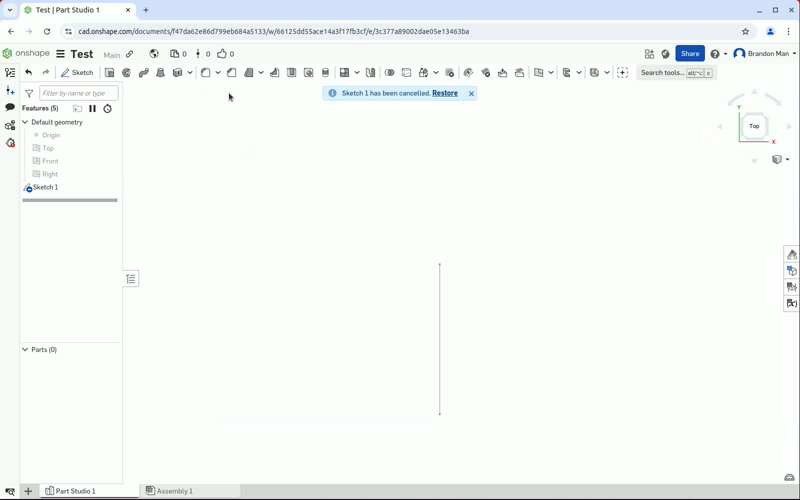
key(shift+h)
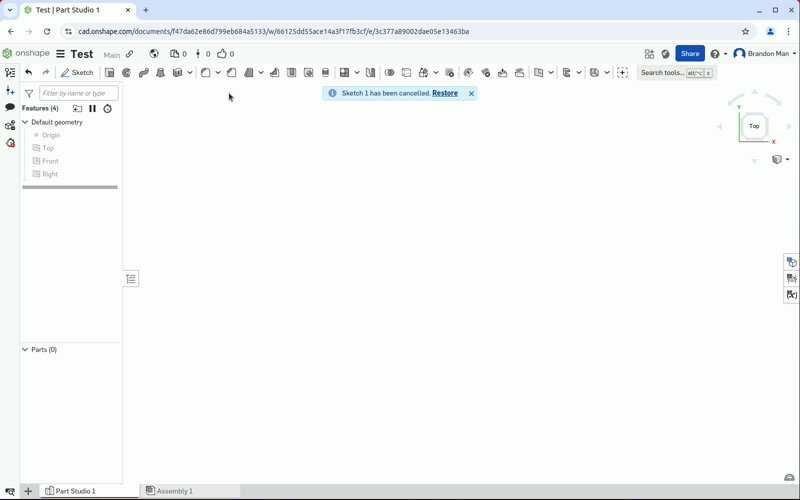
mouse_move(73, 352)
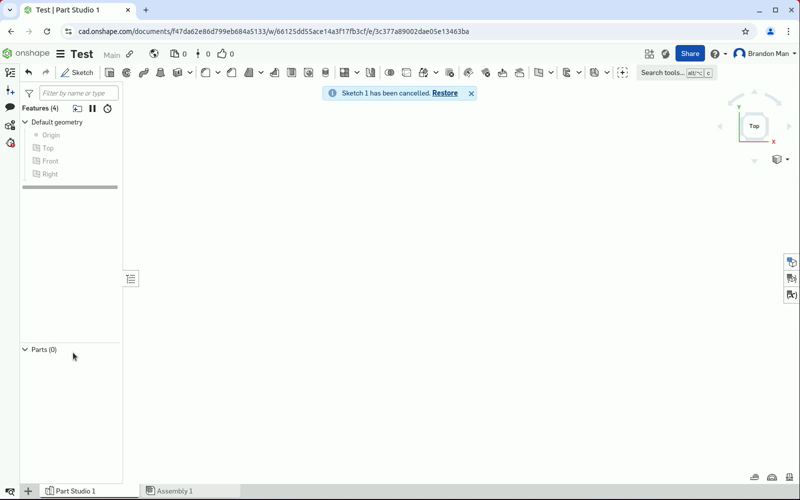
key(y)
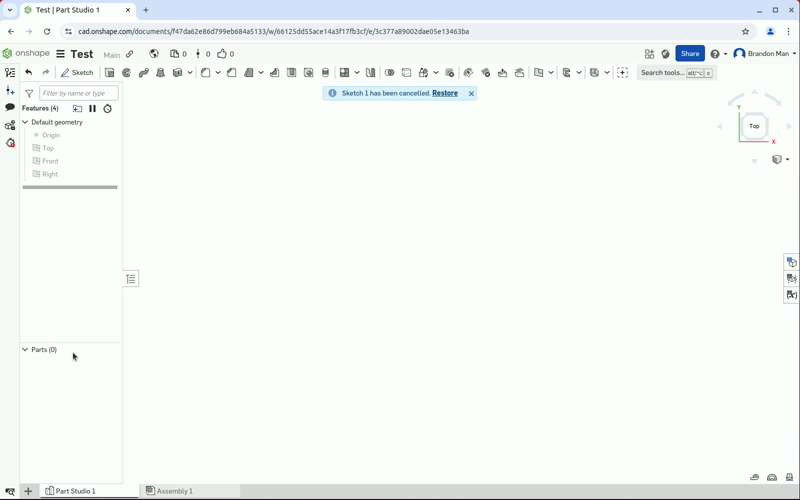
key(shift+p)
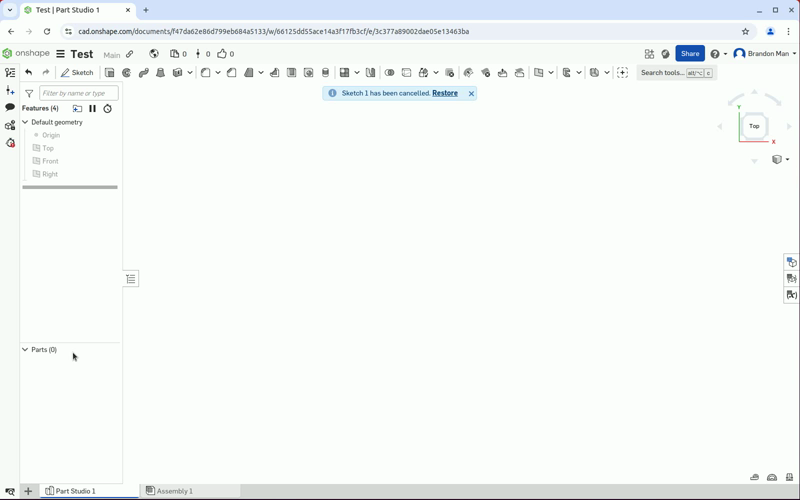
key(space)
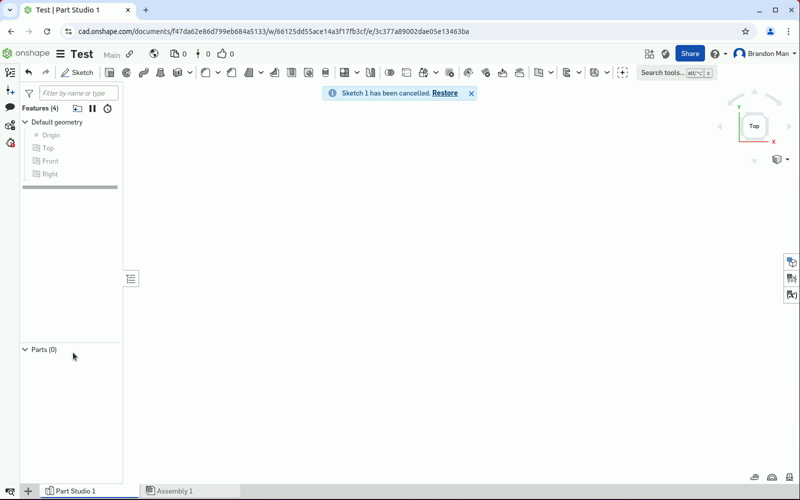
key_down(shift)
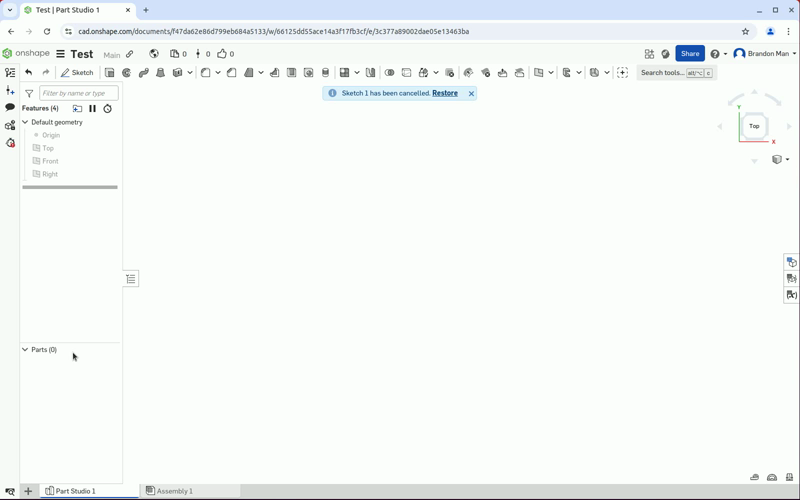
key(up)
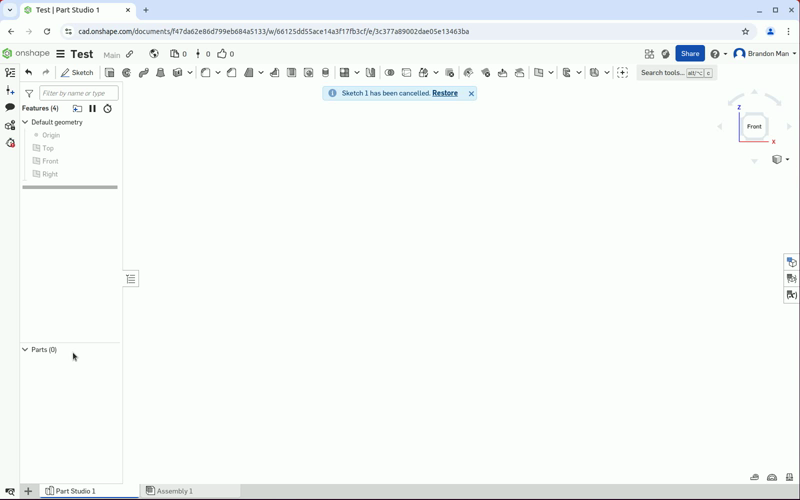
key_up(shift)
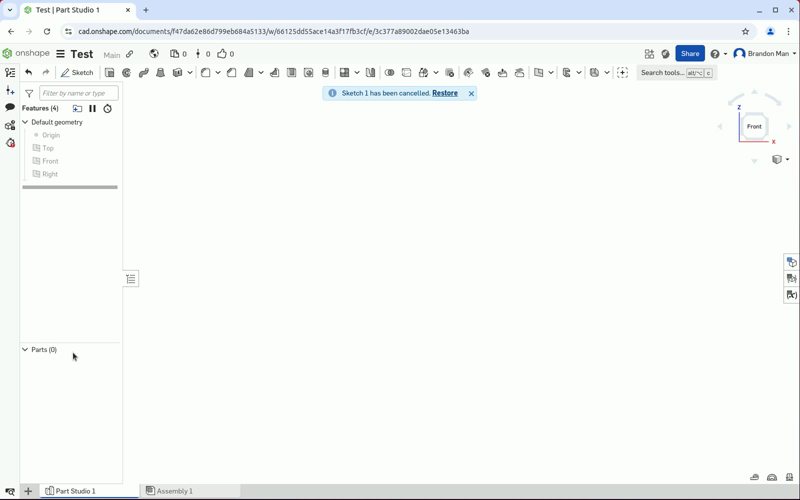
key(space)
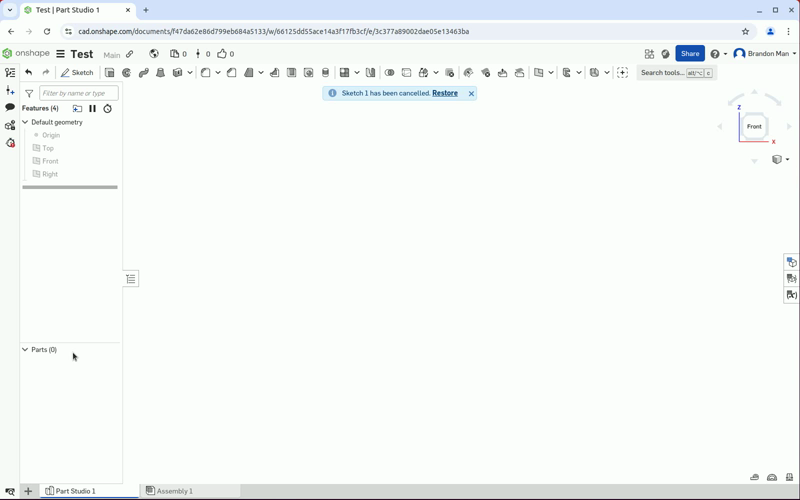
key_down(shift)
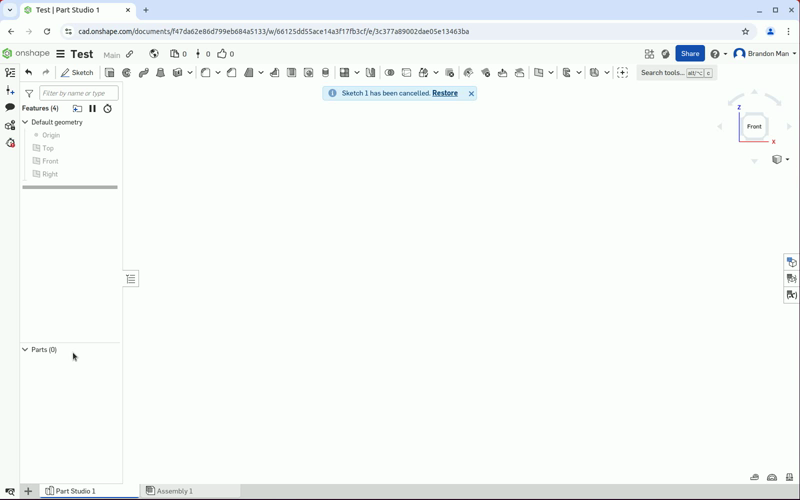
key(left)
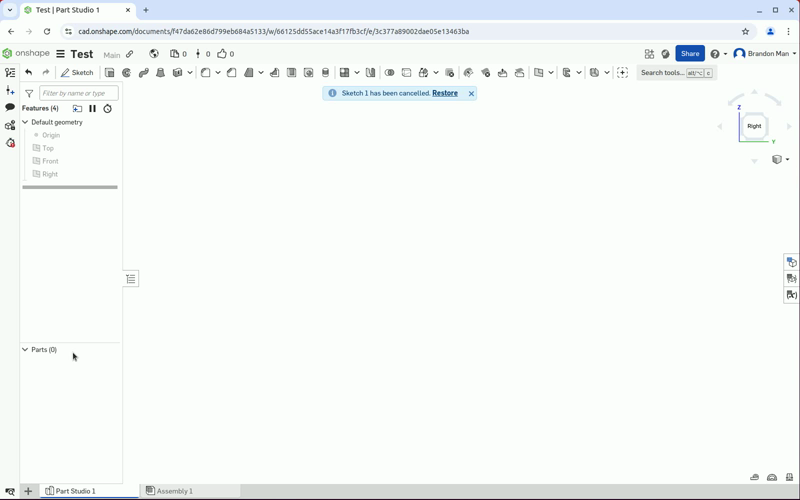
key_up(shift)
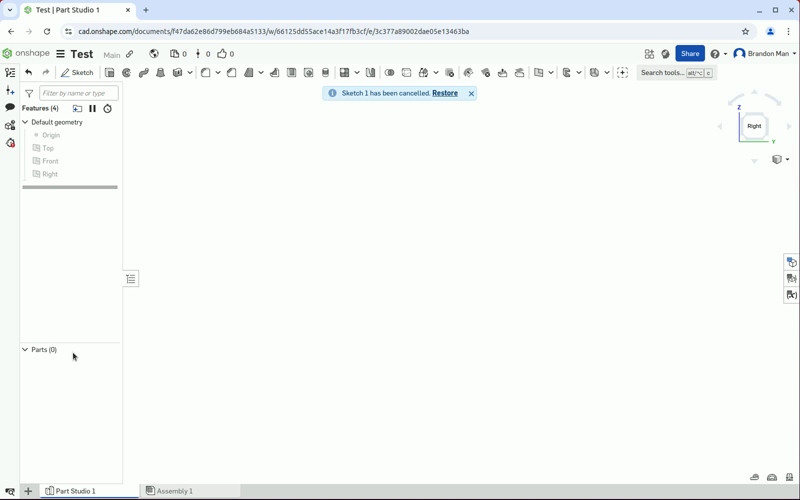
mouse_move(73, 352)
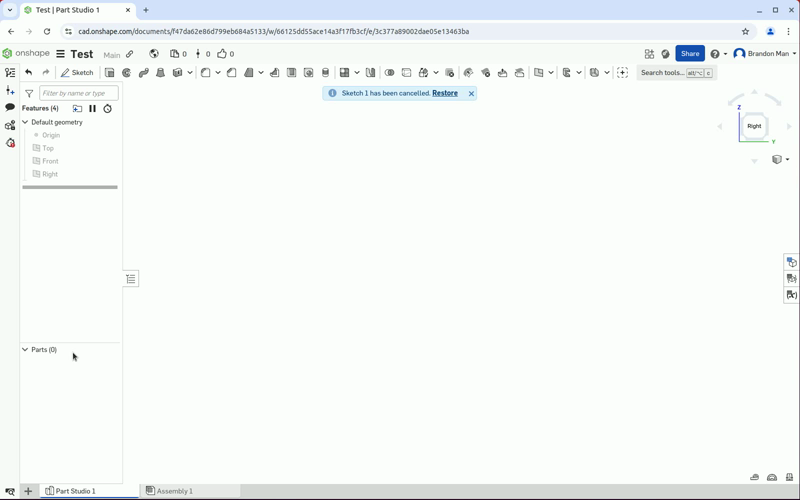
key(shift+y)
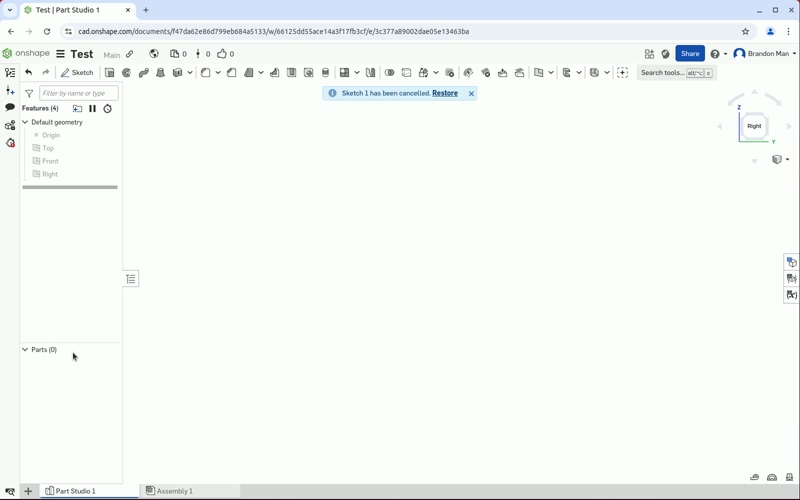
key(shift+s)
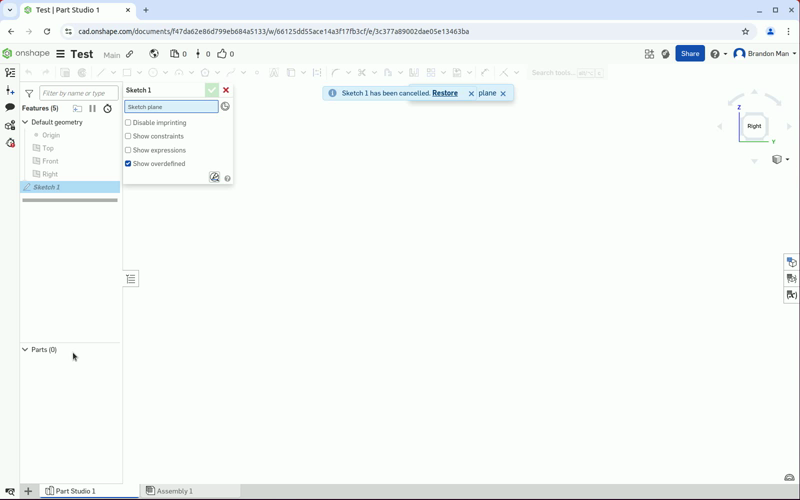
mouse_move(73, 176)
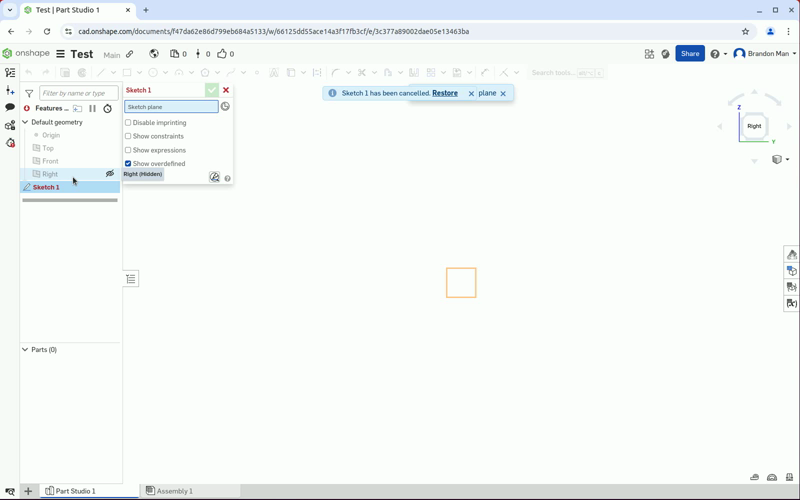
click(73, 176)
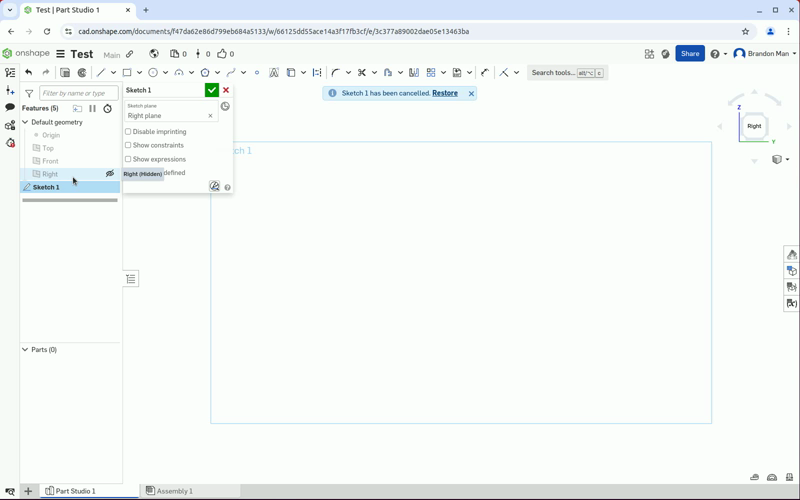
mouse_move(73, 352)
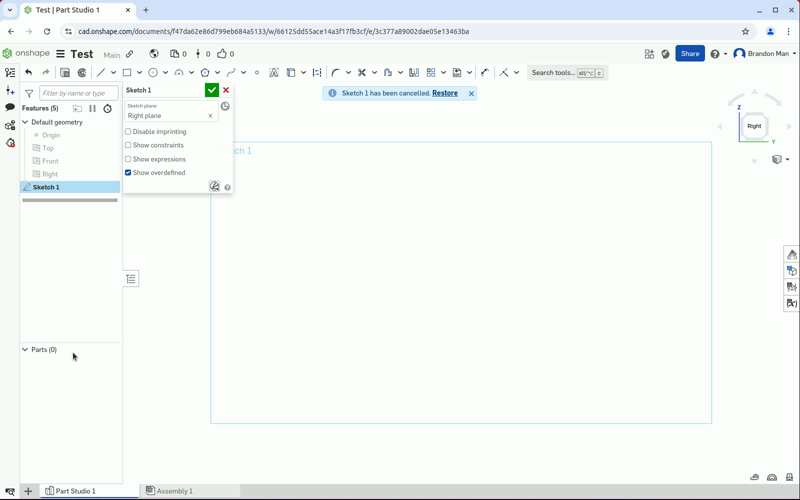
key(y)
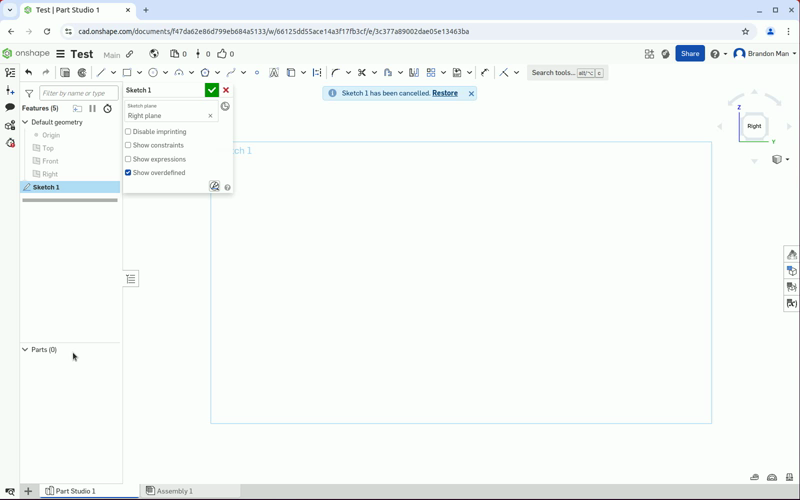
key(l)
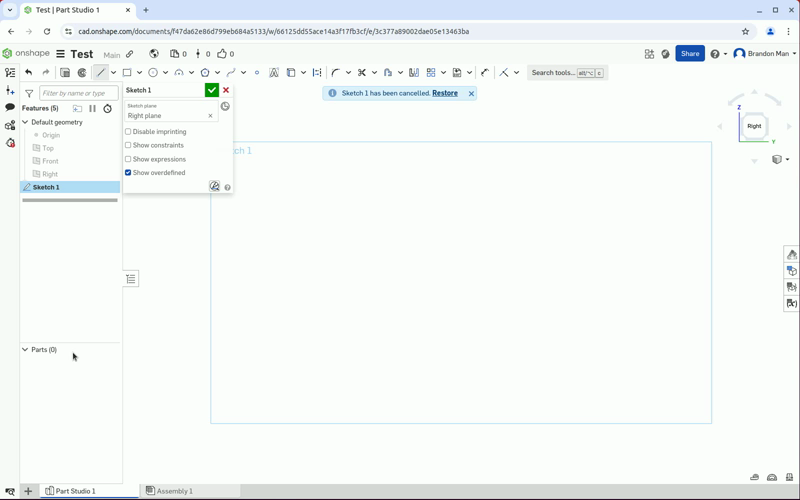
key_down(shift)
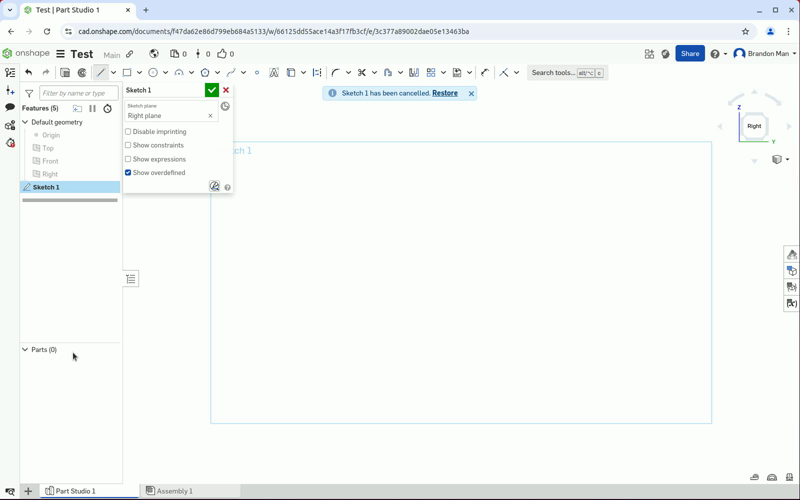
mouse_move(348, 252)
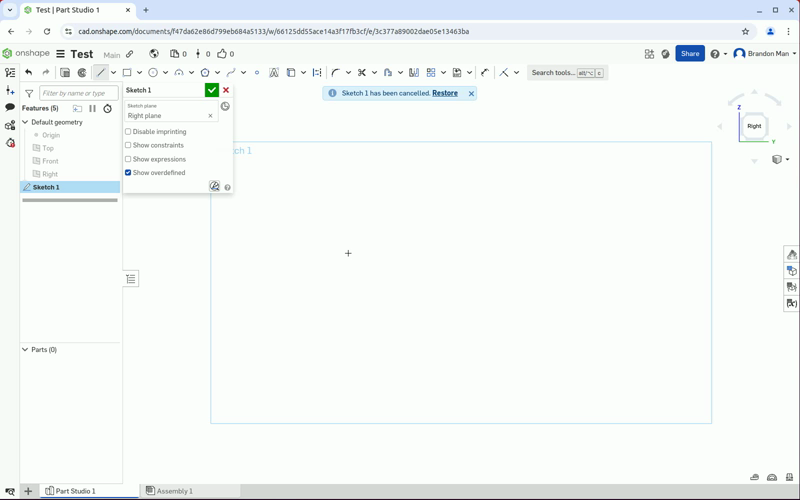
click(348, 252)
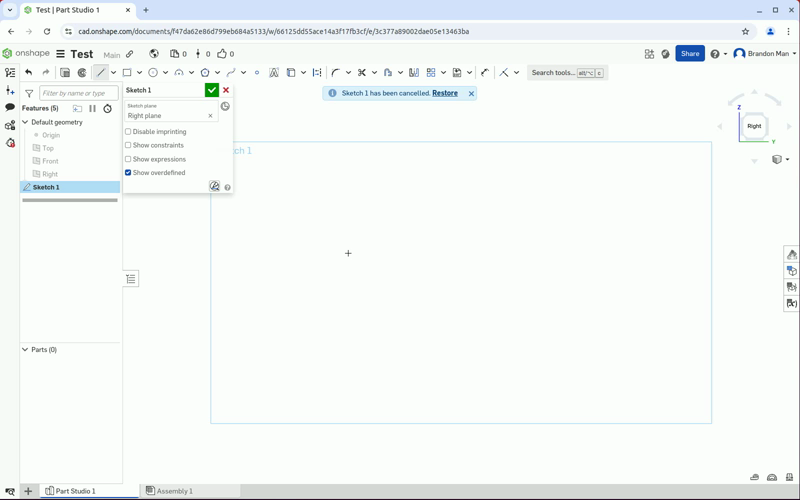
key_up(shift)
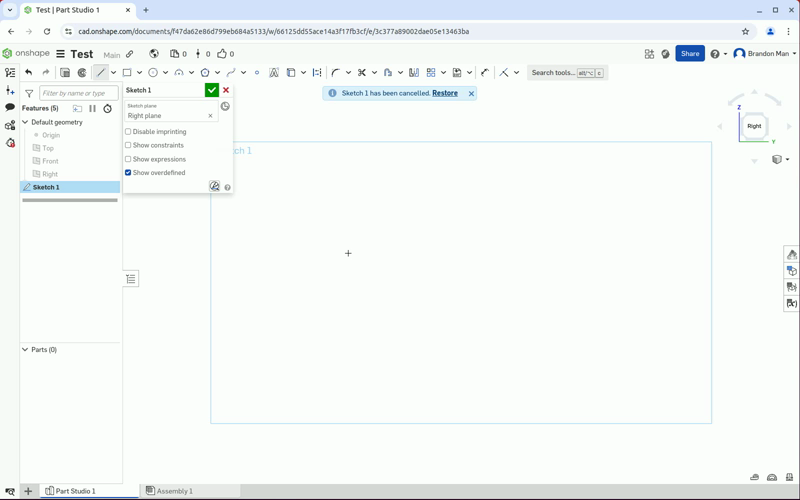
key_down(shift)
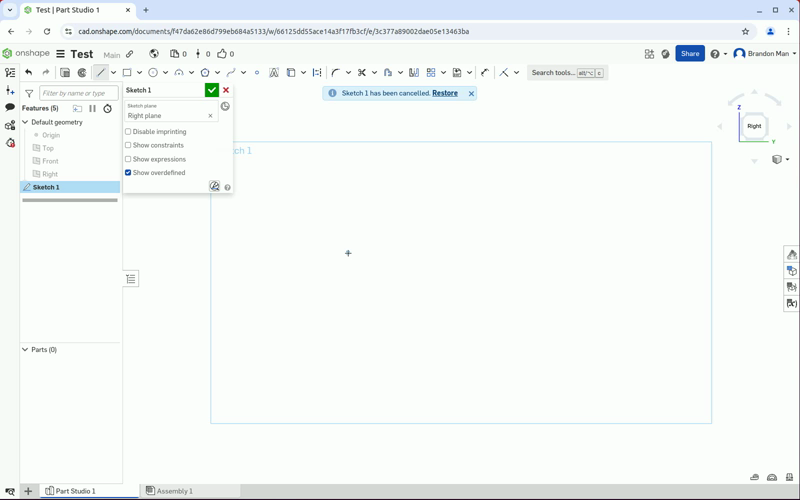
mouse_move(475, 252)
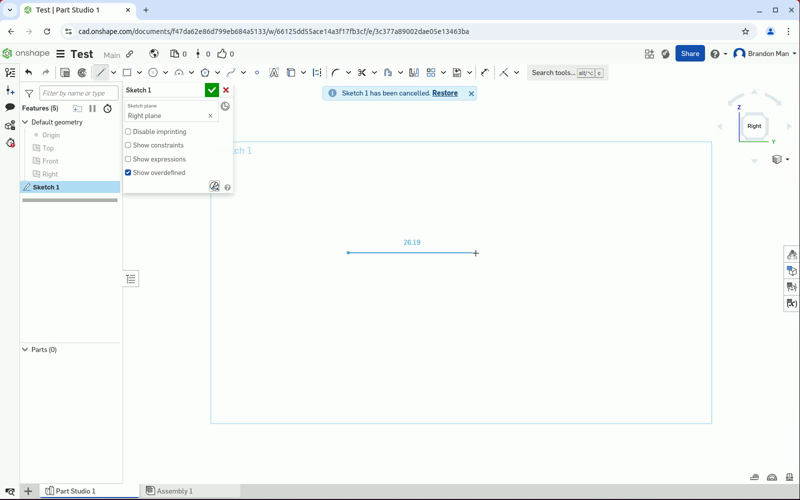
click(475, 252)
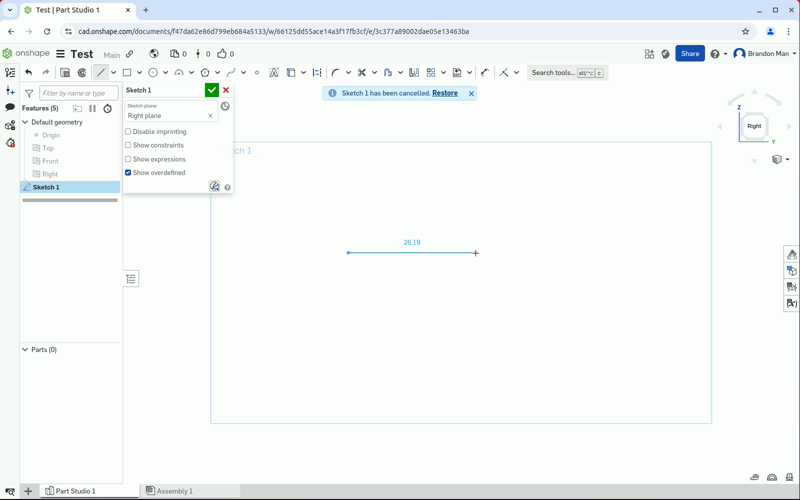
key_up(shift)
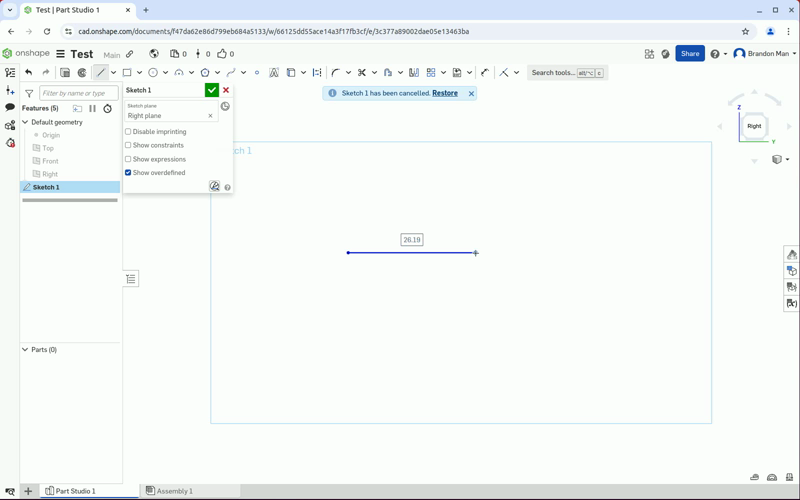
key_down(shift)
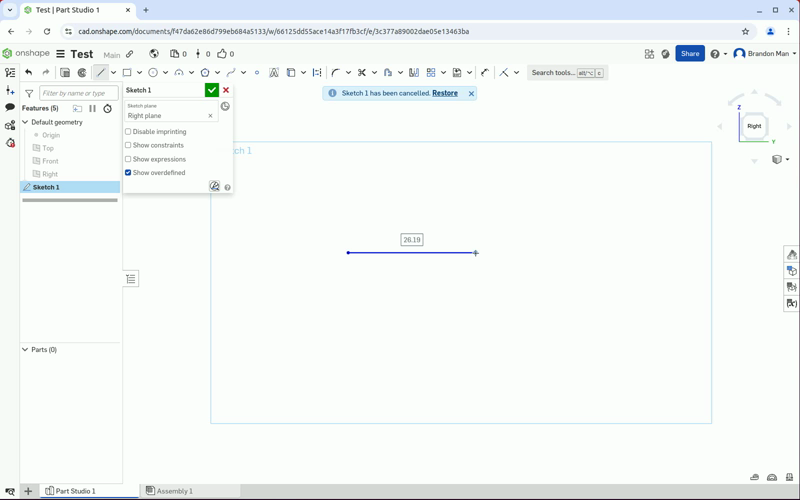
mouse_move(500, 321)
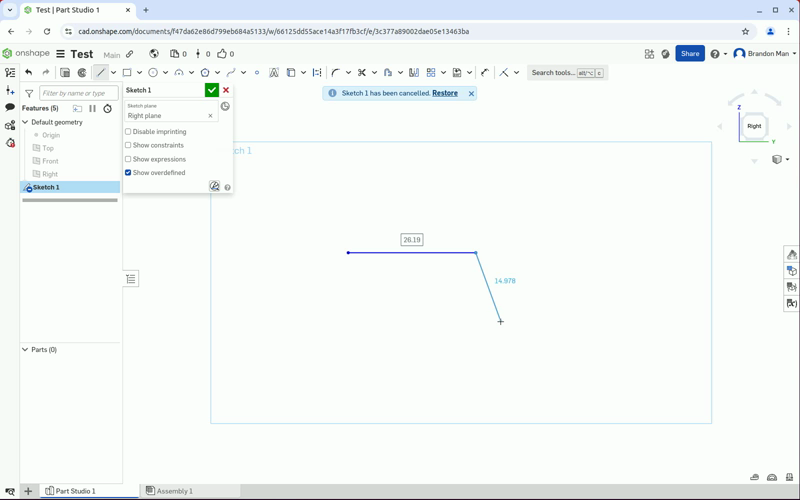
click(500, 321)
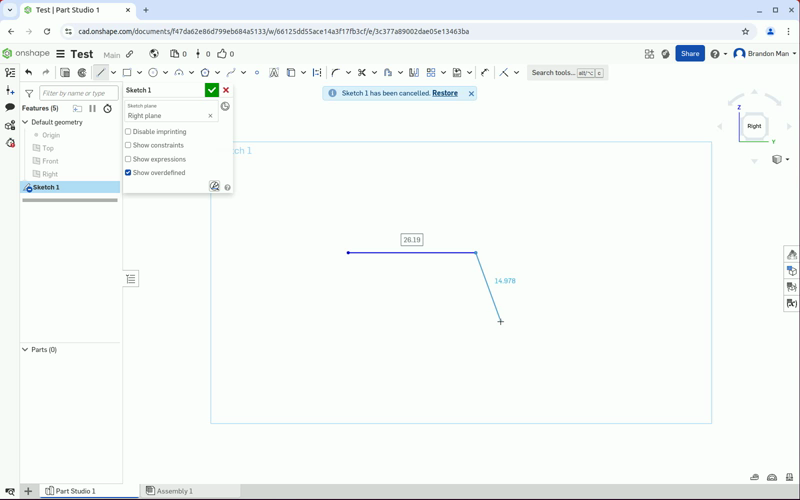
key_up(shift)
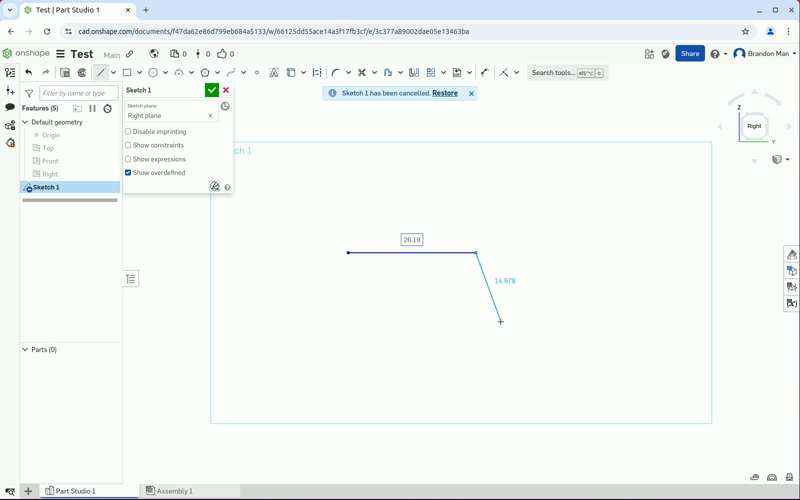
key_down(shift)
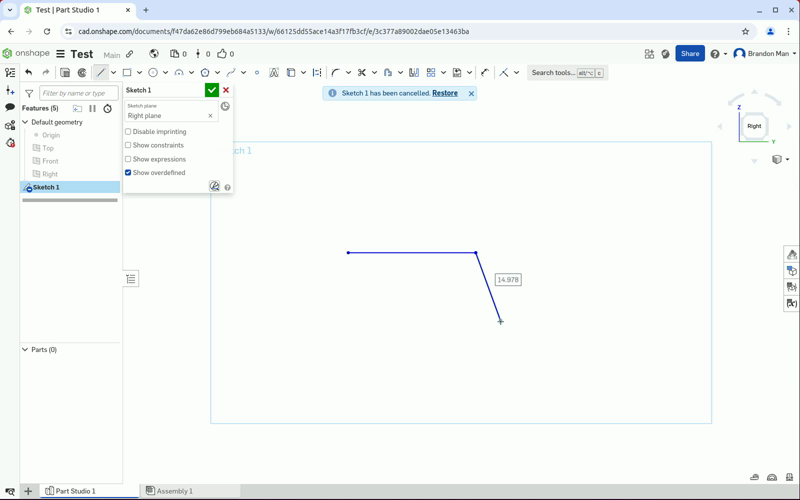
mouse_move(530, 321)
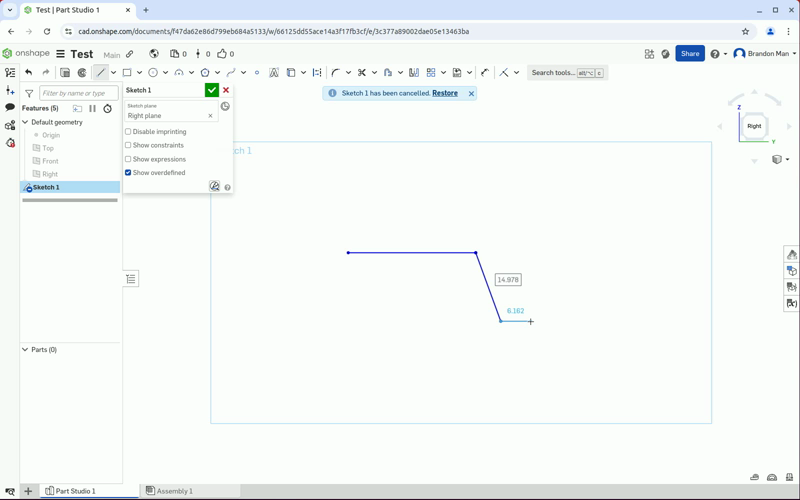
mouse_move(510, 321)
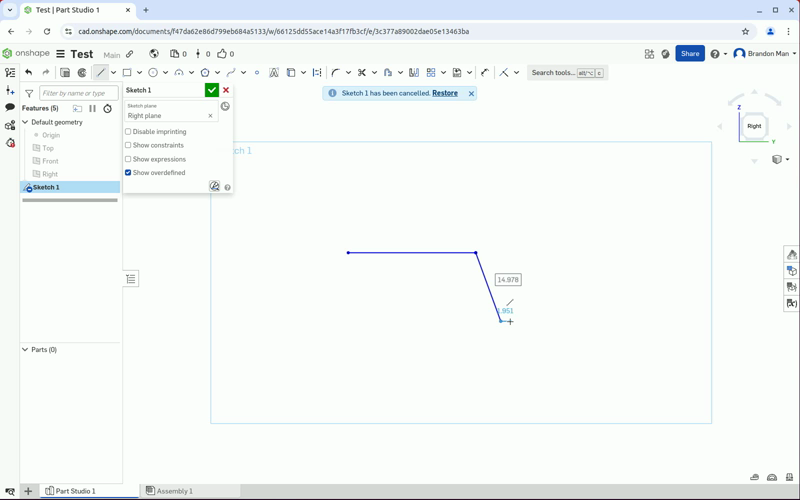
click(510, 321)
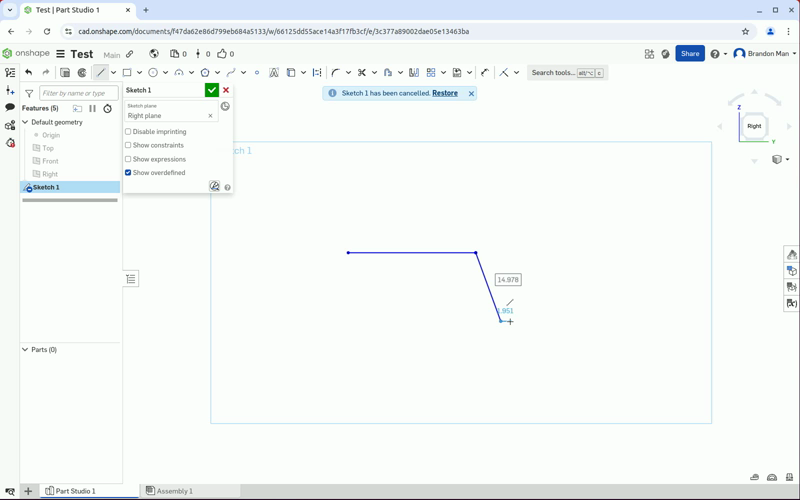
key_up(shift)
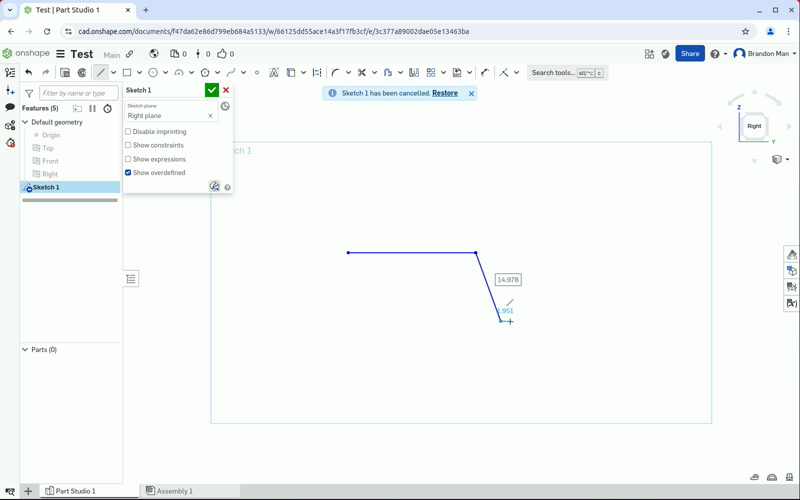
key_down(shift)
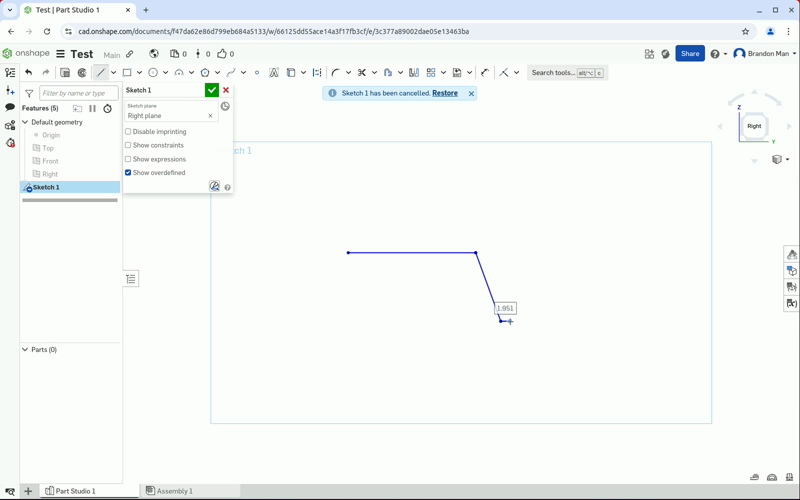
mouse_move(510, 252)
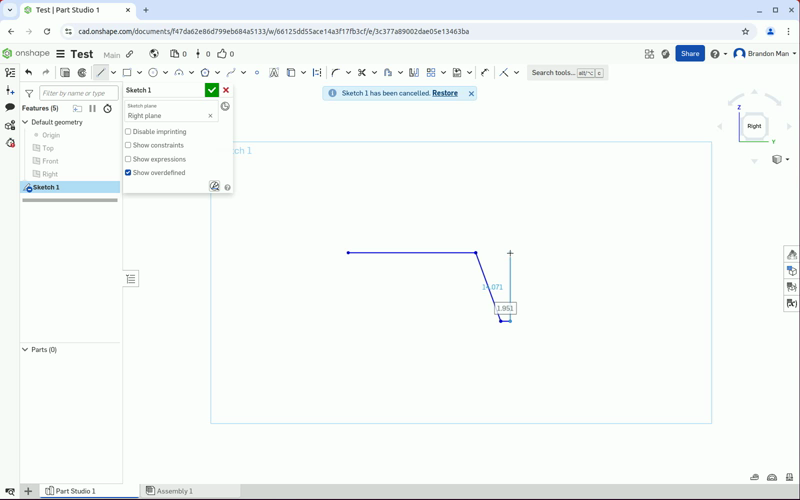
click(510, 252)
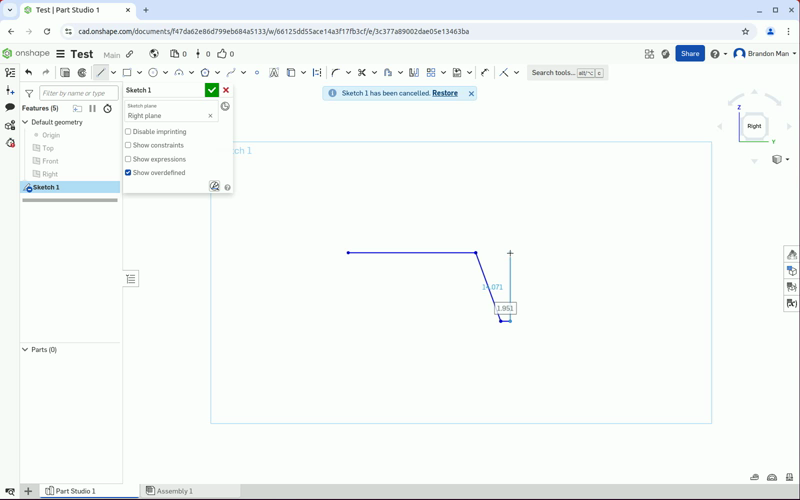
key_up(shift)
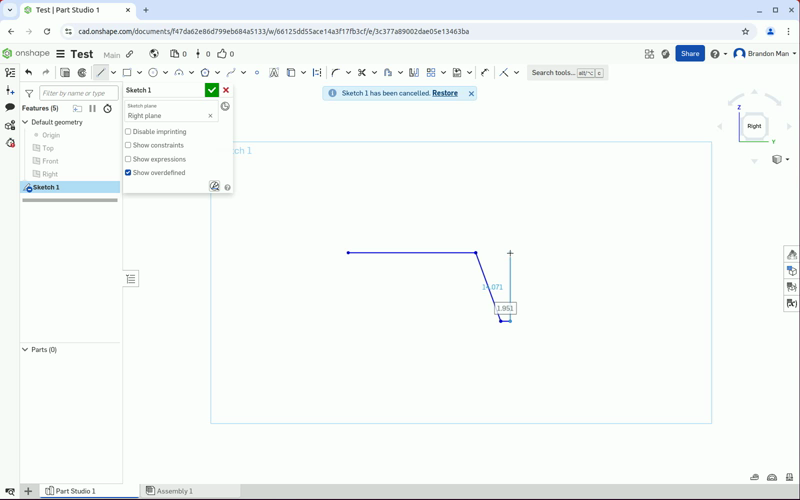
key_down(shift)
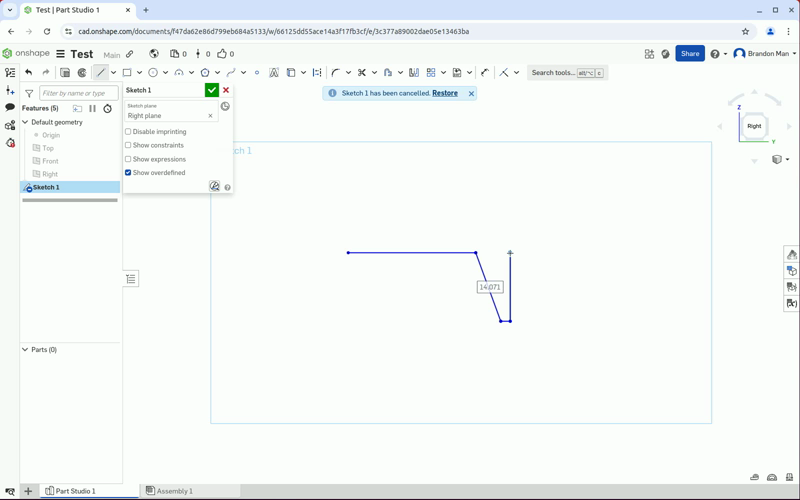
mouse_move(540, 252)
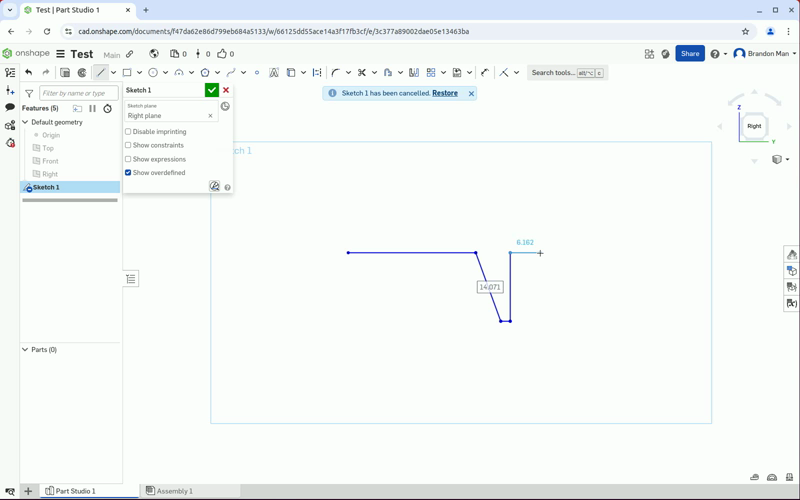
mouse_move(529, 252)
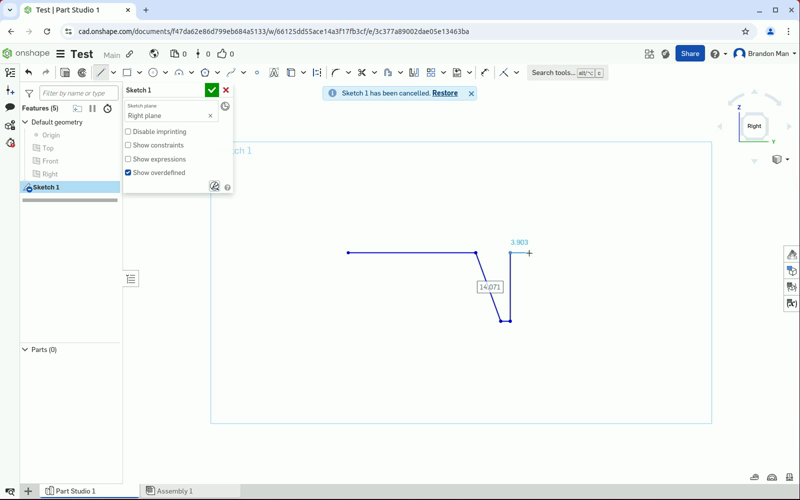
click(529, 252)
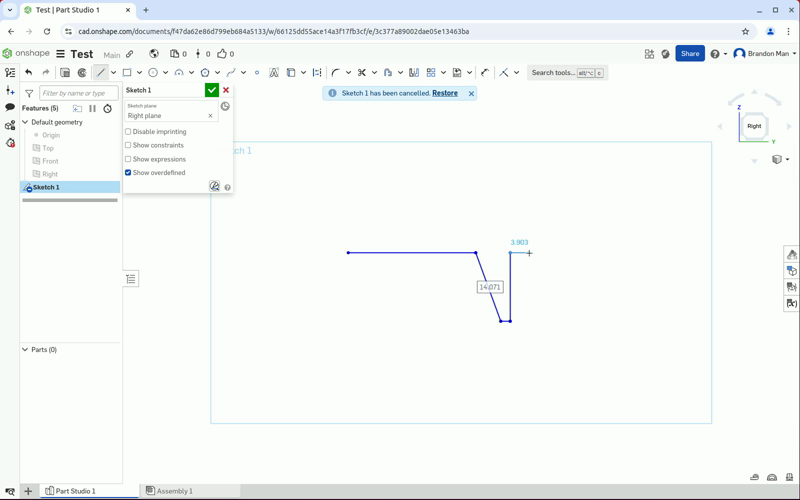
key_up(shift)
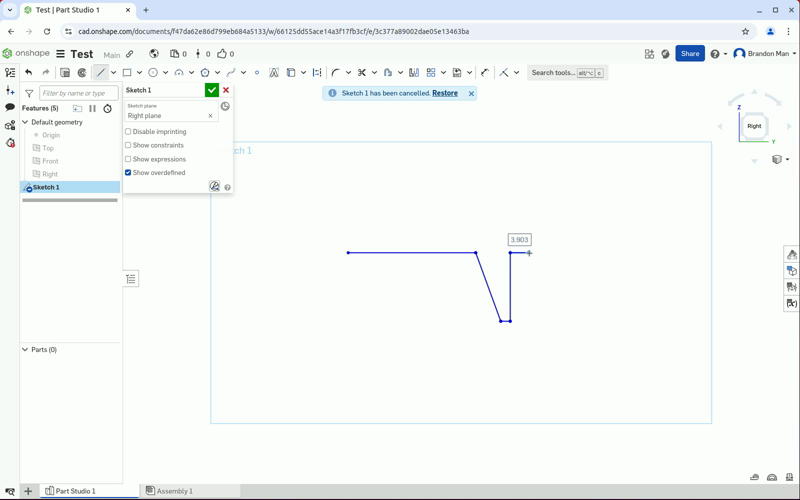
key_down(shift)
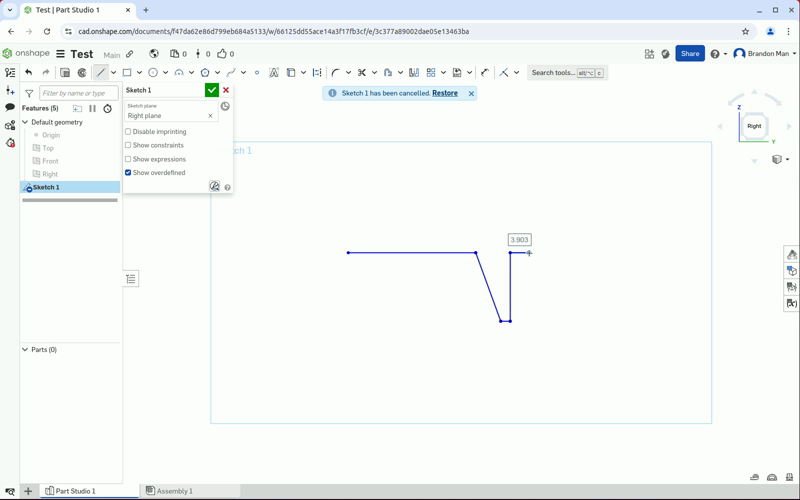
mouse_move(559, 252)
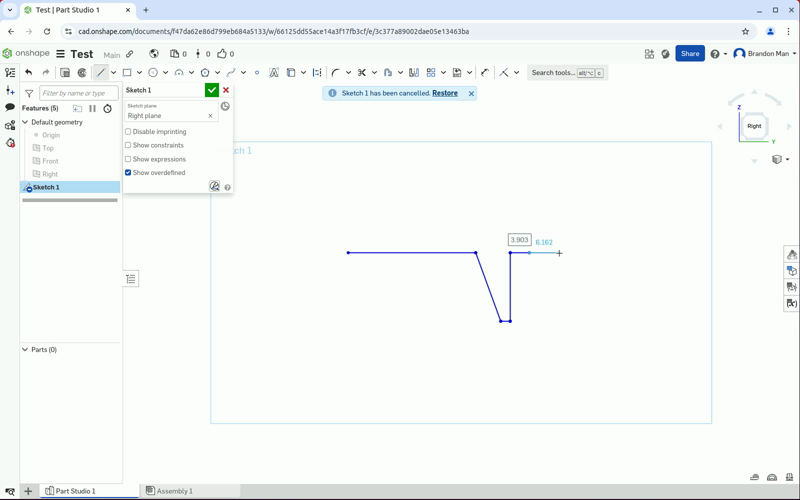
mouse_move(529, 243)
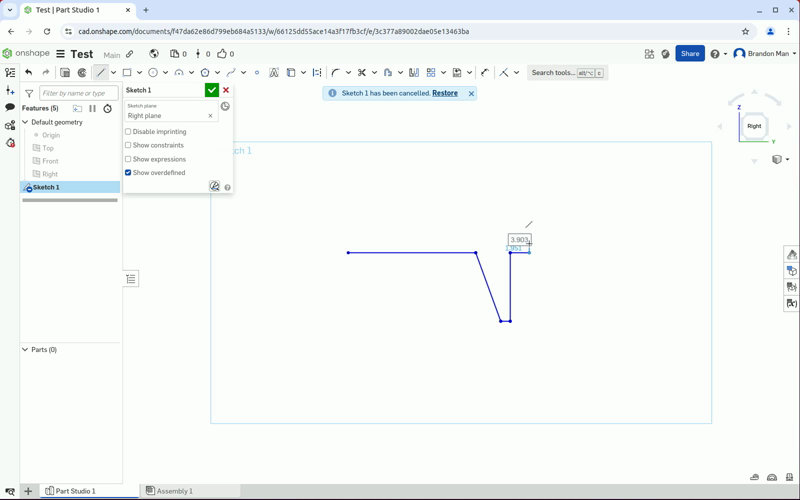
click(529, 243)
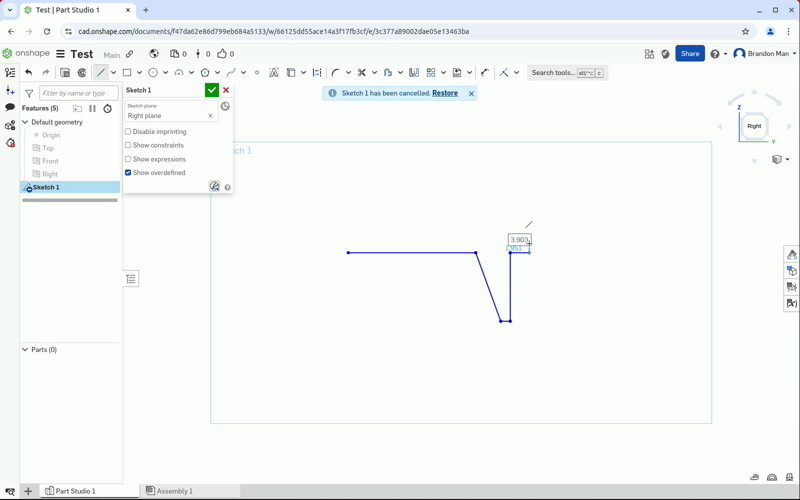
key_up(shift)
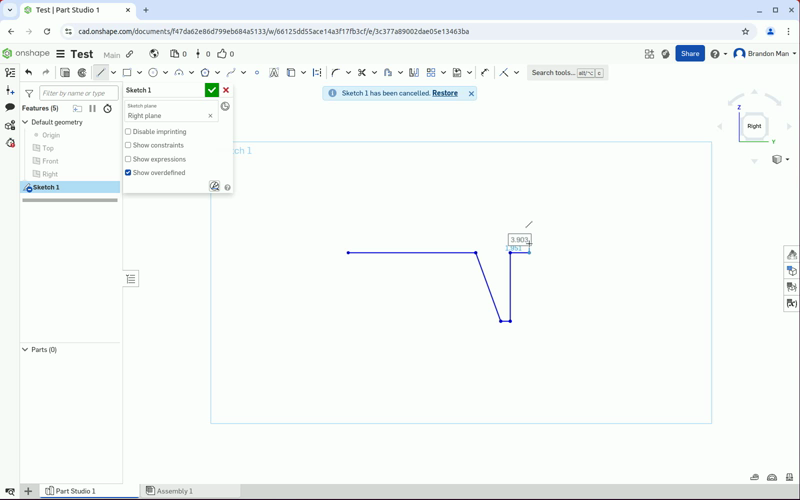
key_down(shift)
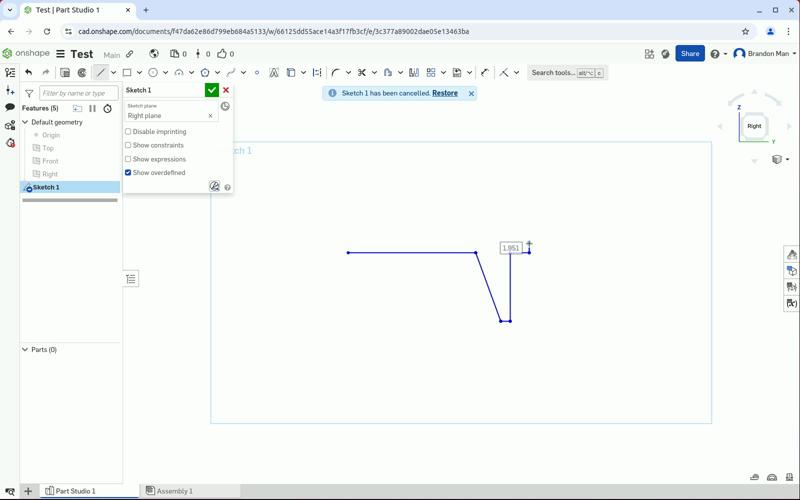
mouse_move(348, 243)
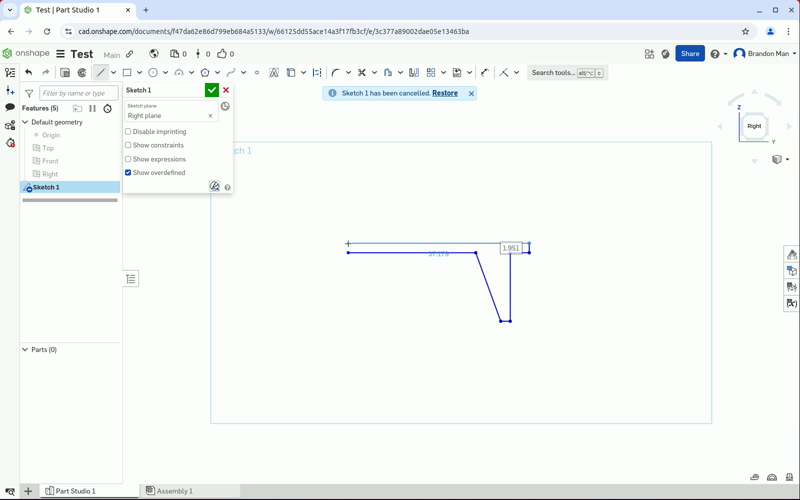
click(348, 243)
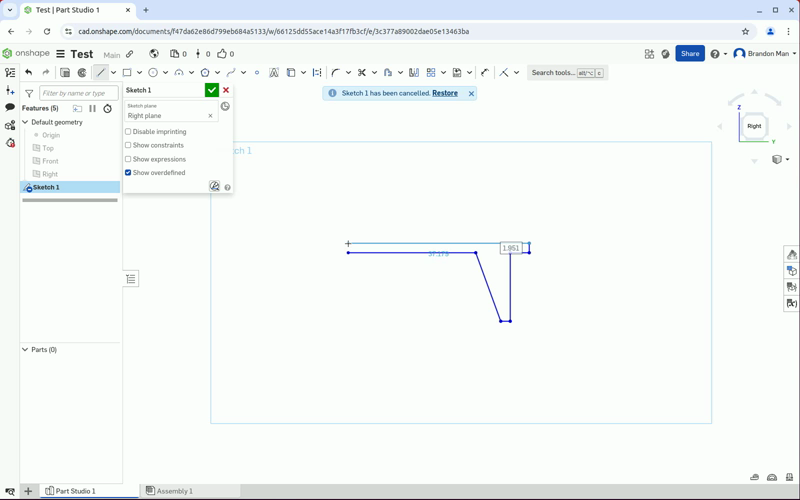
key_up(shift)
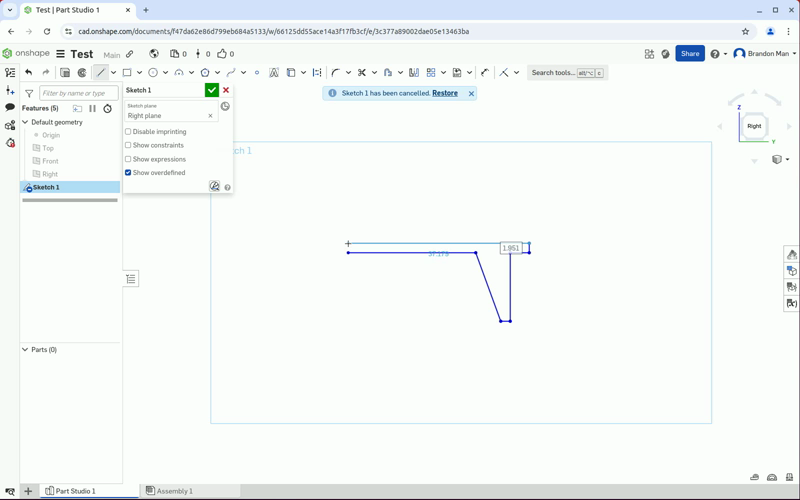
mouse_move(378, 243)
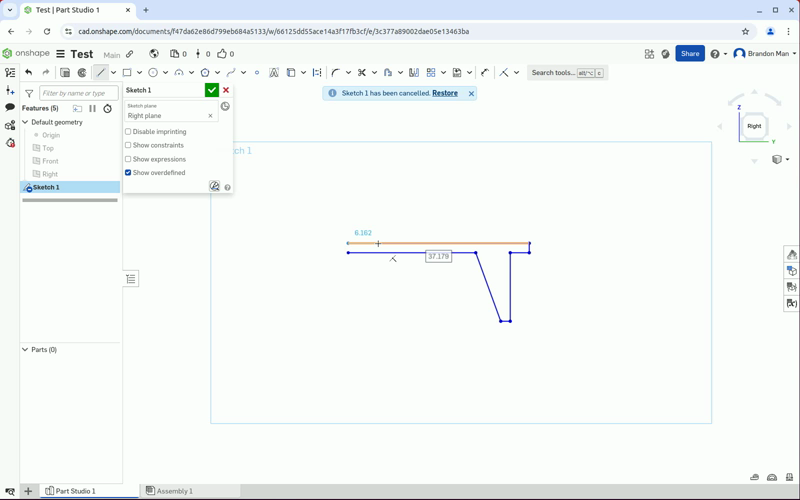
key_down(shift)
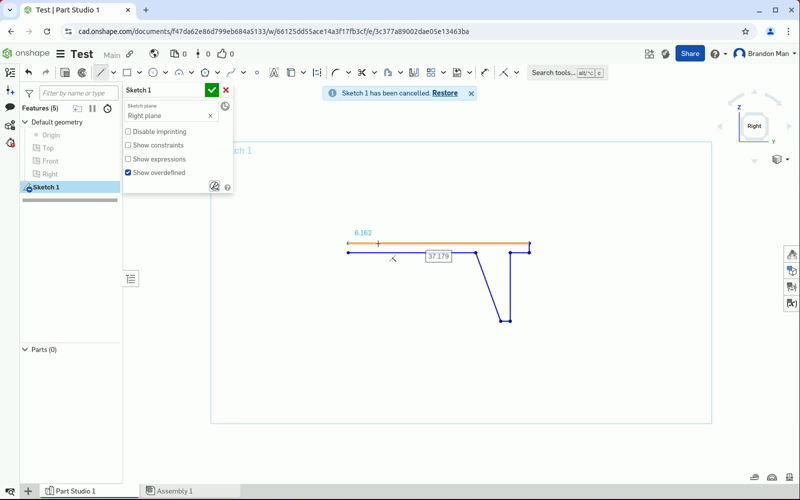
mouse_move(348, 252)
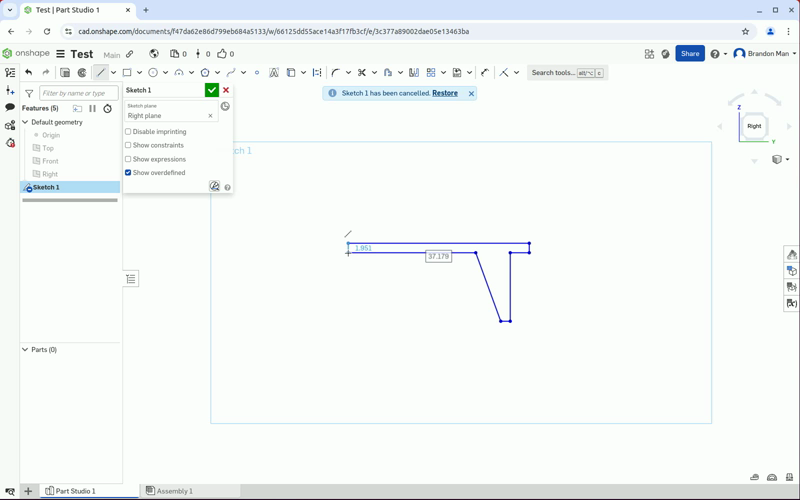
key_up(shift)
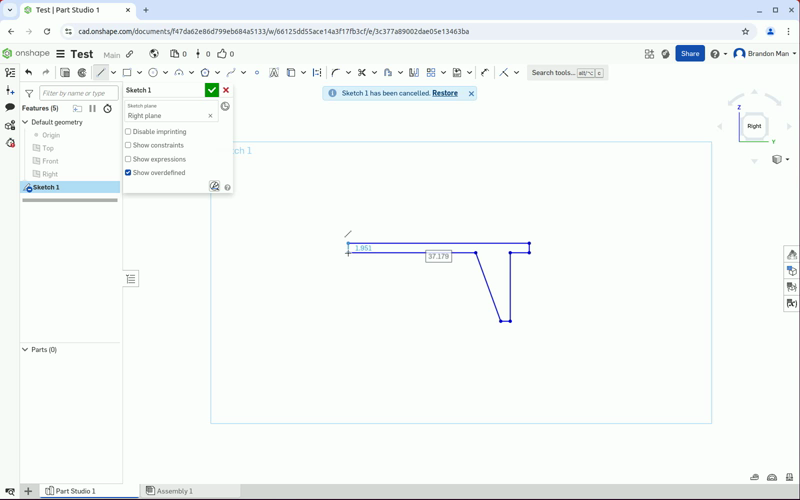
click(348, 252)
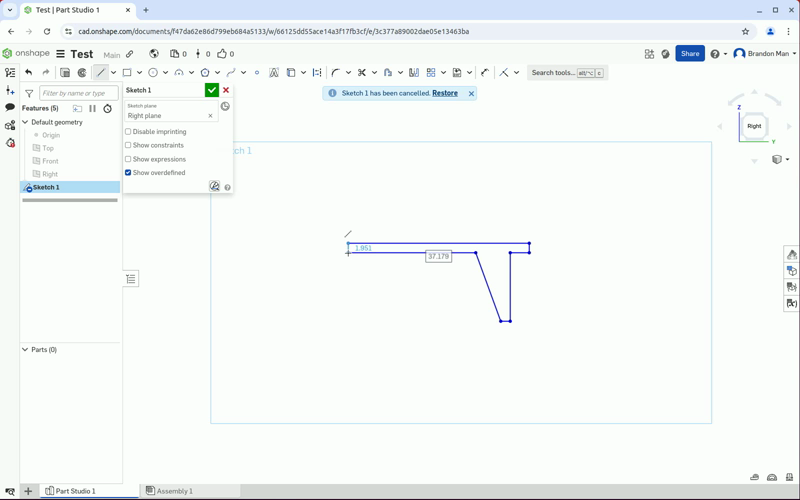
key(esc)
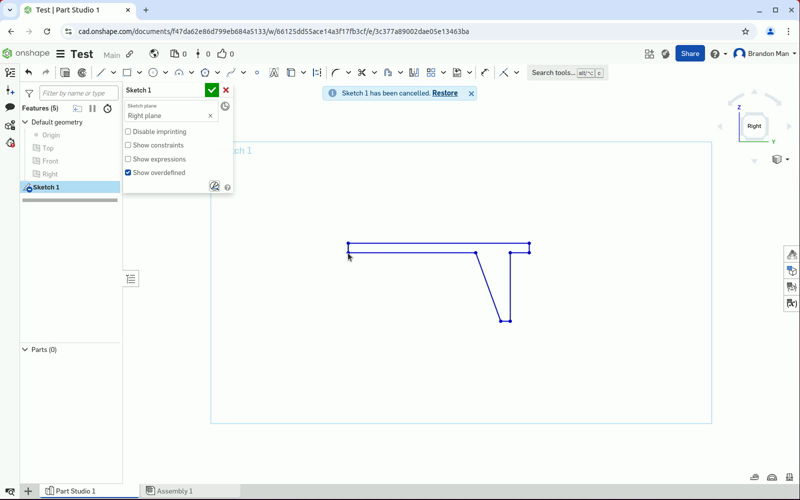
key(l)
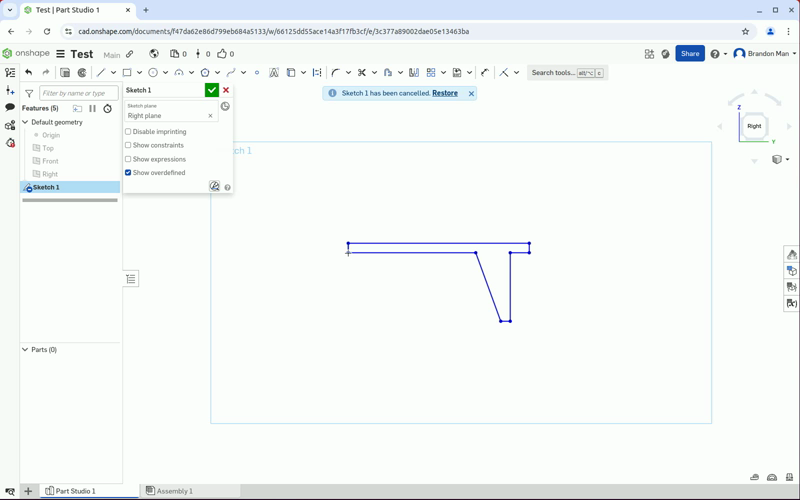
key_down(shift)
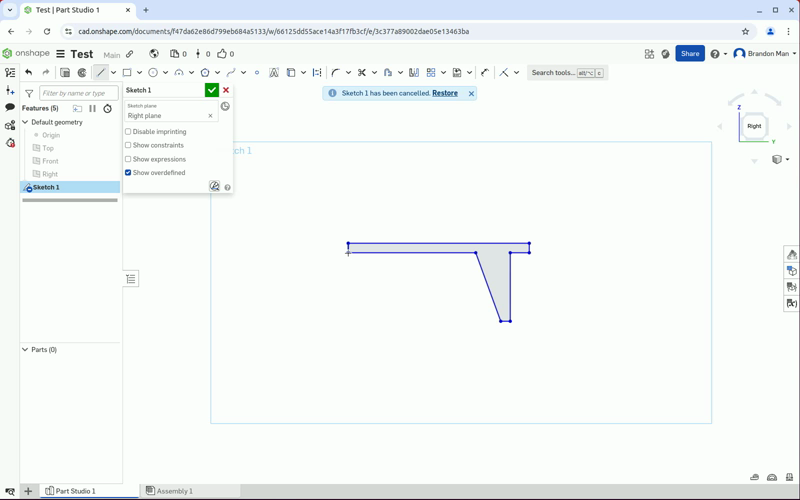
mouse_move(485, 252)
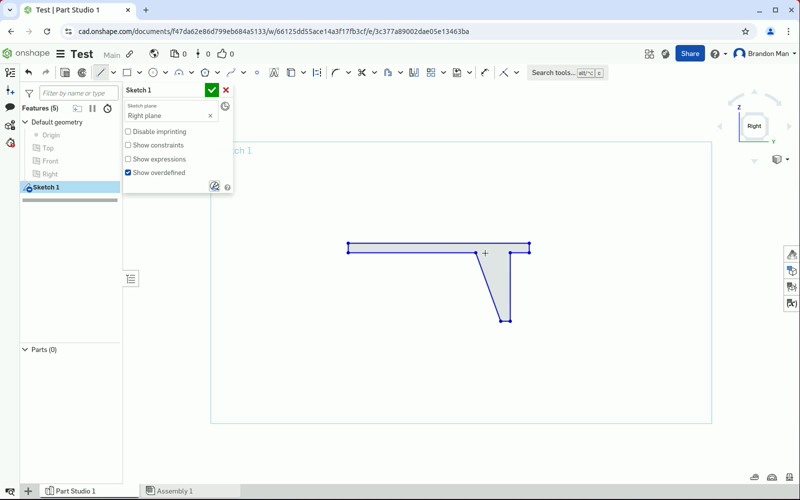
click(485, 252)
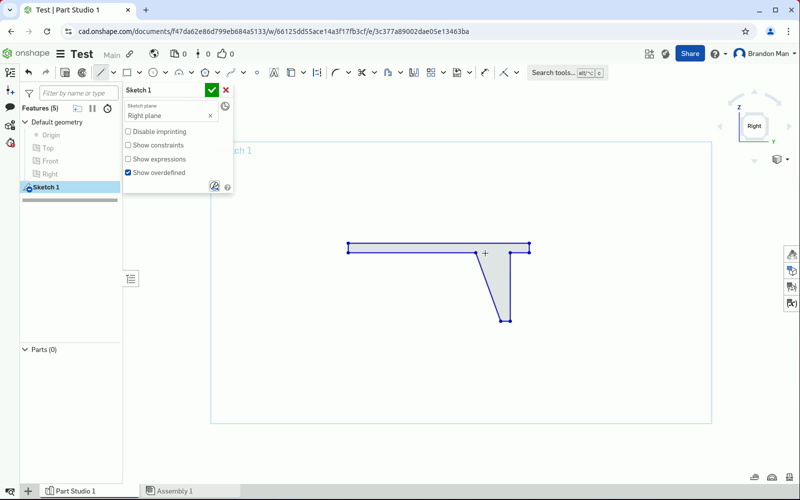
key_up(shift)
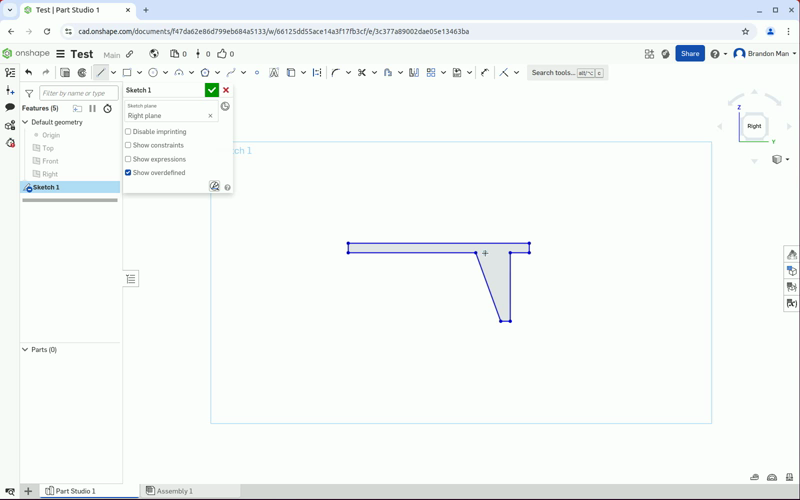
key_down(shift)
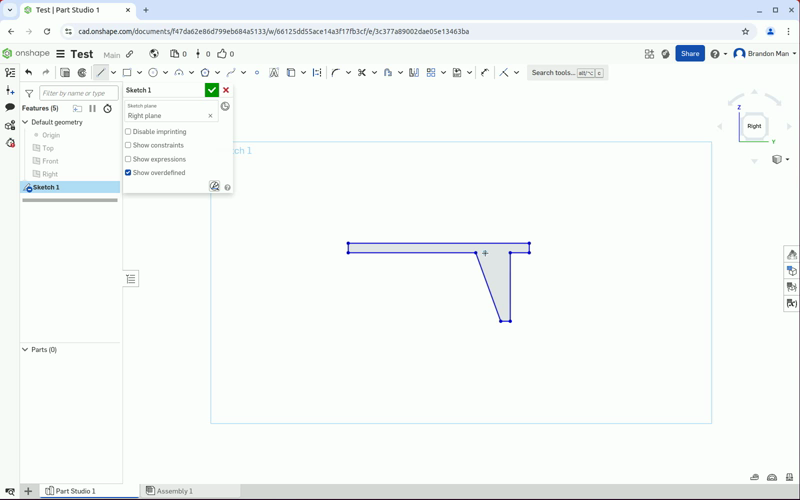
mouse_move(515, 252)
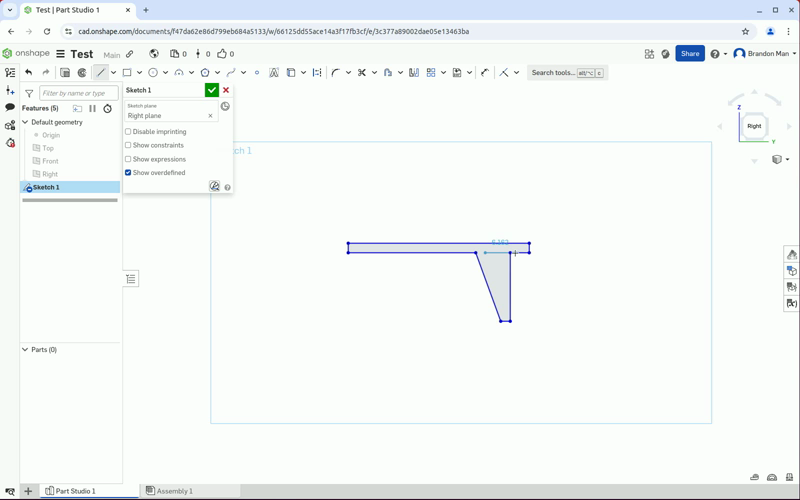
mouse_move(500, 292)
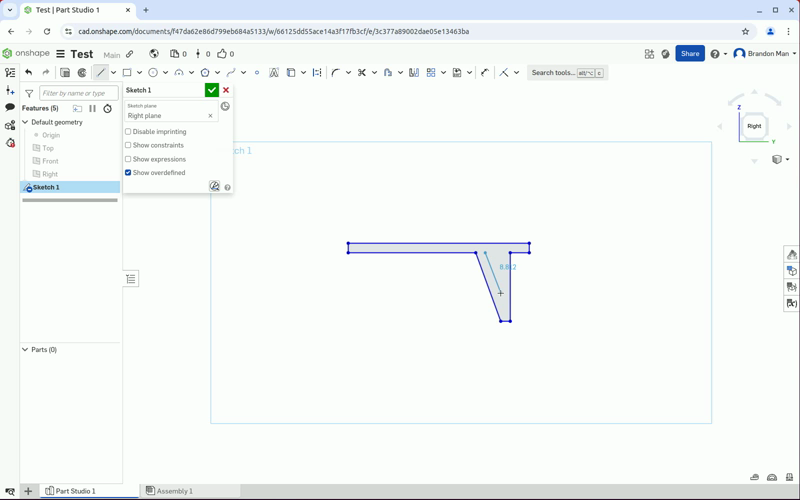
click(500, 292)
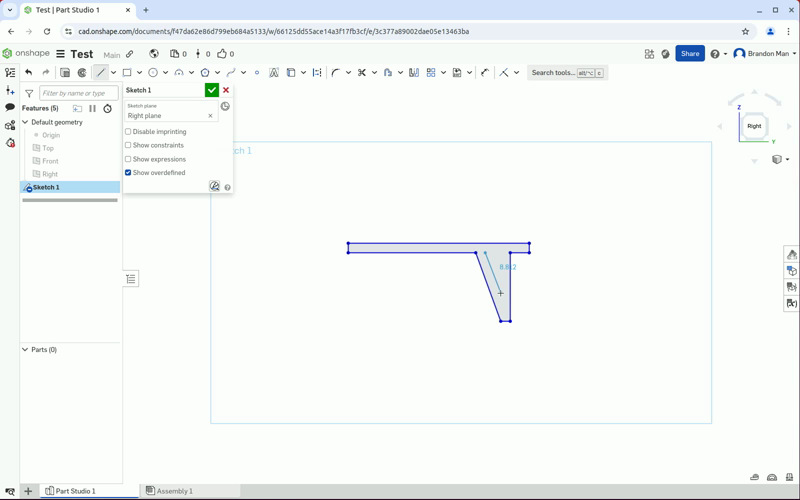
key_up(shift)
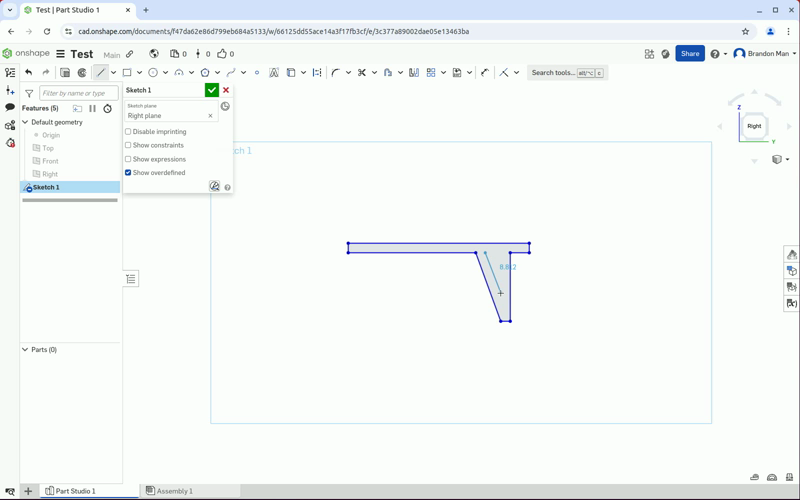
key_down(shift)
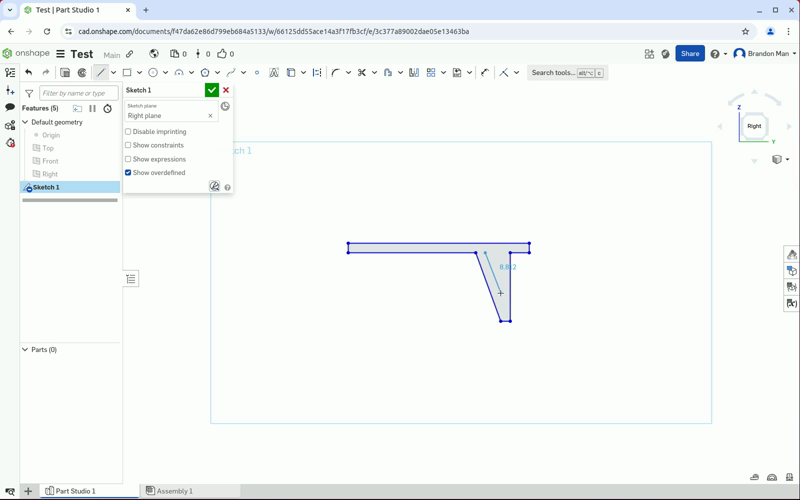
mouse_move(530, 292)
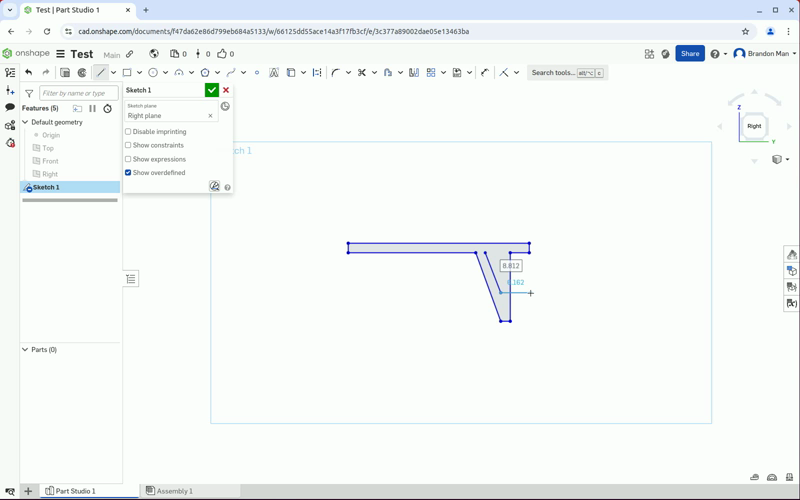
mouse_move(500, 252)
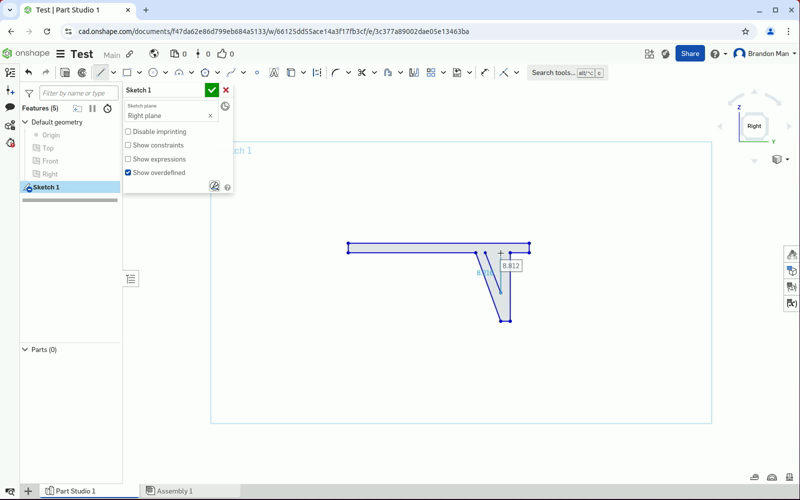
click(500, 252)
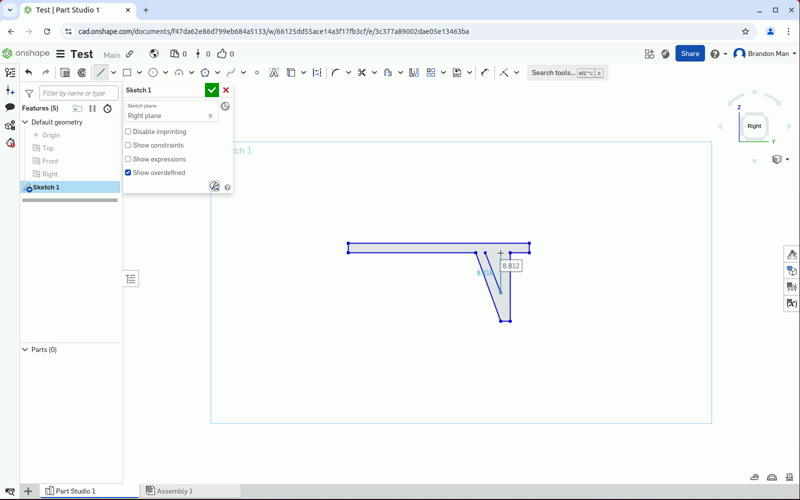
key_up(shift)
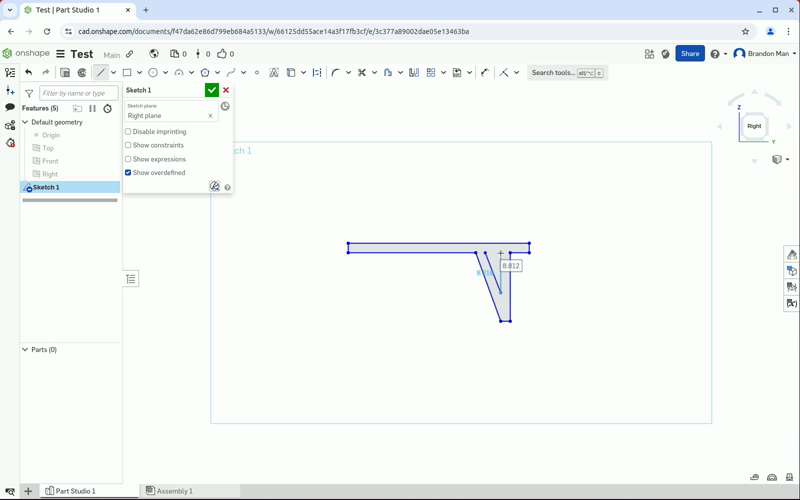
mouse_move(530, 252)
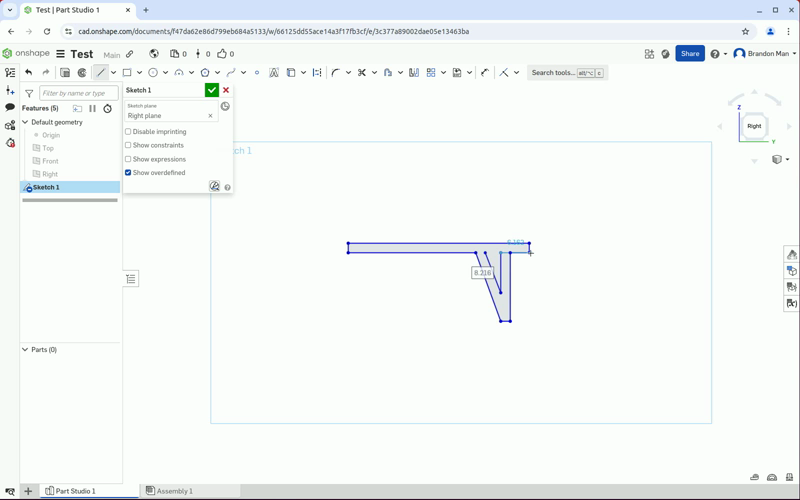
key_down(shift)
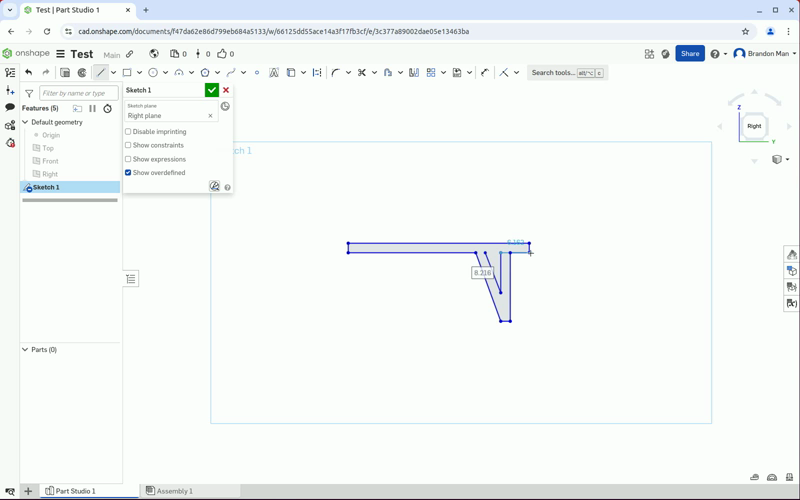
mouse_move(485, 252)
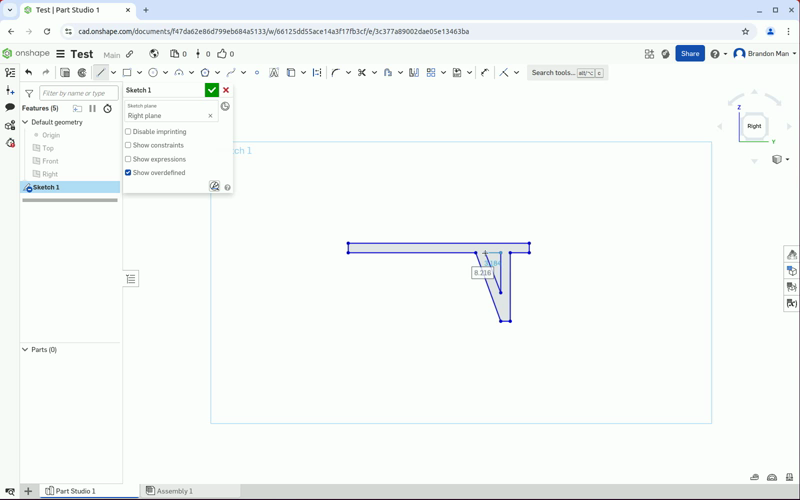
key_up(shift)
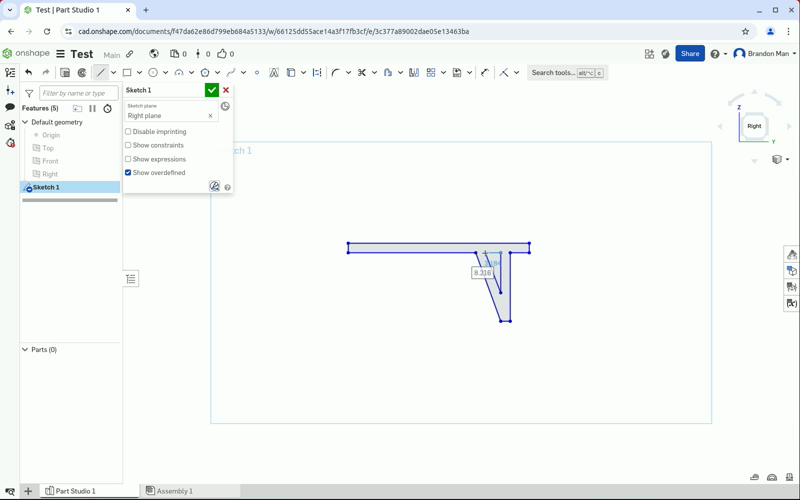
click(485, 252)
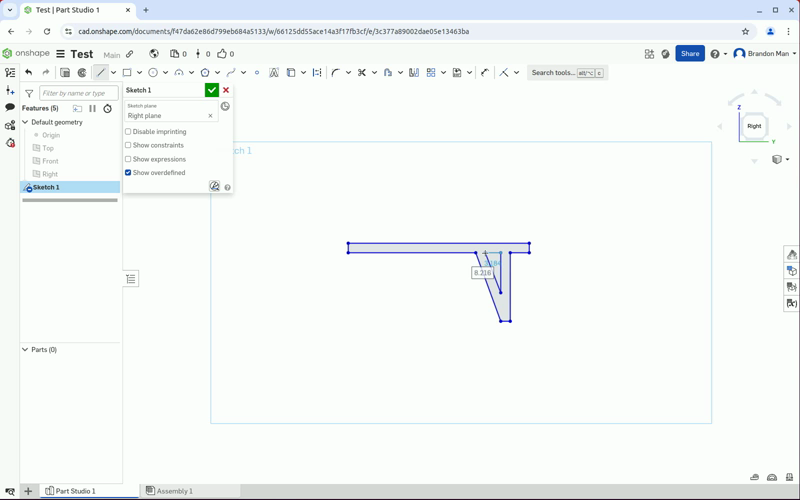
key(esc)
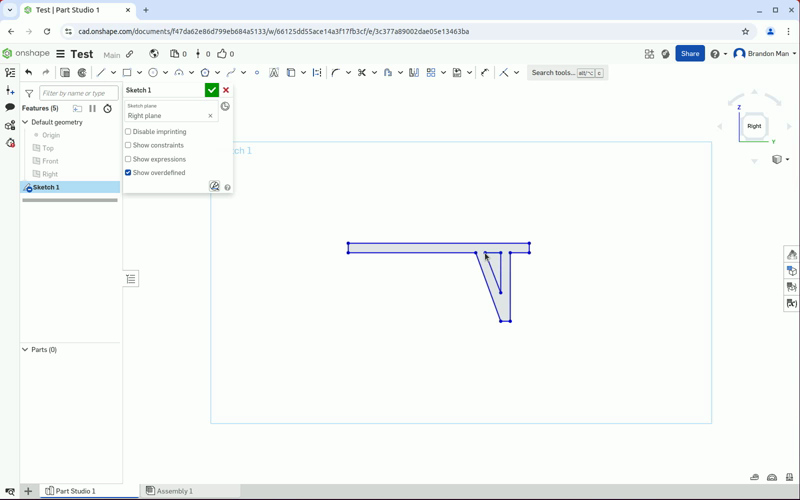
key(c)
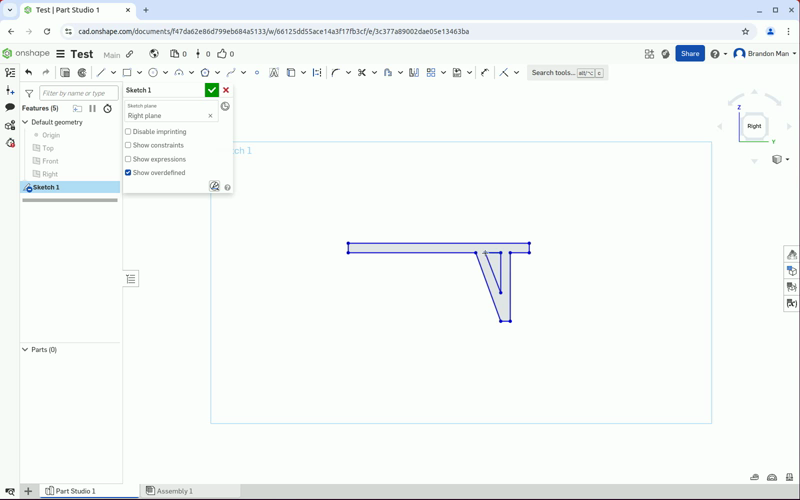
key_down(shift)
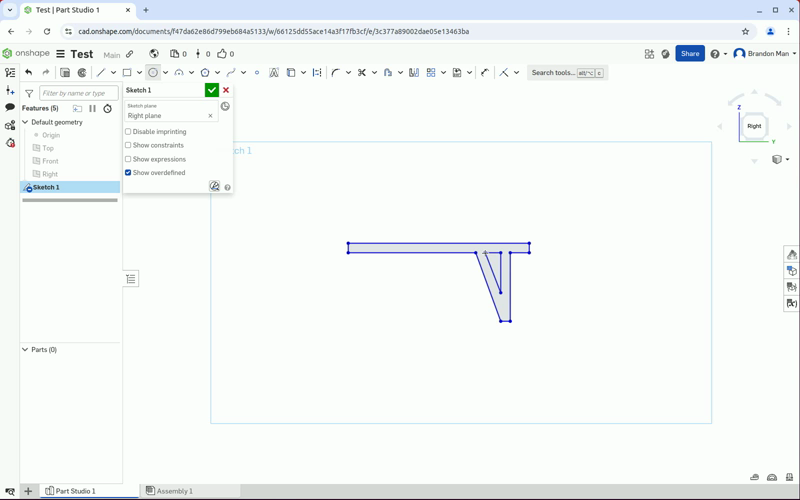
mouse_move(523, 246)
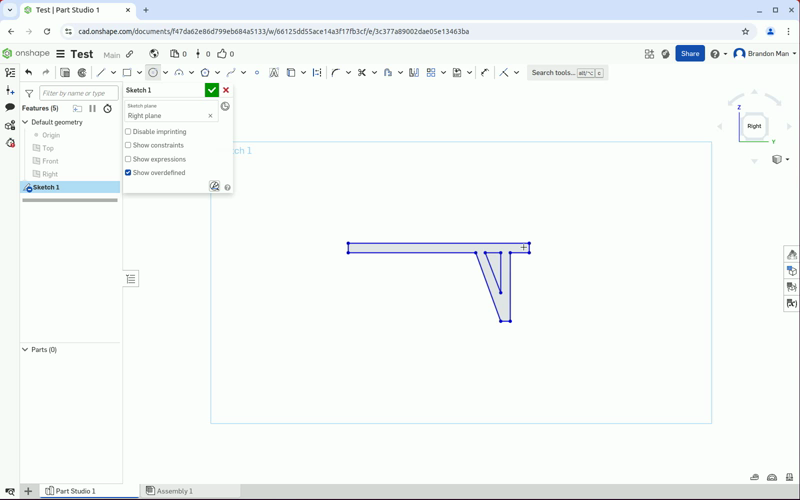
click(523, 246)
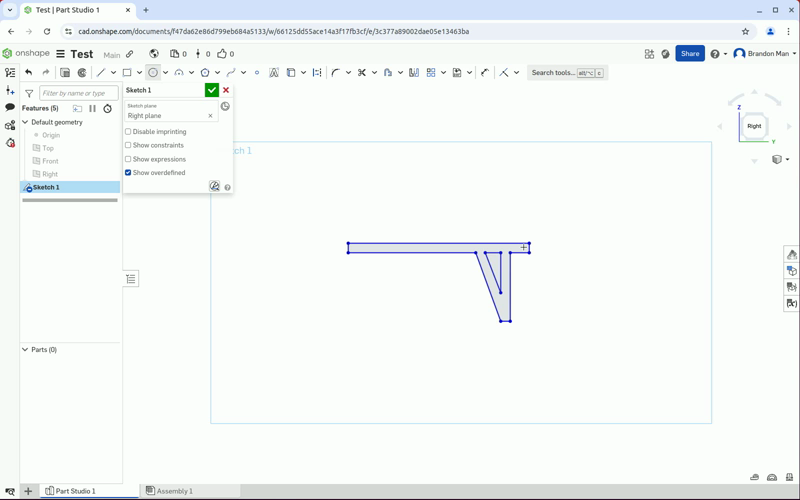
key_up(shift)
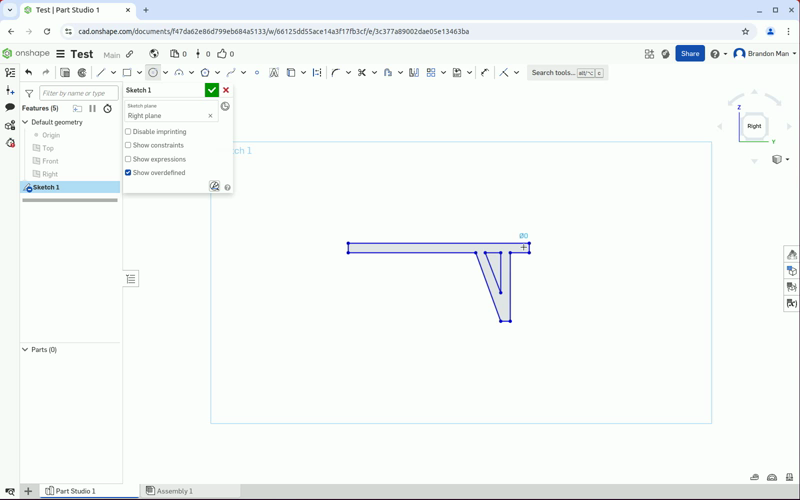
mouse_move(525, 246)
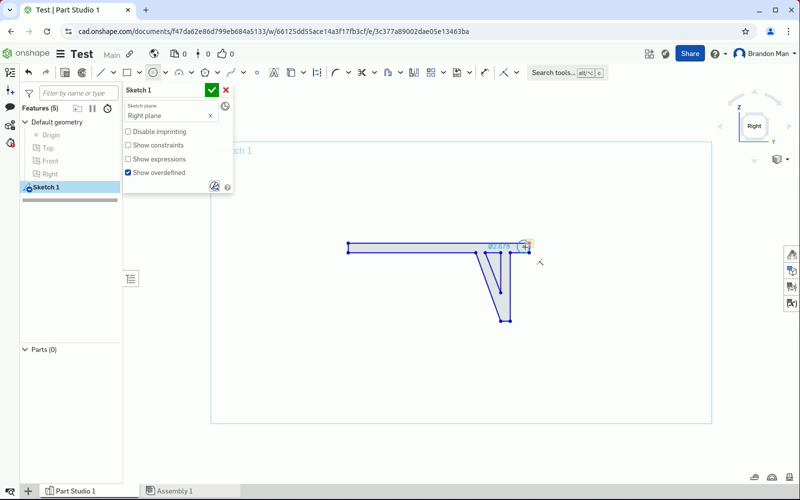
scroll(6)
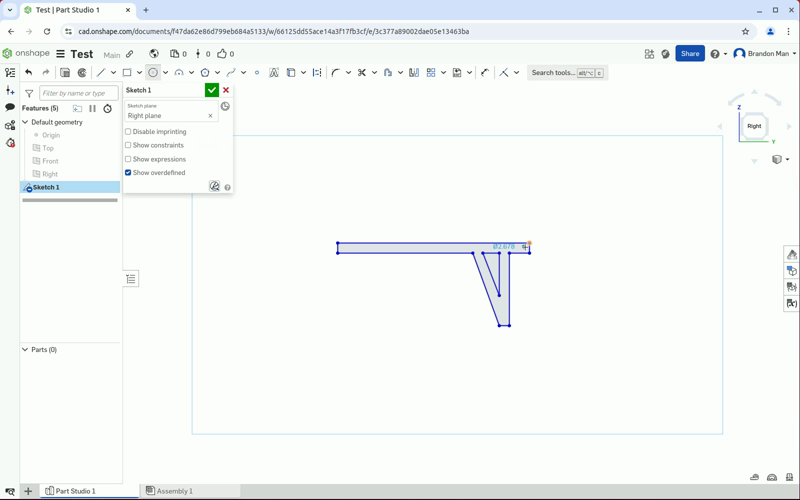
scroll(6)
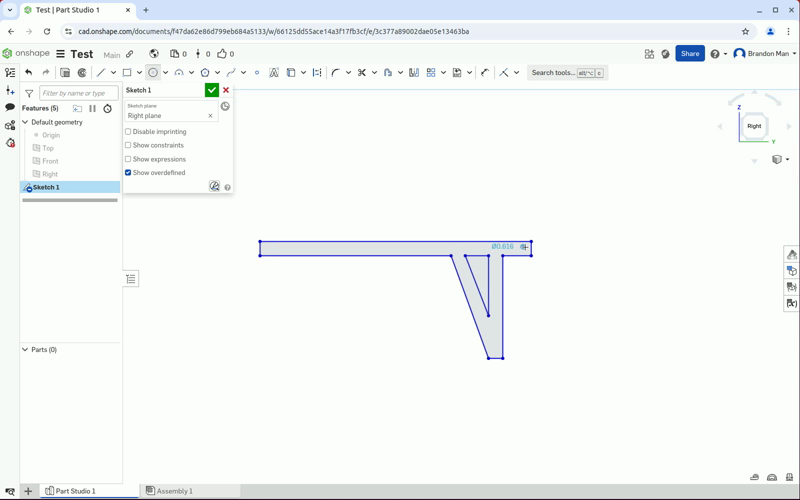
scroll(6)
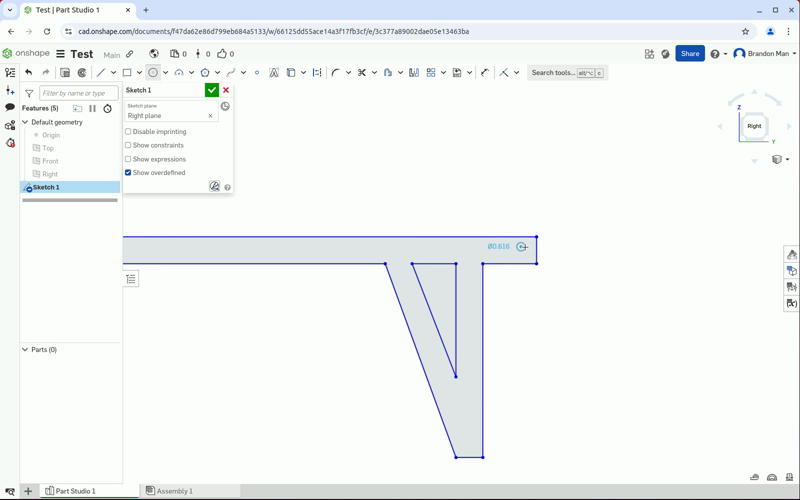
scroll(6)
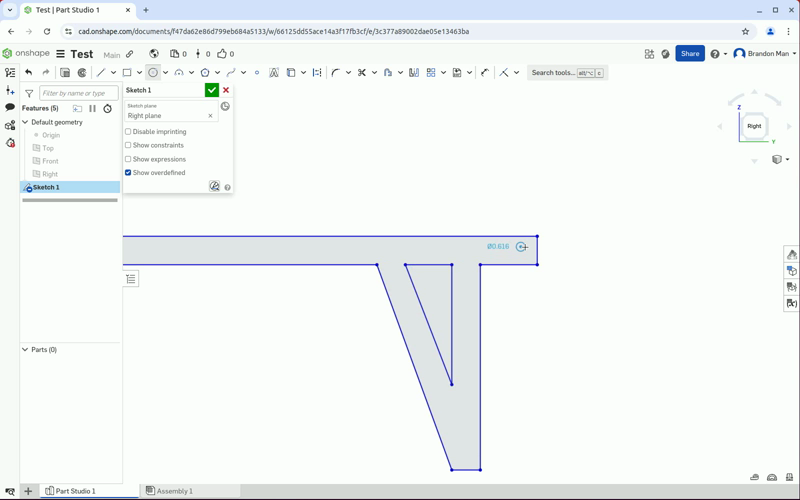
scroll(6)
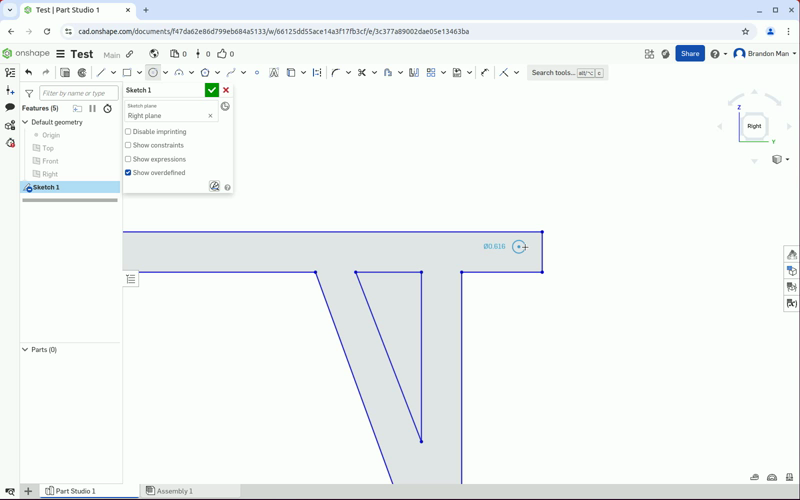
scroll(6)
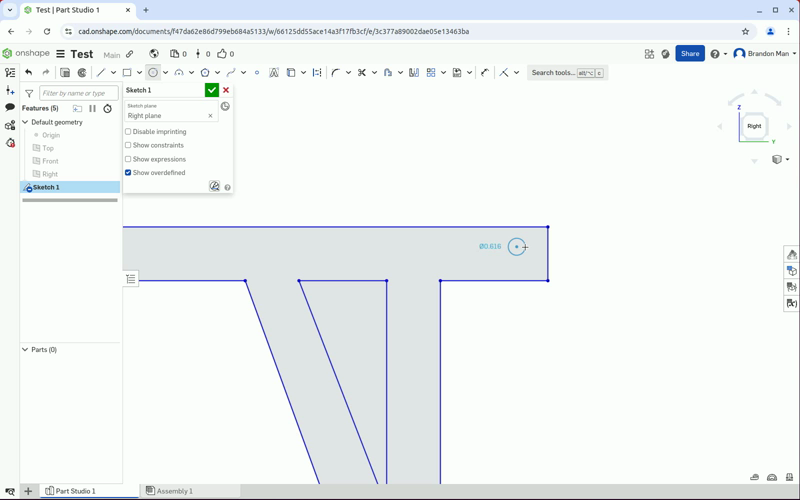
scroll(6)
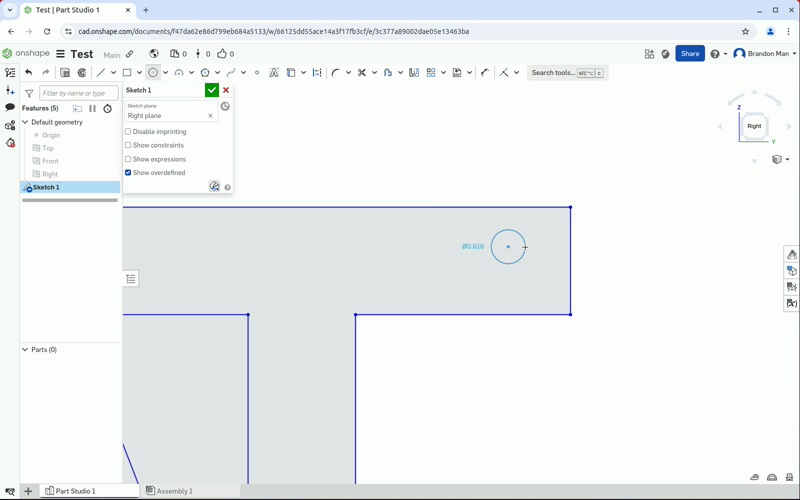
click(525, 246)
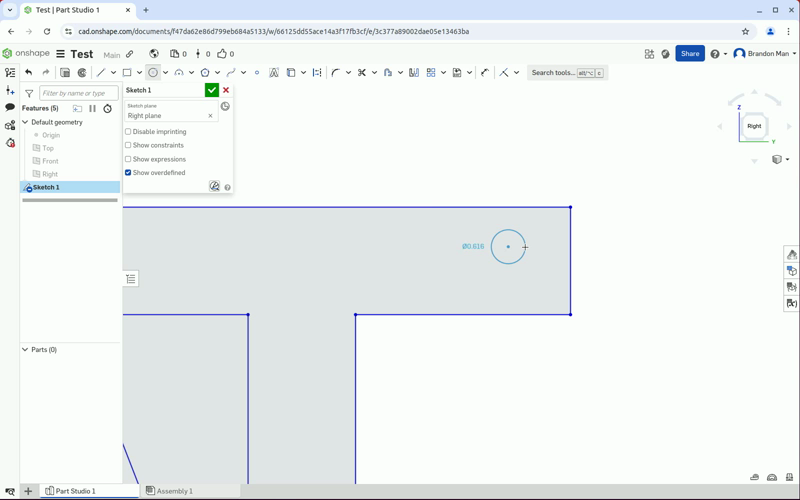
scroll(-6)
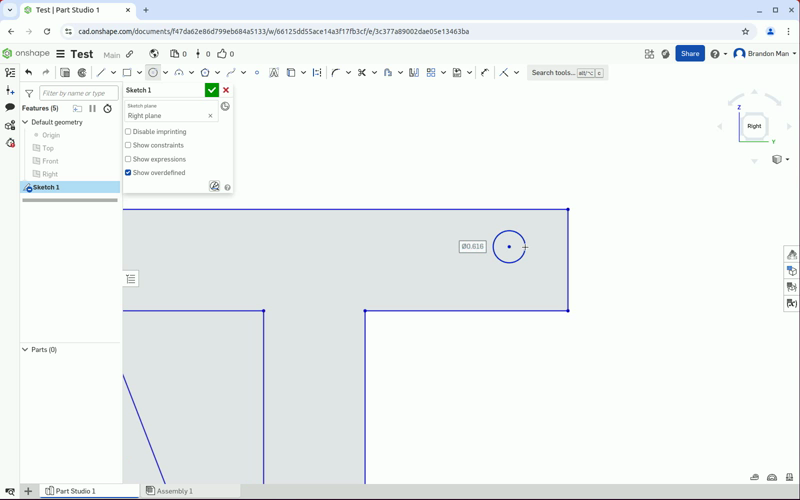
scroll(-6)
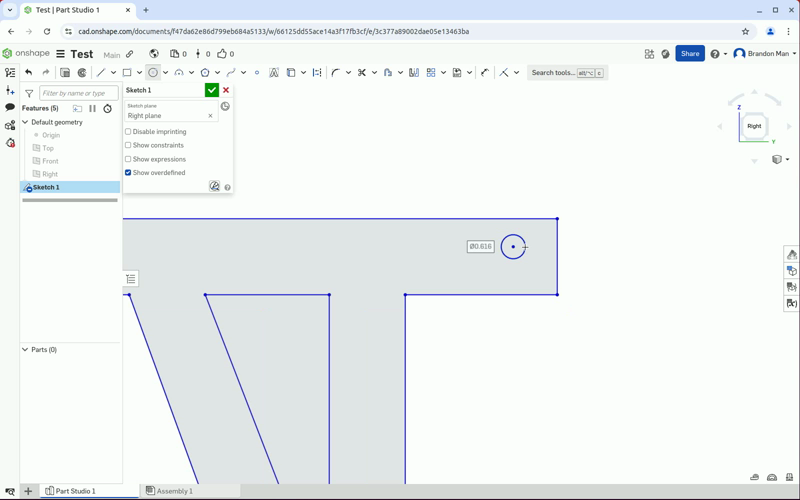
scroll(-6)
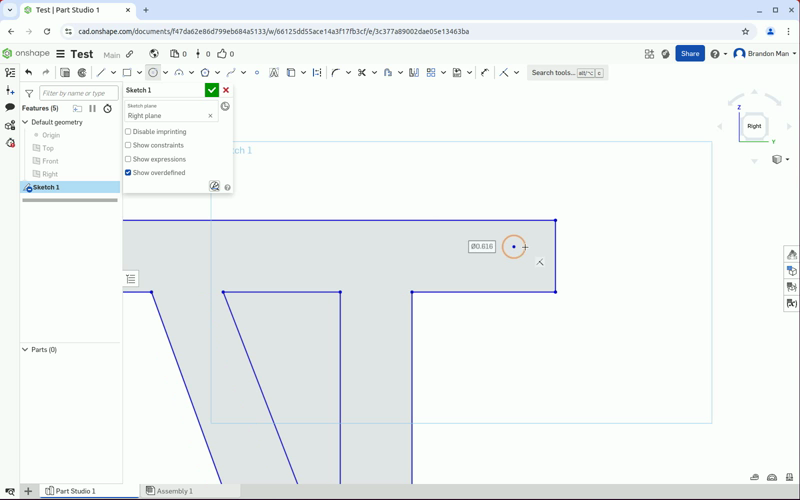
scroll(-6)
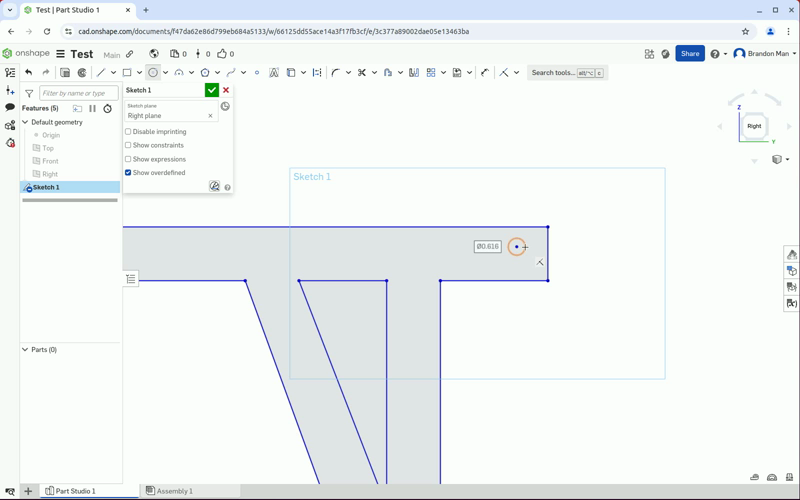
scroll(-6)
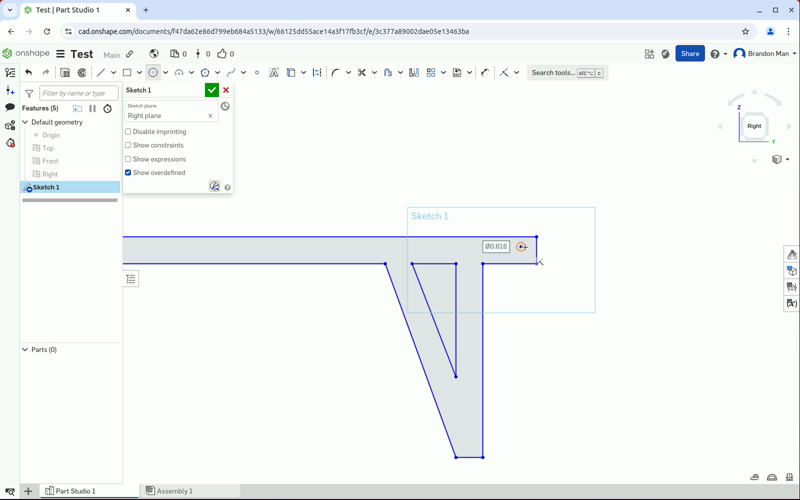
scroll(-6)
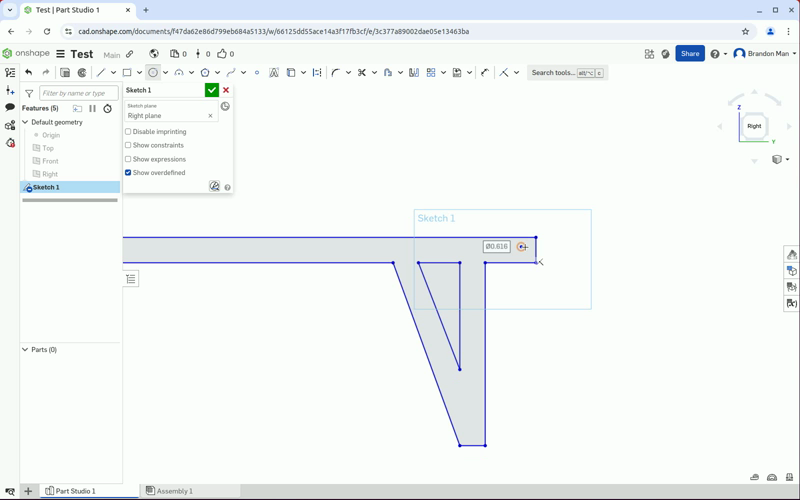
scroll(-6)
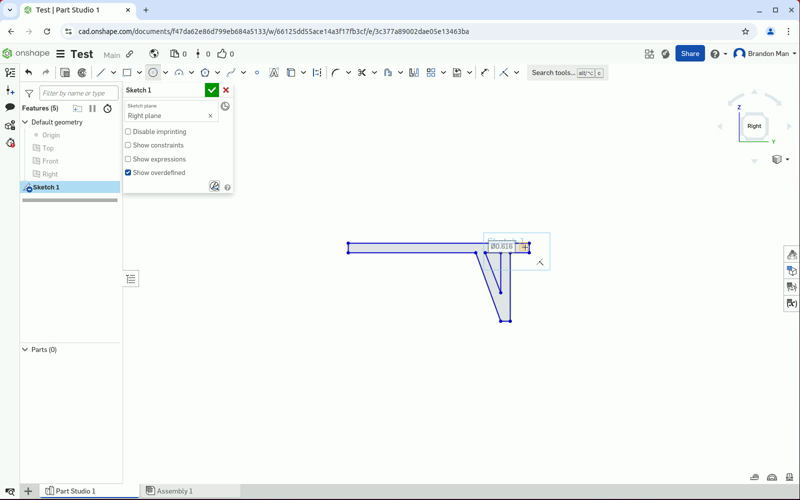
key(esc)
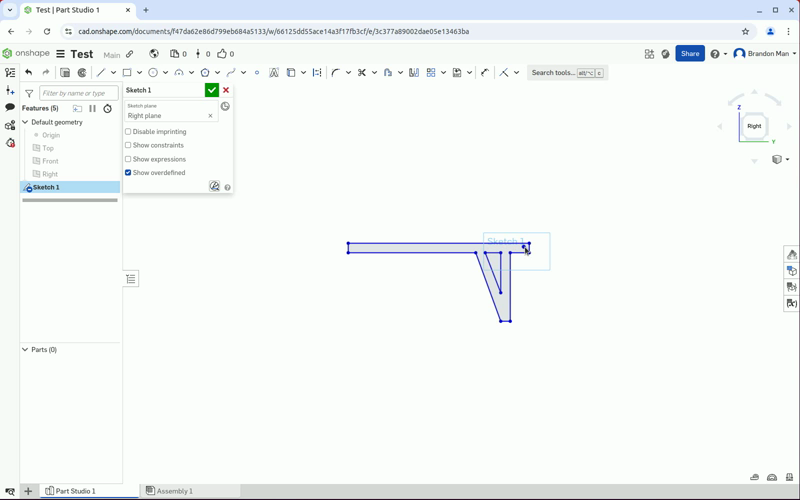
mouse_move(506, 289)
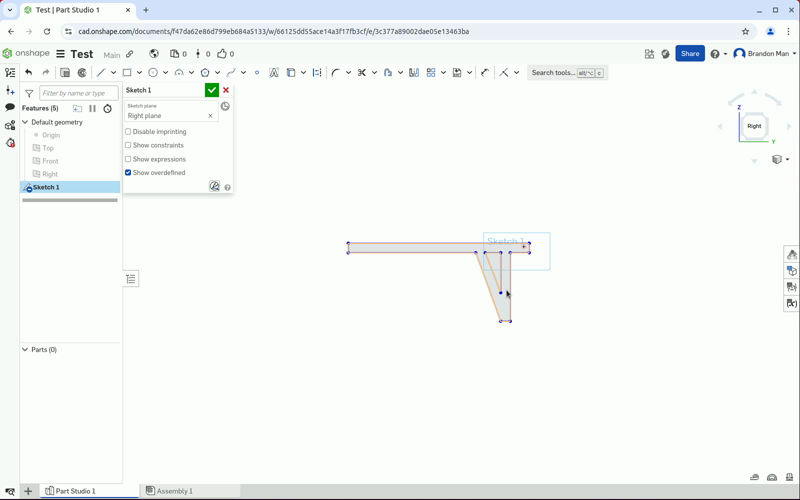
click(506, 289)
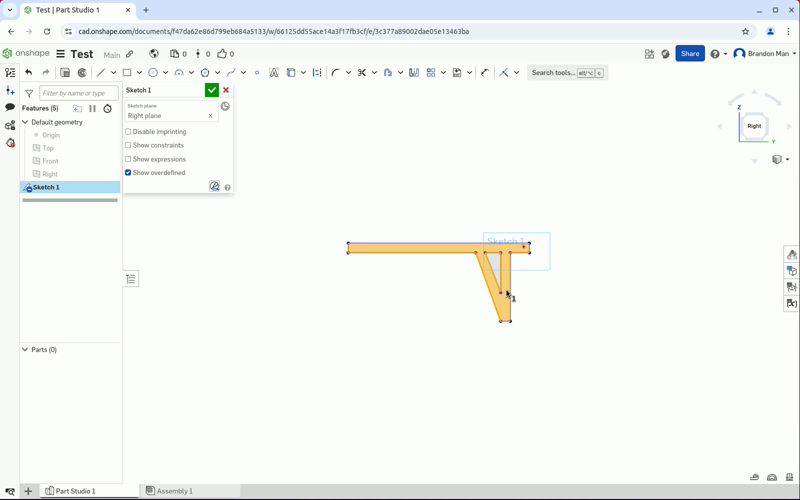
mouse_move(73, 352)
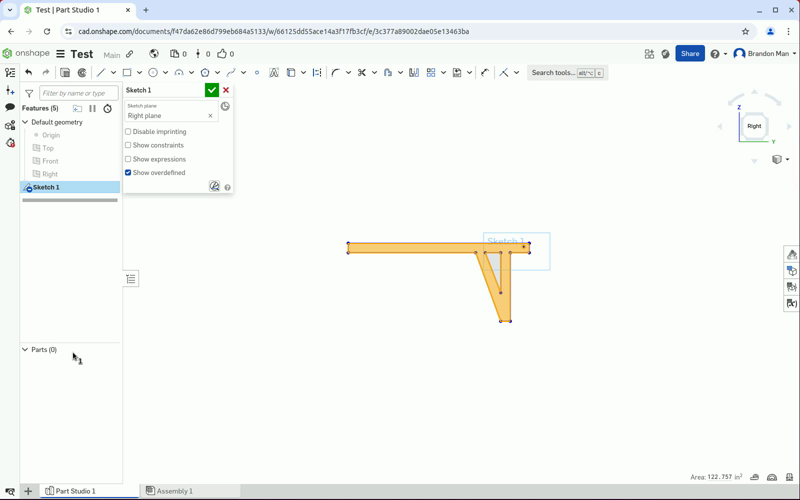
key(shift+y)
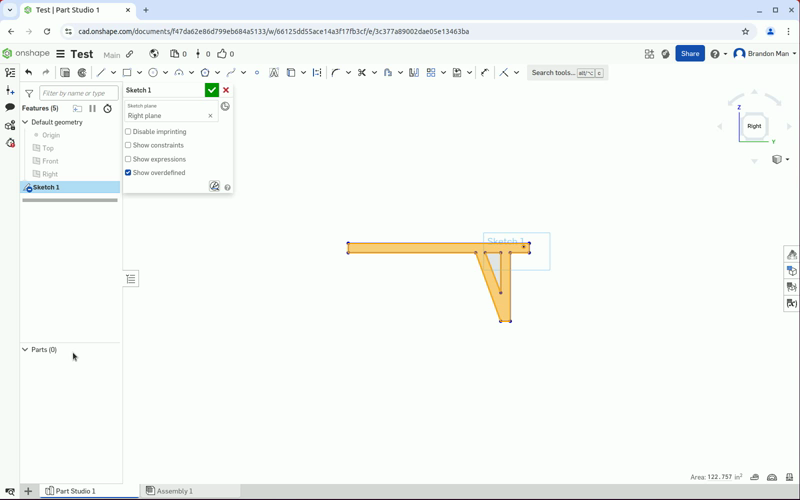
key(shift+e)
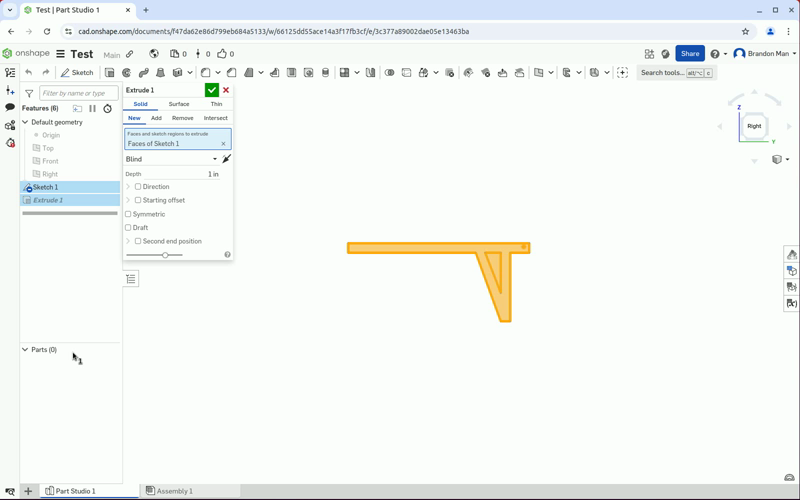
mouse_move(143, 106)
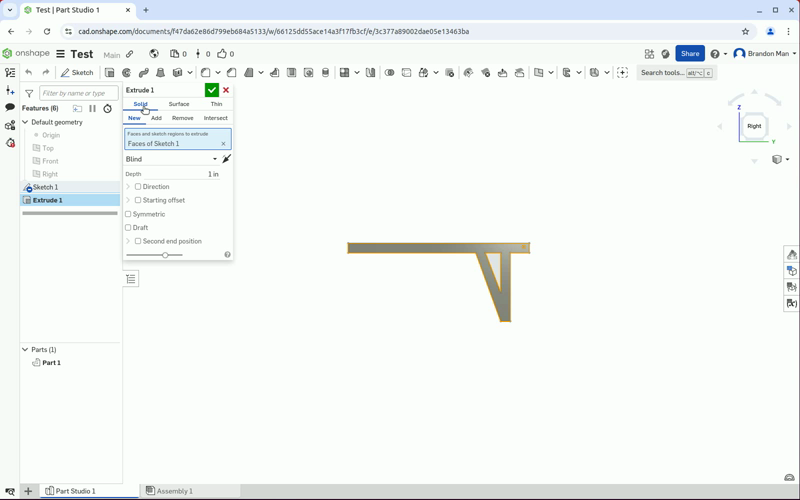
click(143, 106)
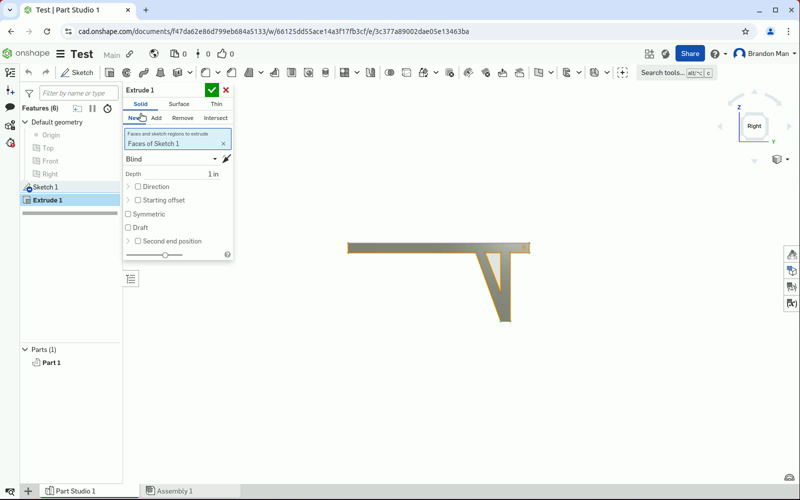
mouse_move(137, 120)
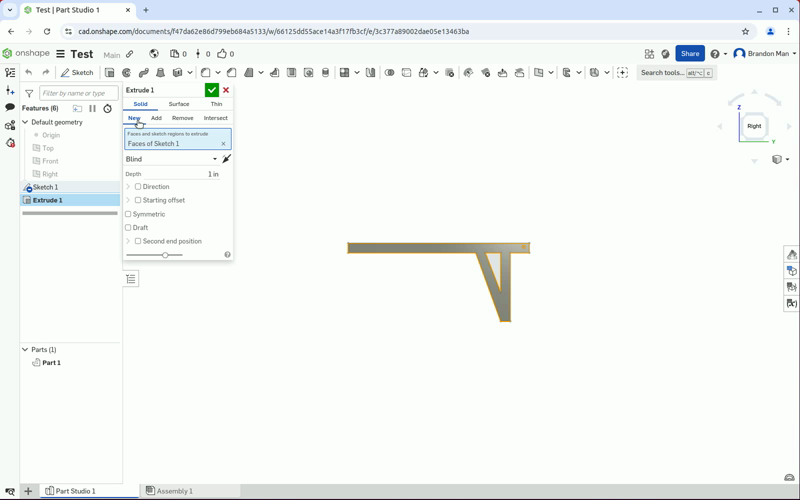
click(137, 120)
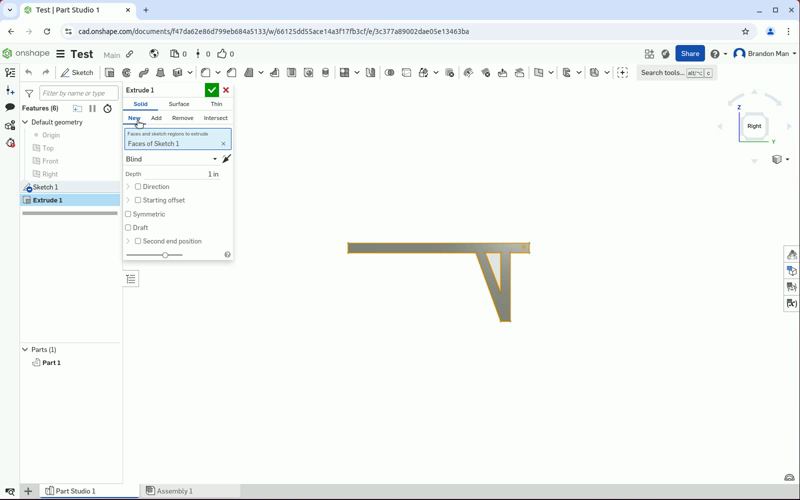
key(tab, 4)
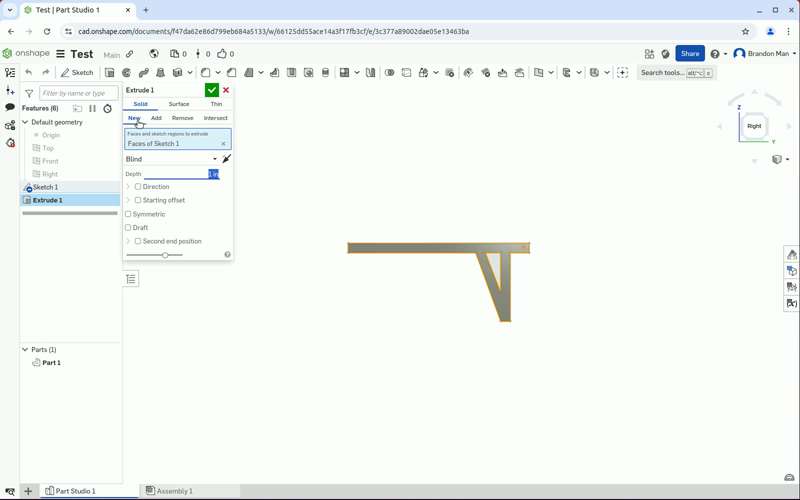
text(0.241)
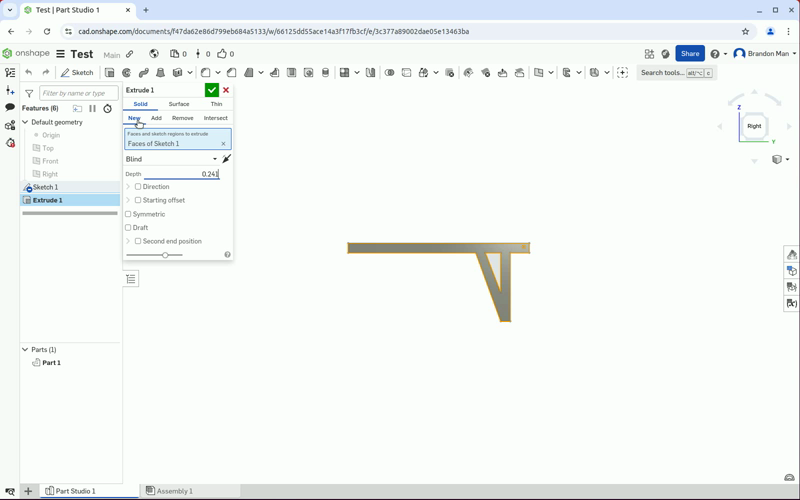
key(enter)
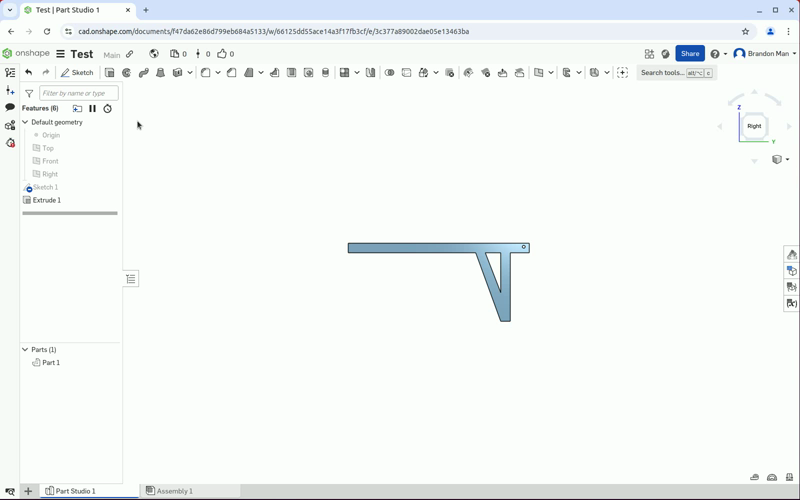
key(shift+h)
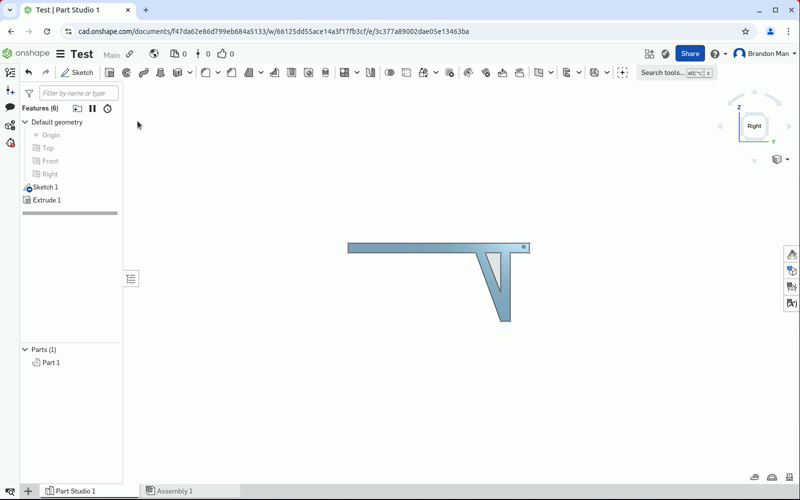
key(shift+h)
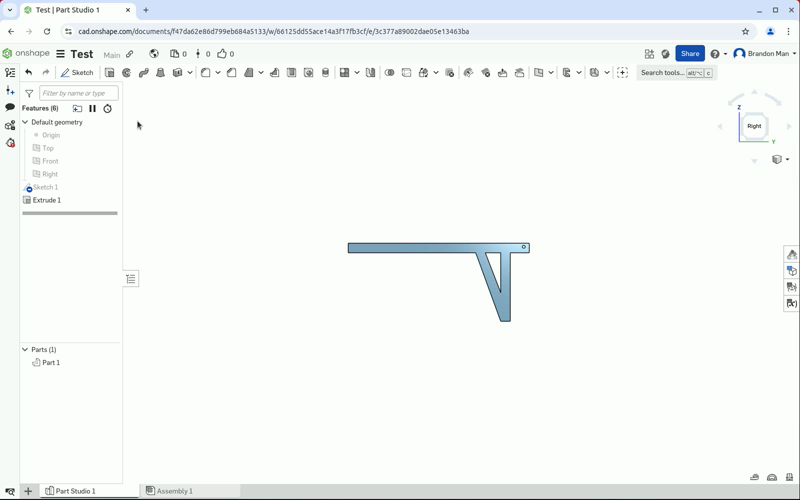
mouse_move(73, 189)
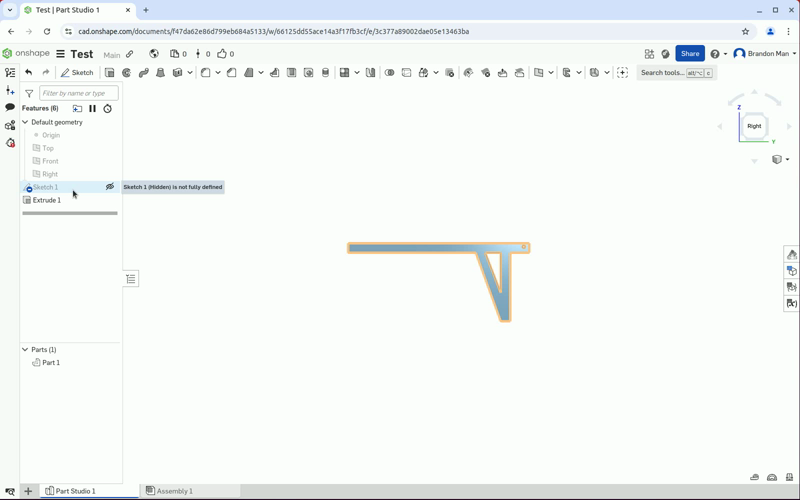
click(73, 189)
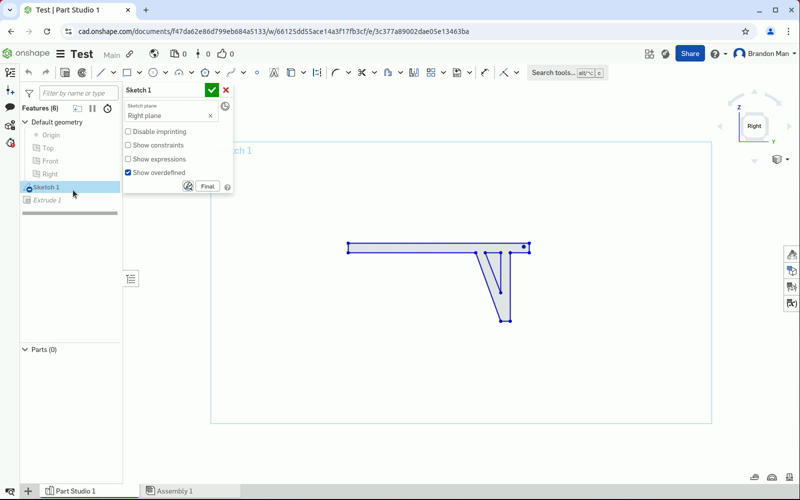
mouse_move(229, 92)
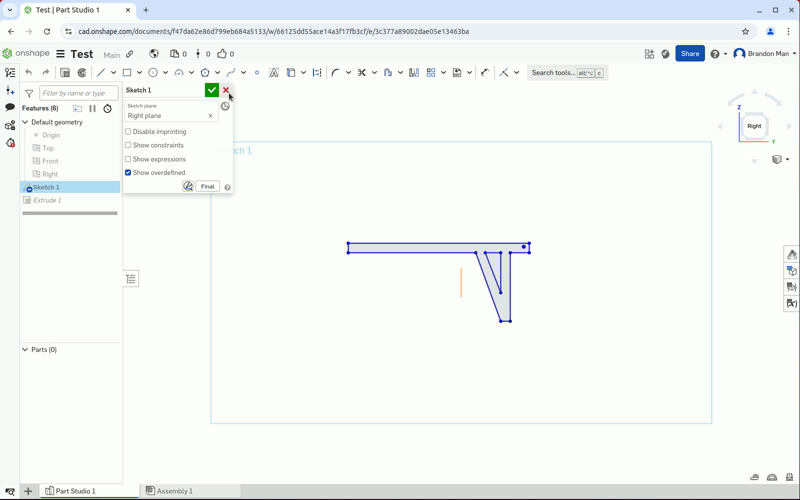
click(229, 92)
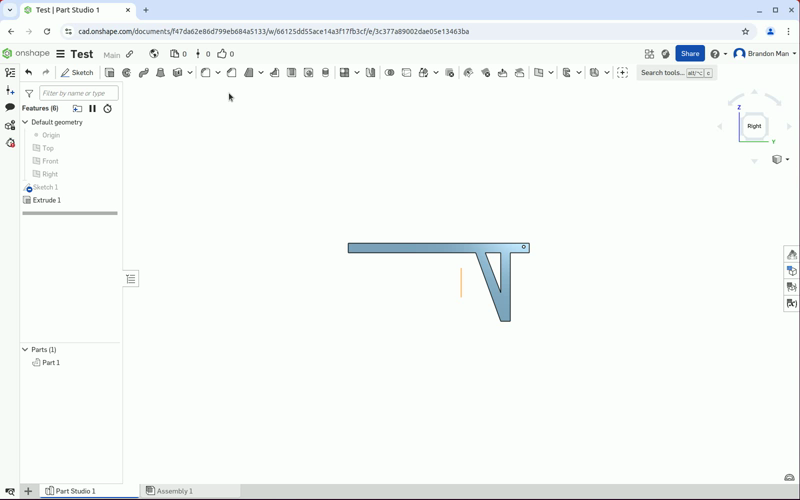
mouse_move(541, 75)
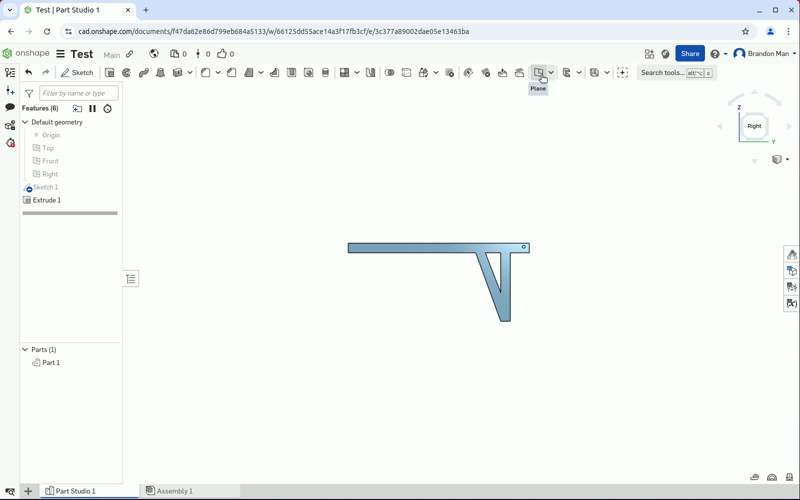
click(541, 75)
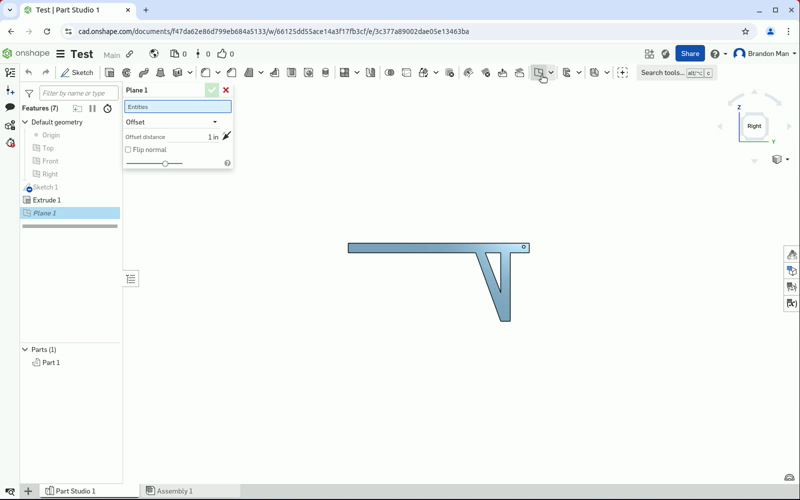
mouse_move(73, 176)
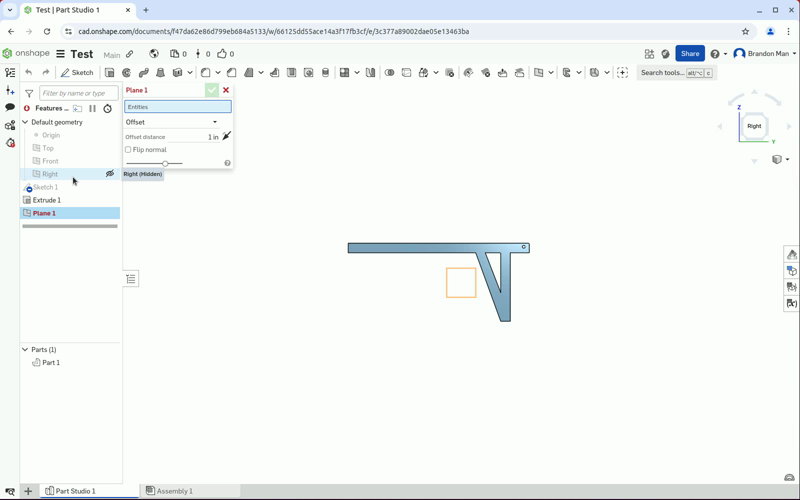
click(73, 176)
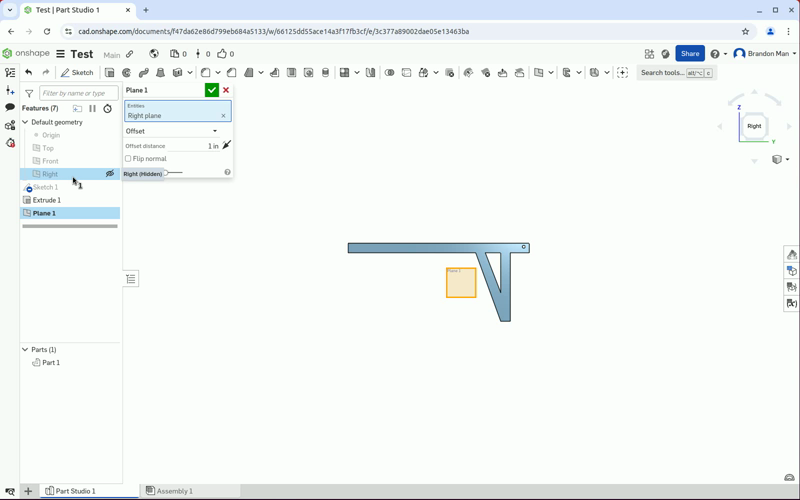
key(tab, 2)
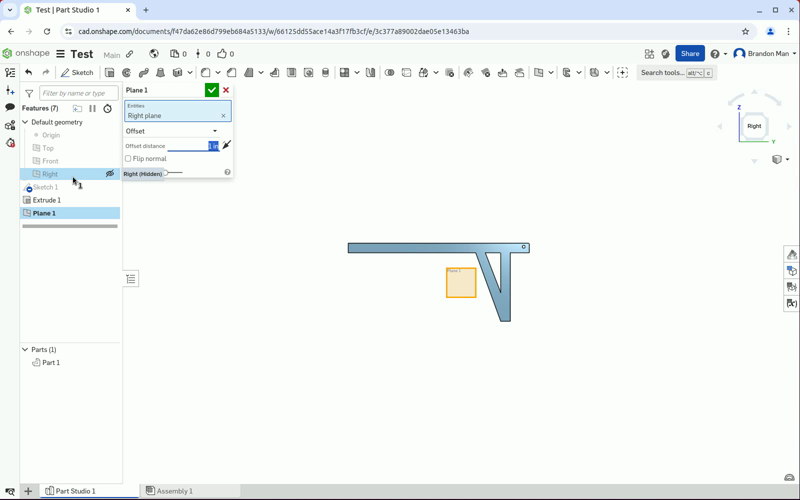
text(0.246)
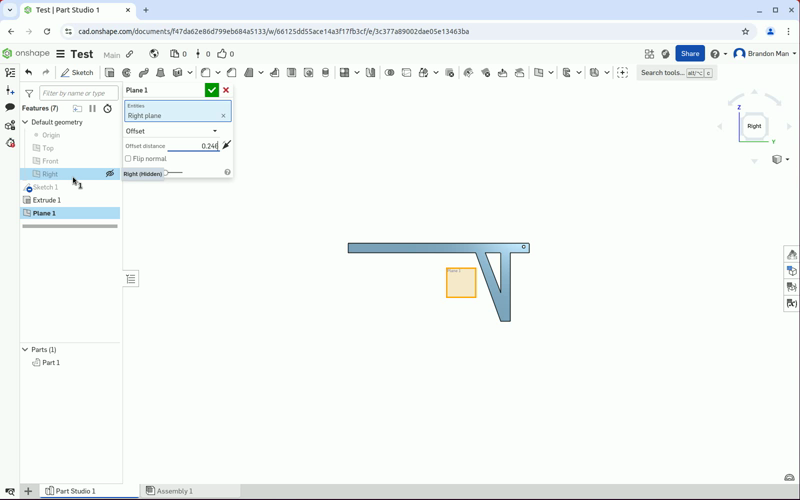
key(enter, 2)
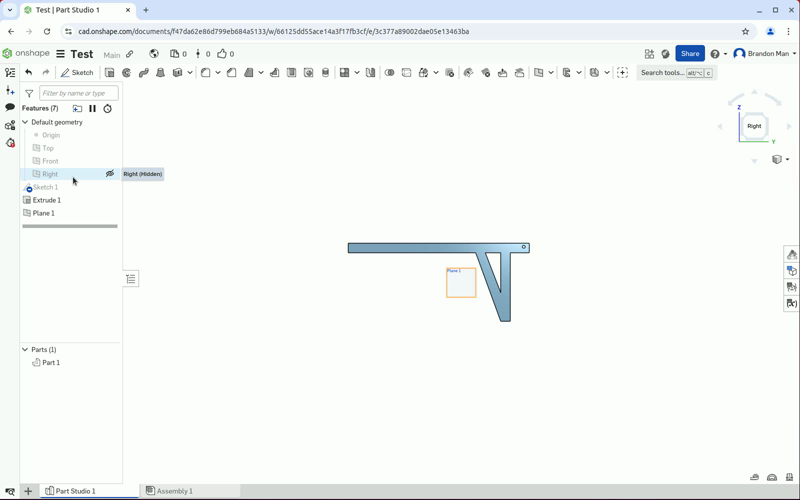
key(shift+s)
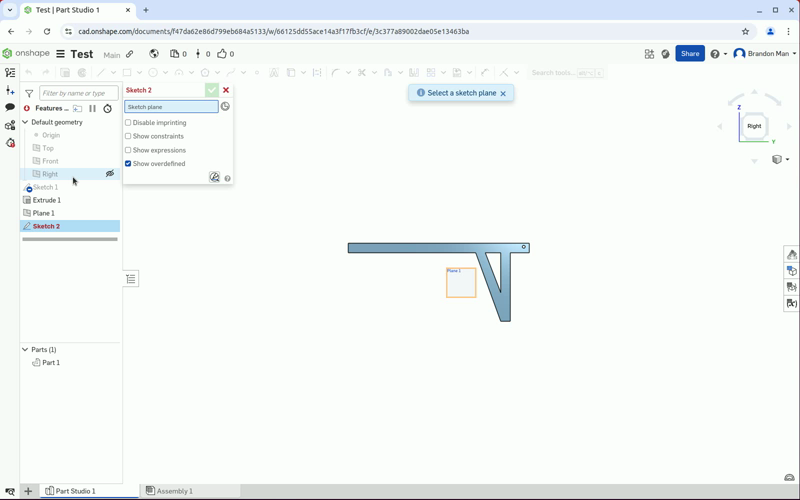
mouse_move(73, 215)
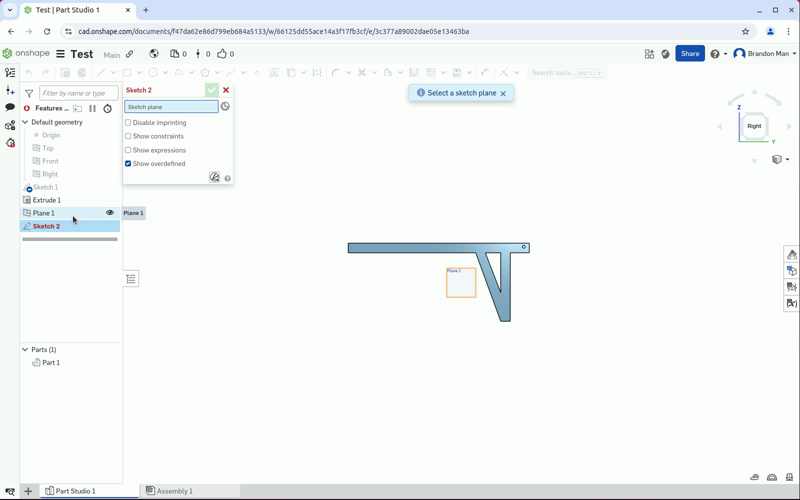
click(73, 215)
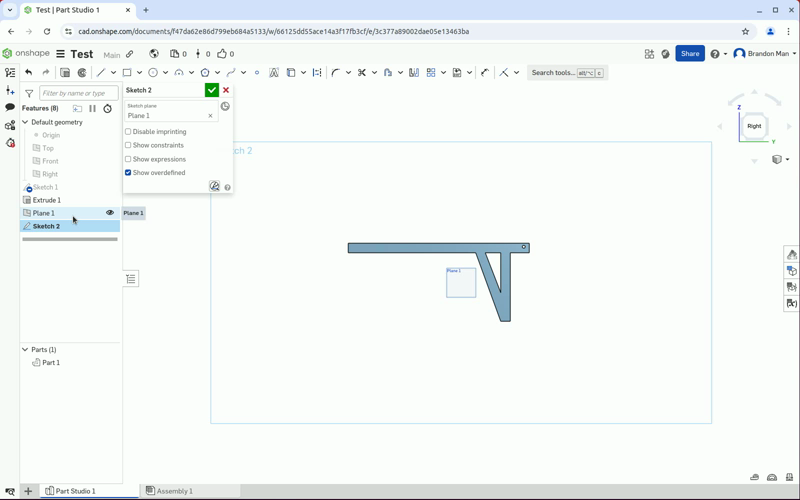
mouse_move(73, 352)
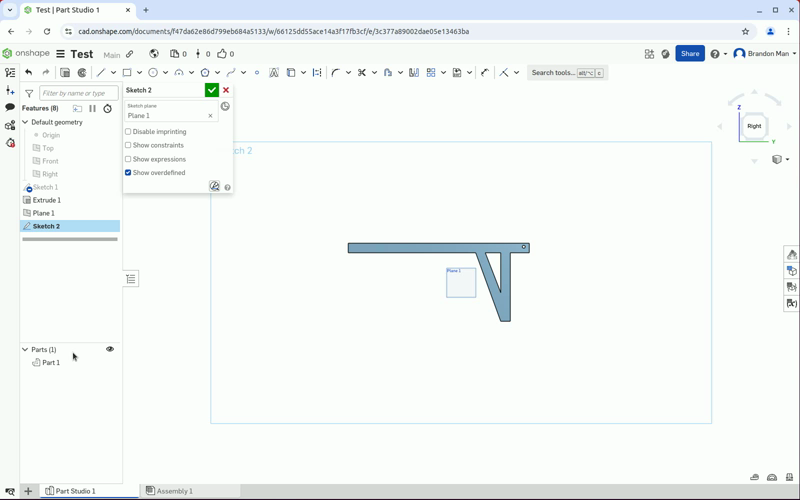
key(y)
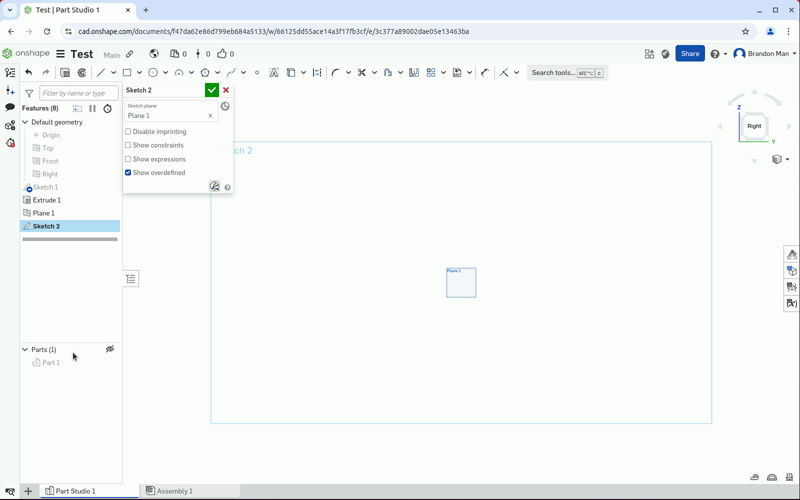
key(l)
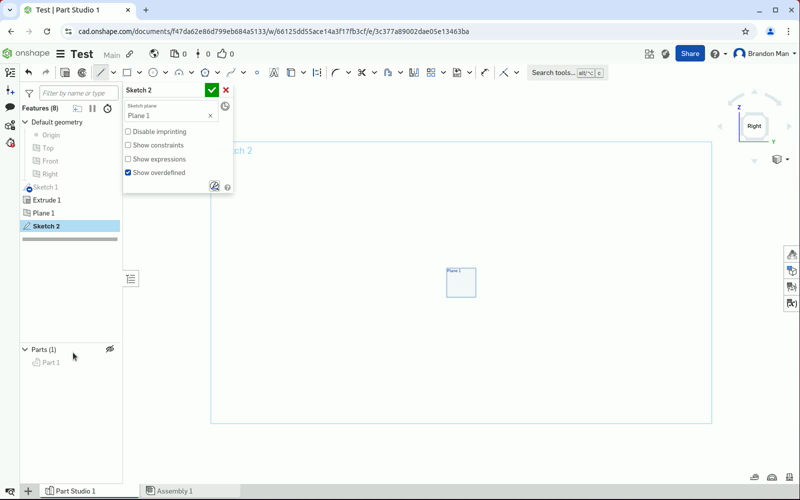
key_down(shift)
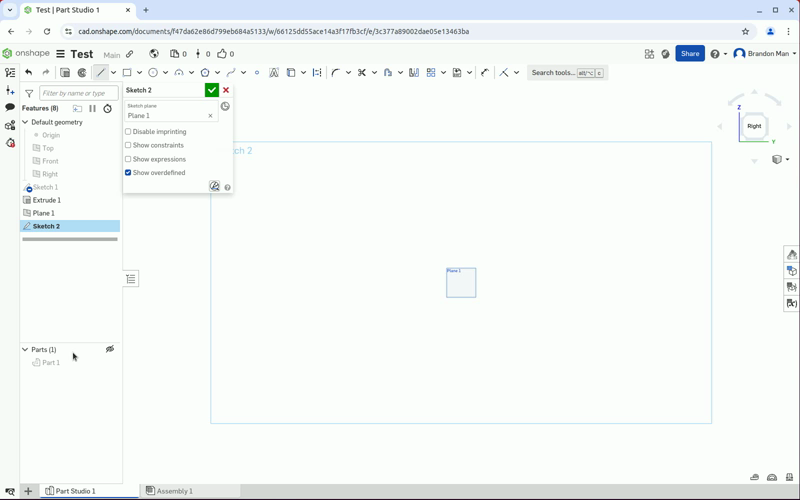
mouse_move(384, 320)
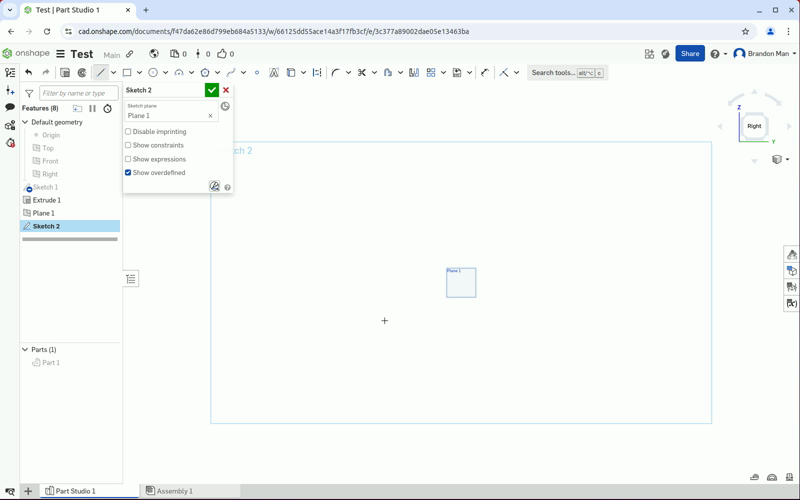
click(384, 320)
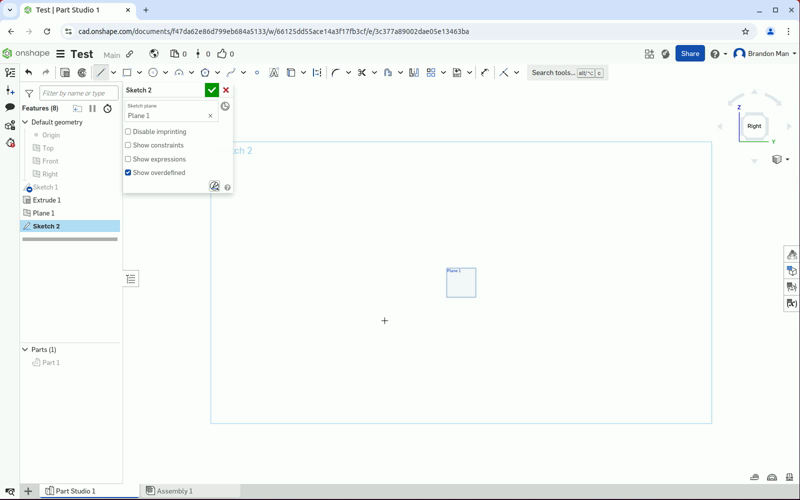
key_up(shift)
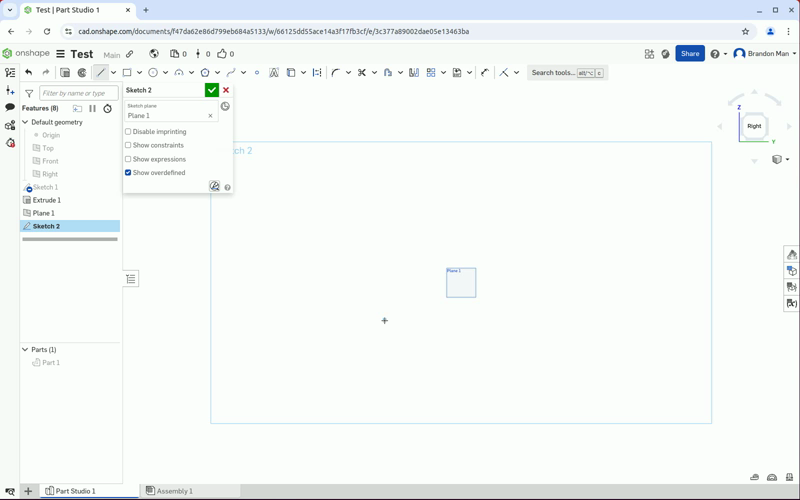
key_down(shift)
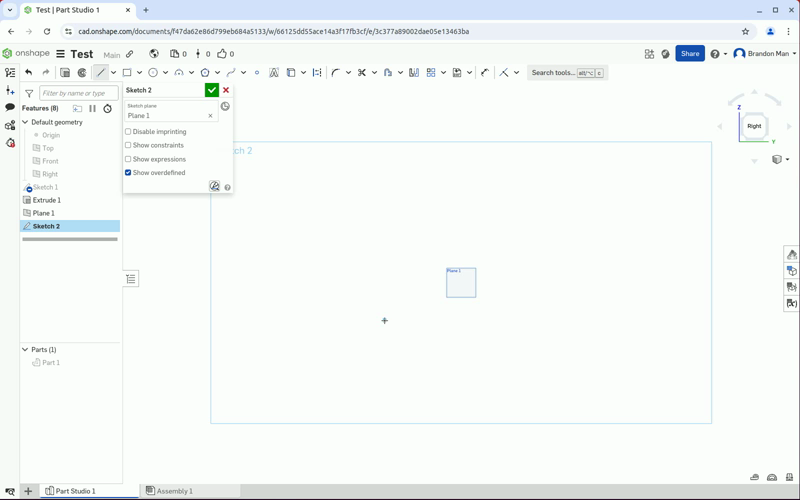
mouse_move(414, 320)
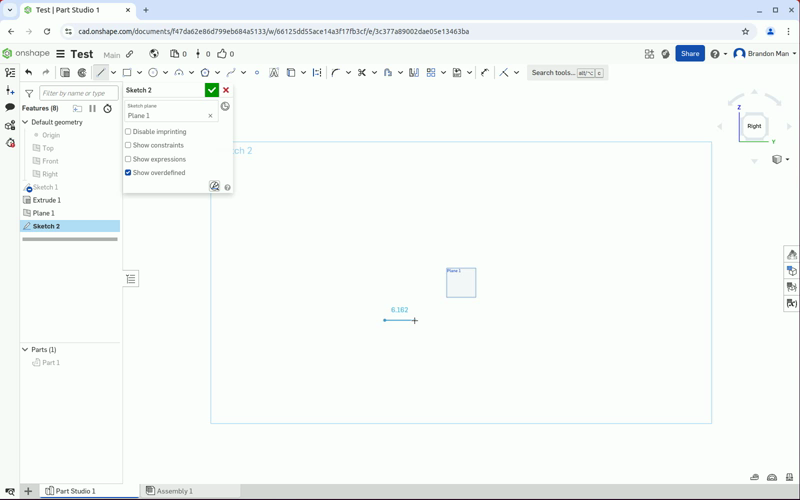
mouse_move(394, 320)
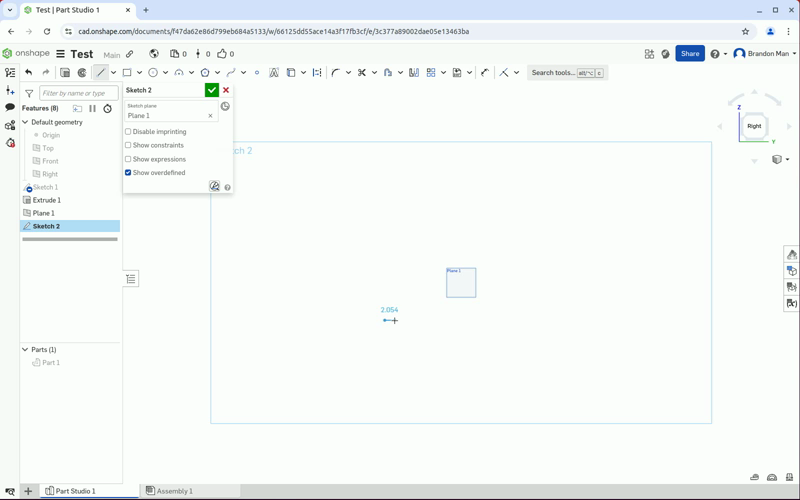
click(394, 320)
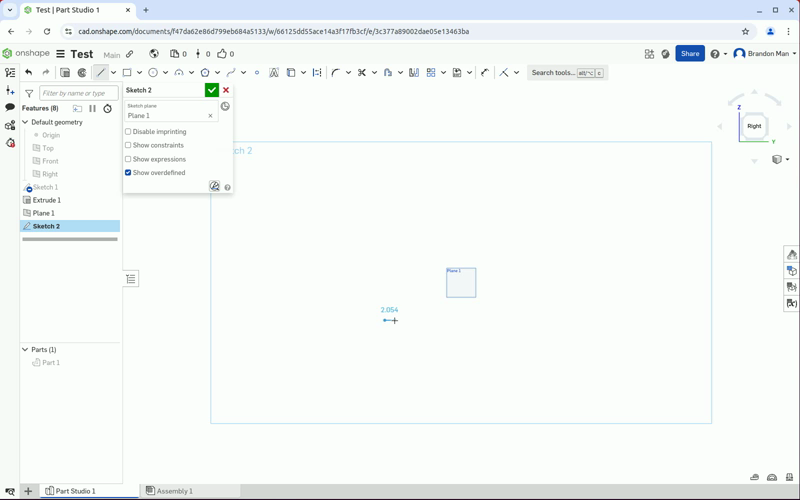
key_up(shift)
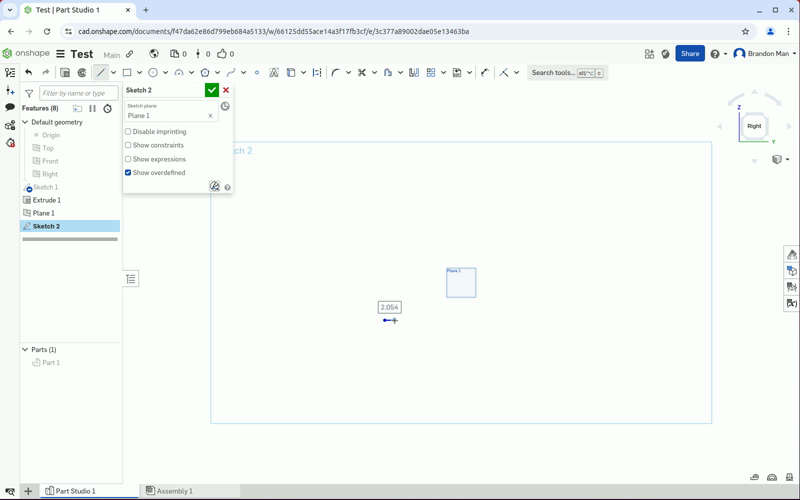
key_down(shift)
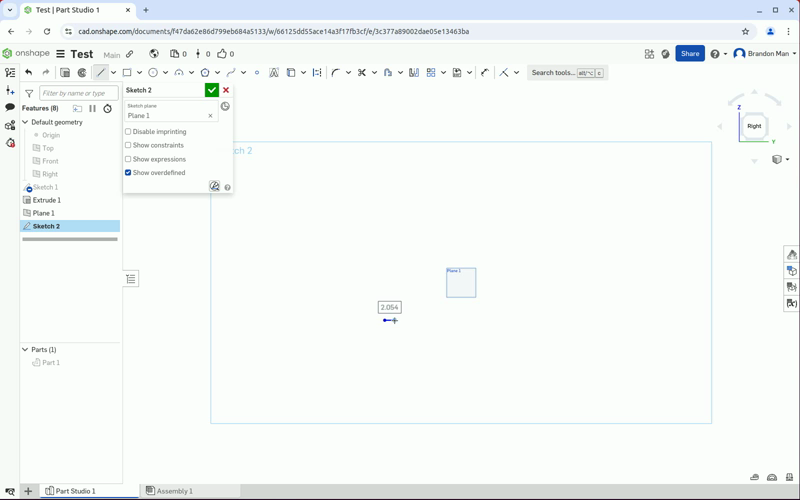
mouse_move(419, 252)
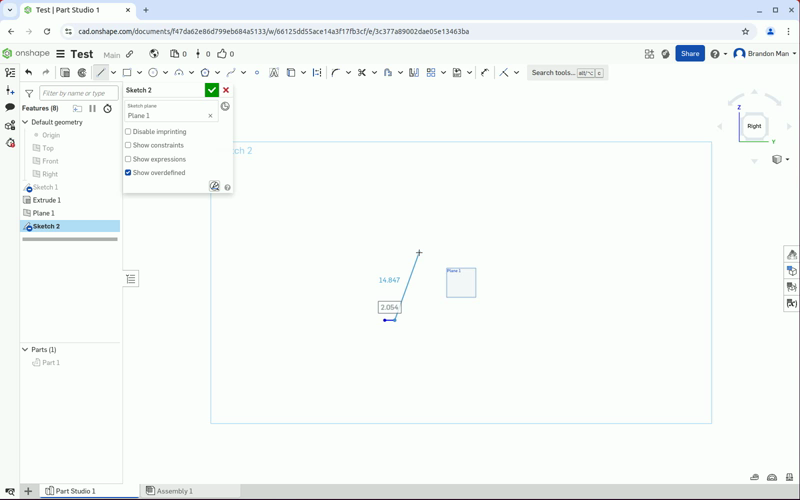
click(419, 252)
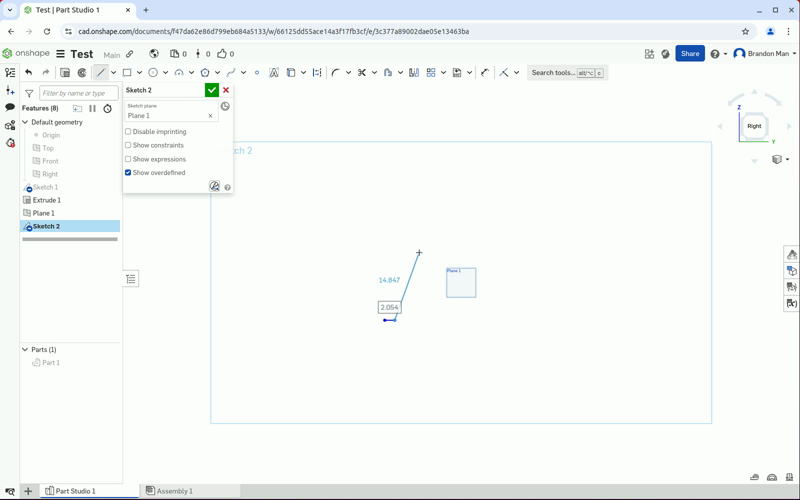
key_up(shift)
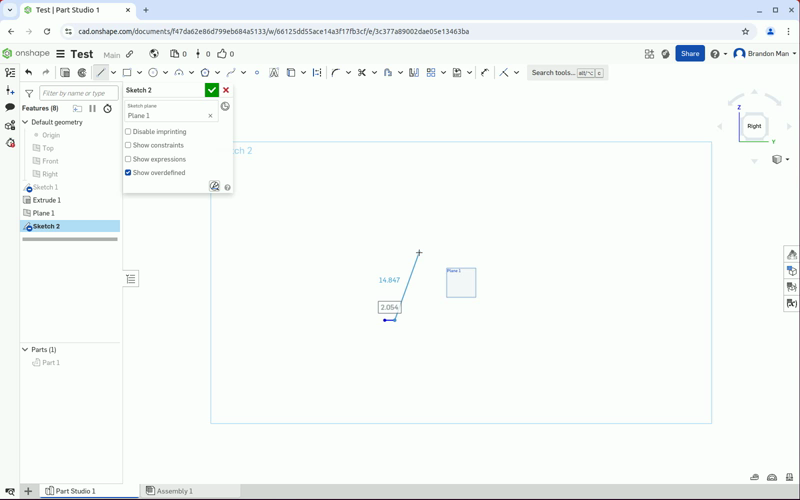
key_down(shift)
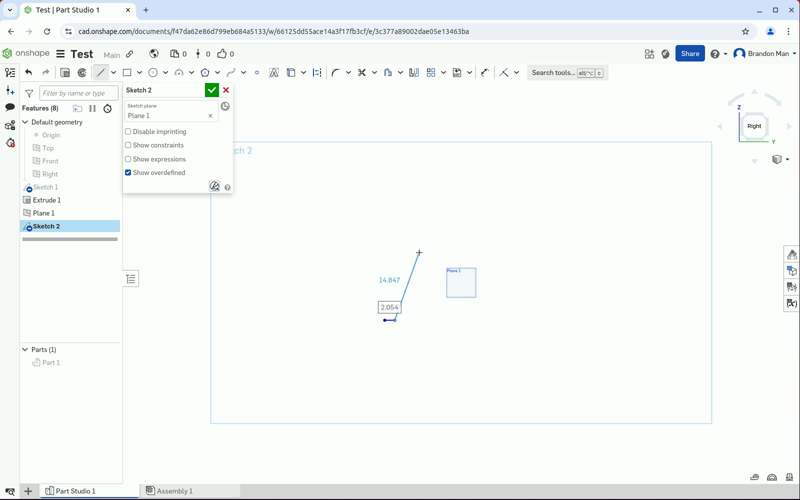
mouse_move(449, 252)
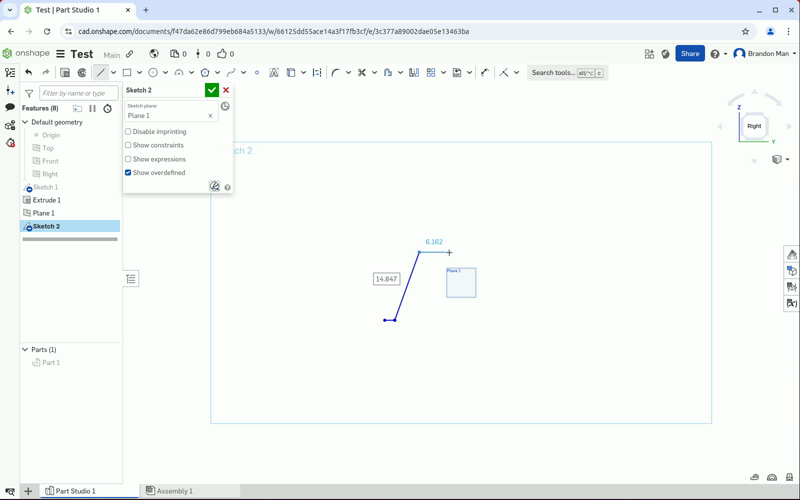
mouse_move(409, 252)
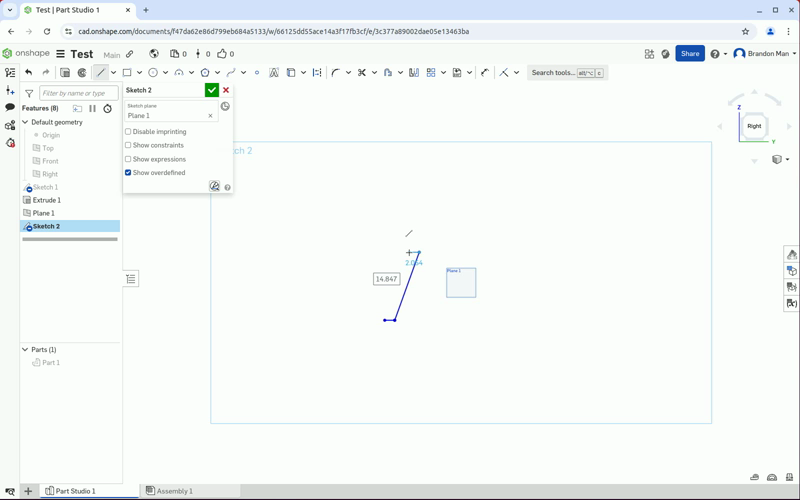
click(409, 252)
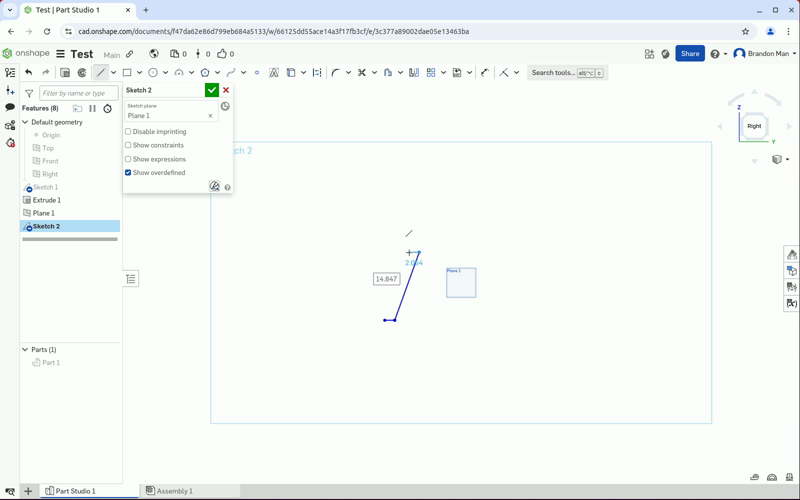
key_up(shift)
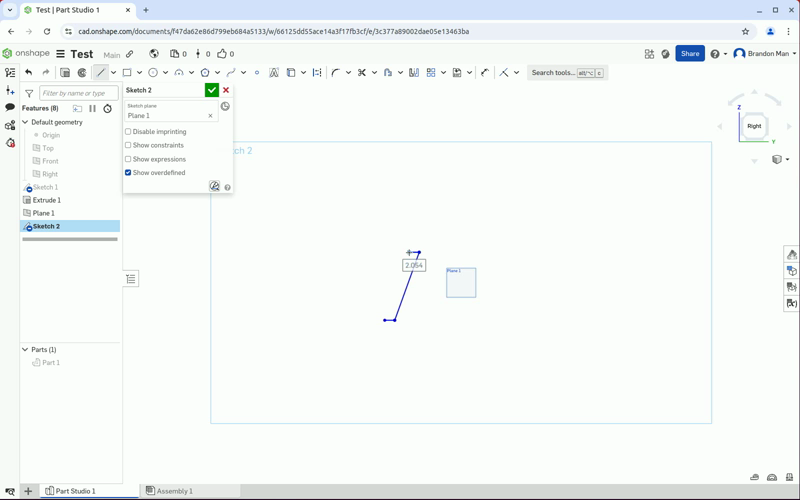
key_down(shift)
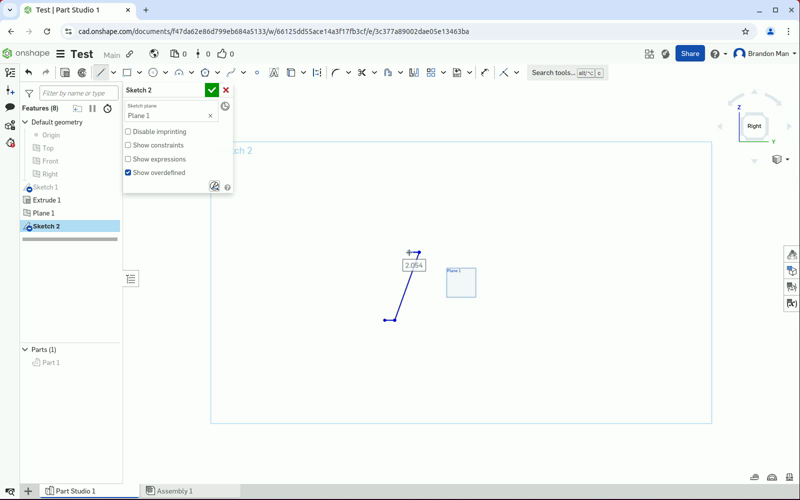
mouse_move(439, 252)
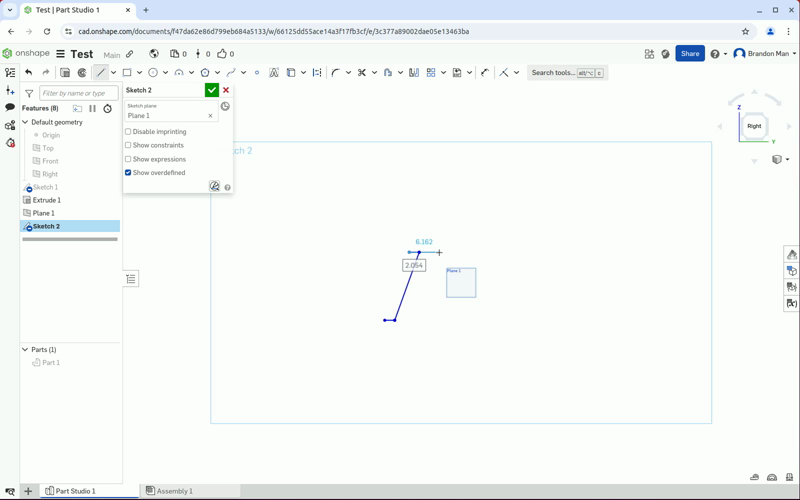
mouse_move(394, 291)
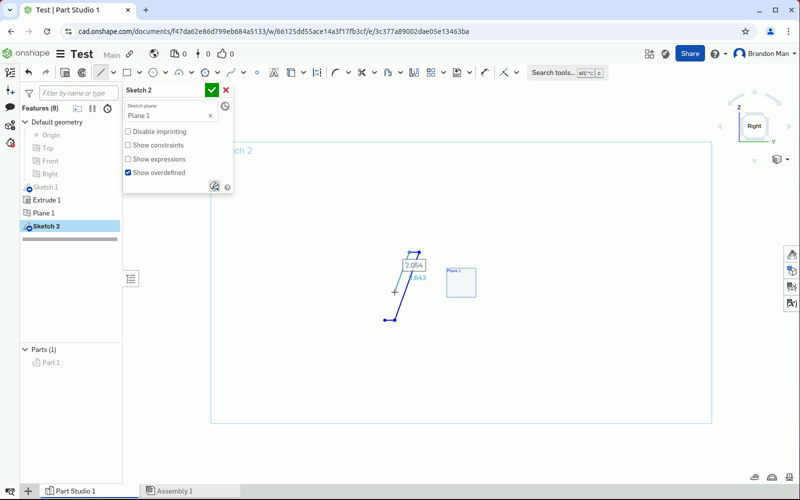
click(394, 291)
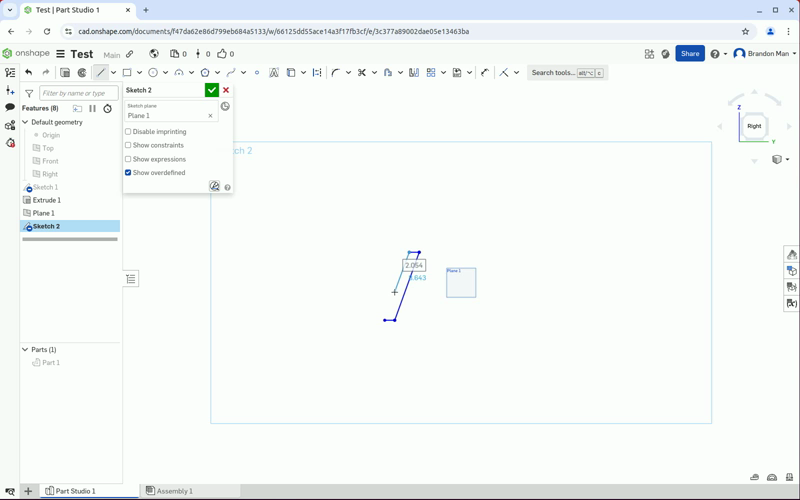
key_up(shift)
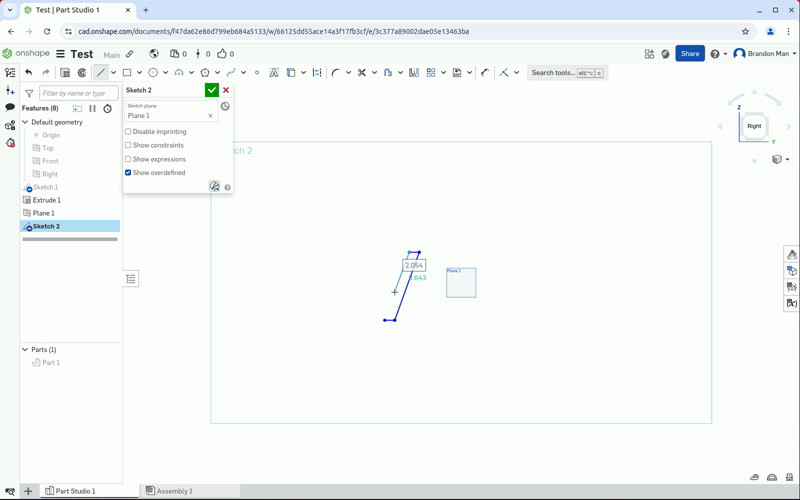
key_down(shift)
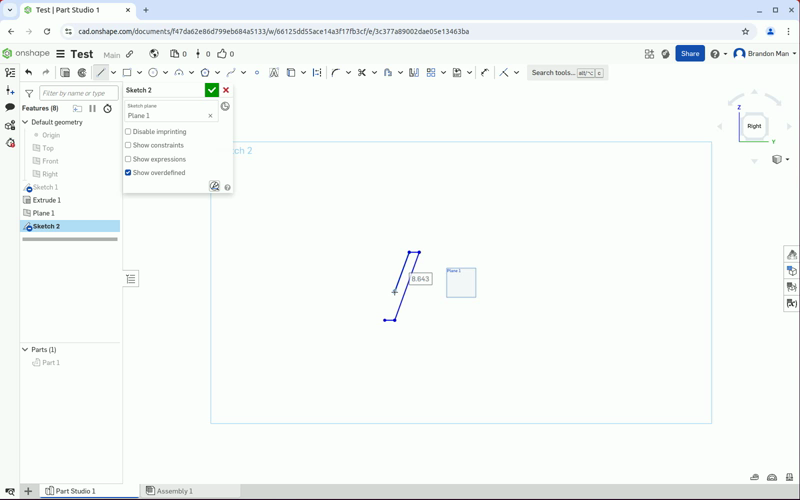
mouse_move(424, 291)
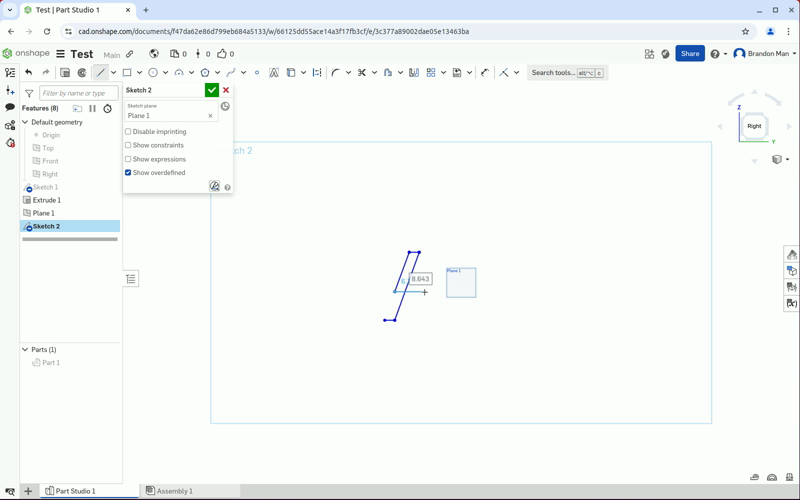
mouse_move(394, 252)
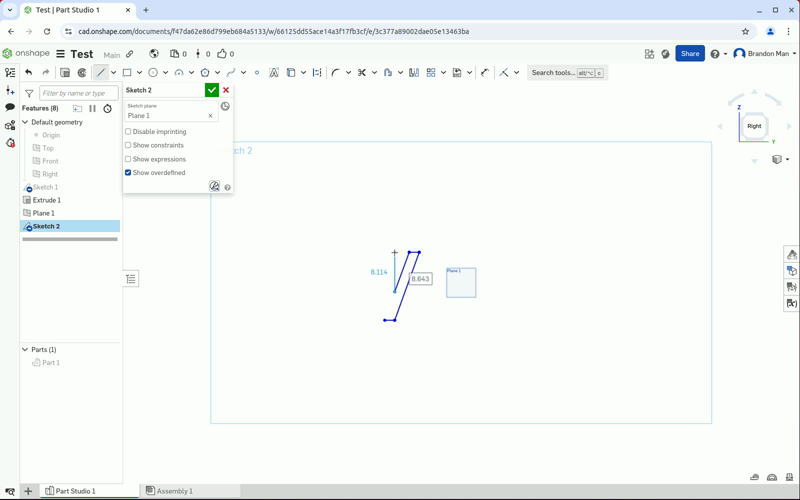
click(394, 252)
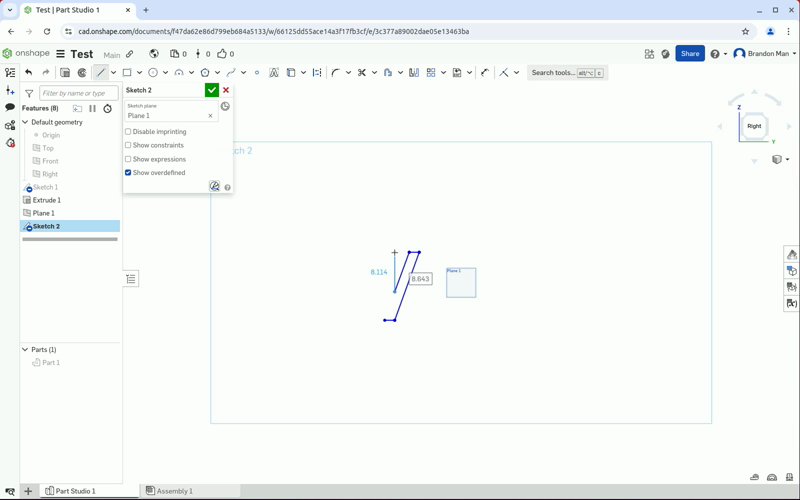
key_up(shift)
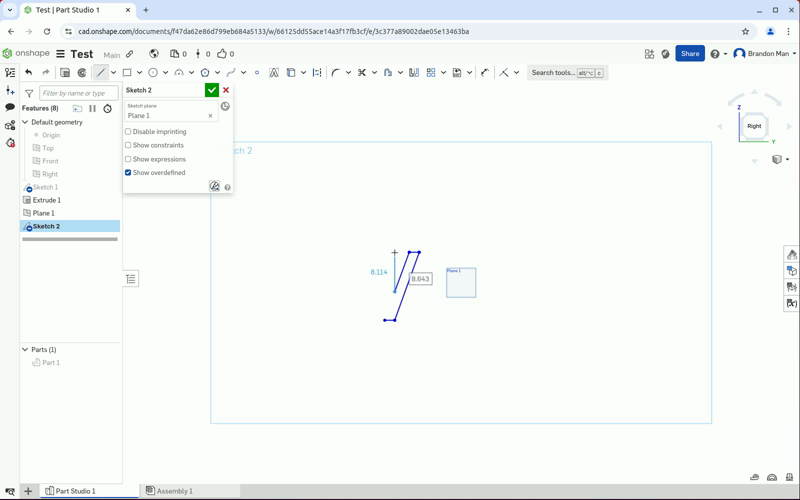
key_down(shift)
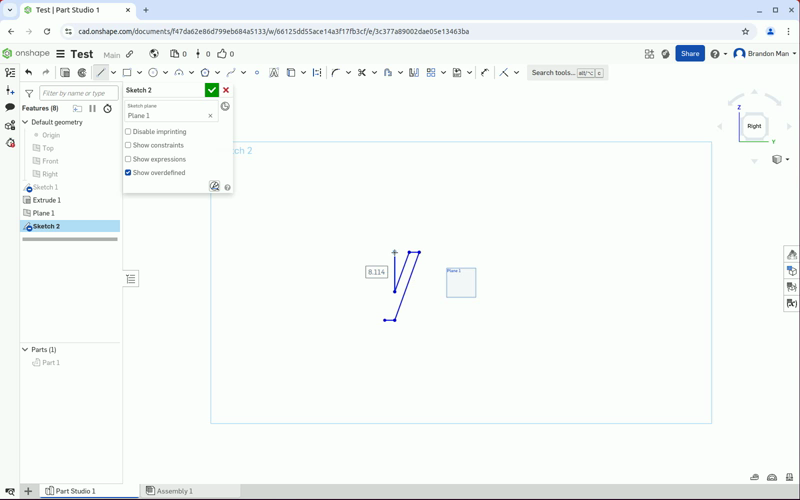
mouse_move(424, 252)
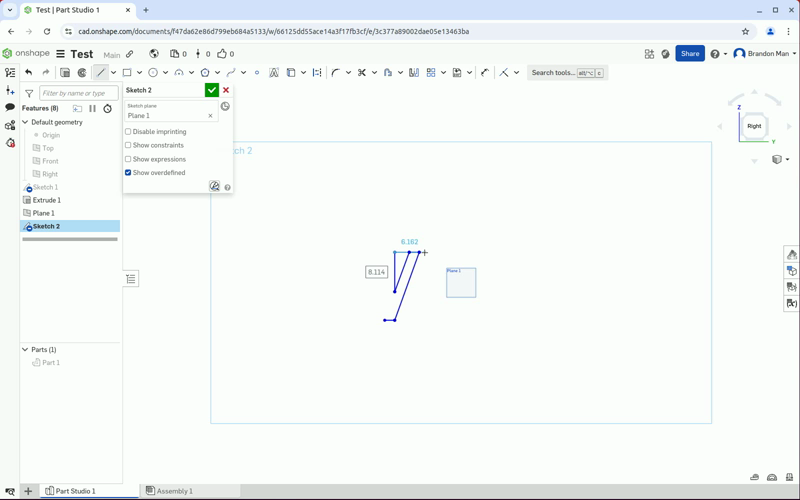
mouse_move(384, 252)
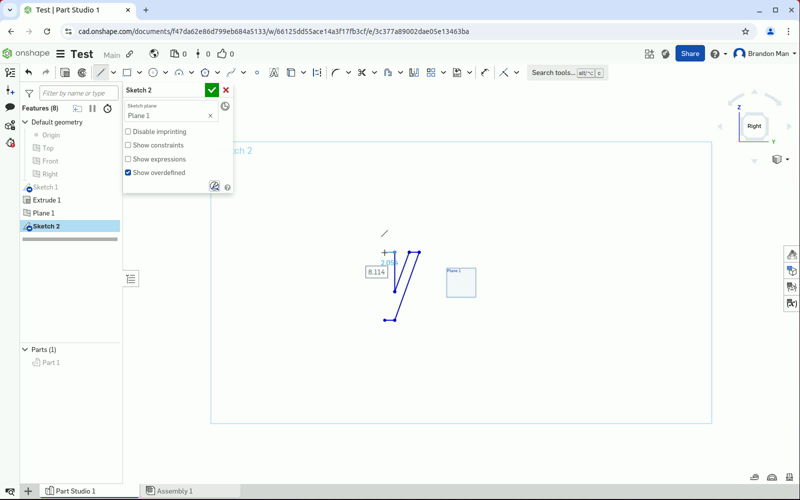
click(384, 252)
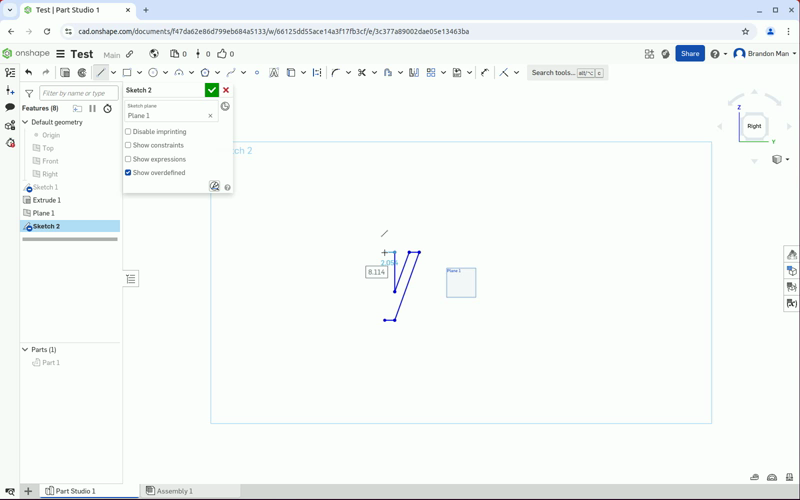
key_up(shift)
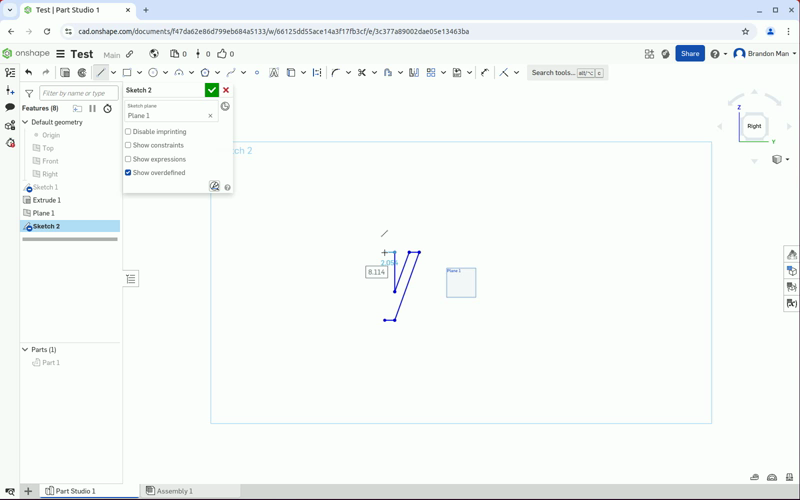
key_down(shift)
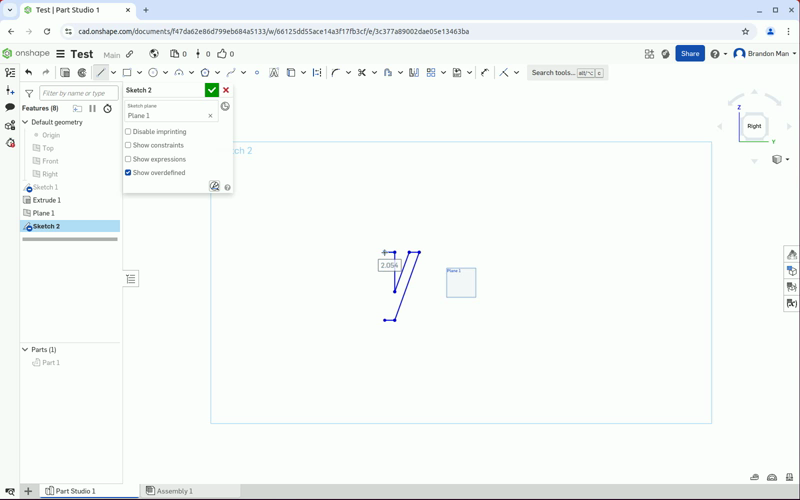
mouse_move(384, 320)
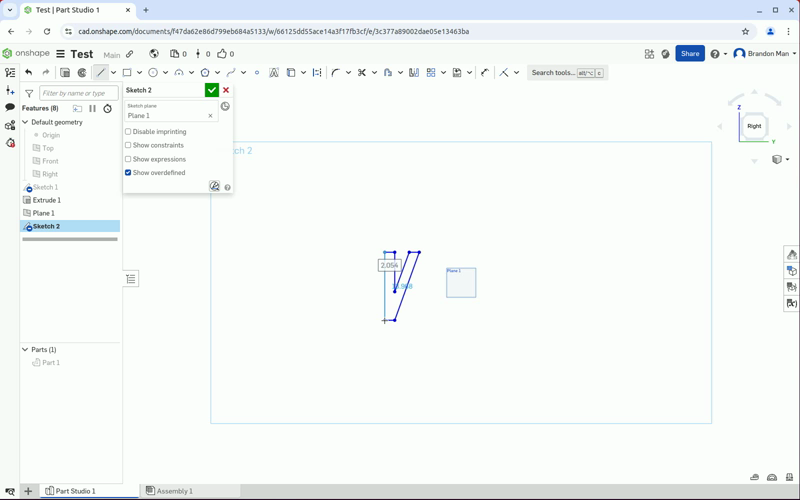
key_up(shift)
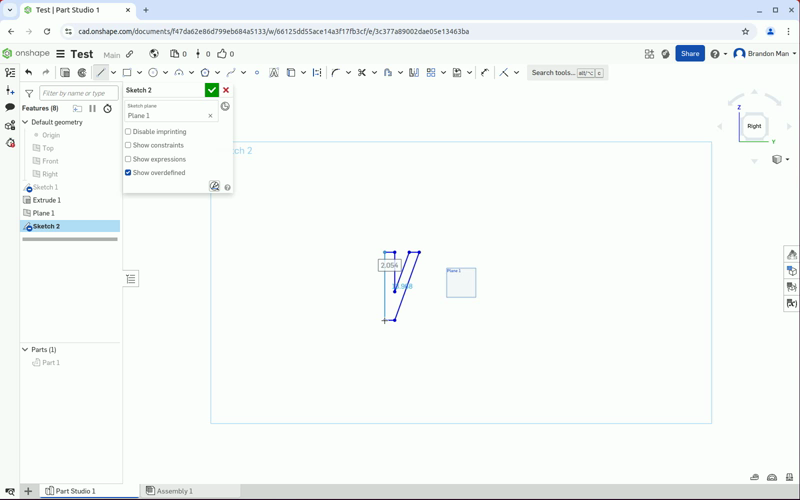
click(384, 320)
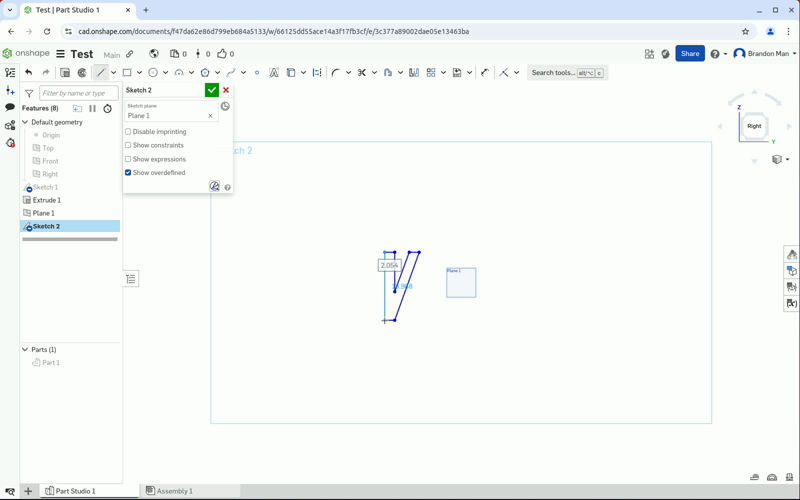
key(esc)
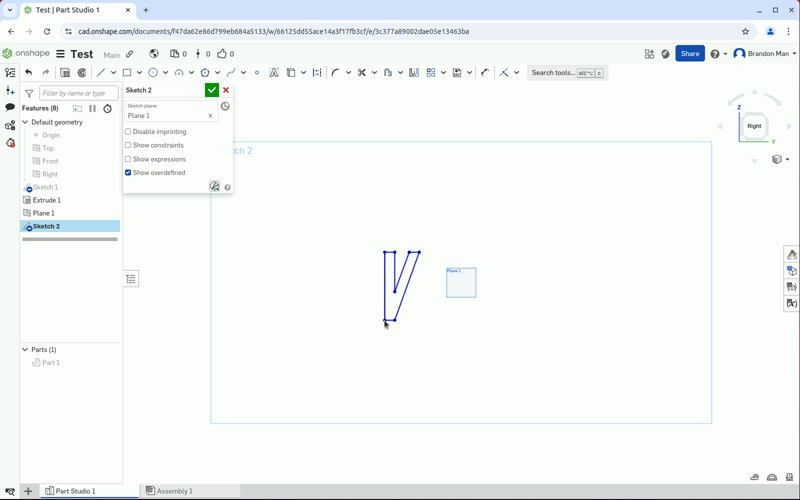
mouse_move(391, 304)
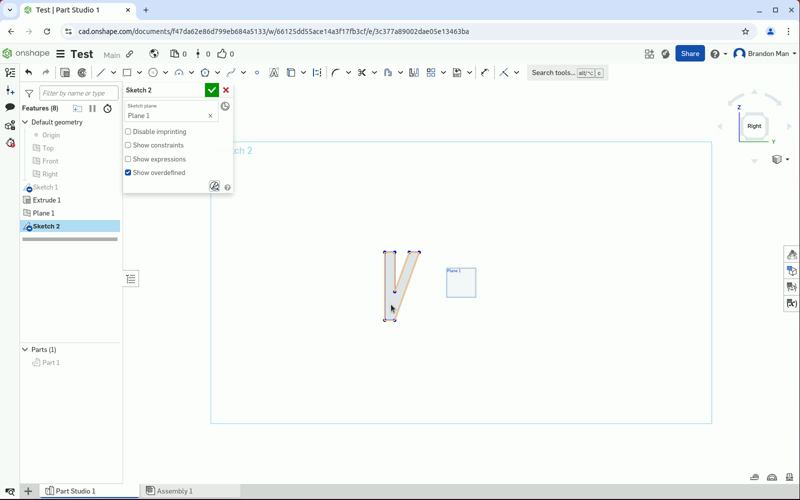
scroll(6)
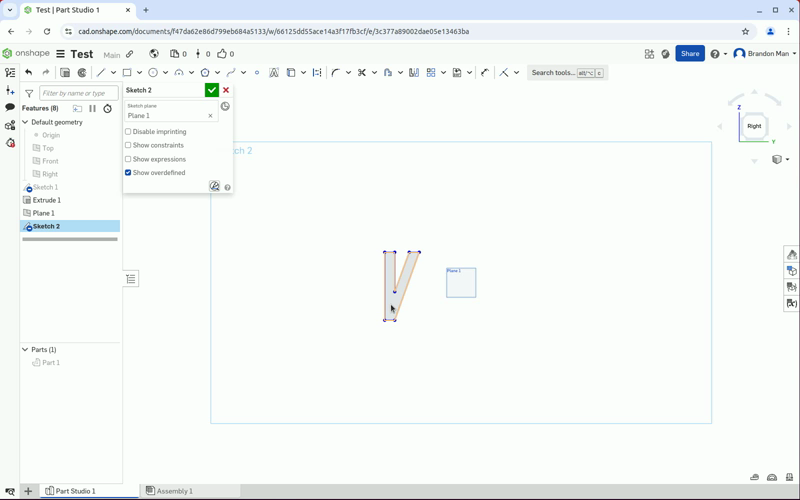
scroll(6)
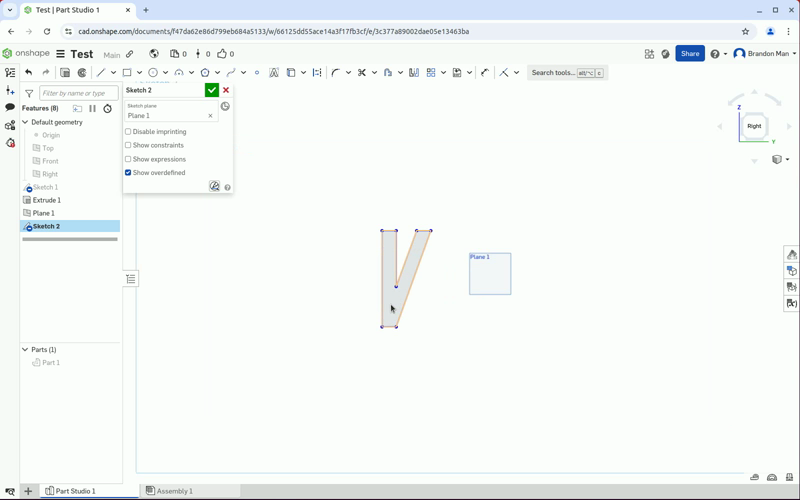
scroll(6)
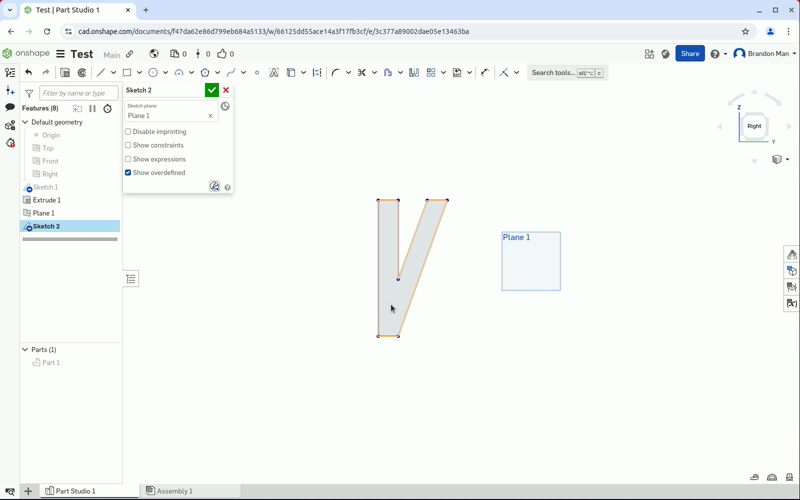
scroll(6)
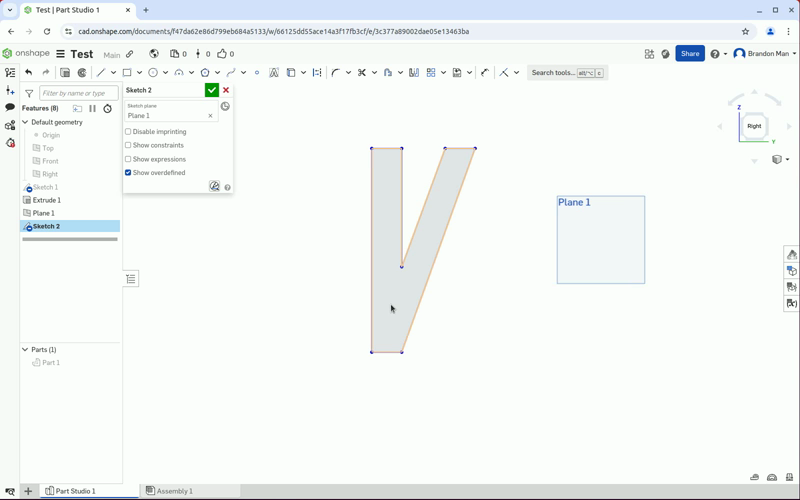
scroll(6)
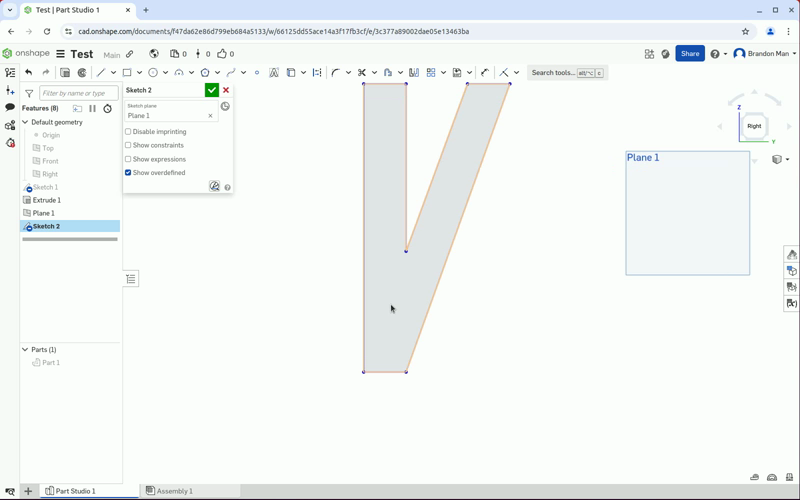
scroll(6)
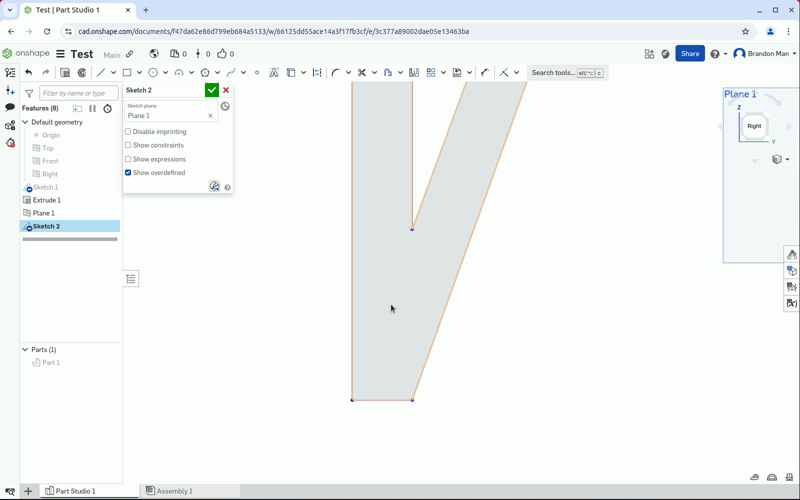
scroll(6)
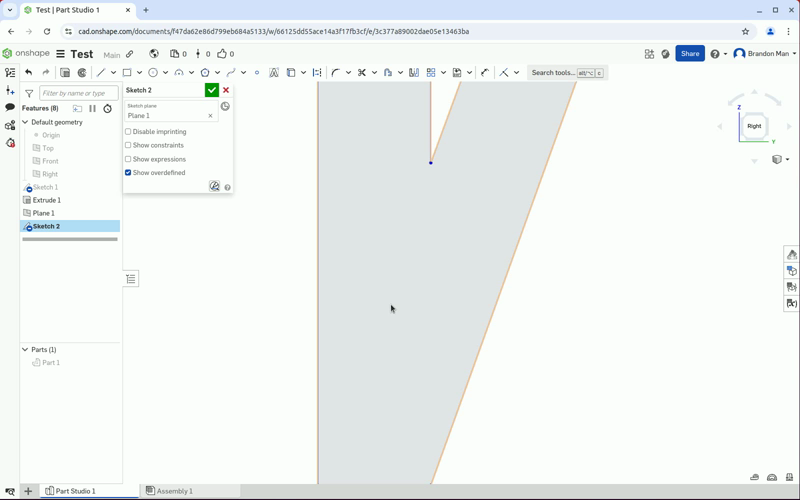
click(391, 304)
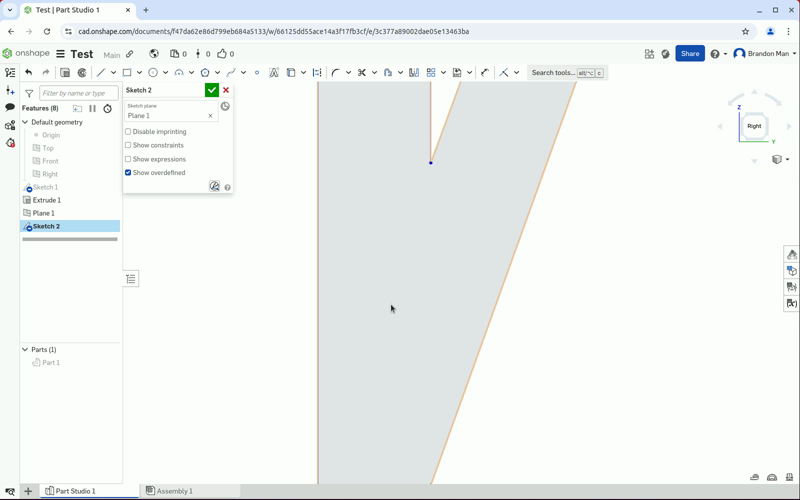
scroll(-6)
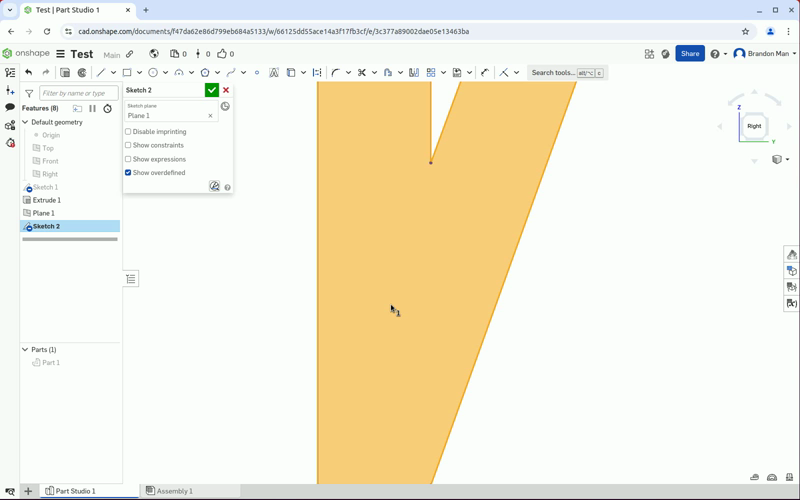
scroll(-6)
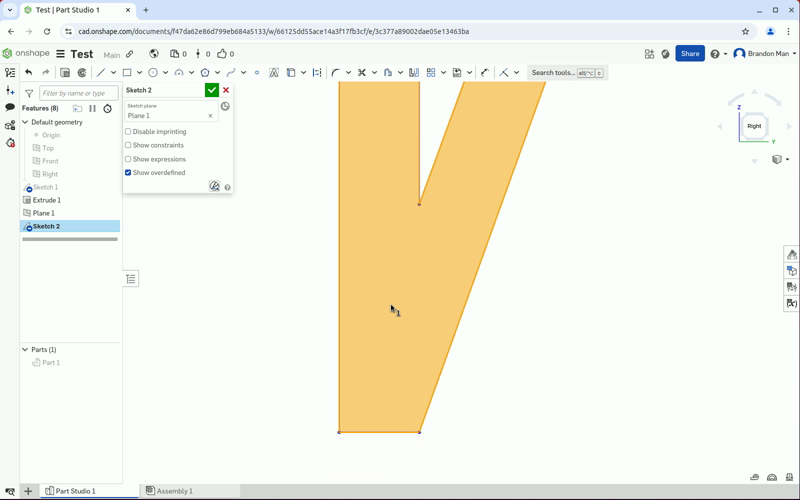
scroll(-6)
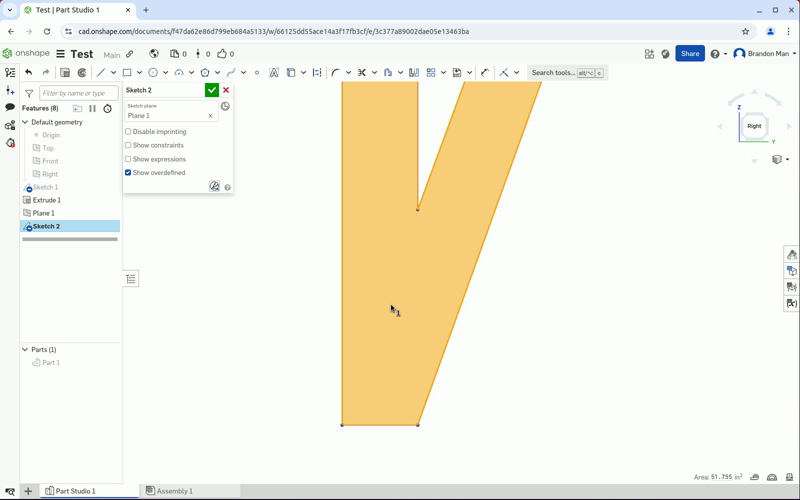
scroll(-6)
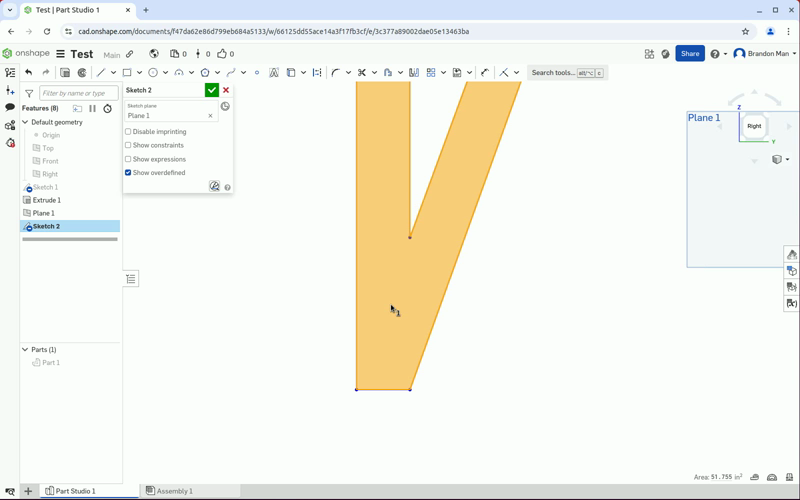
scroll(-6)
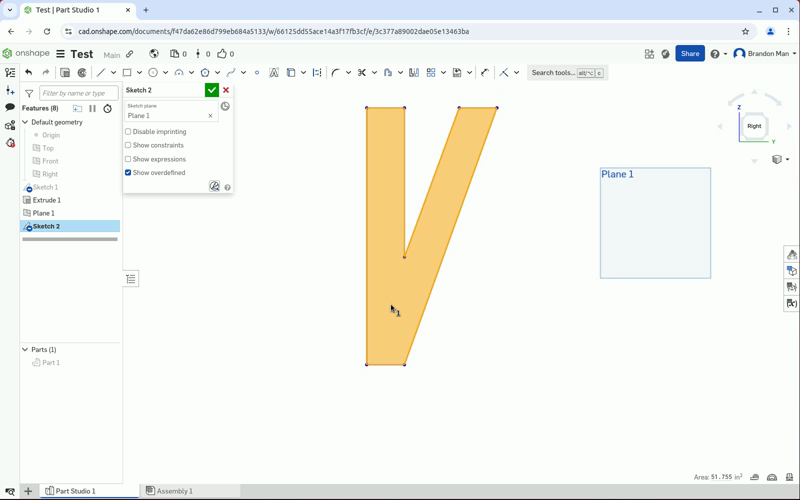
scroll(-6)
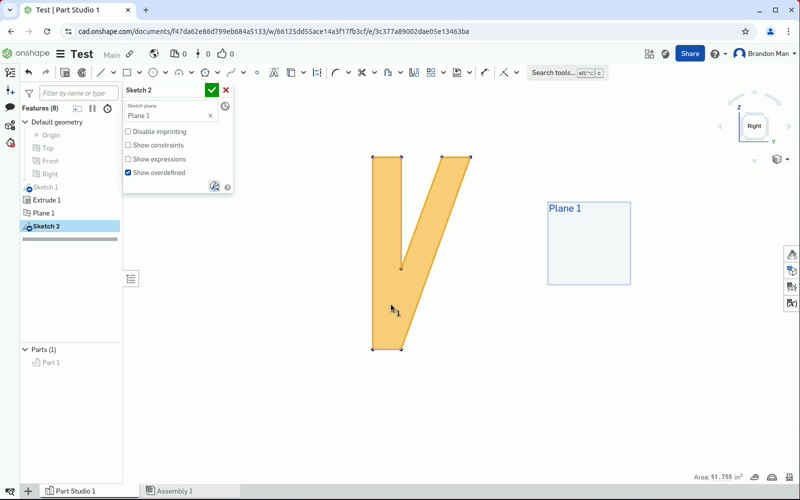
scroll(-6)
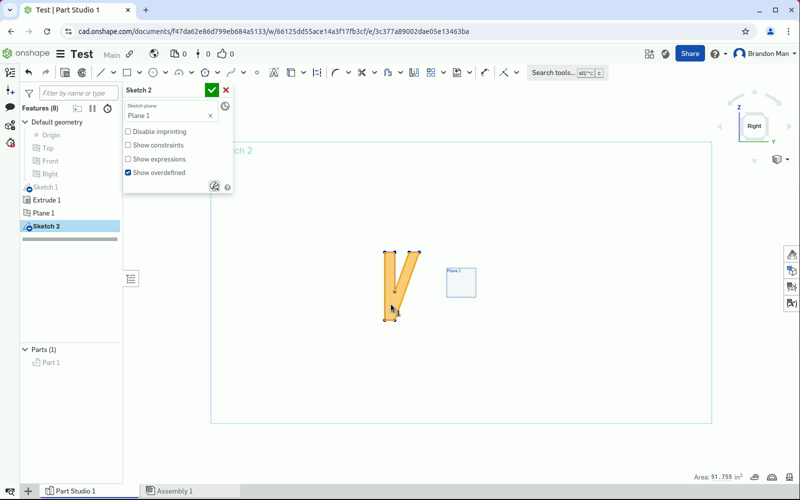
mouse_move(73, 352)
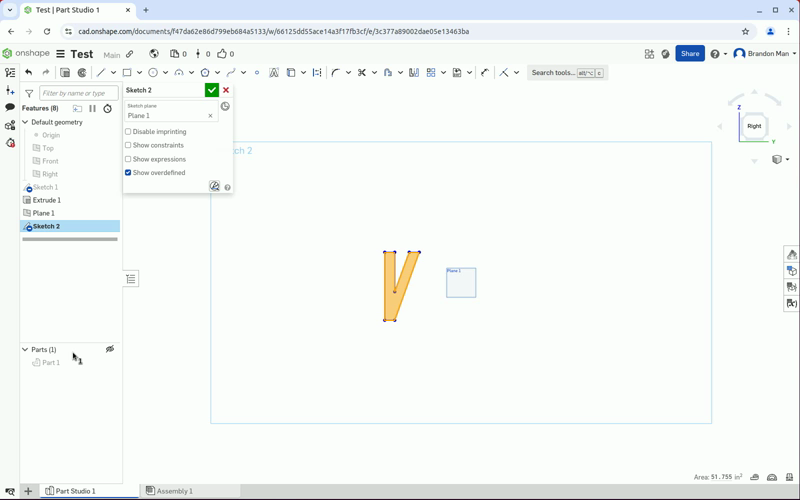
key(shift+y)
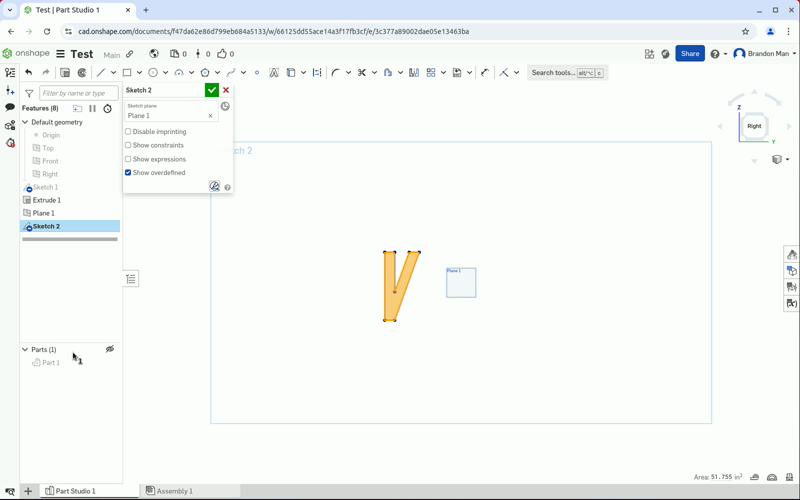
key(shift+e)
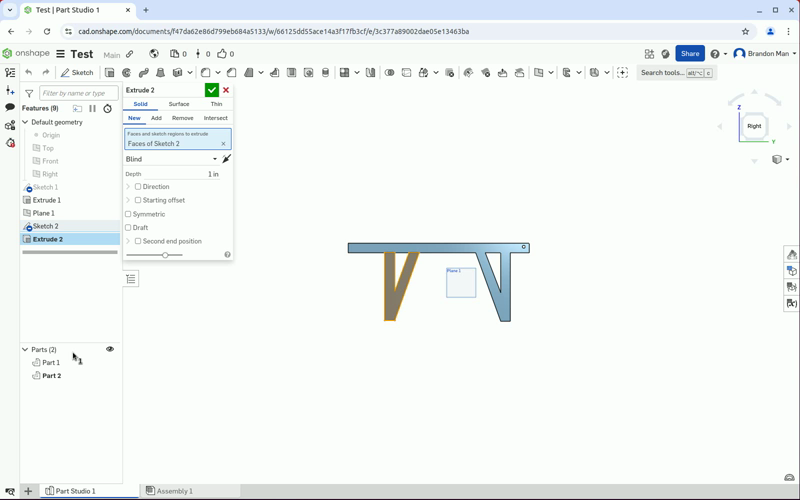
mouse_move(143, 106)
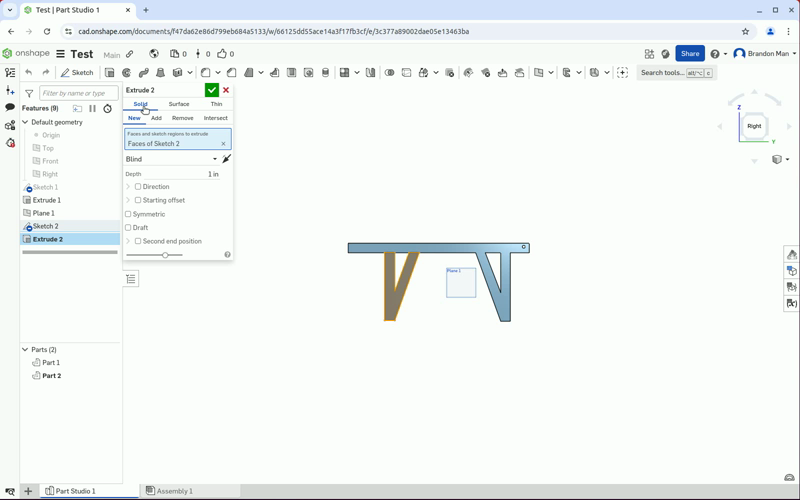
click(143, 106)
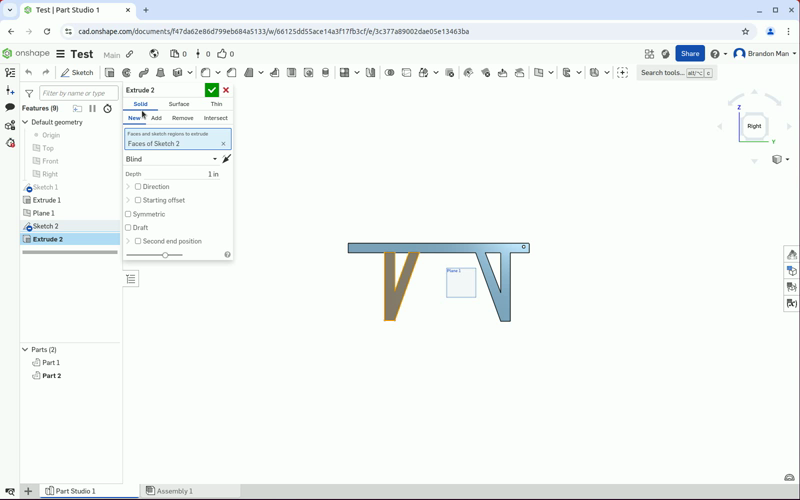
mouse_move(137, 120)
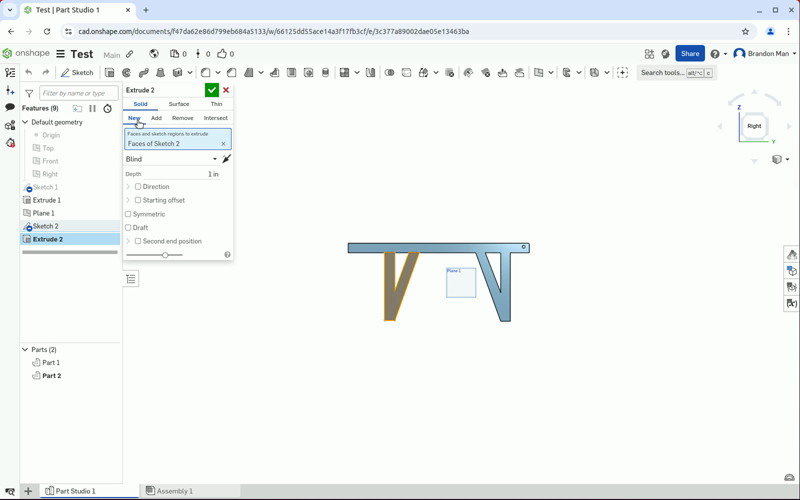
click(137, 120)
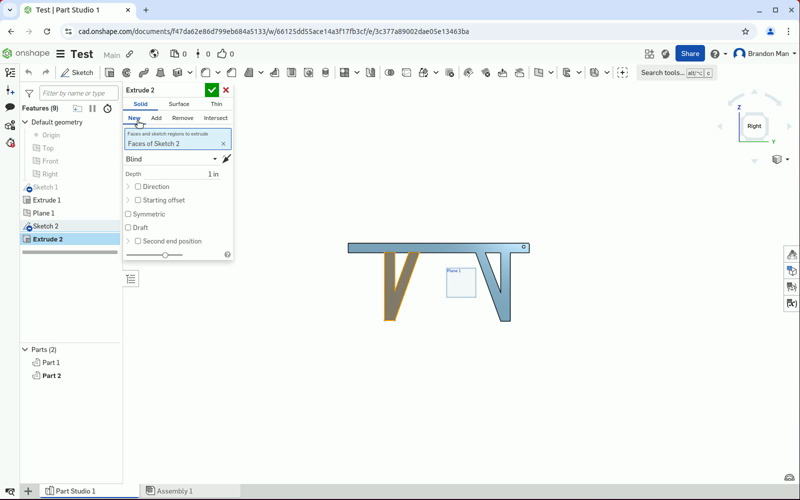
key(tab, 4)
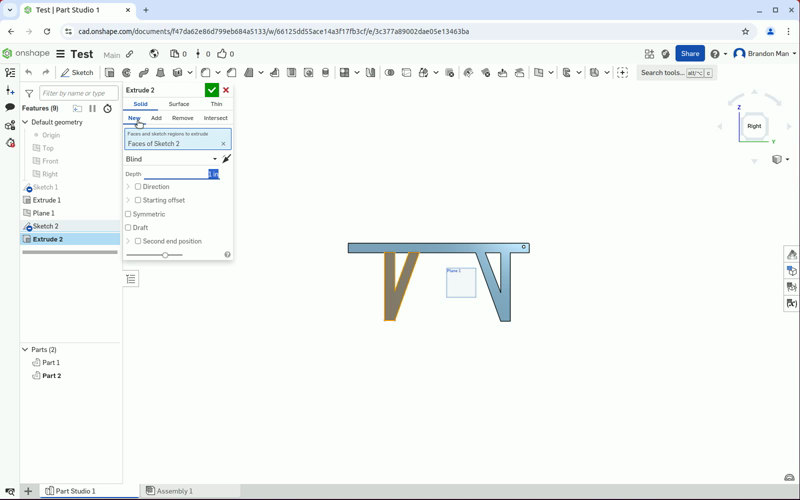
text(0.241)
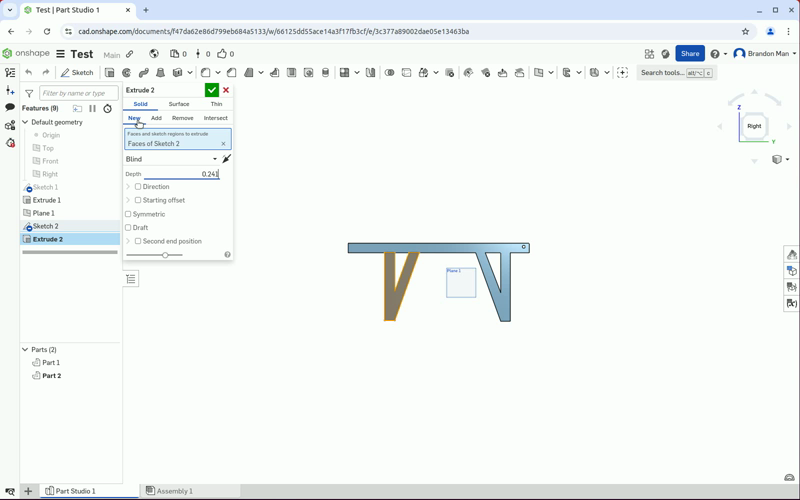
key(enter)
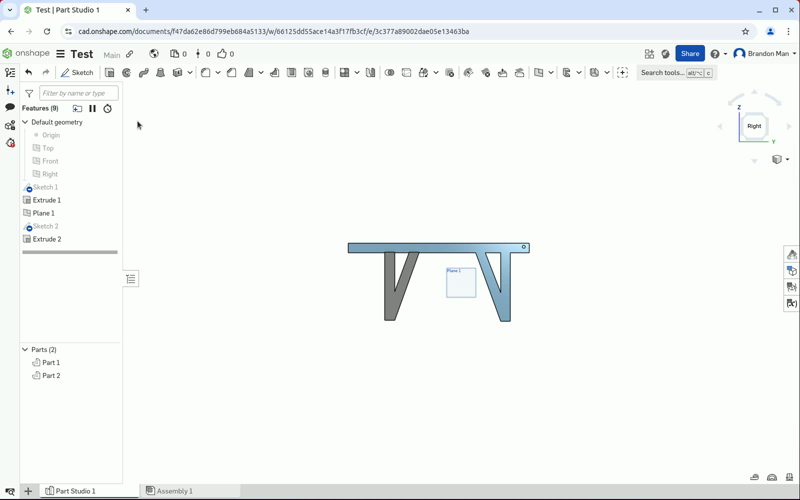
key(shift+h)
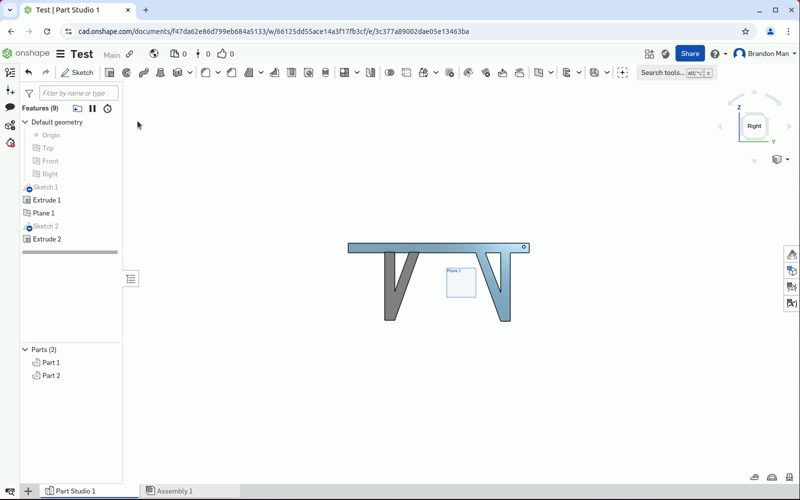
key(shift+h)
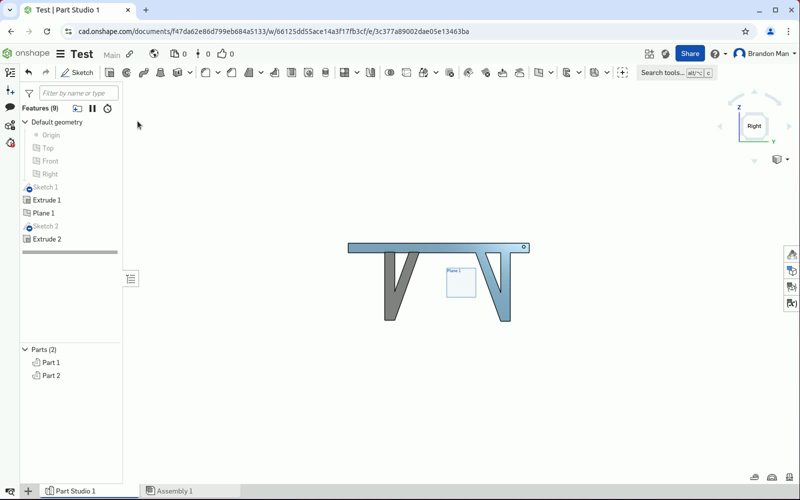
mouse_move(73, 189)
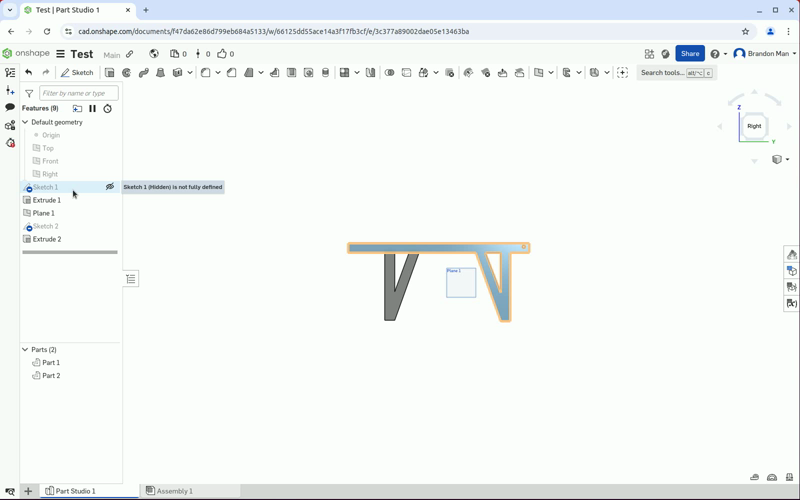
click(73, 189)
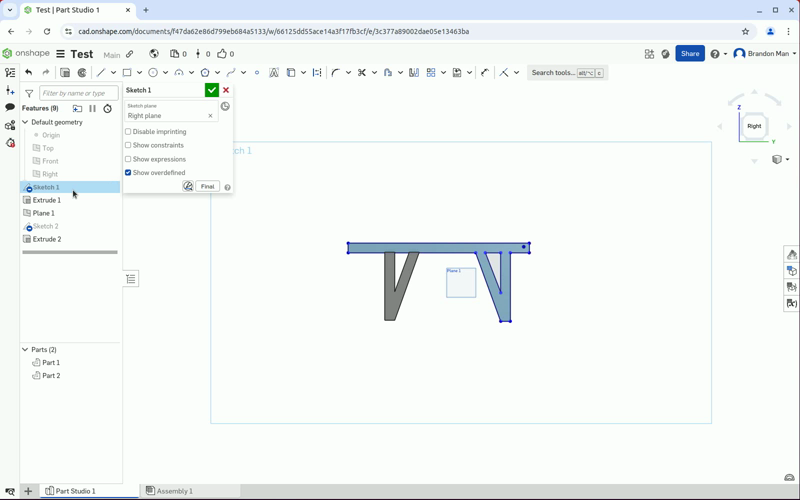
mouse_move(229, 92)
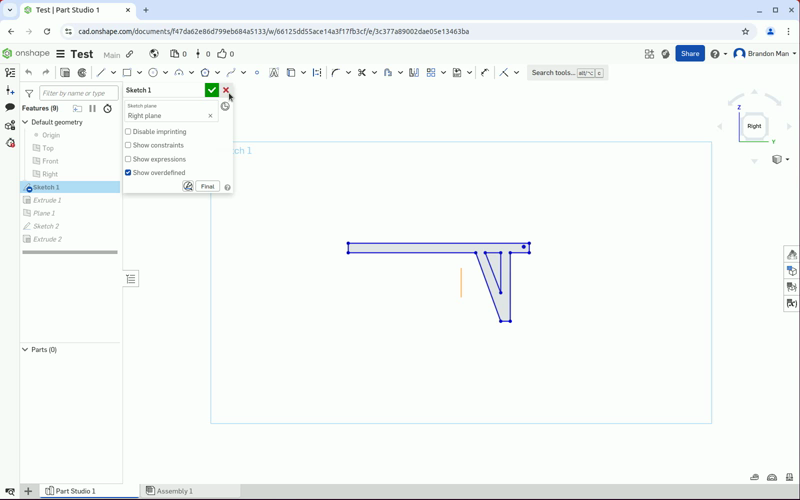
click(229, 92)
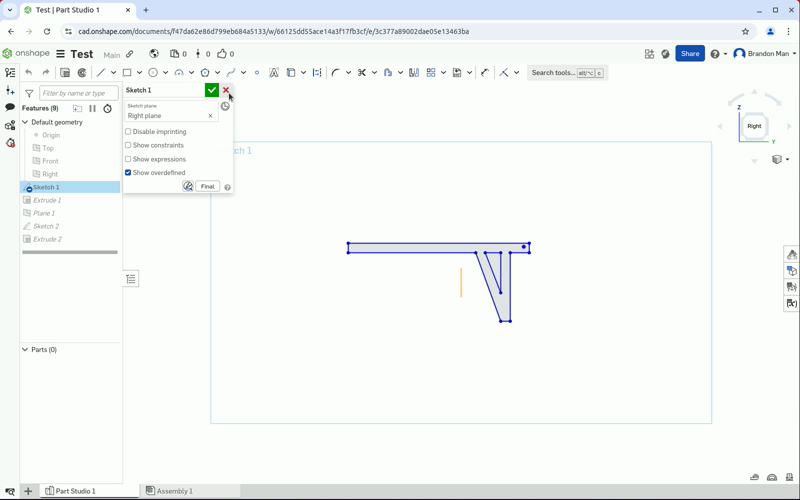
key(shift+s)
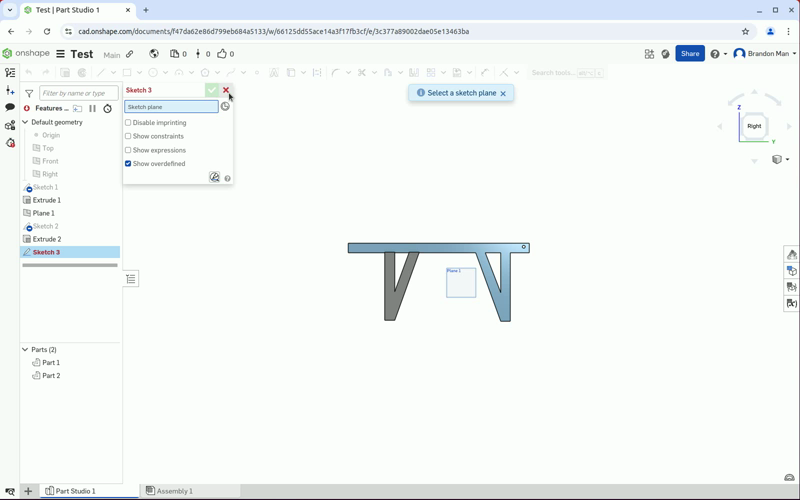
mouse_move(73, 215)
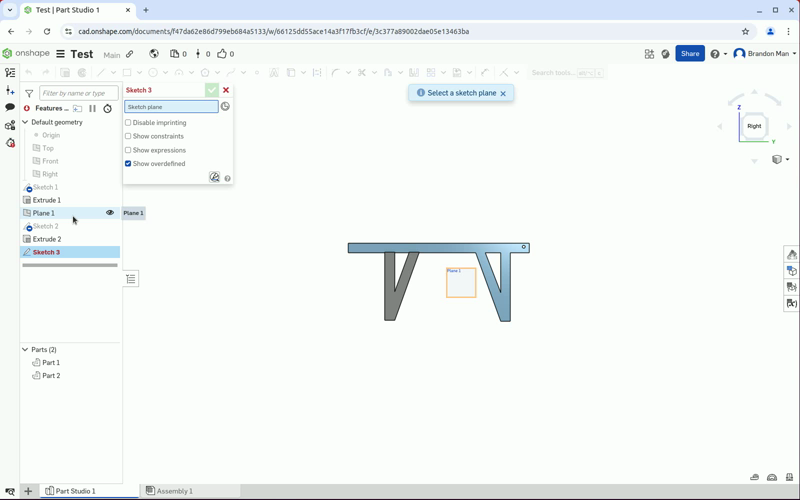
click(73, 215)
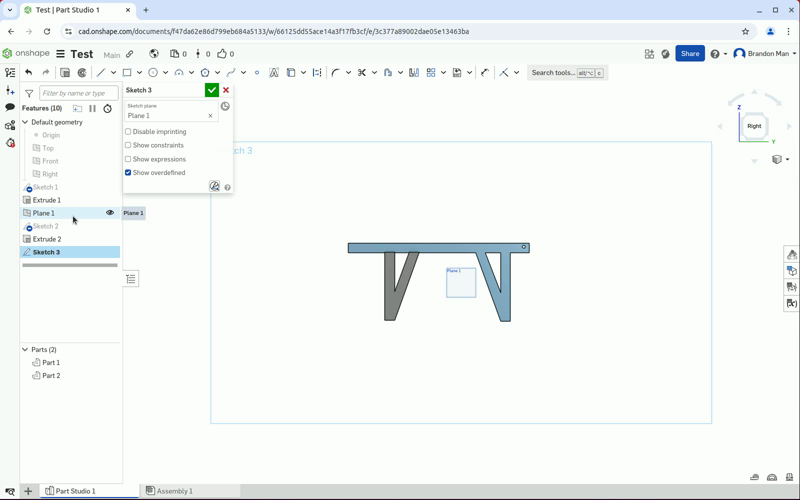
mouse_move(73, 352)
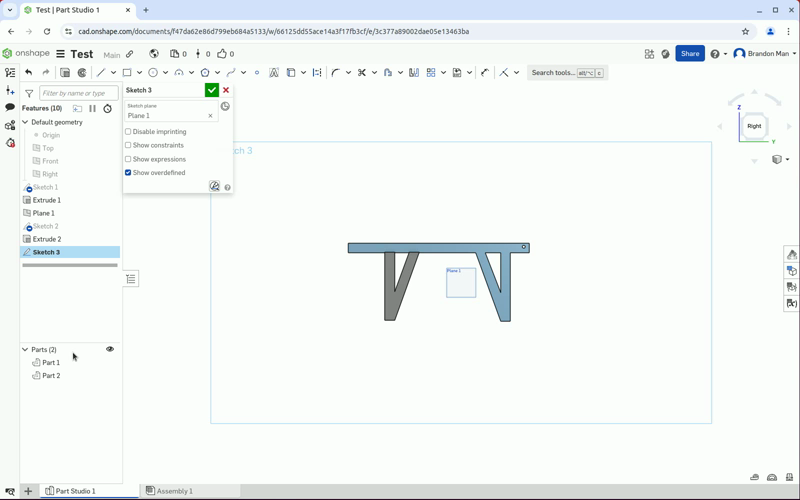
key(y)
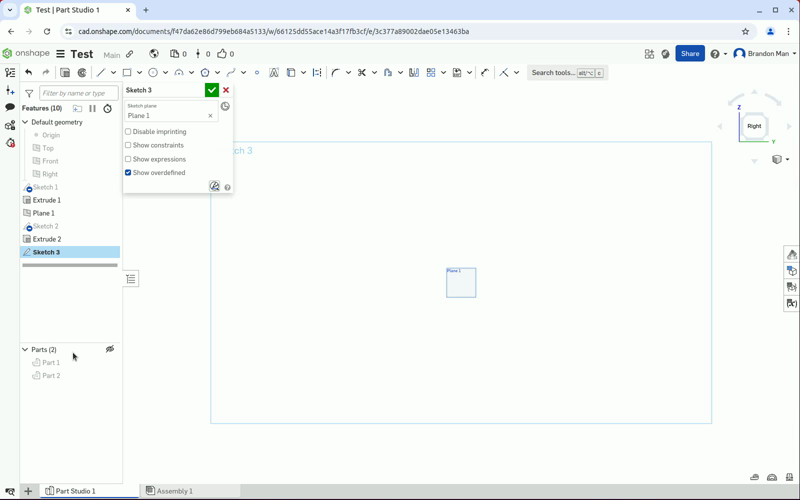
key(l)
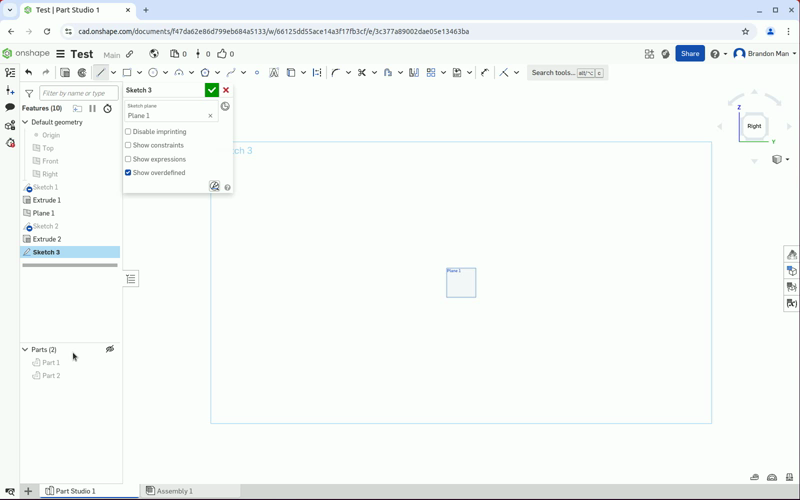
key_down(shift)
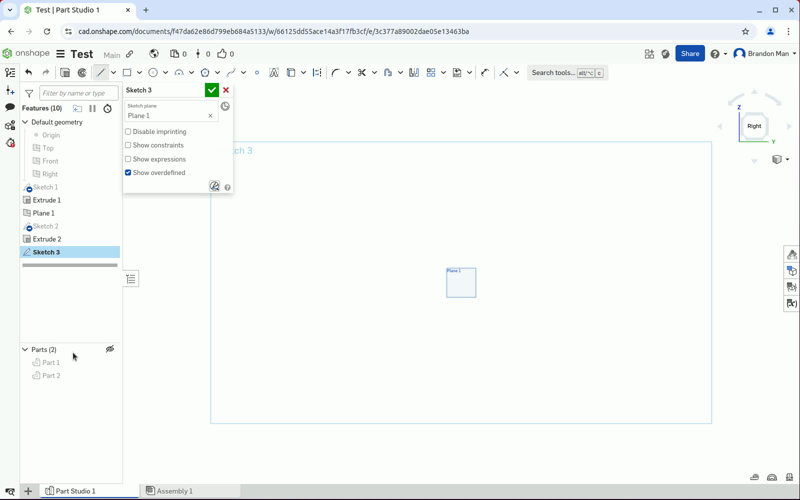
mouse_move(364, 252)
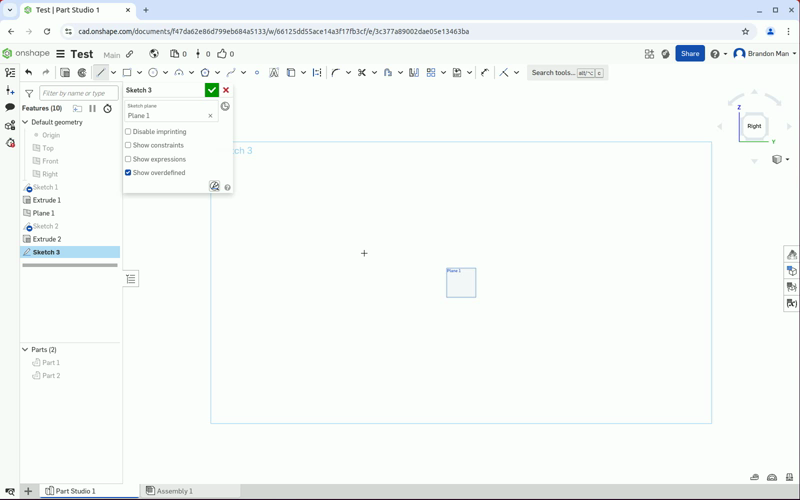
click(364, 252)
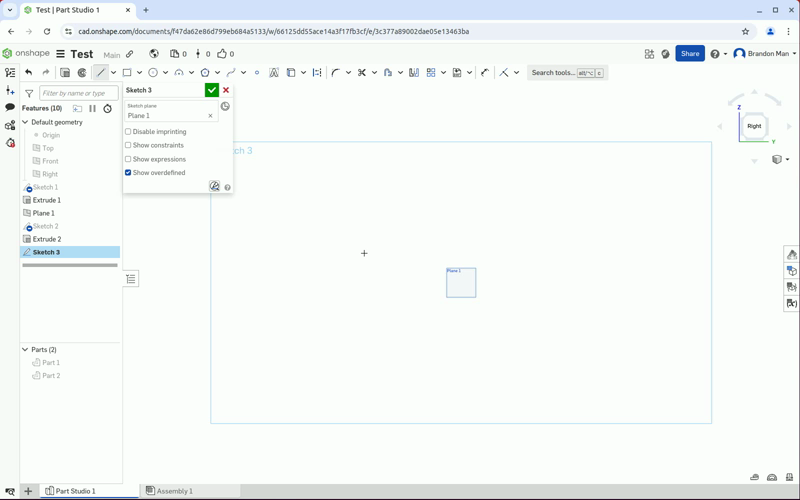
key_up(shift)
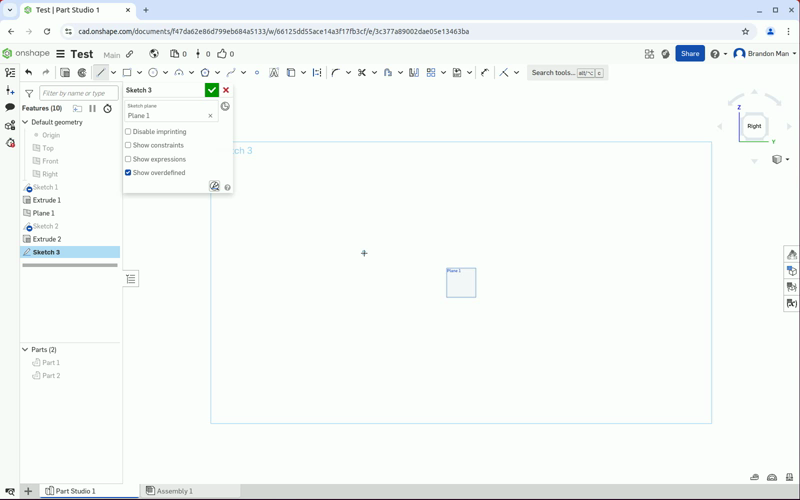
key_down(shift)
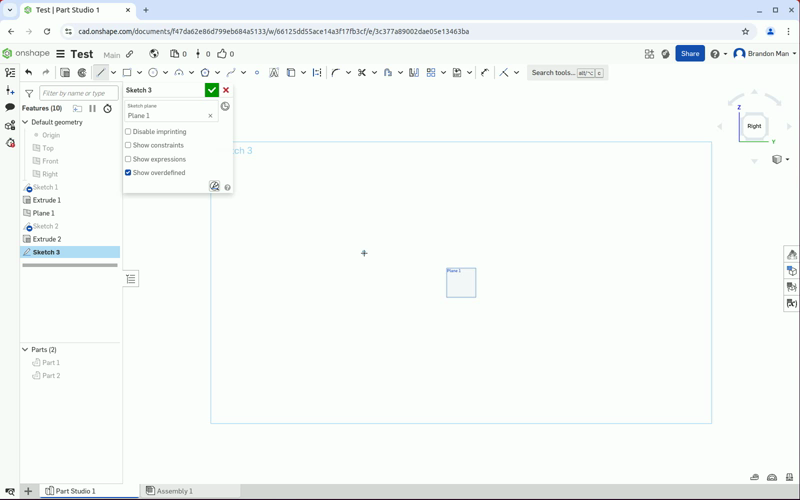
mouse_move(394, 252)
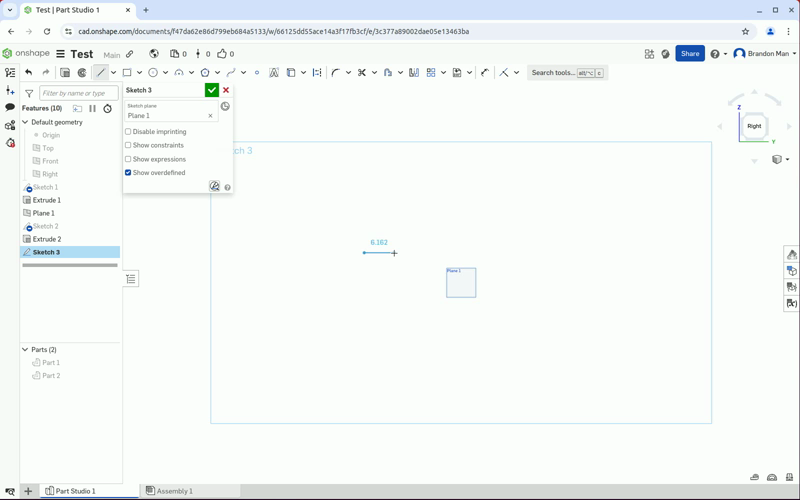
mouse_move(383, 252)
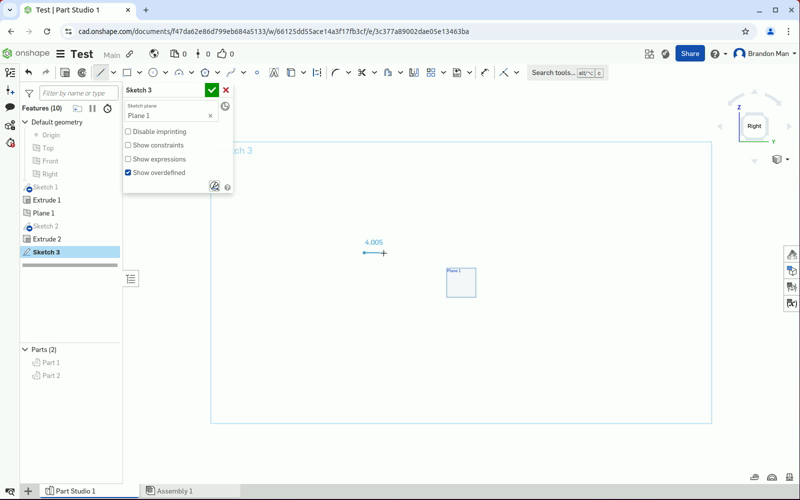
click(383, 252)
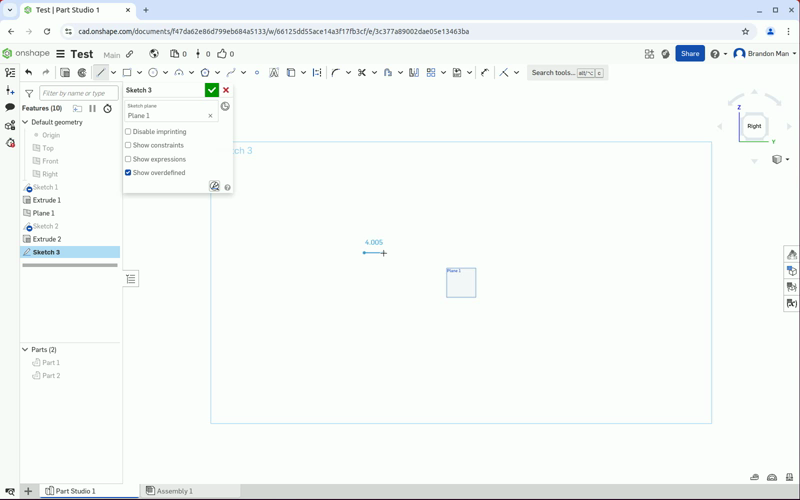
key_up(shift)
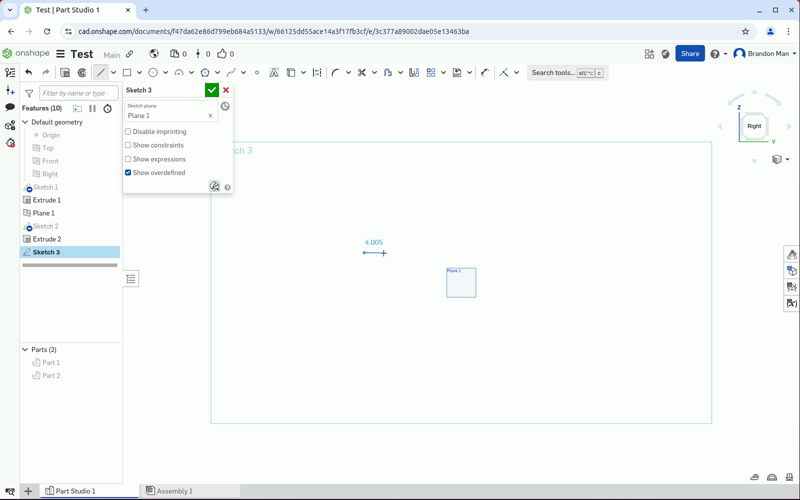
key_down(shift)
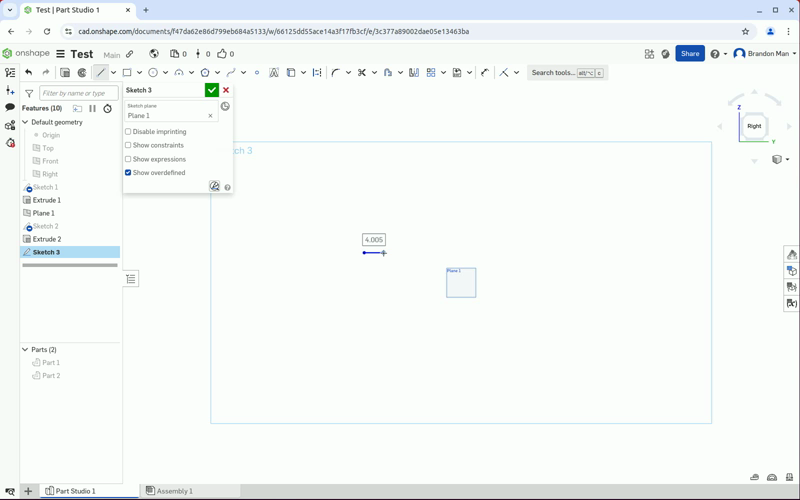
mouse_move(414, 252)
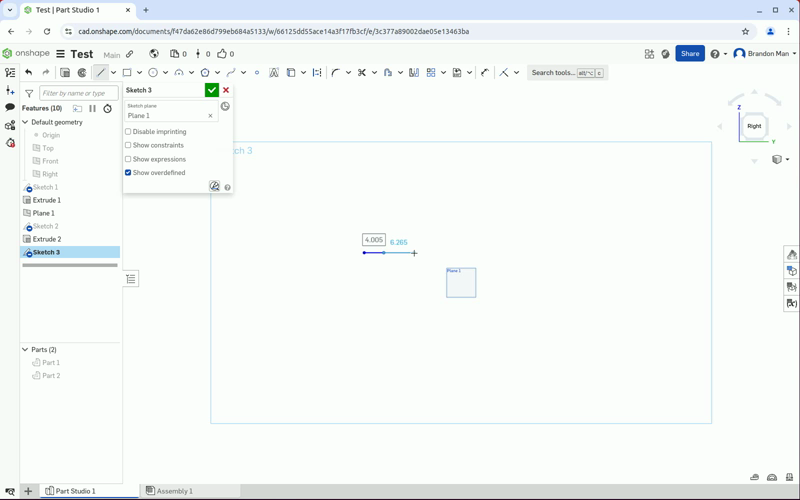
mouse_move(393, 252)
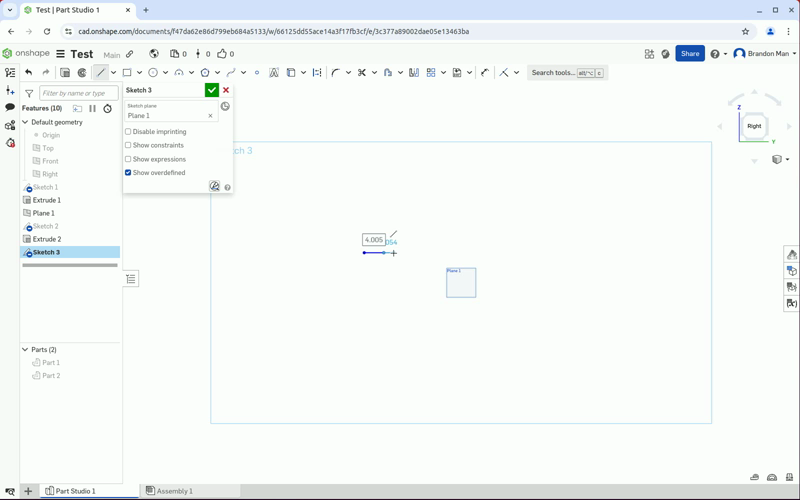
click(393, 252)
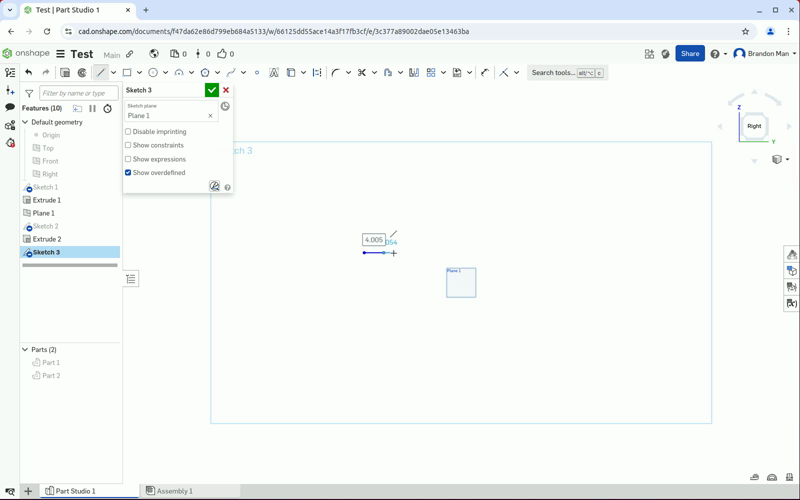
key_up(shift)
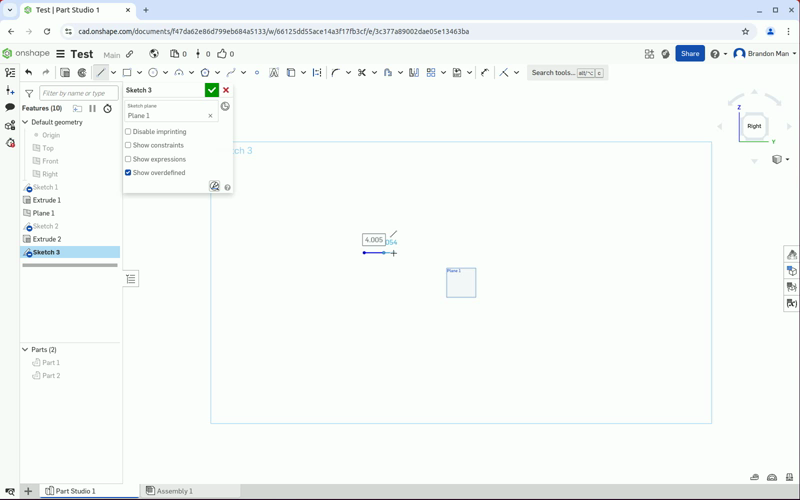
key_down(shift)
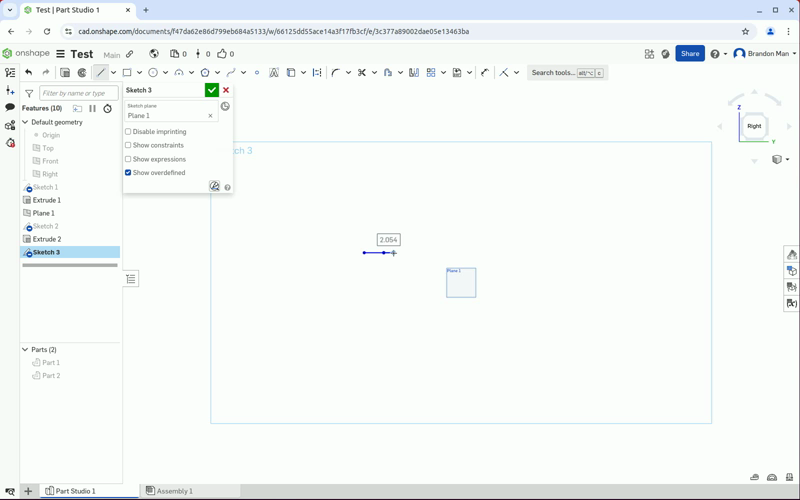
mouse_move(423, 252)
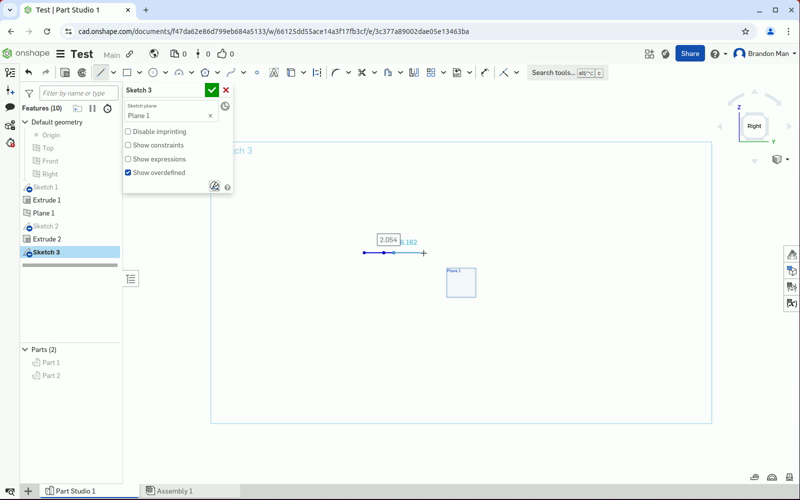
mouse_move(407, 252)
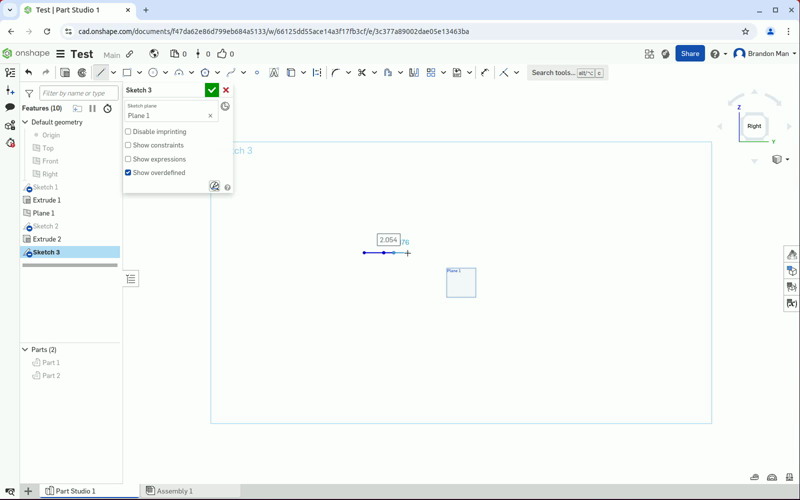
click(407, 252)
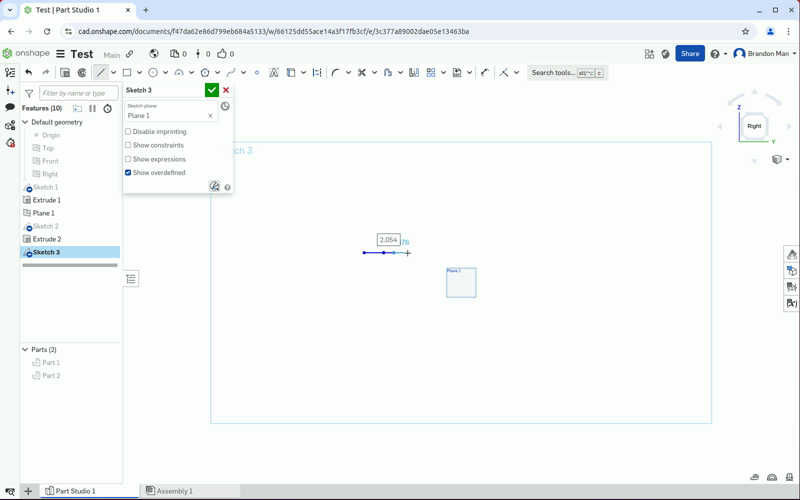
key_up(shift)
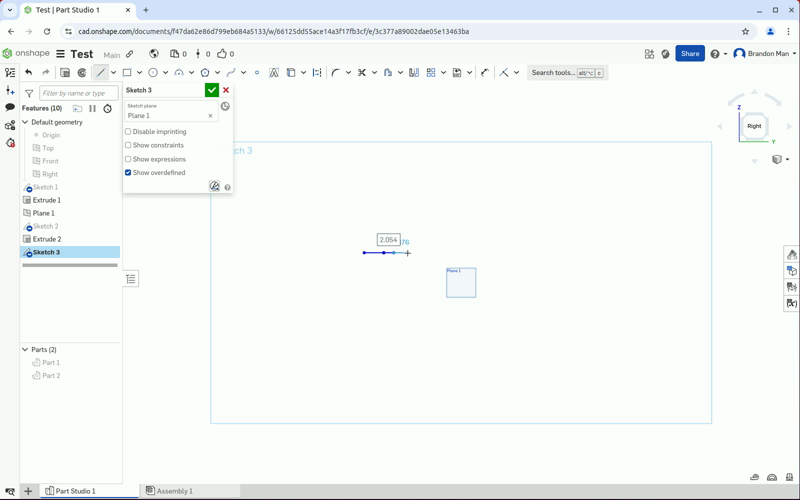
key_down(shift)
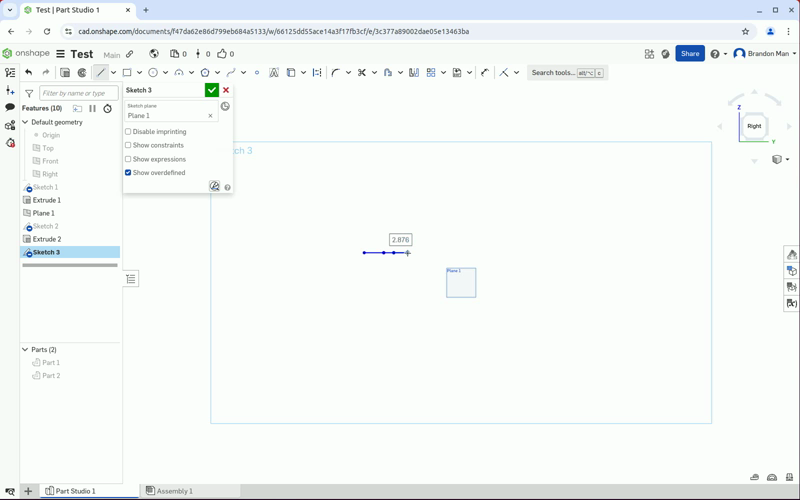
mouse_move(437, 252)
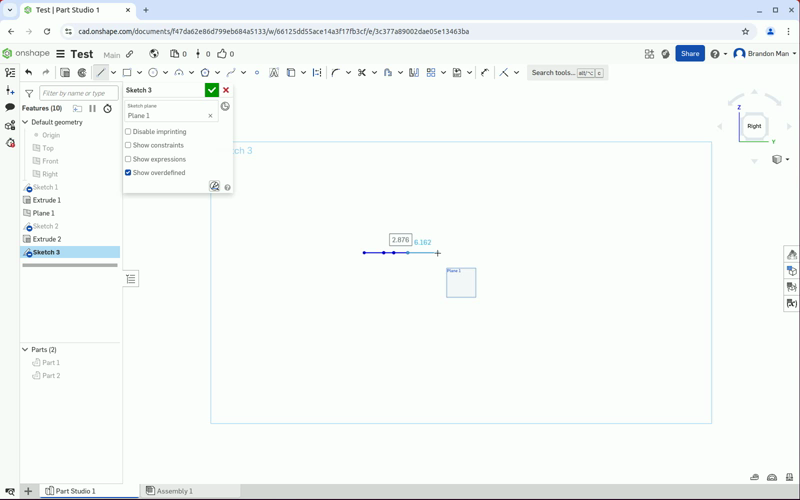
mouse_move(418, 252)
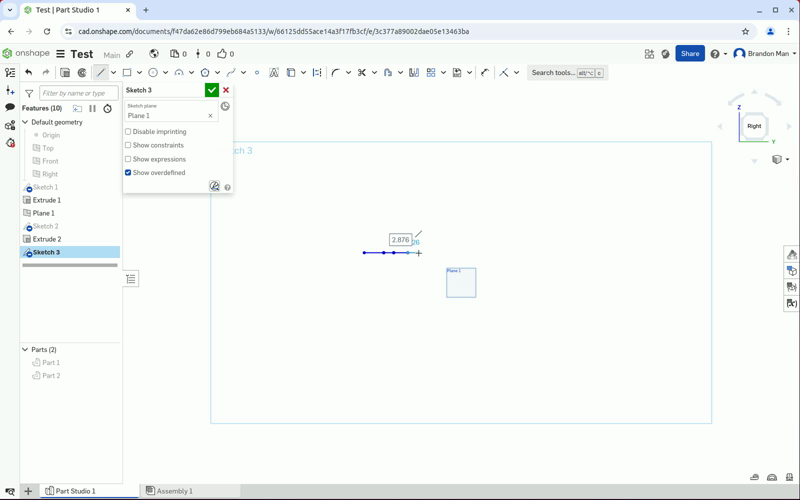
click(418, 252)
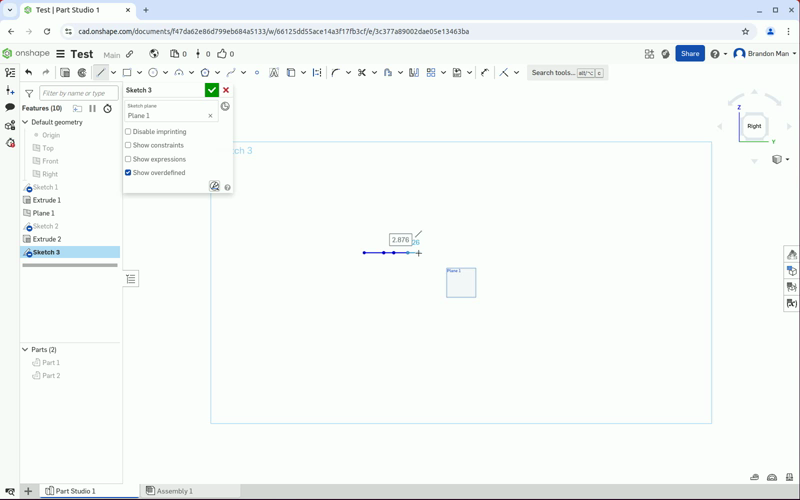
key_up(shift)
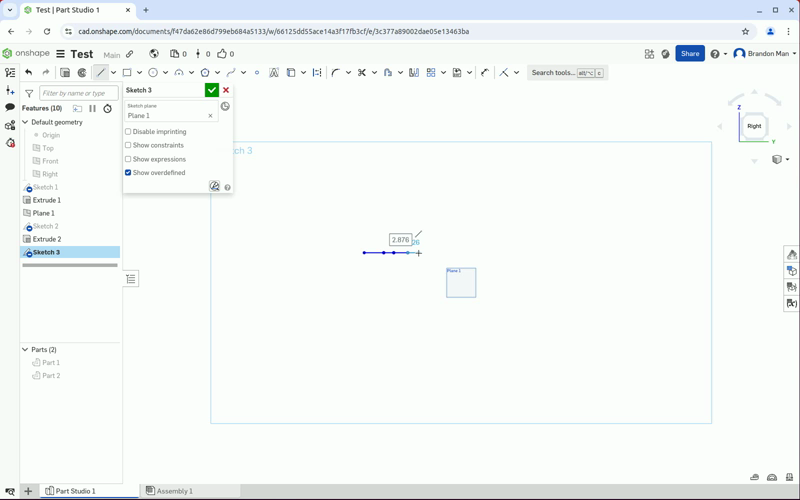
key_down(shift)
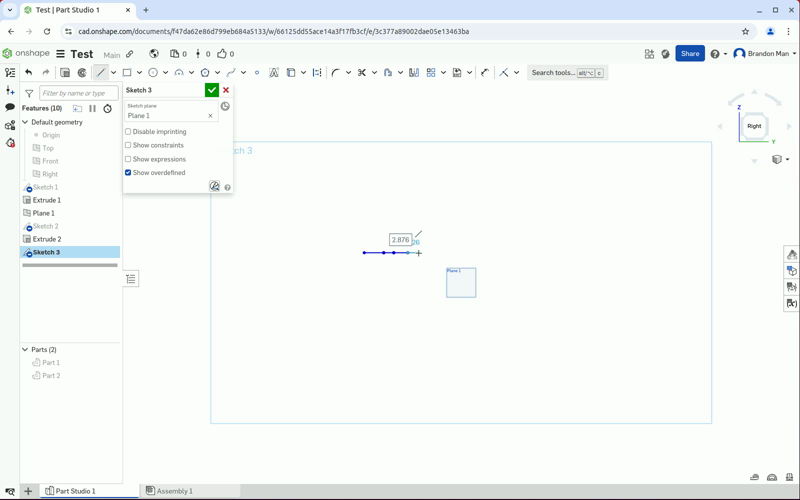
mouse_move(448, 252)
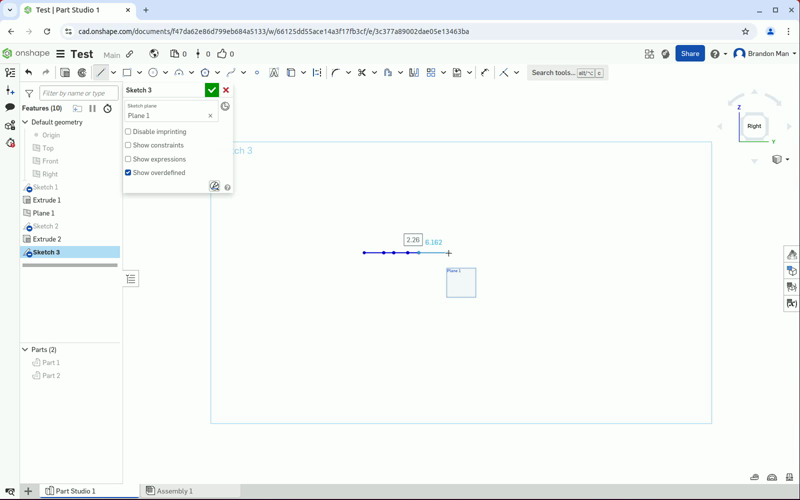
mouse_move(451, 252)
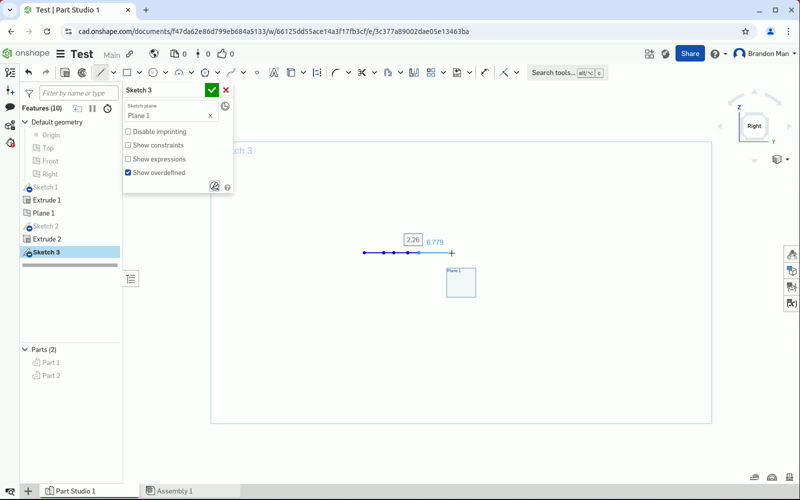
click(451, 252)
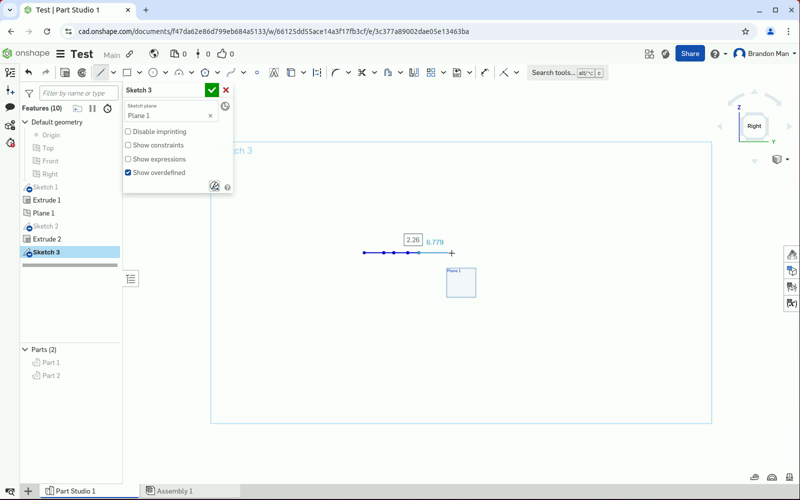
key_up(shift)
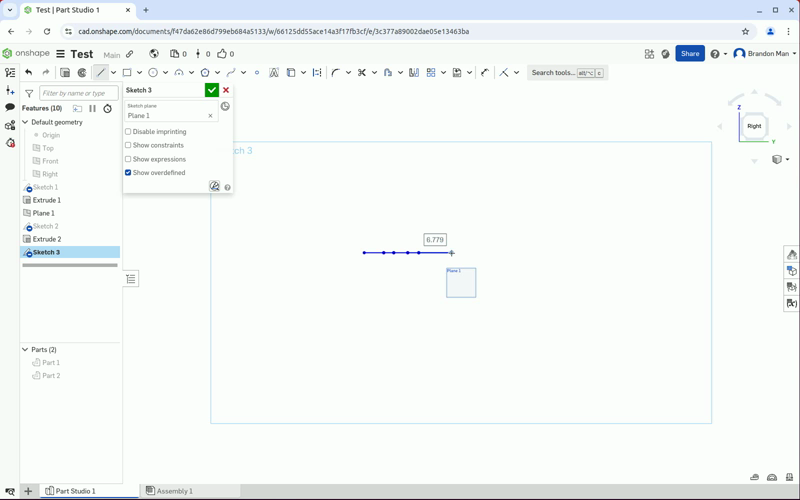
key_down(shift)
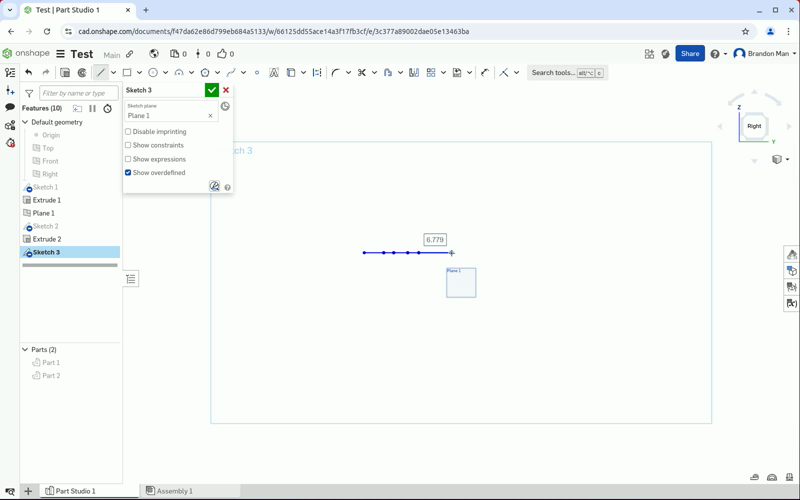
mouse_move(481, 252)
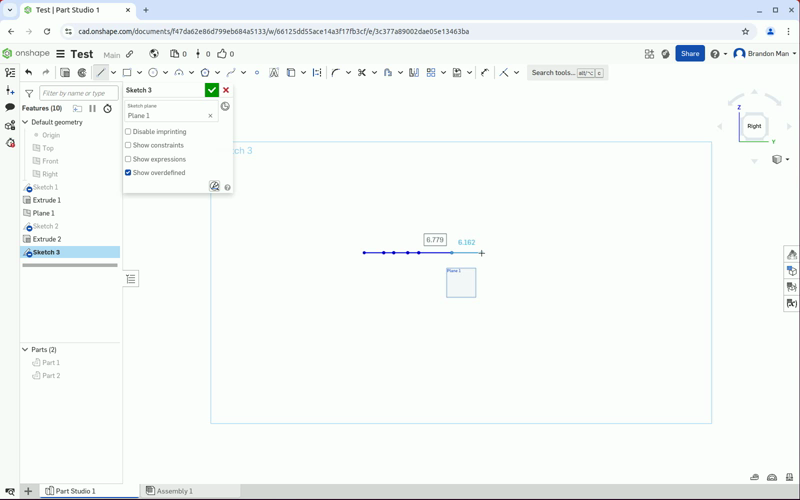
mouse_move(451, 242)
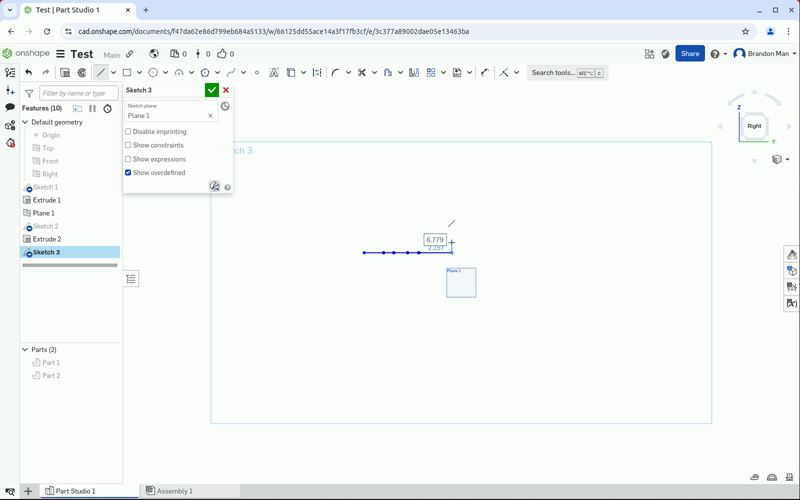
click(451, 242)
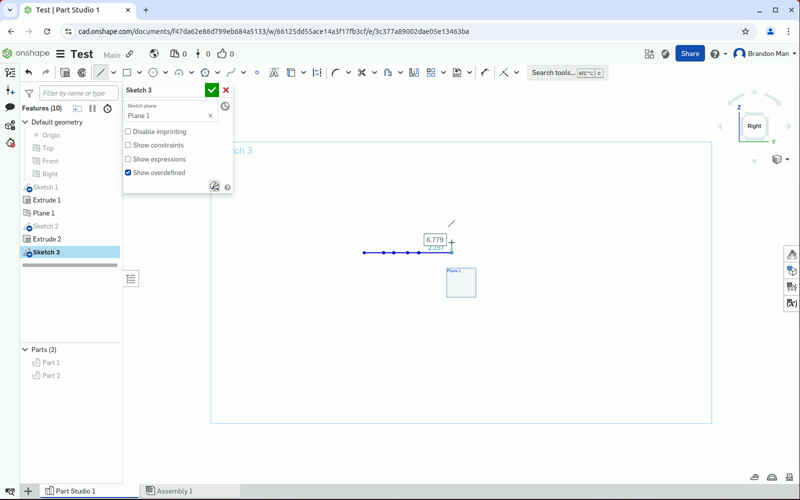
key_up(shift)
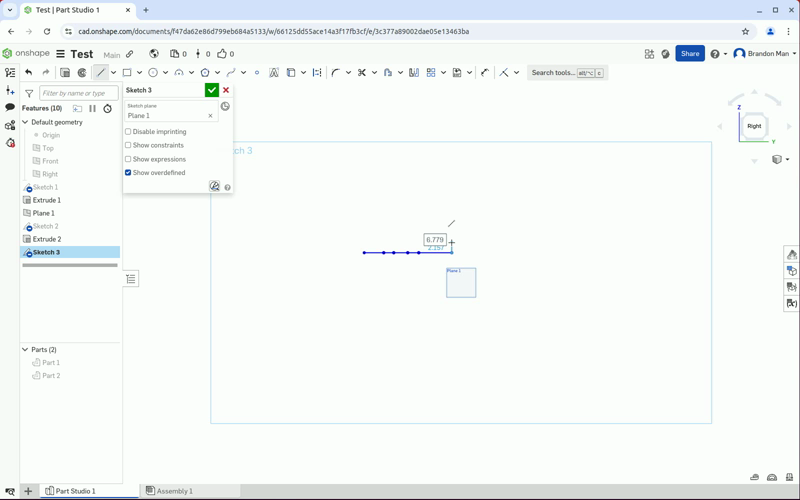
key_down(shift)
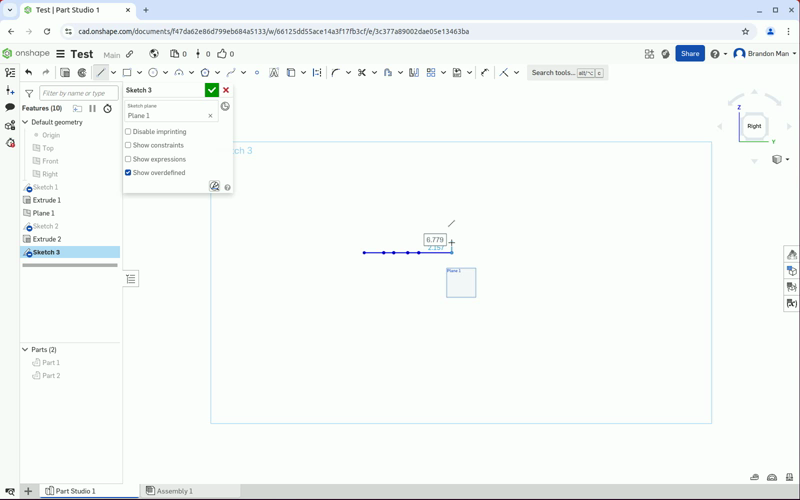
mouse_move(364, 242)
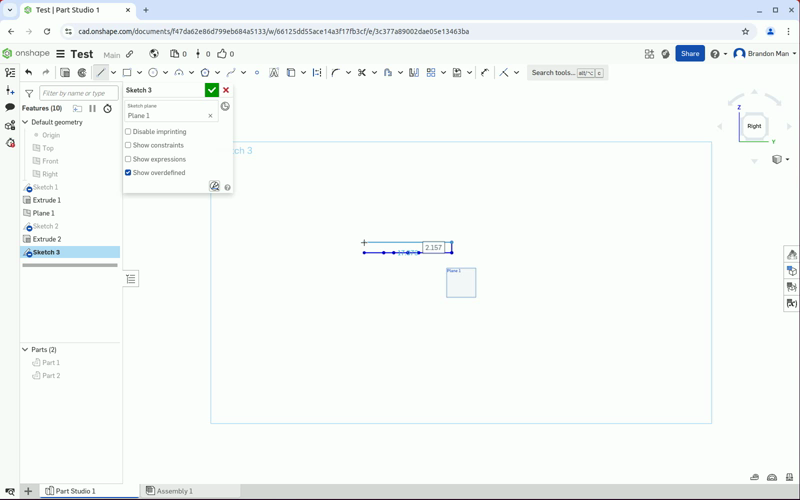
click(364, 242)
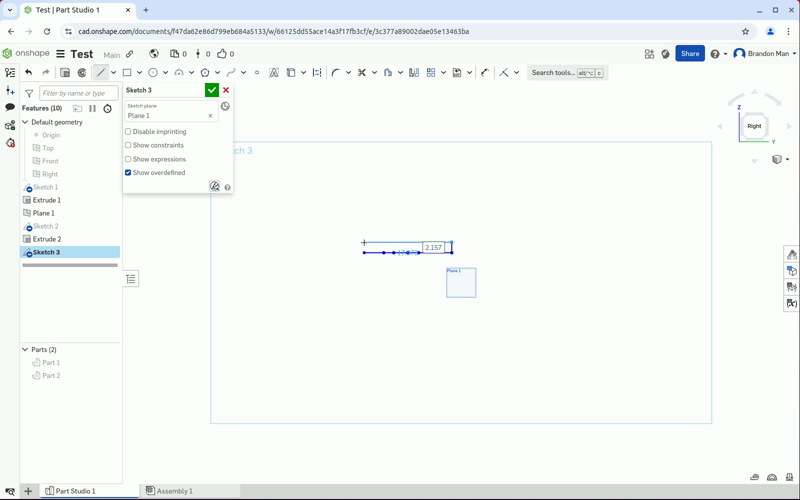
key_up(shift)
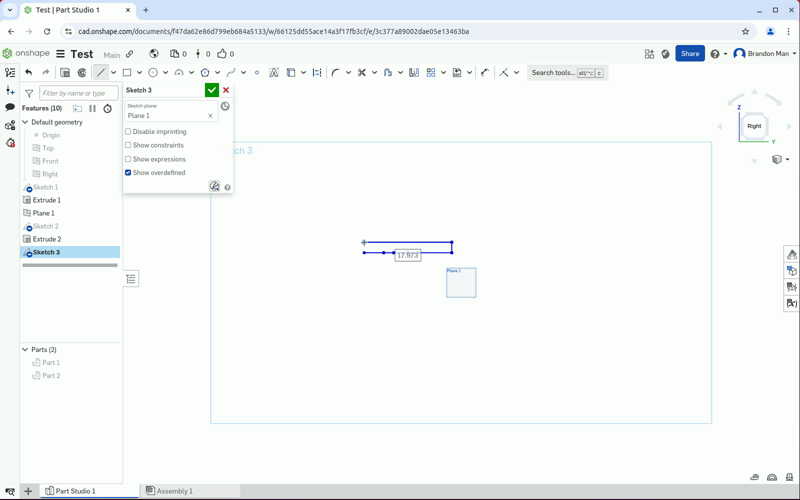
mouse_move(394, 242)
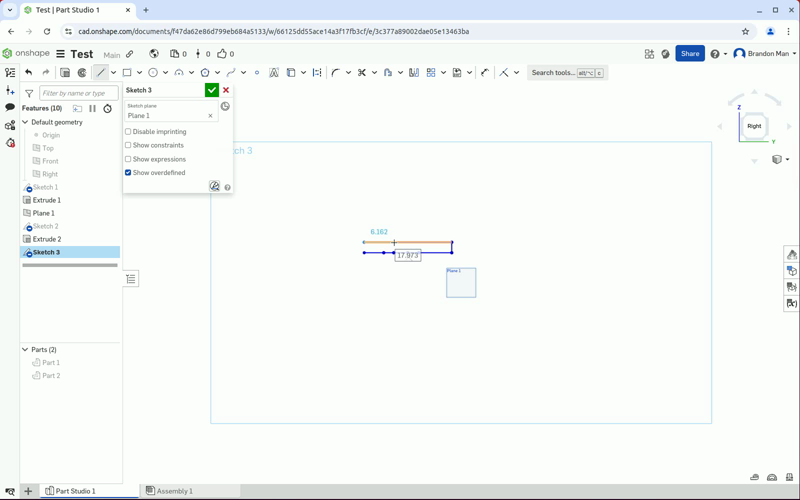
key_down(shift)
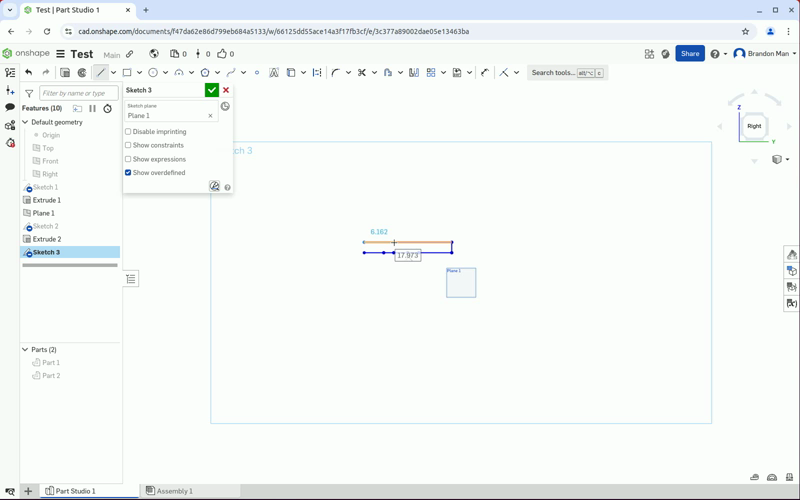
mouse_move(364, 252)
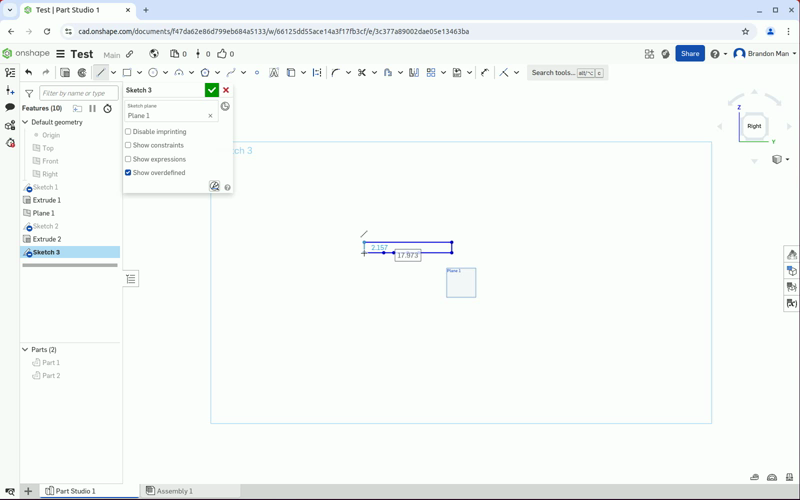
key_up(shift)
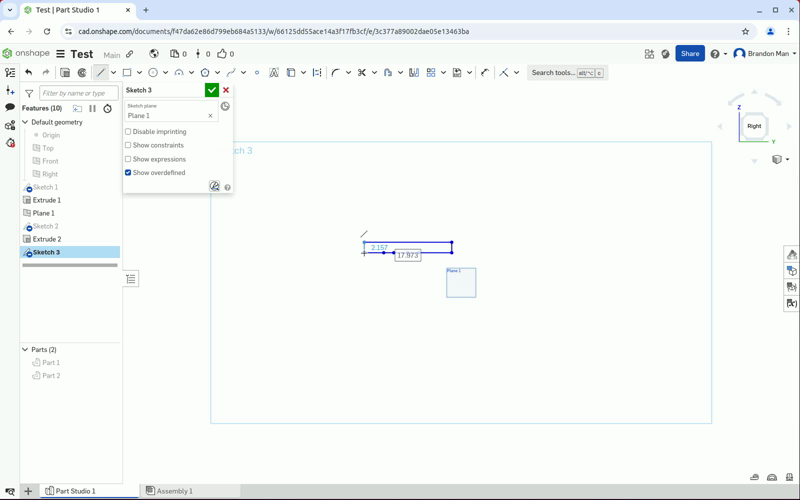
click(364, 252)
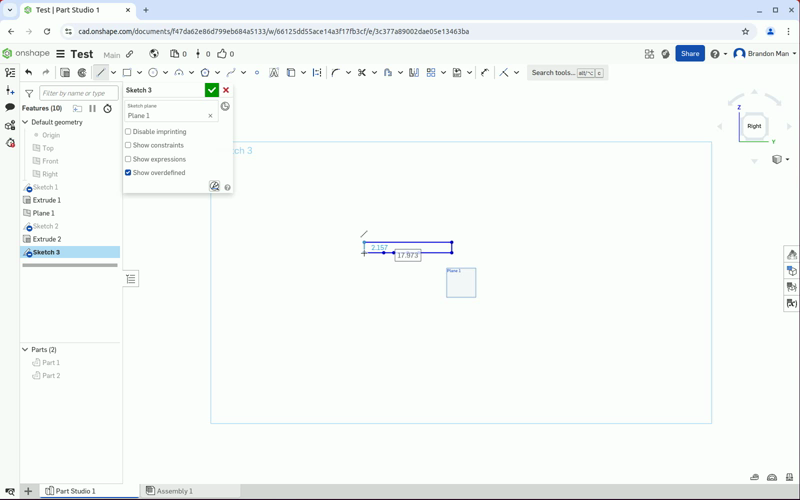
key(esc)
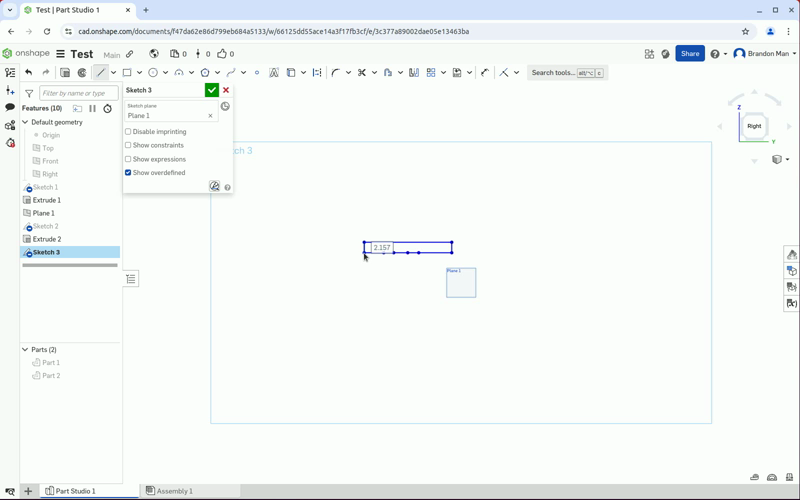
key(c)
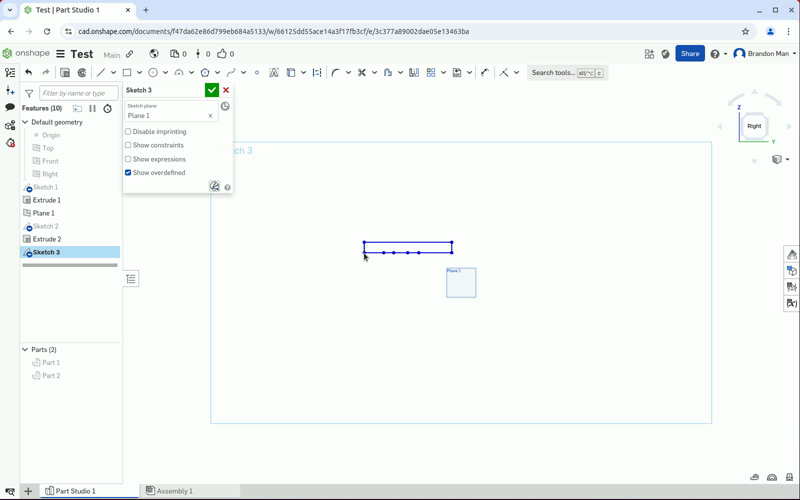
key_down(shift)
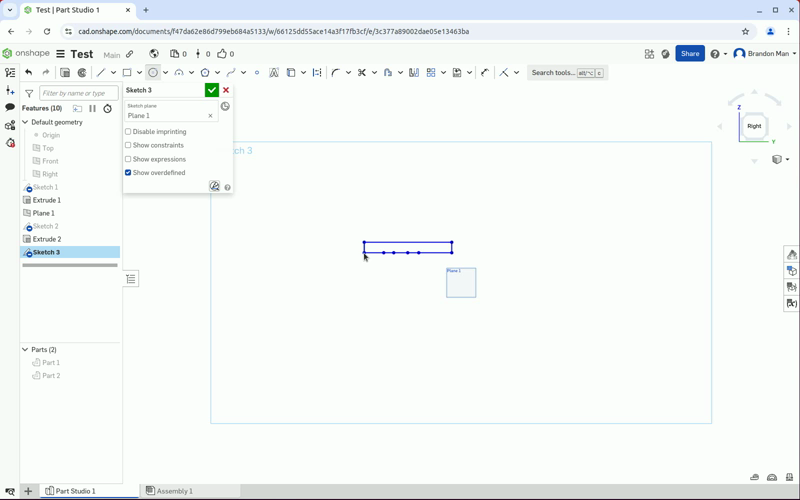
mouse_move(447, 247)
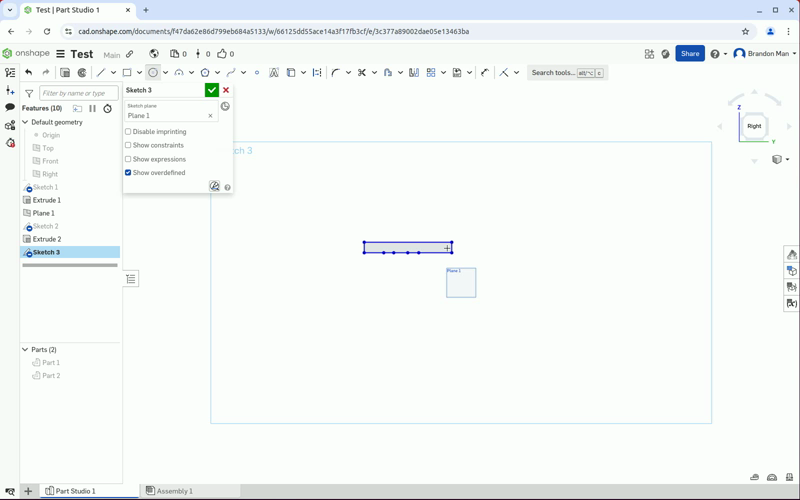
click(447, 247)
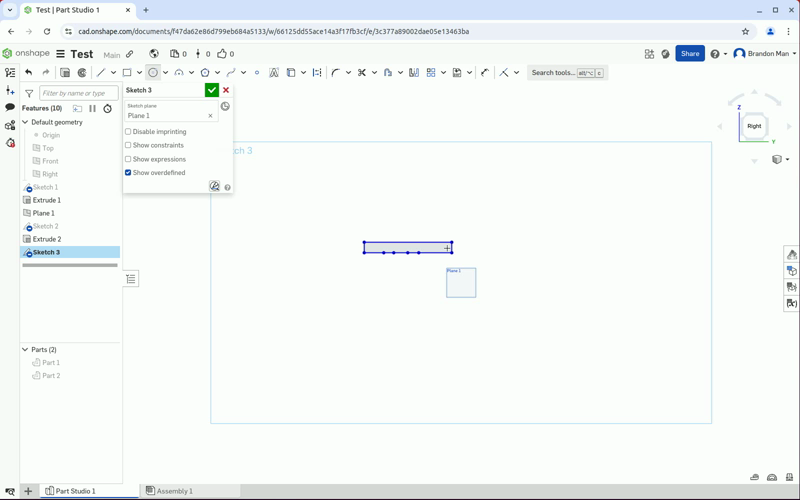
key_up(shift)
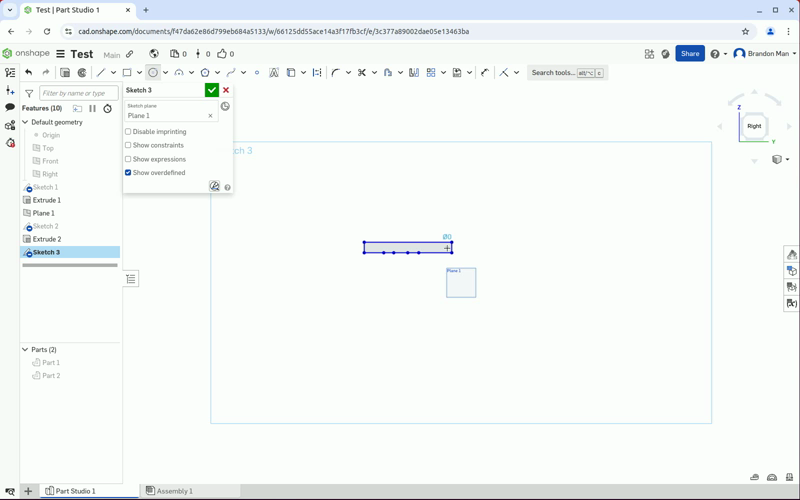
mouse_move(447, 247)
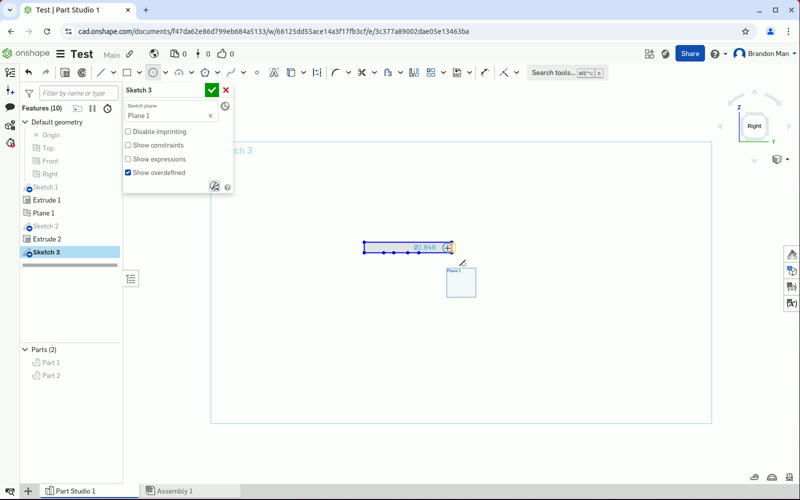
scroll(6)
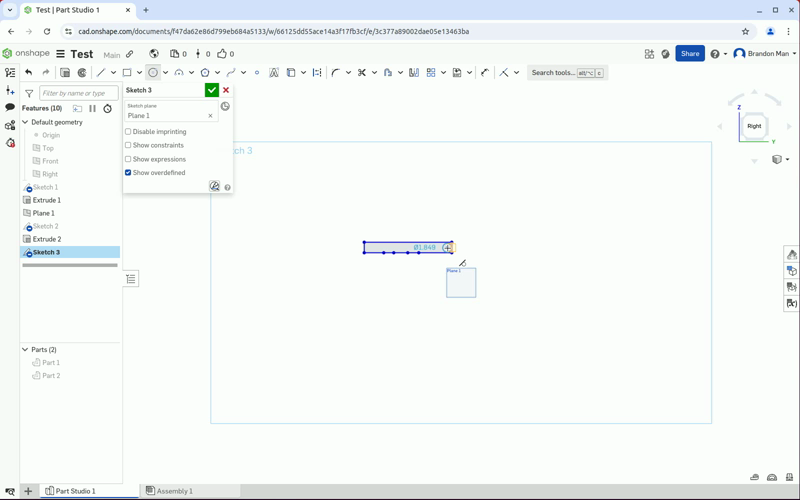
scroll(6)
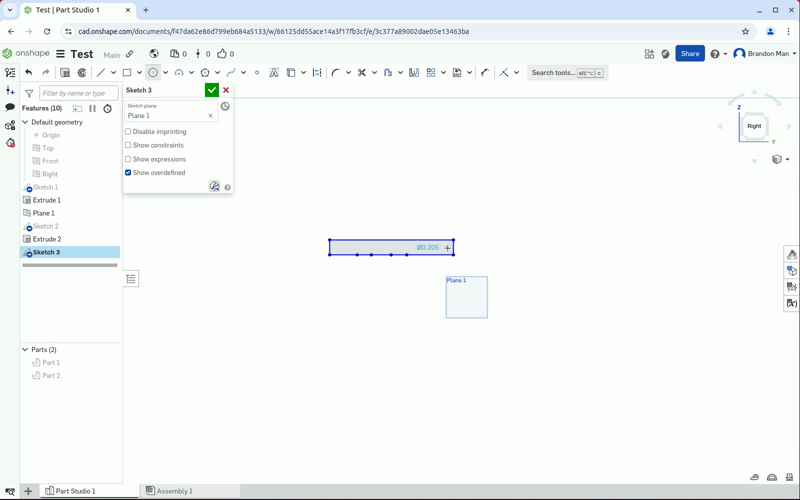
scroll(6)
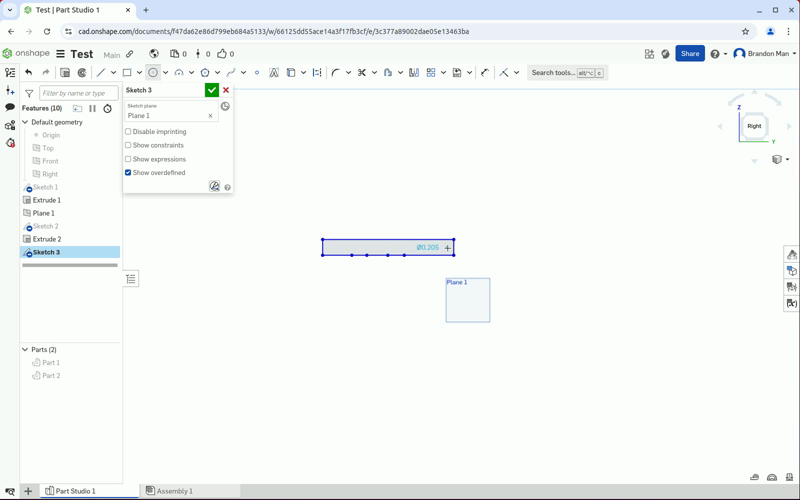
scroll(6)
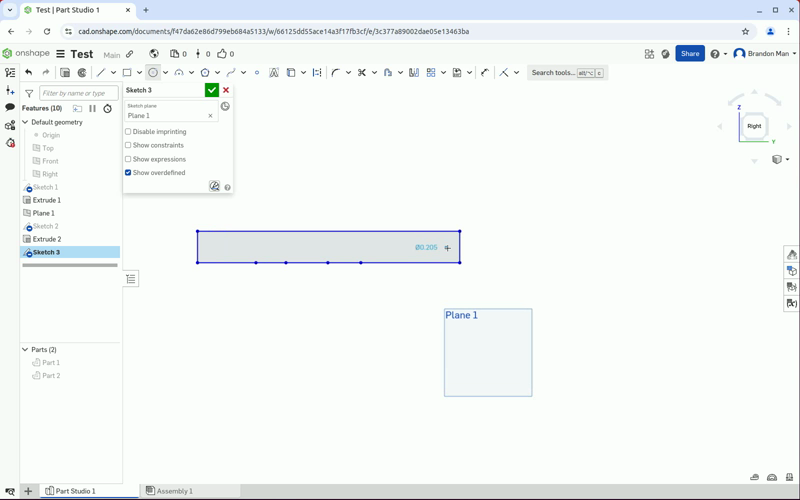
scroll(6)
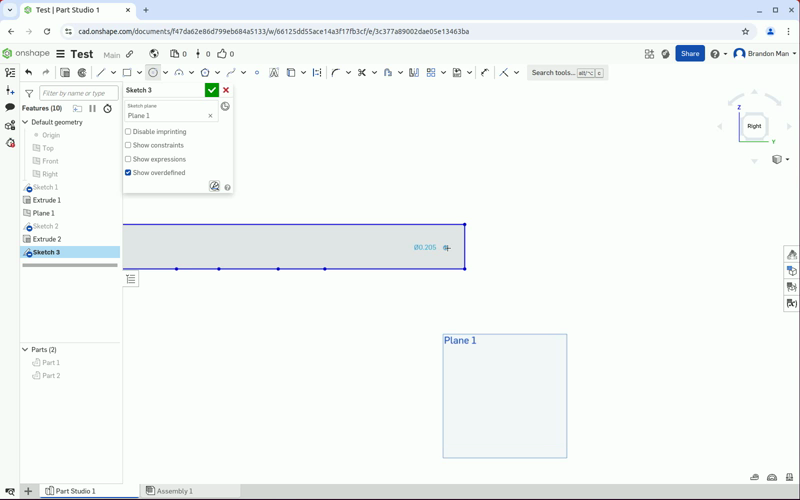
scroll(6)
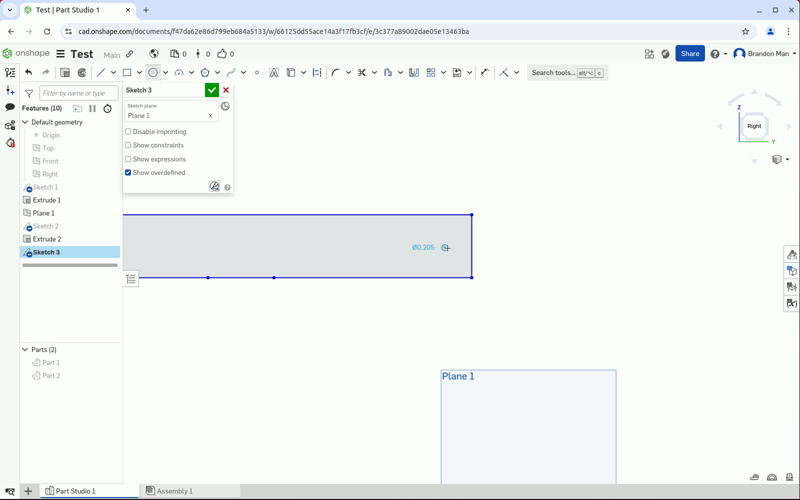
scroll(6)
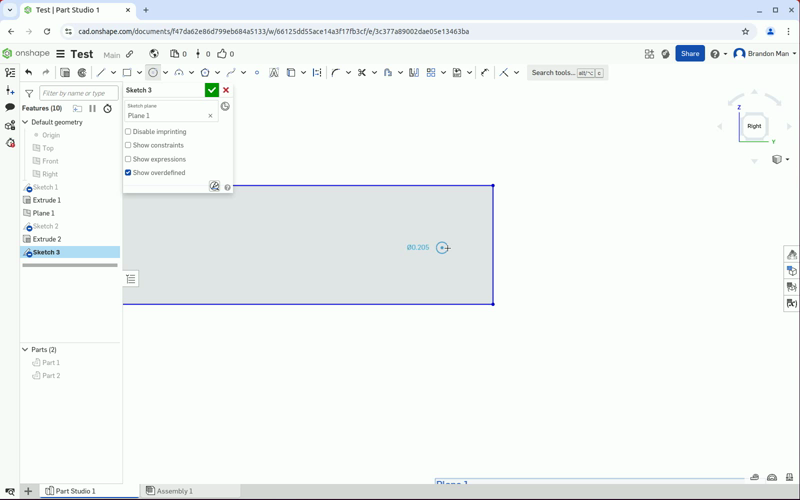
click(447, 247)
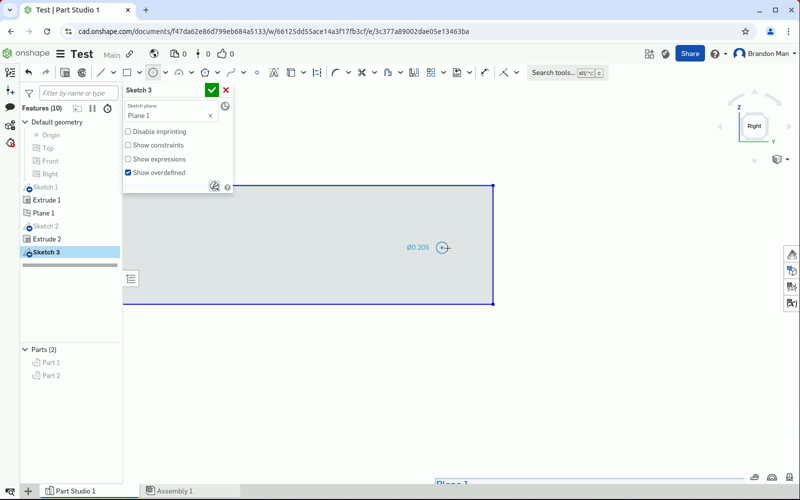
scroll(-6)
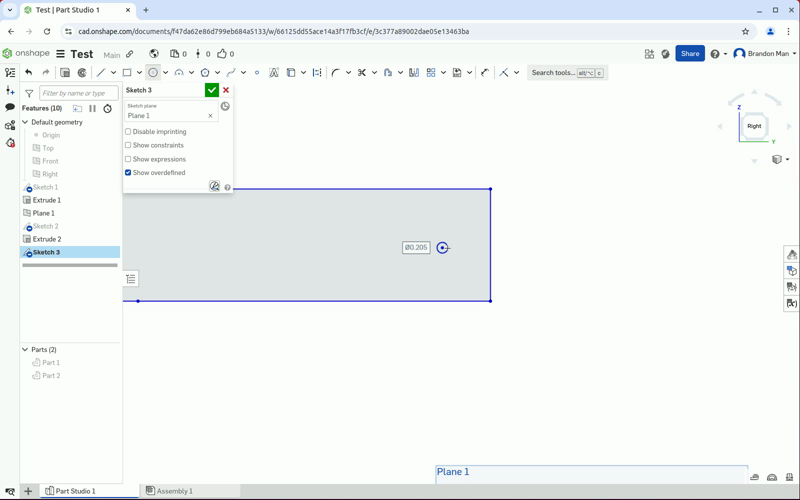
scroll(-6)
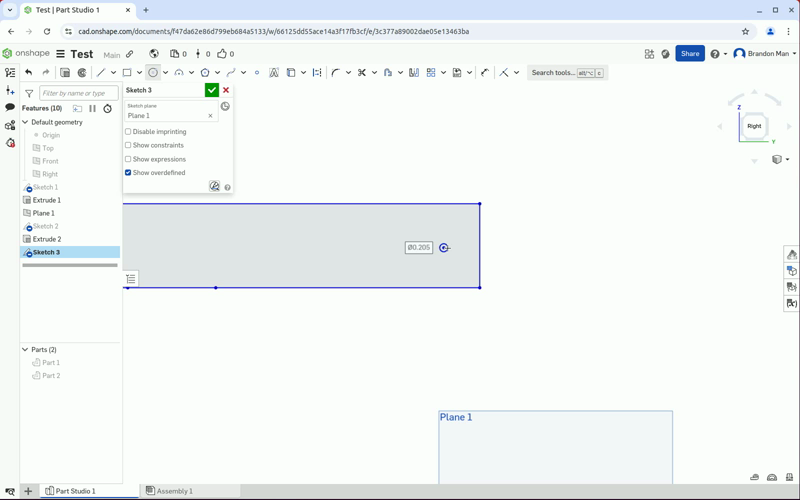
scroll(-6)
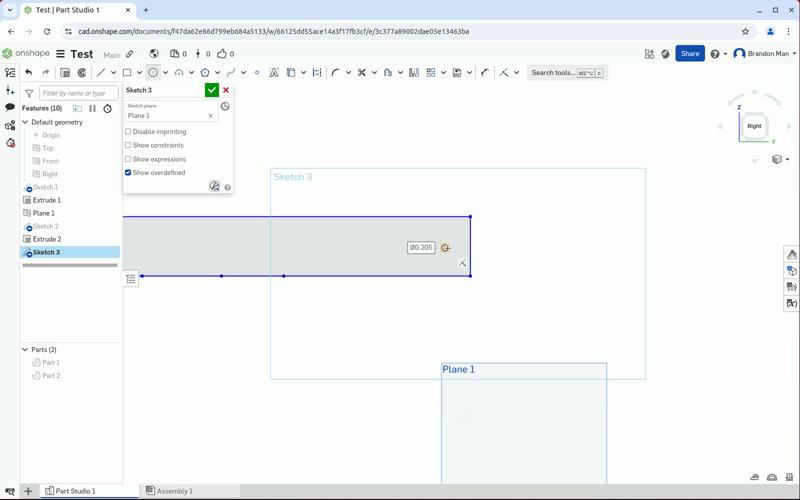
scroll(-6)
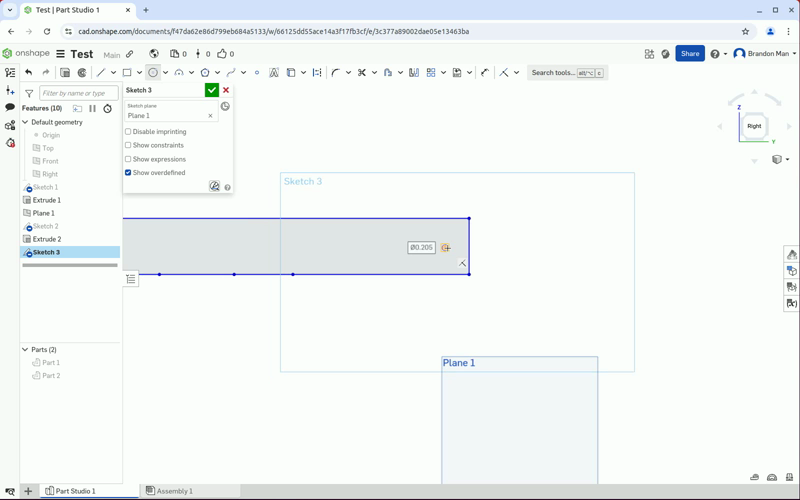
scroll(-6)
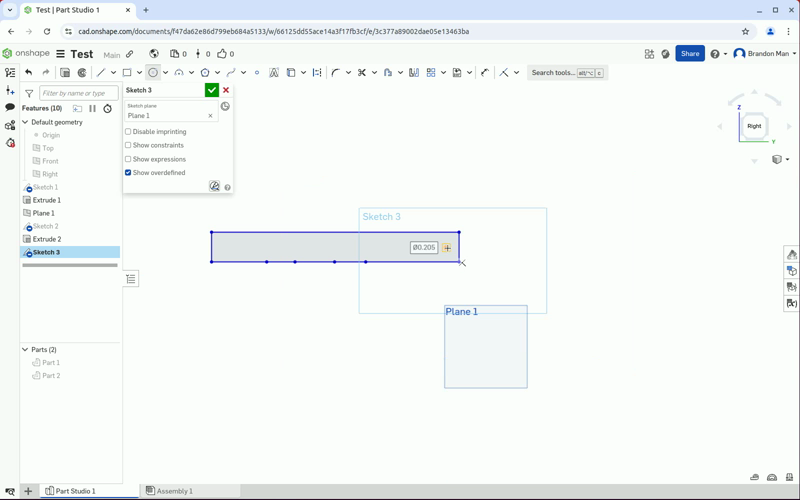
scroll(-6)
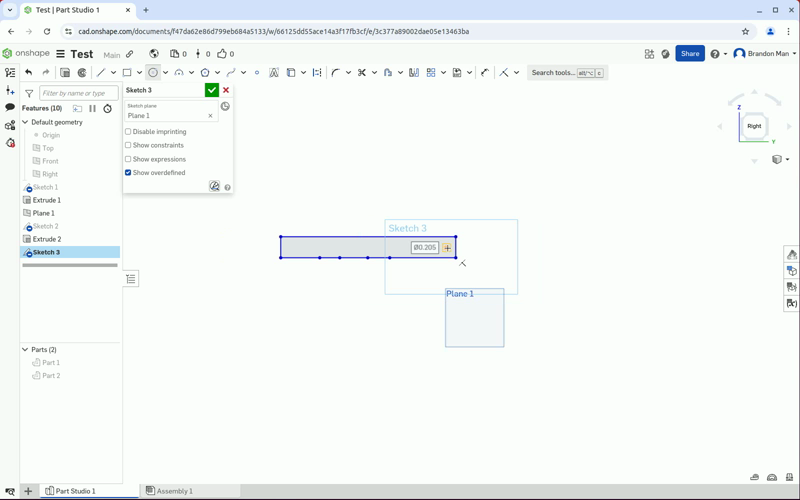
scroll(-6)
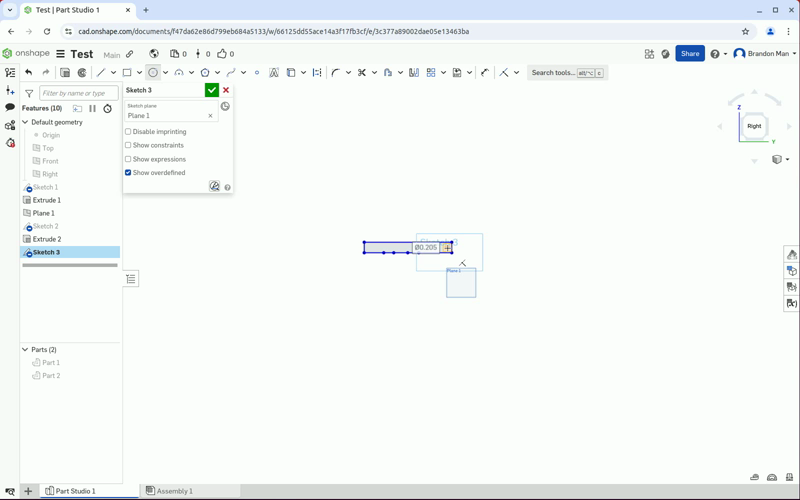
key(esc)
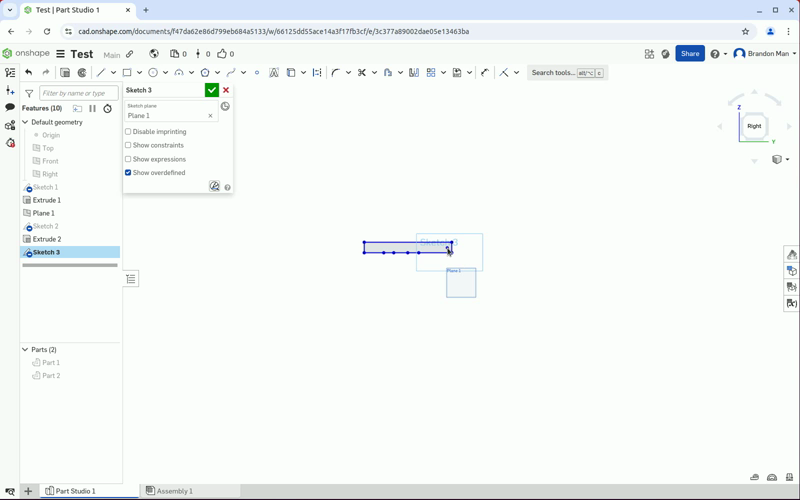
mouse_move(390, 244)
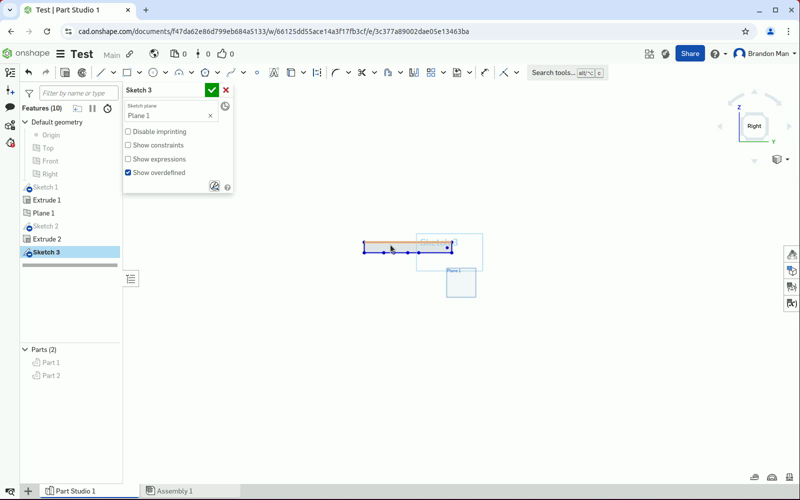
scroll(6)
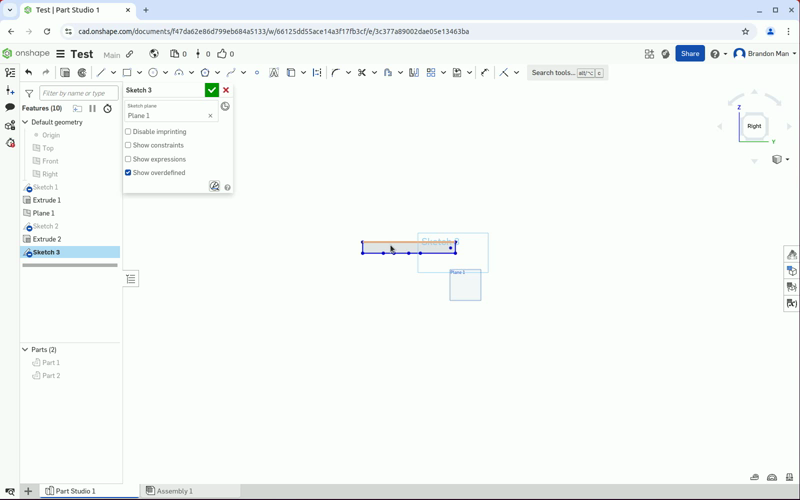
scroll(6)
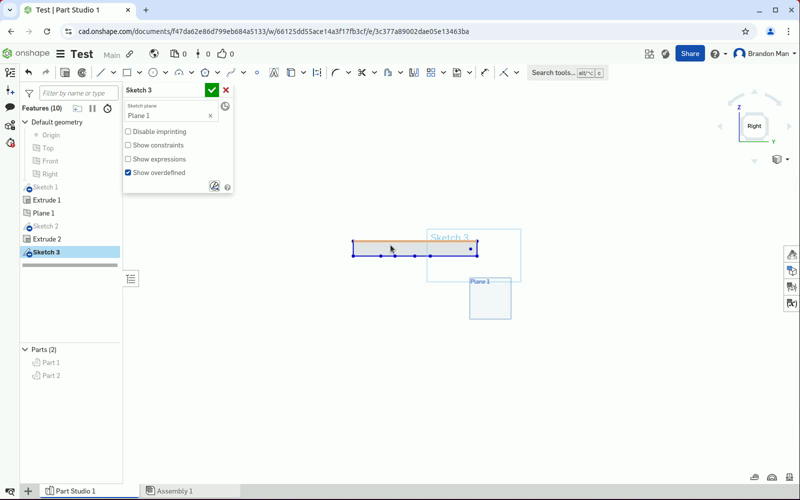
scroll(6)
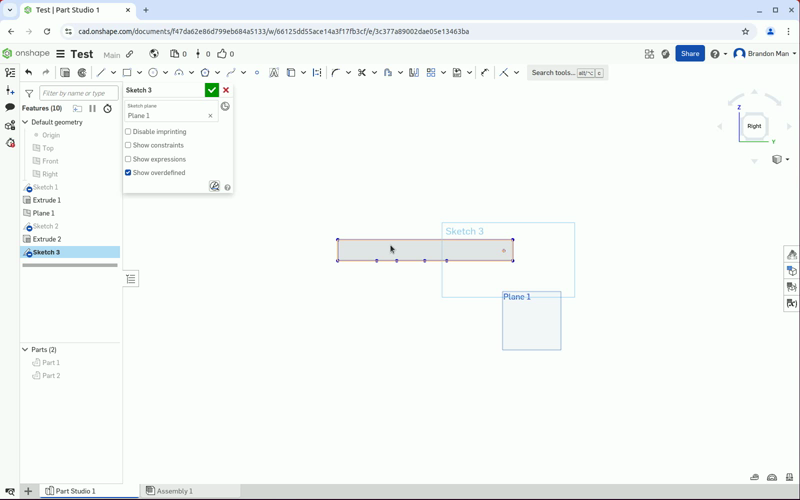
scroll(6)
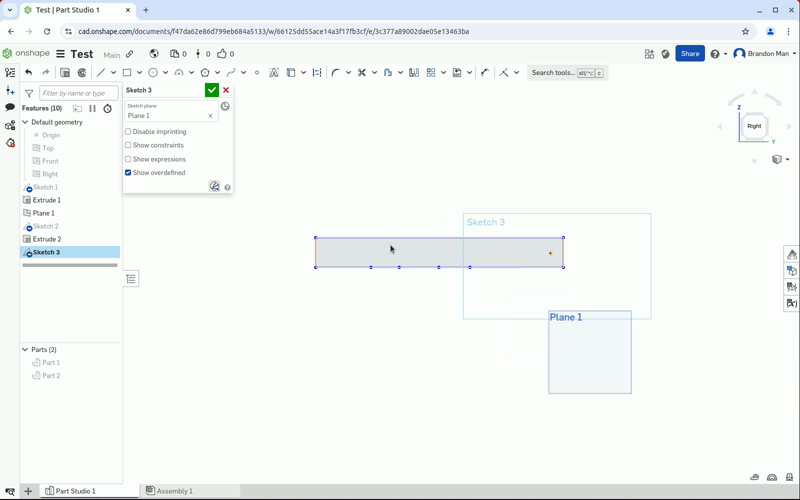
scroll(6)
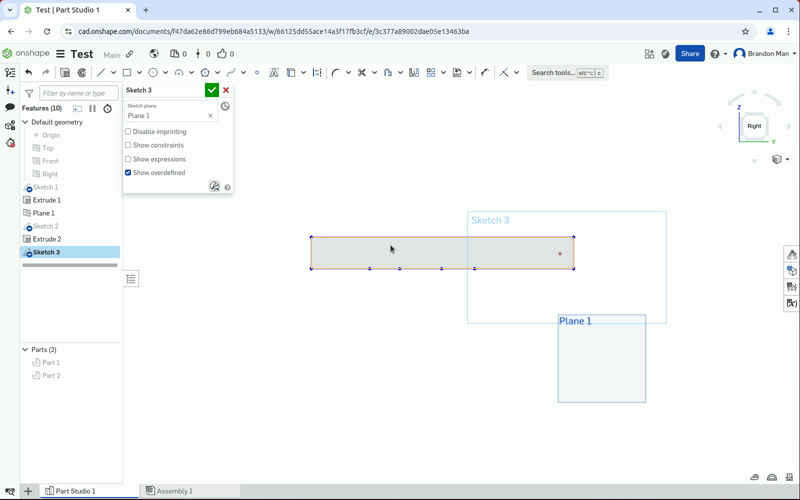
scroll(6)
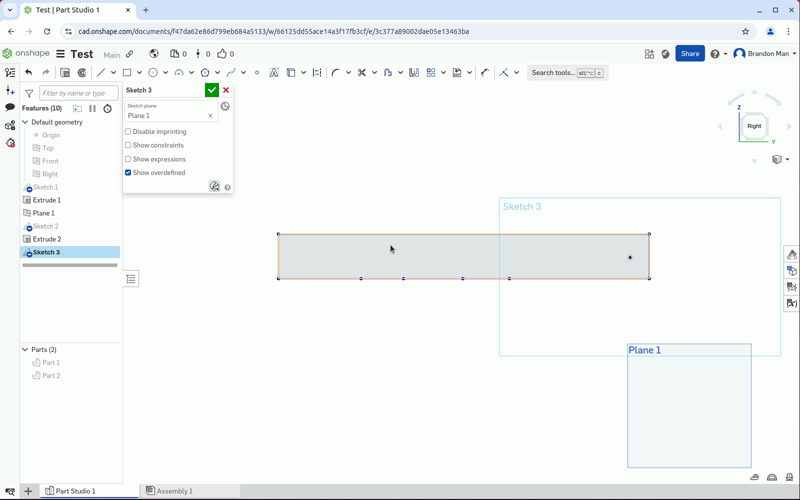
scroll(6)
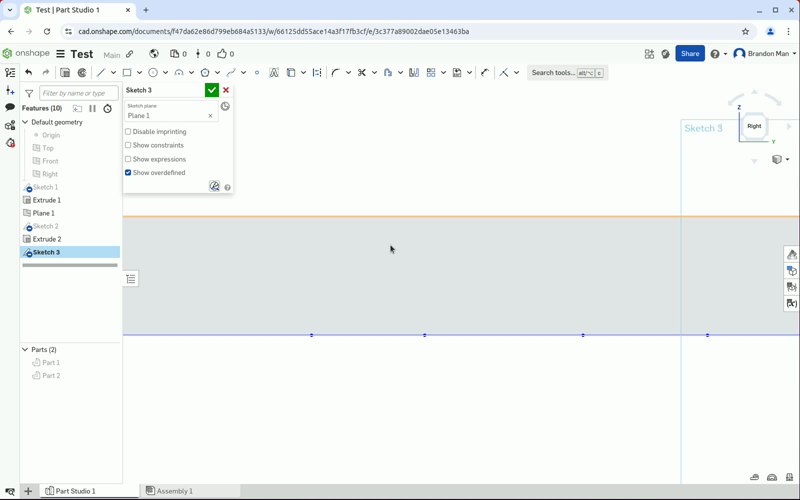
click(390, 244)
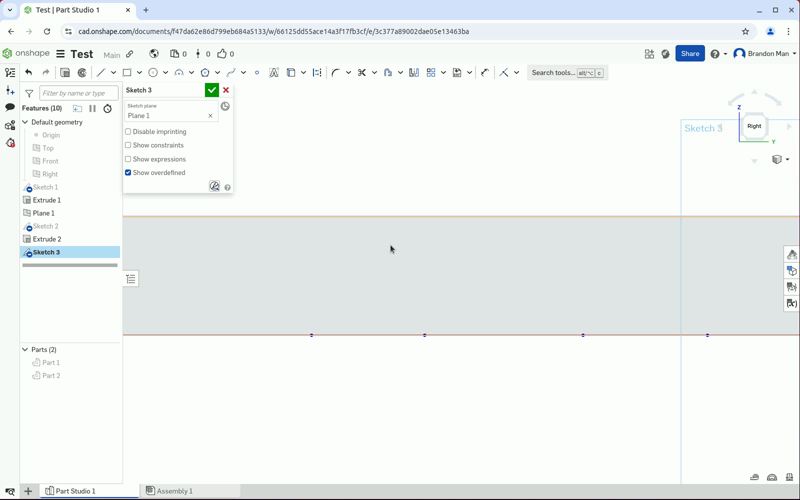
scroll(-6)
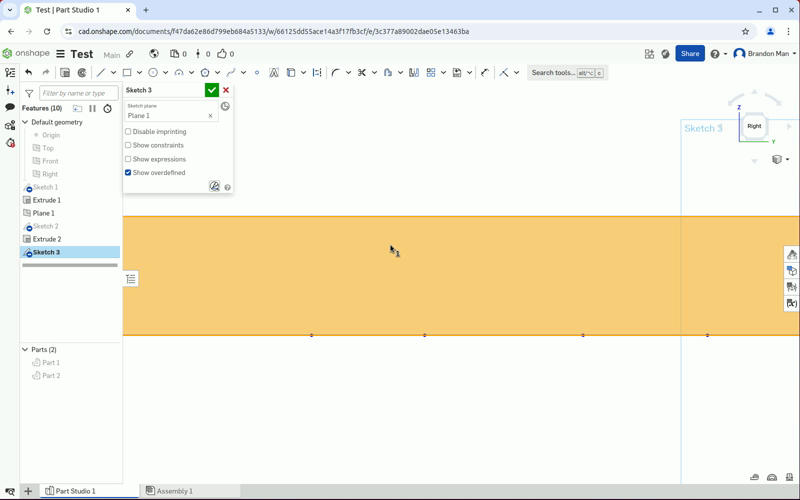
scroll(-6)
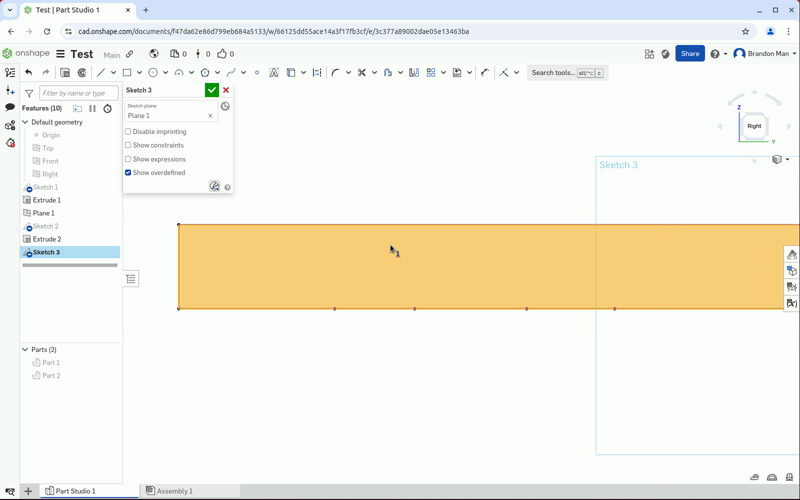
scroll(-6)
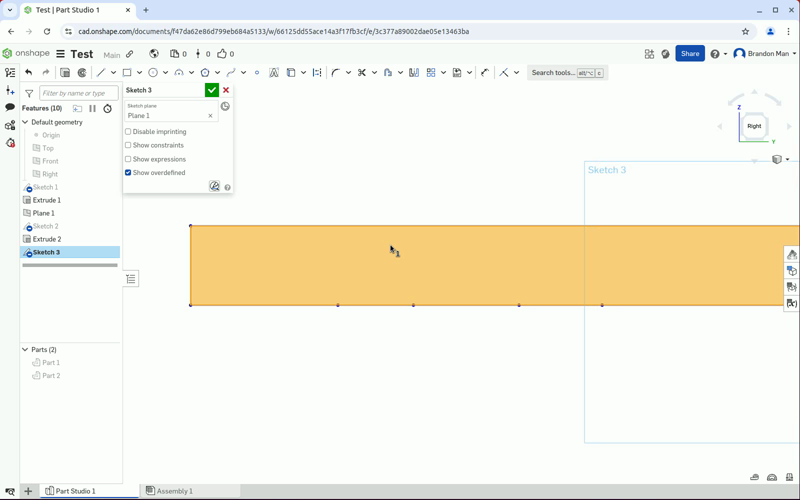
scroll(-6)
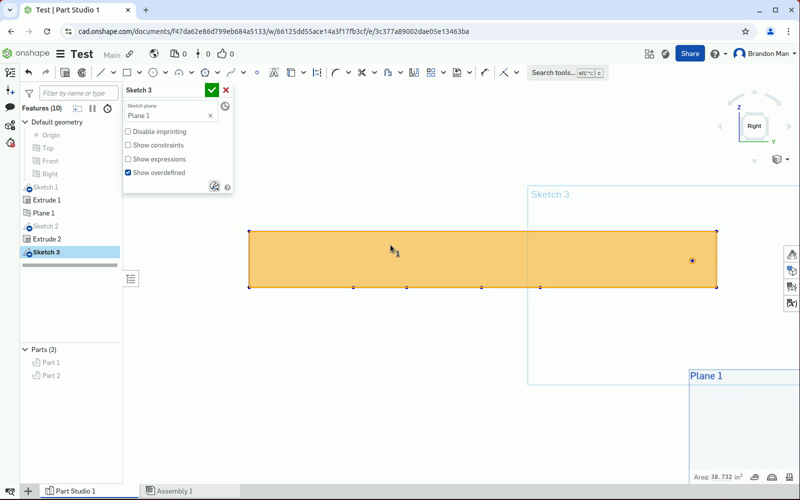
scroll(-6)
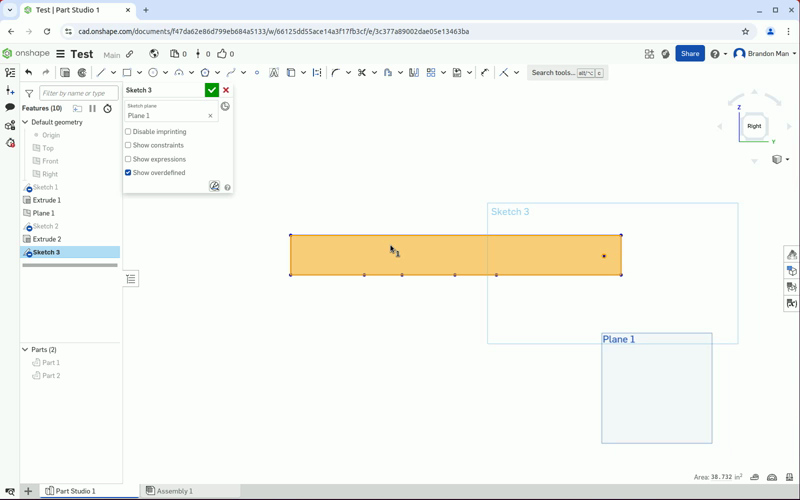
scroll(-6)
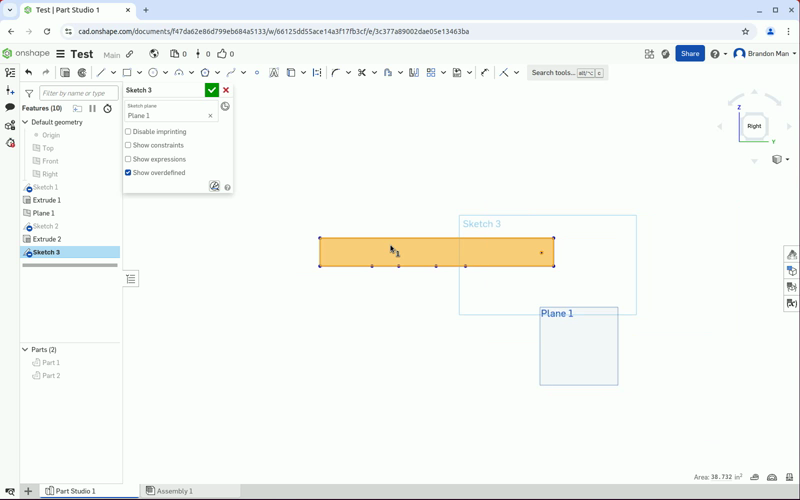
scroll(-6)
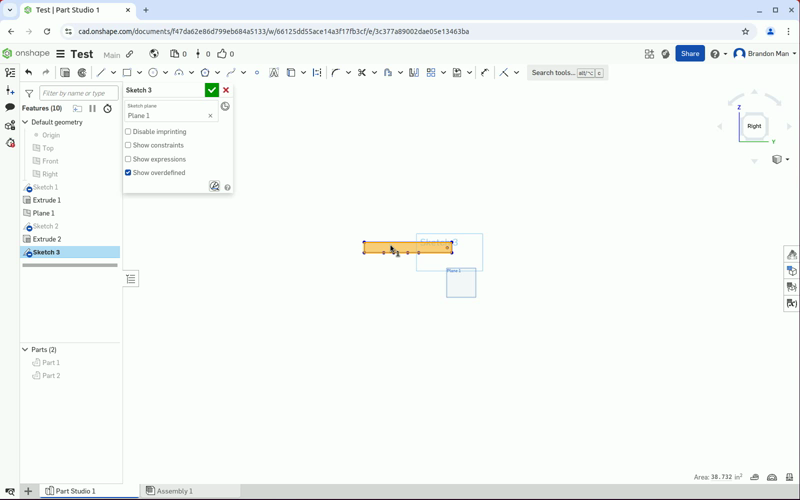
mouse_move(73, 352)
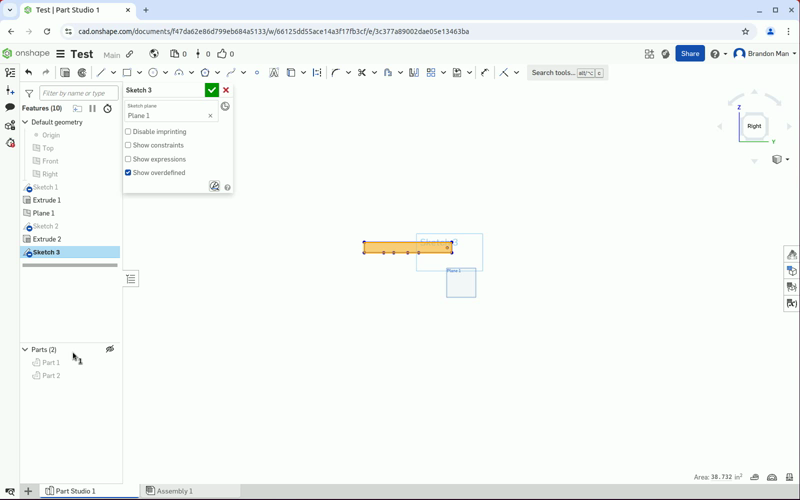
key(shift+y)
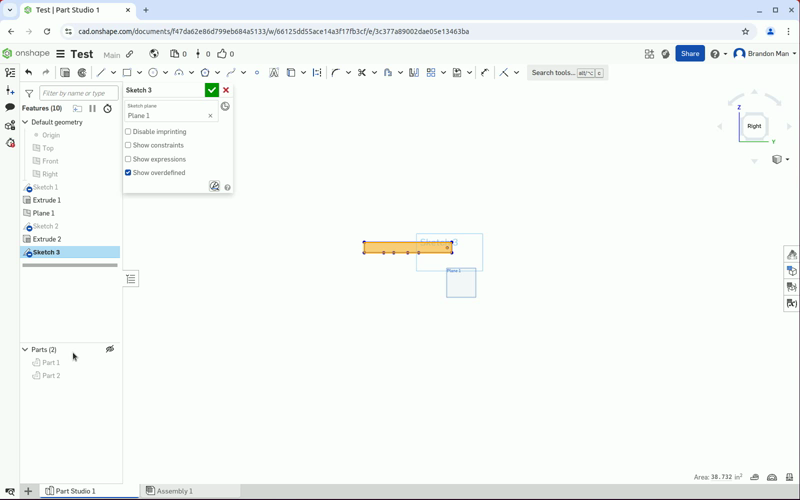
key(shift+e)
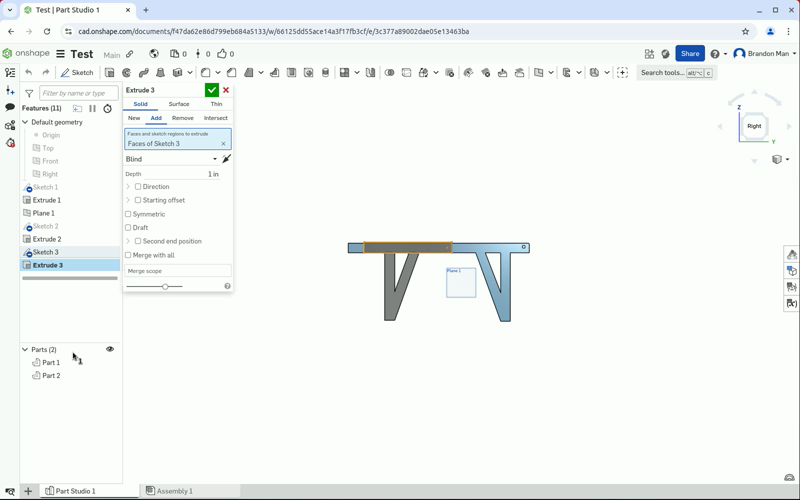
mouse_move(143, 106)
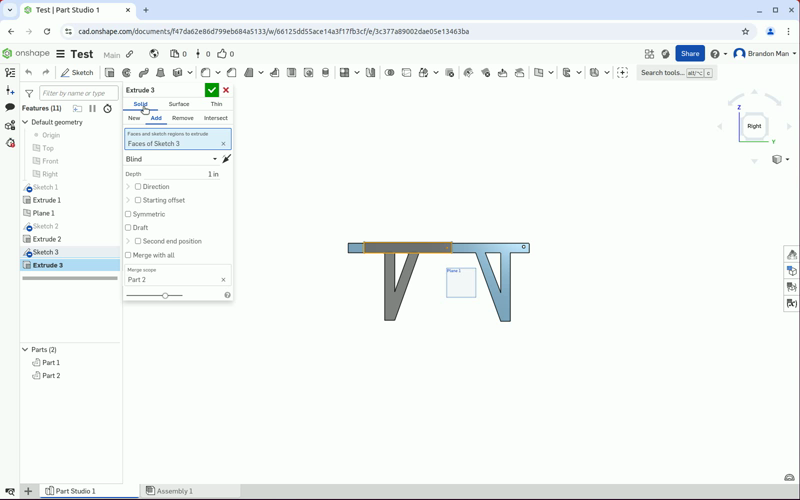
click(143, 106)
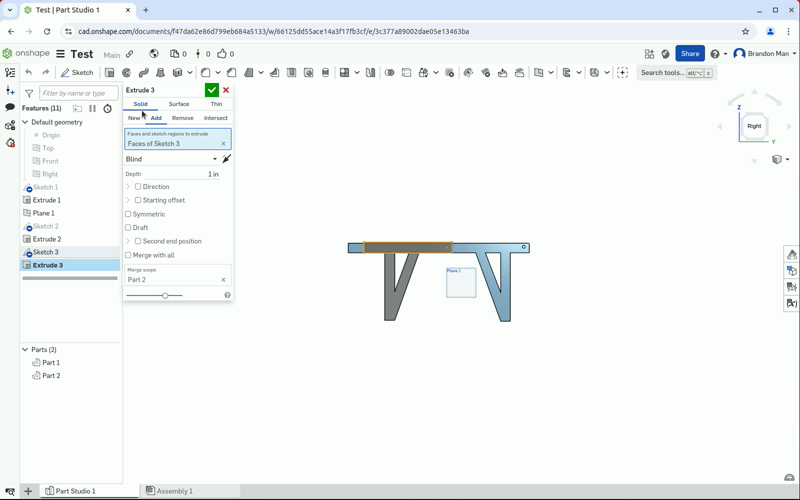
mouse_move(137, 120)
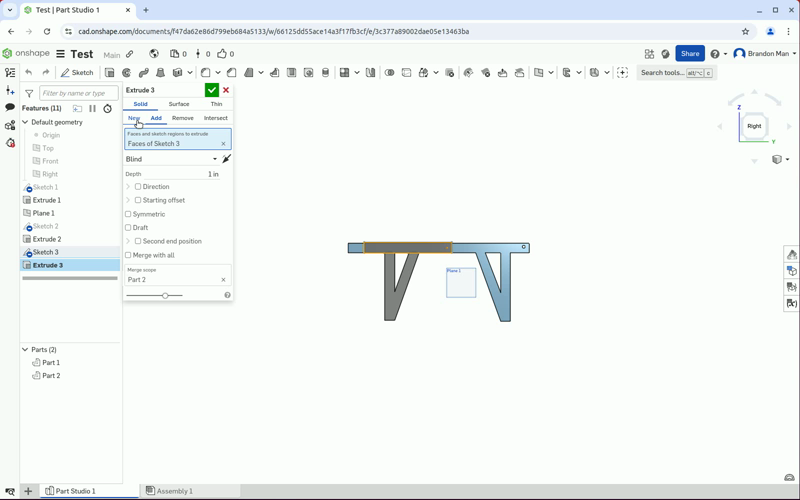
click(137, 120)
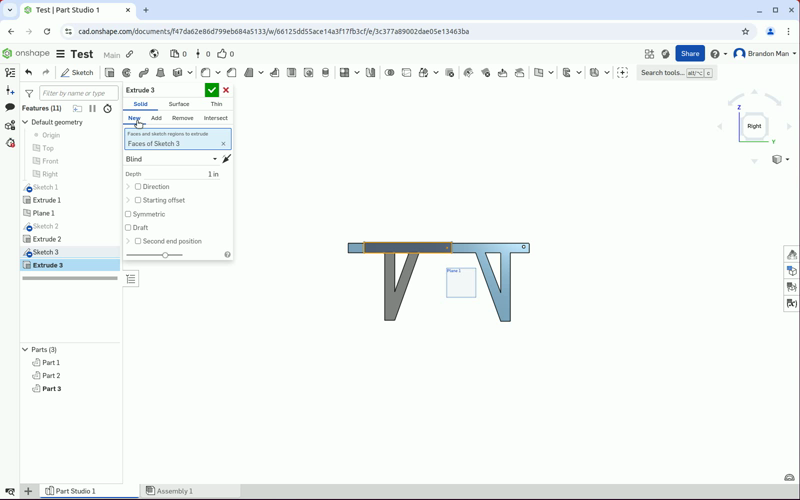
key(tab, 4)
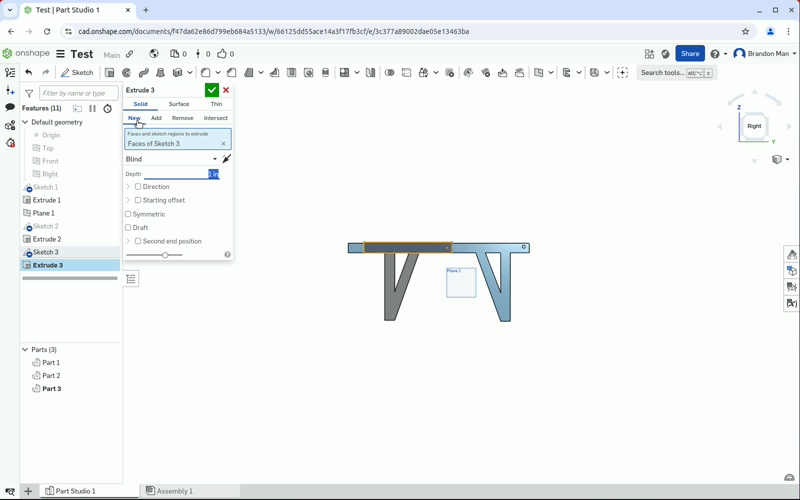
text(0.241)
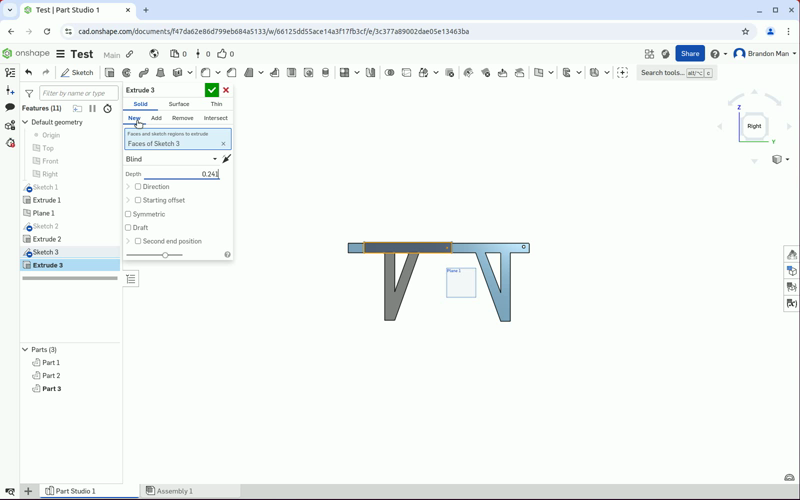
key(enter)
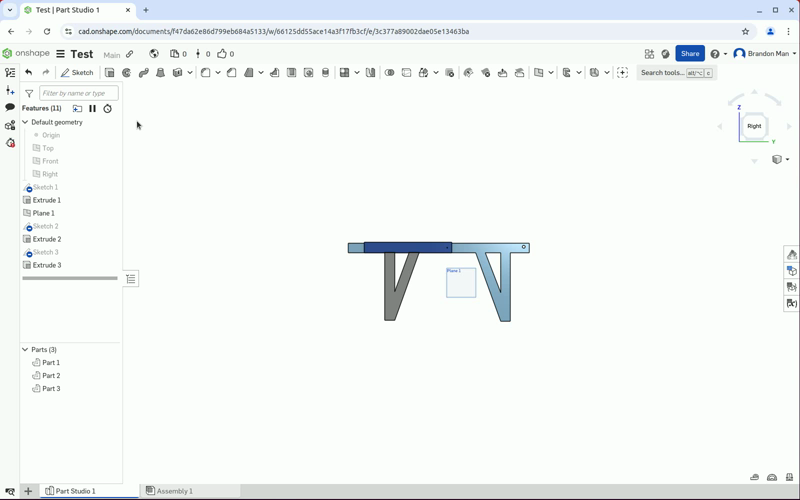
key(shift+h)
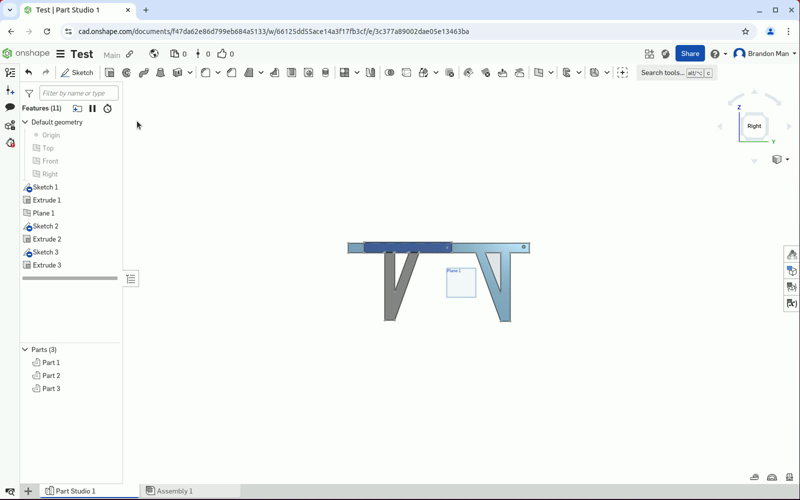
key(shift+h)
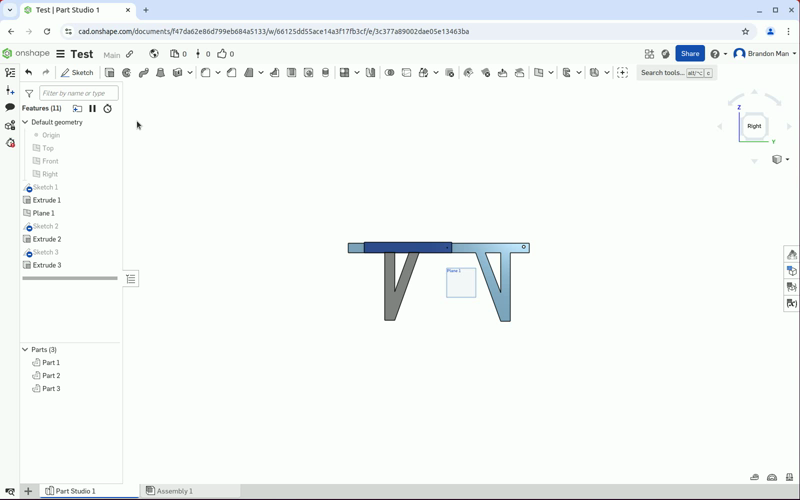
mouse_move(73, 189)
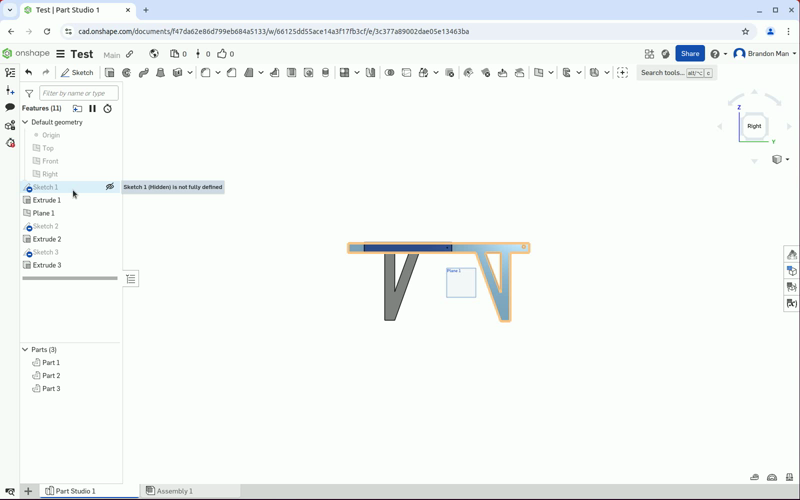
click(73, 189)
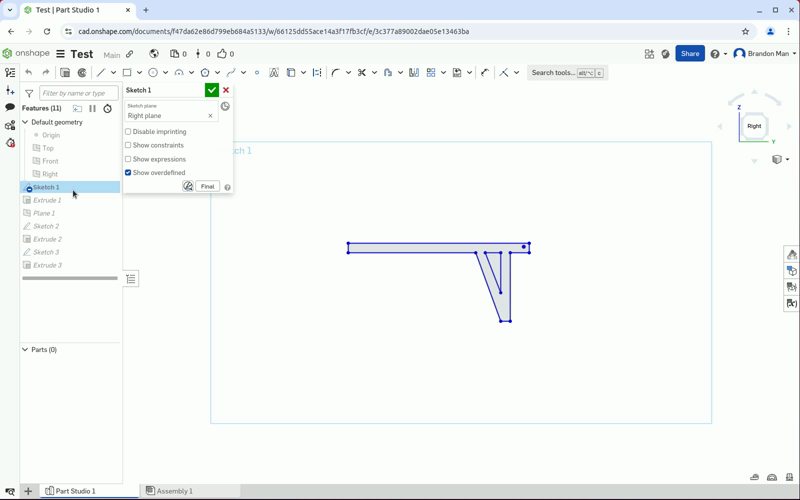
mouse_move(229, 92)
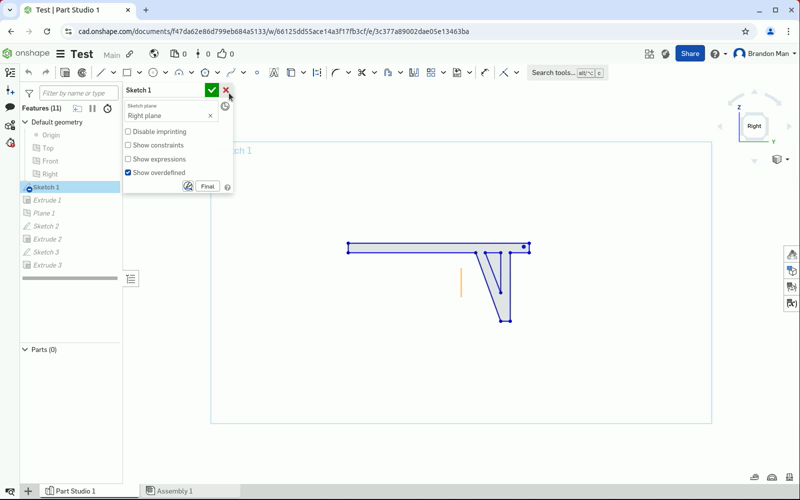
click(229, 92)
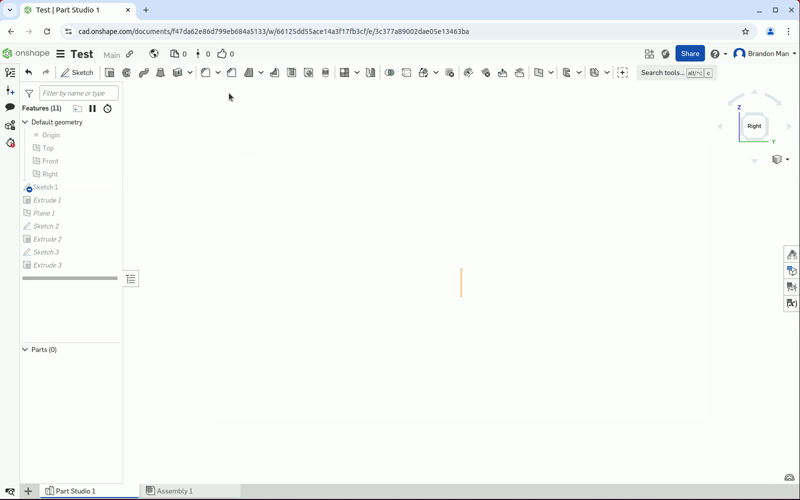
key(shift+s)
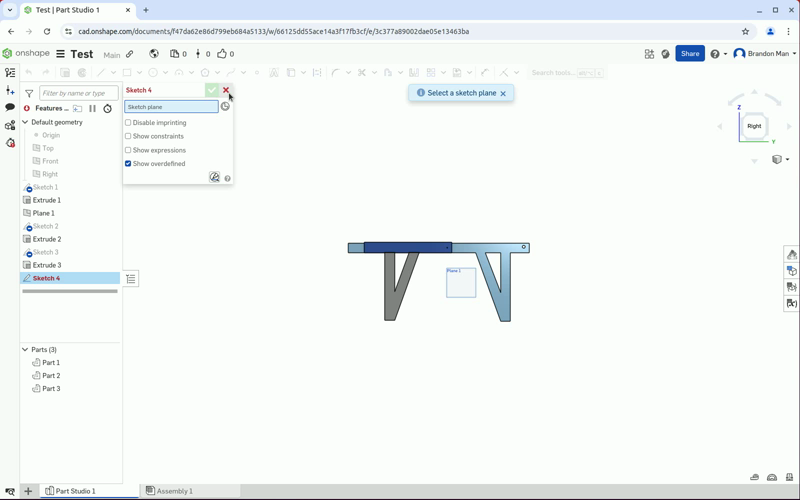
mouse_move(73, 215)
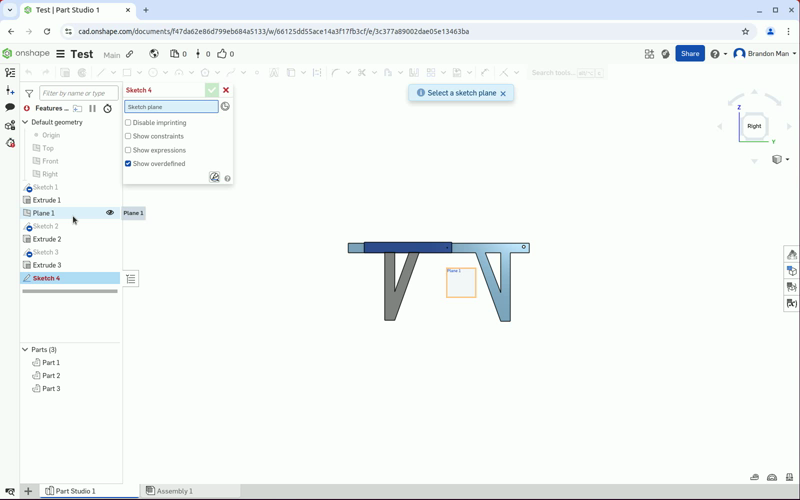
click(73, 215)
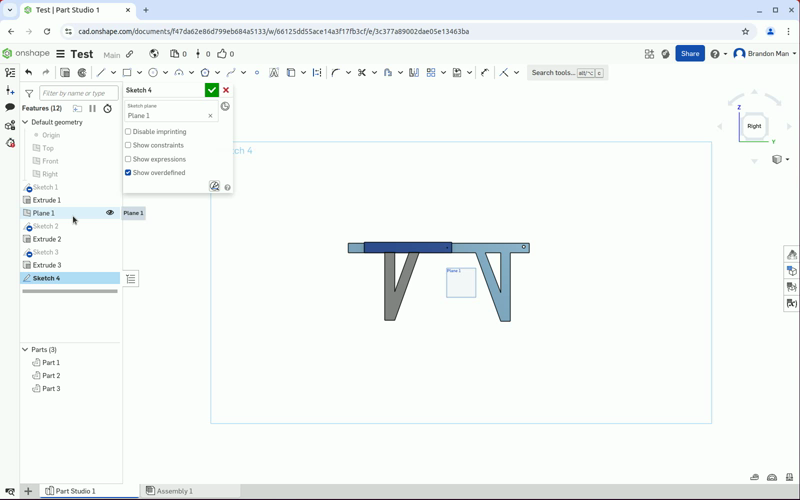
mouse_move(73, 352)
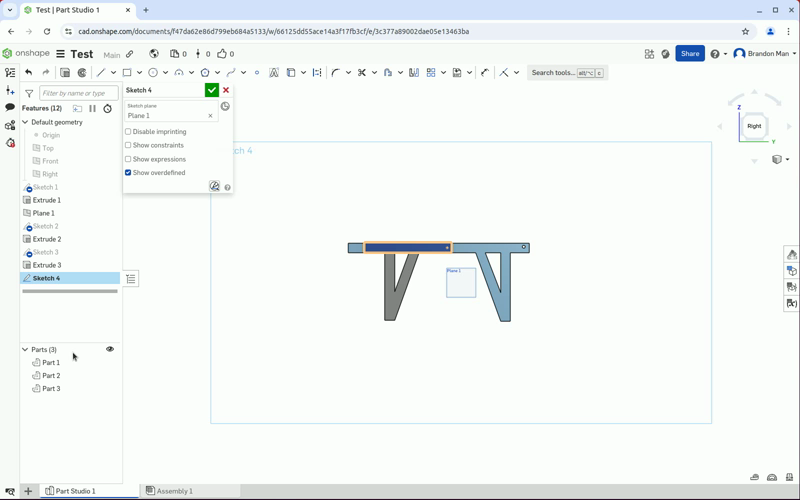
key(y)
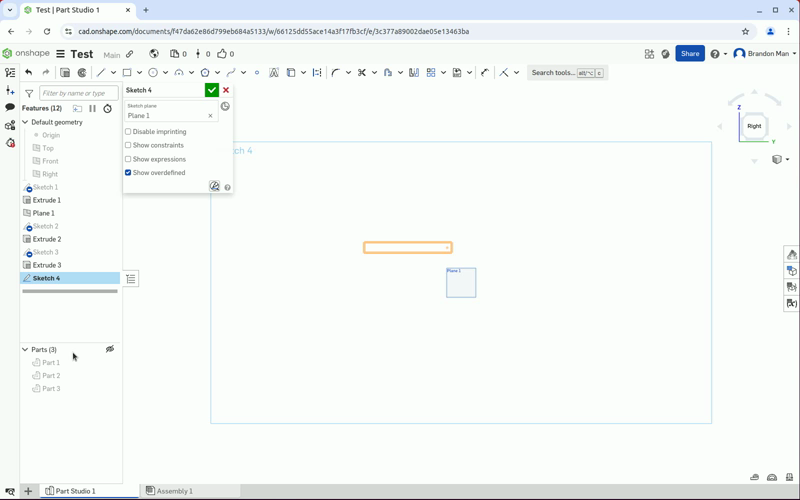
key(c)
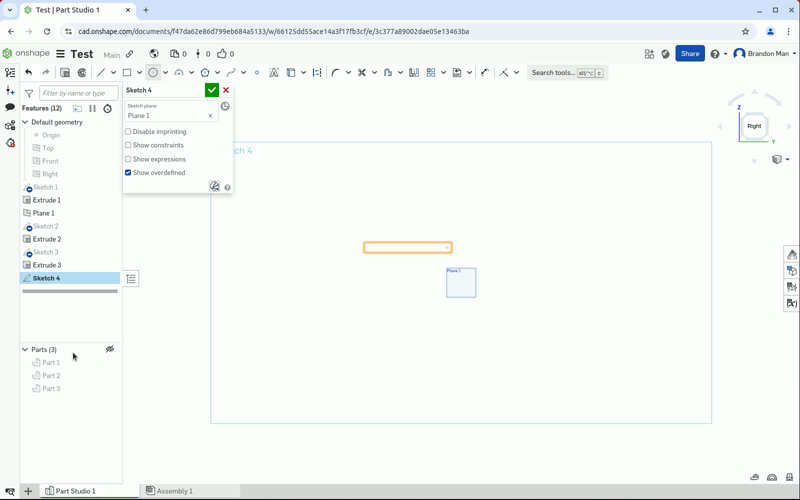
key_down(shift)
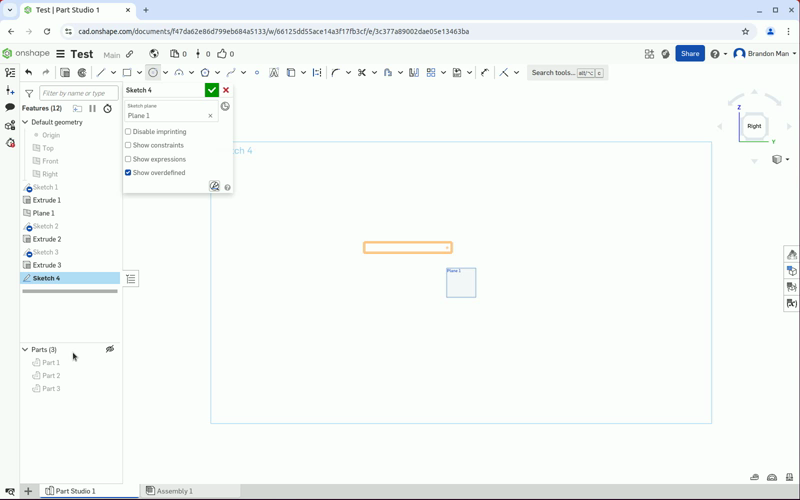
mouse_move(448, 247)
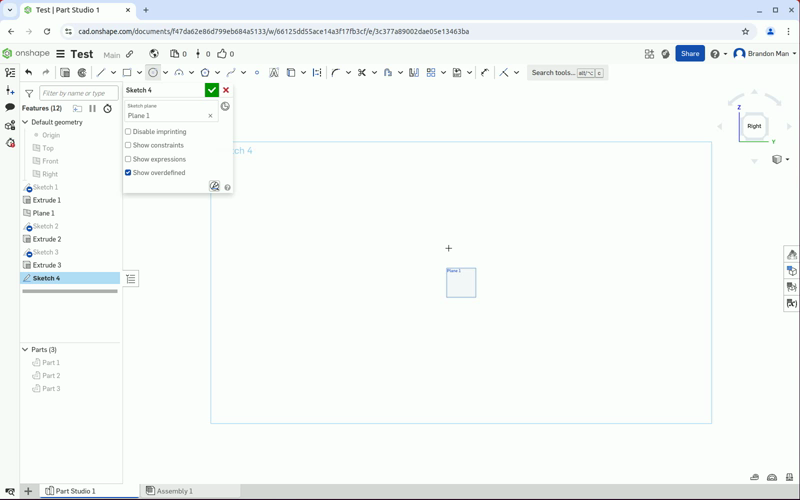
click(448, 247)
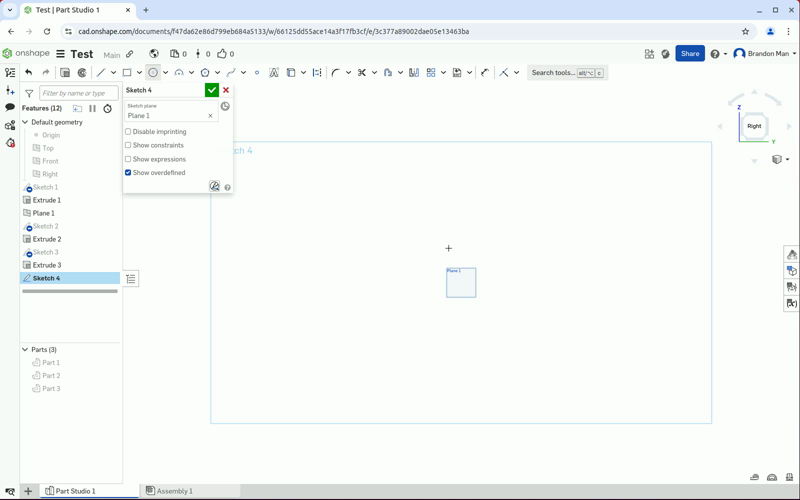
key_up(shift)
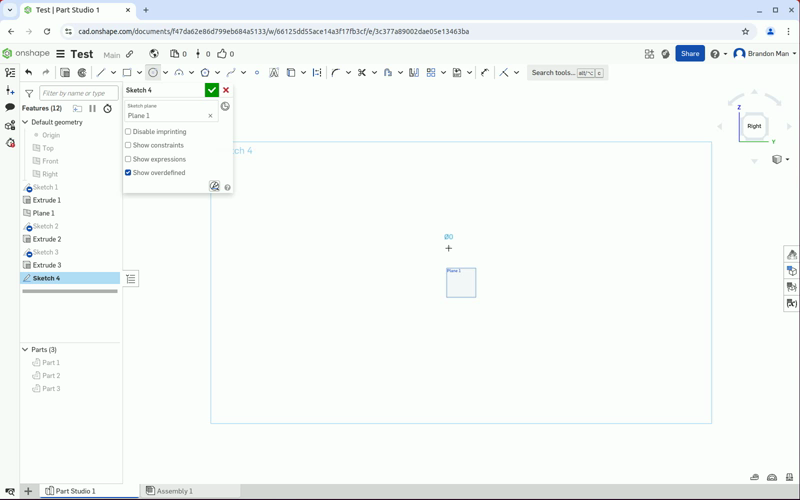
mouse_move(450, 247)
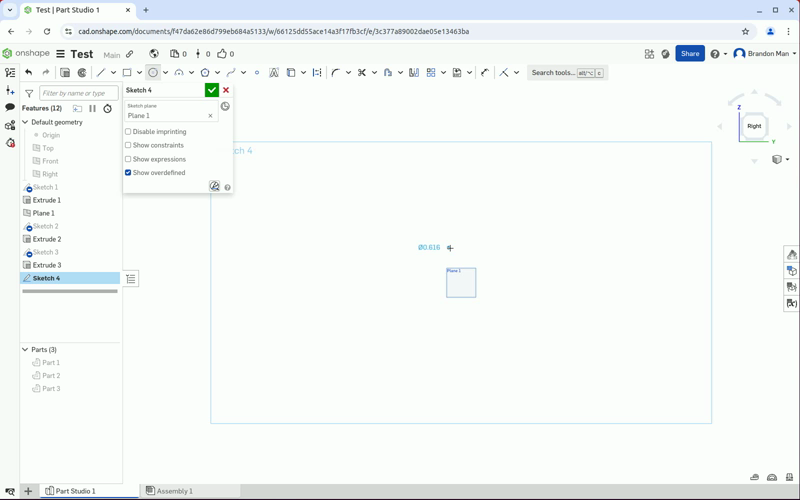
scroll(6)
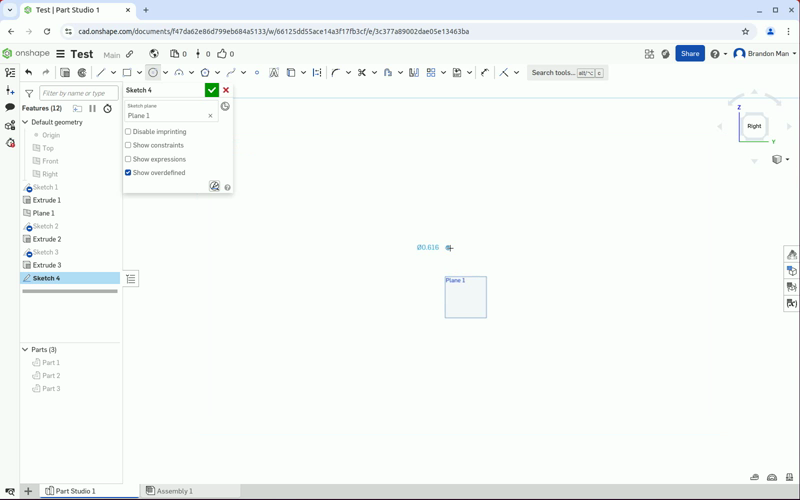
scroll(6)
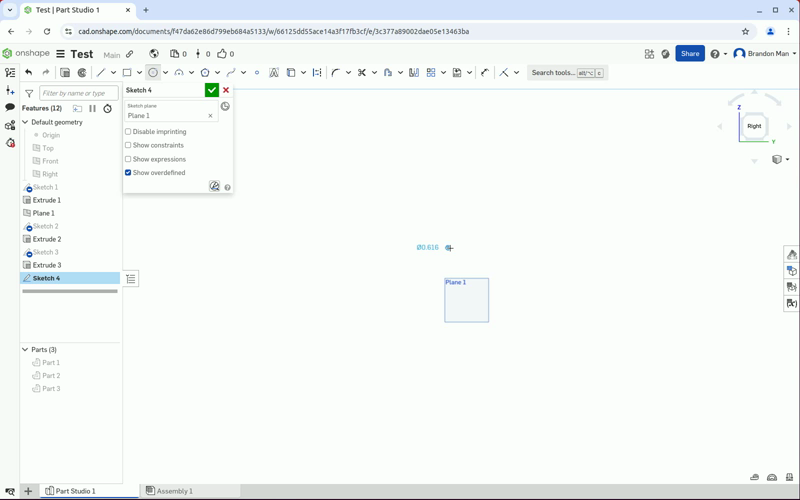
scroll(6)
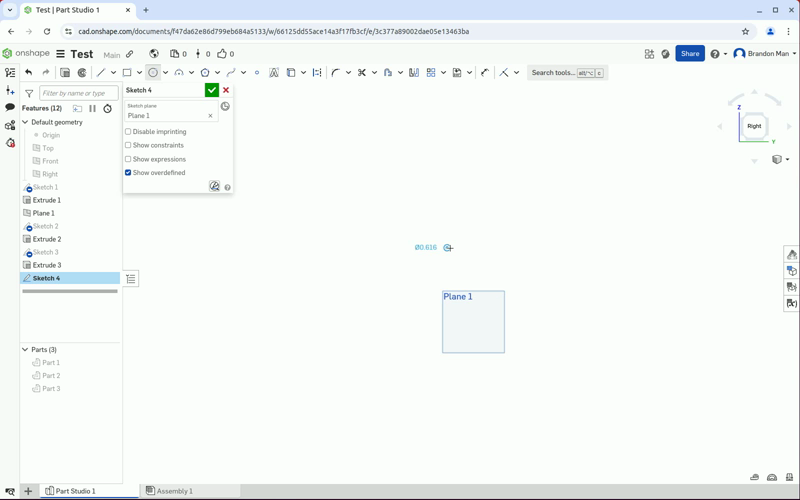
scroll(6)
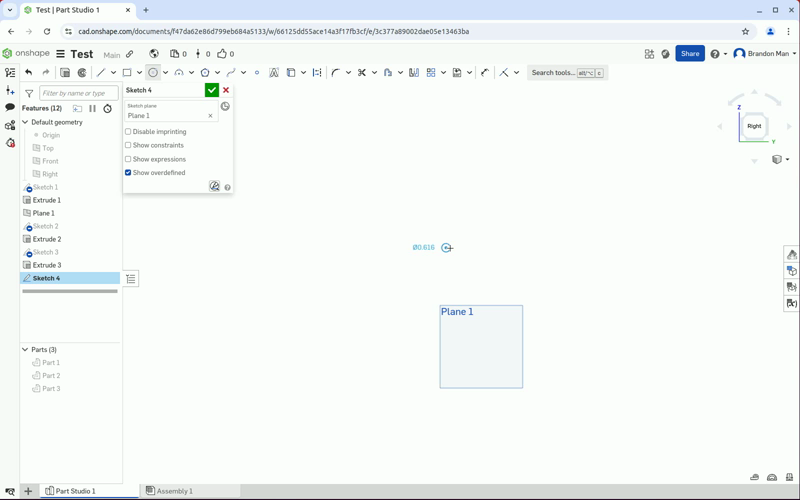
scroll(6)
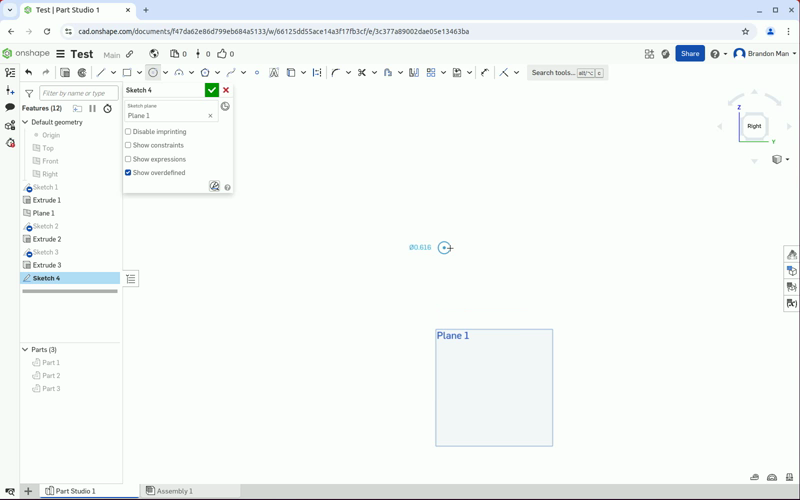
scroll(6)
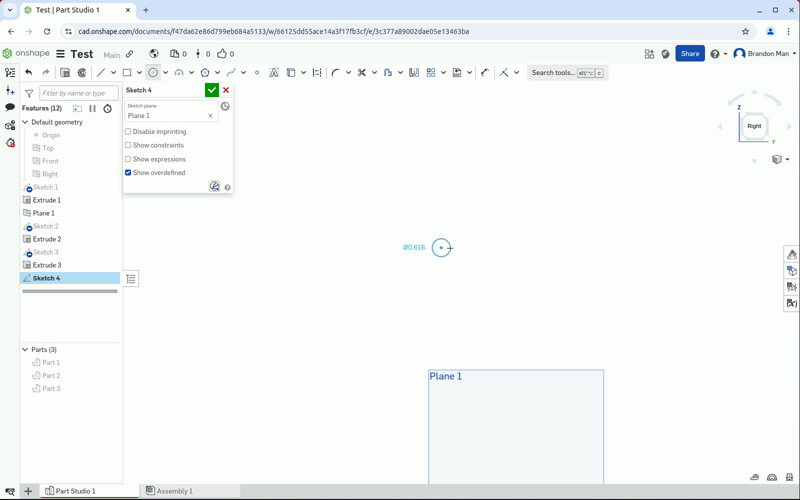
scroll(6)
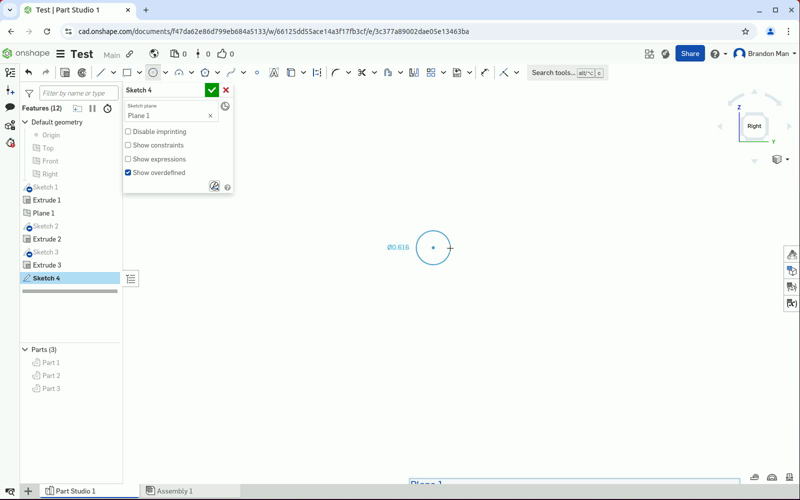
click(450, 247)
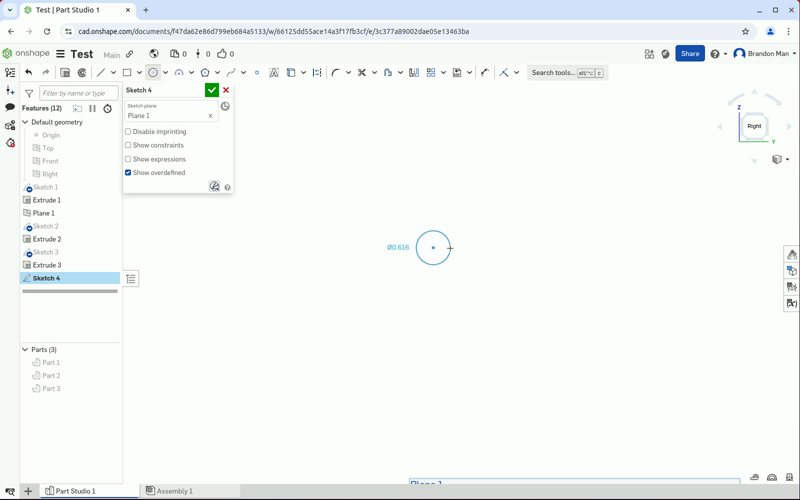
scroll(-6)
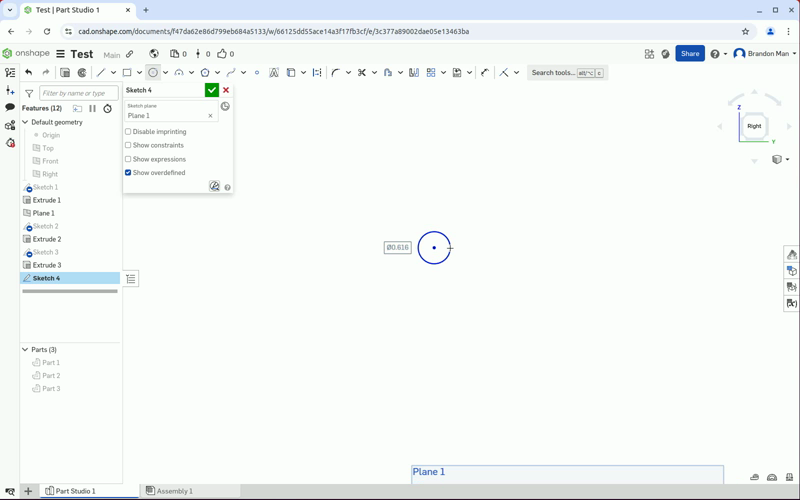
scroll(-6)
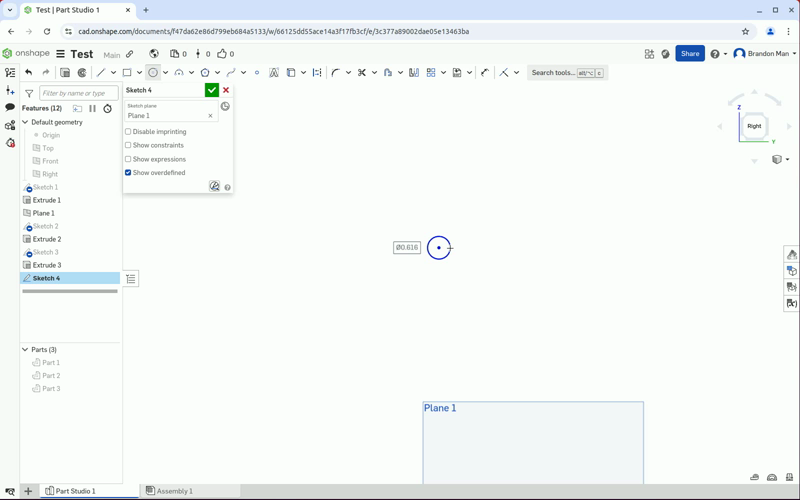
scroll(-6)
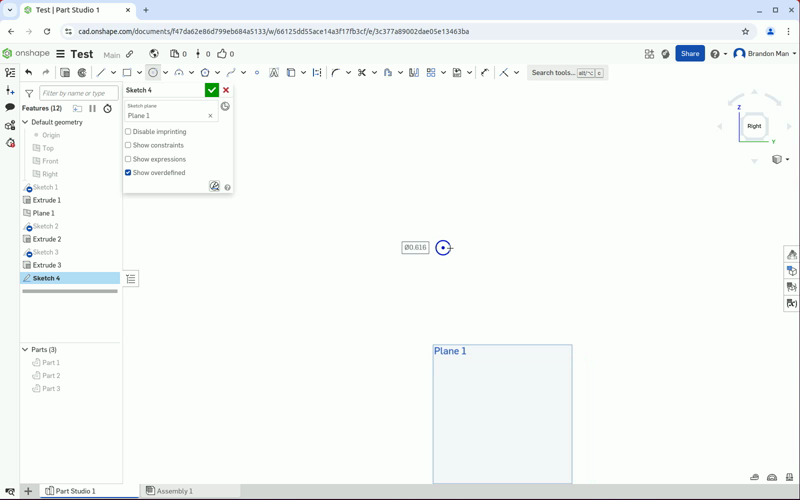
scroll(-6)
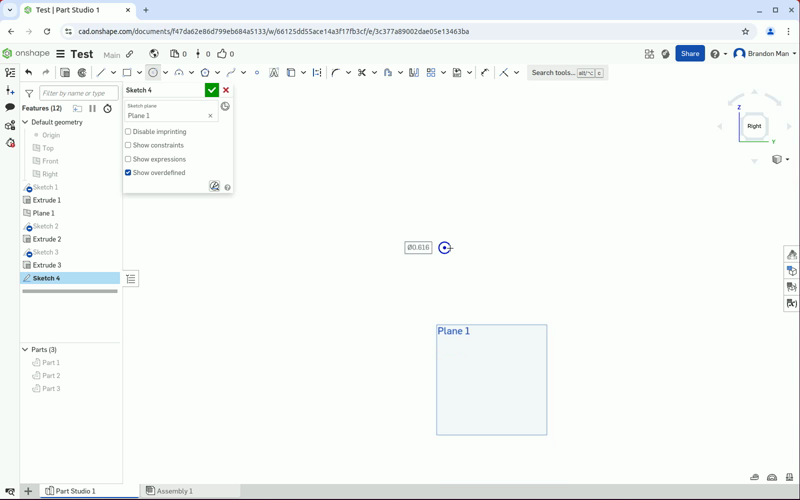
scroll(-6)
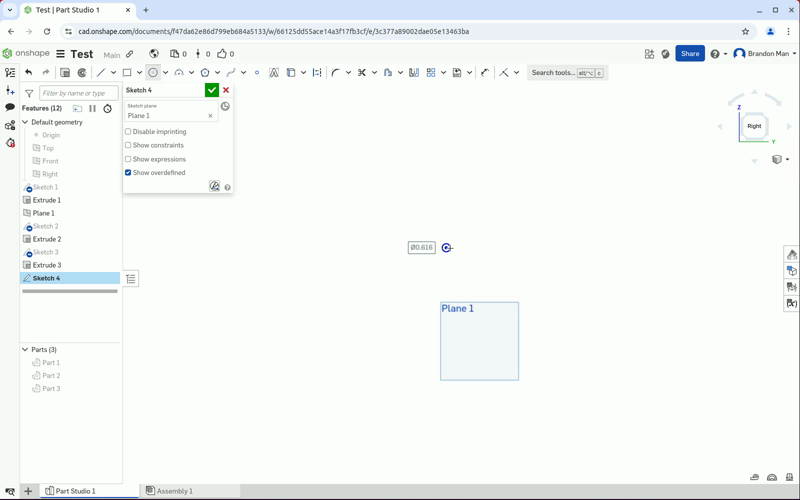
scroll(-6)
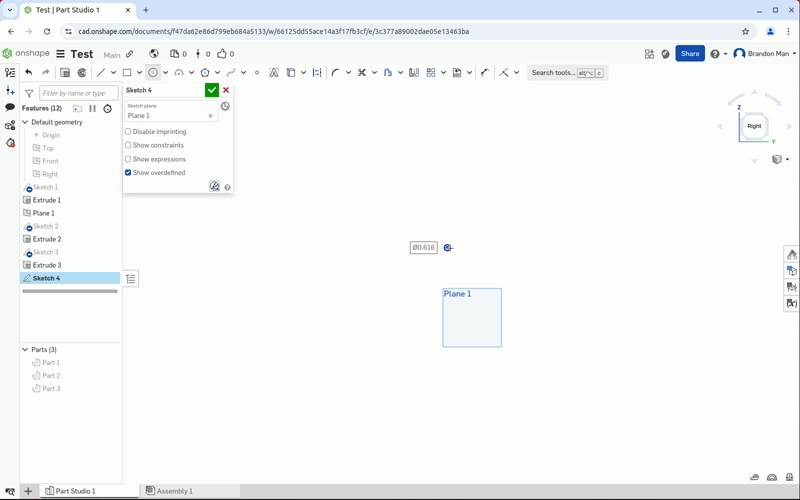
scroll(-6)
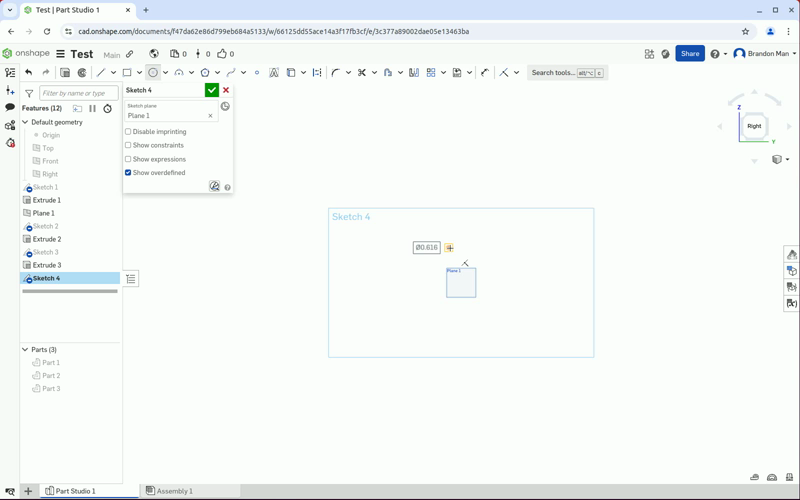
key(esc)
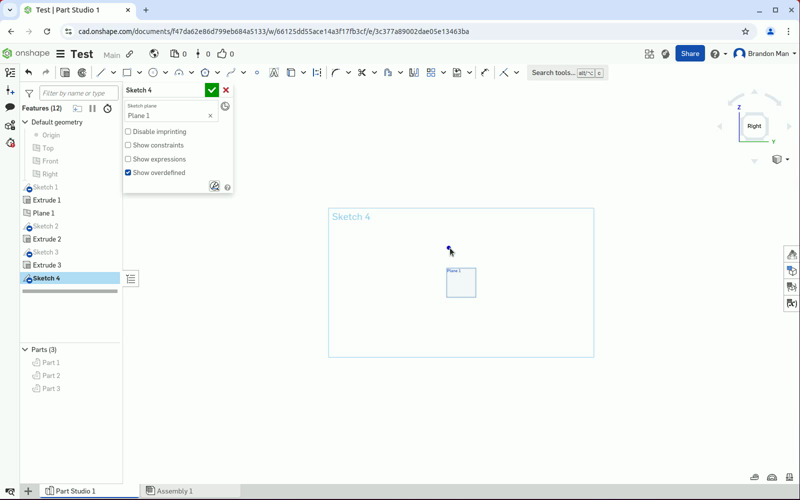
mouse_move(448, 247)
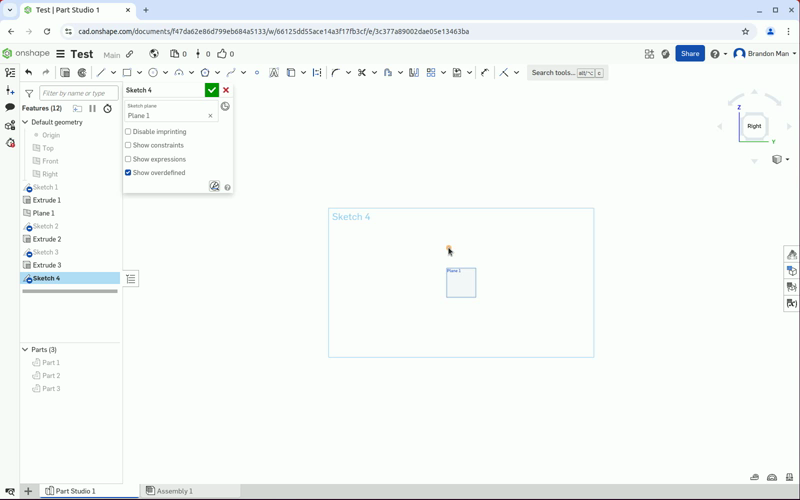
scroll(6)
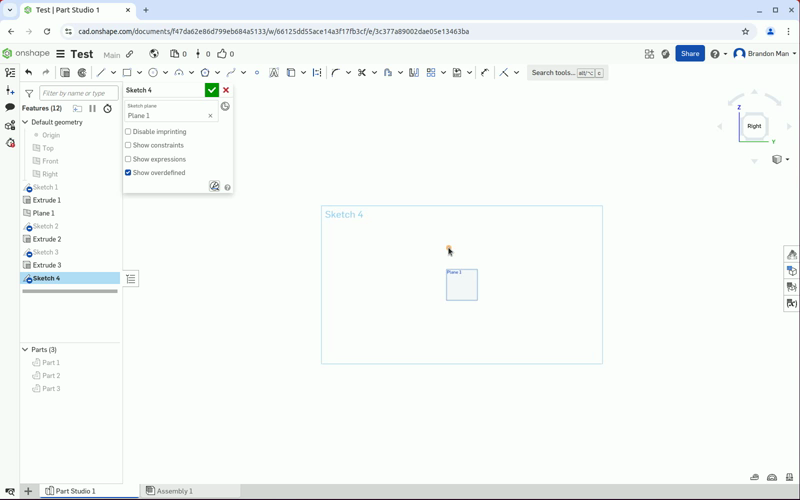
scroll(6)
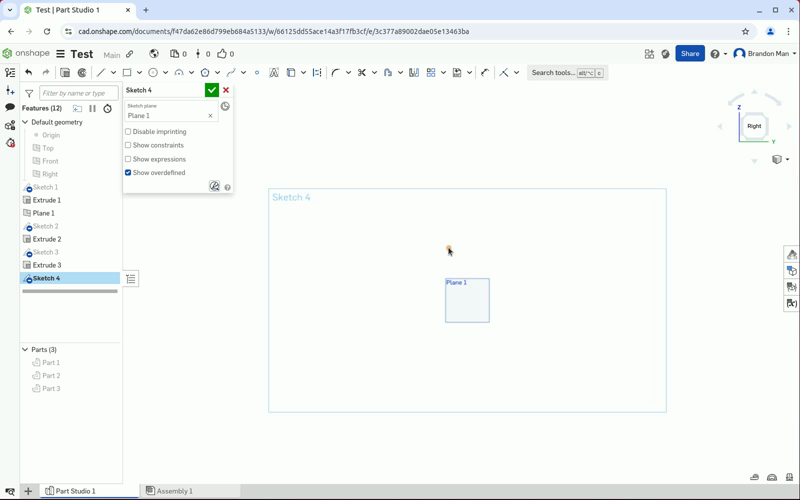
scroll(6)
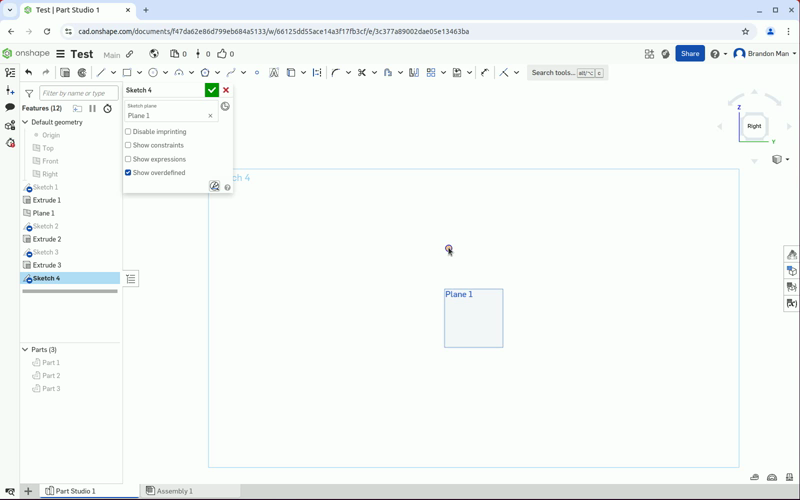
scroll(6)
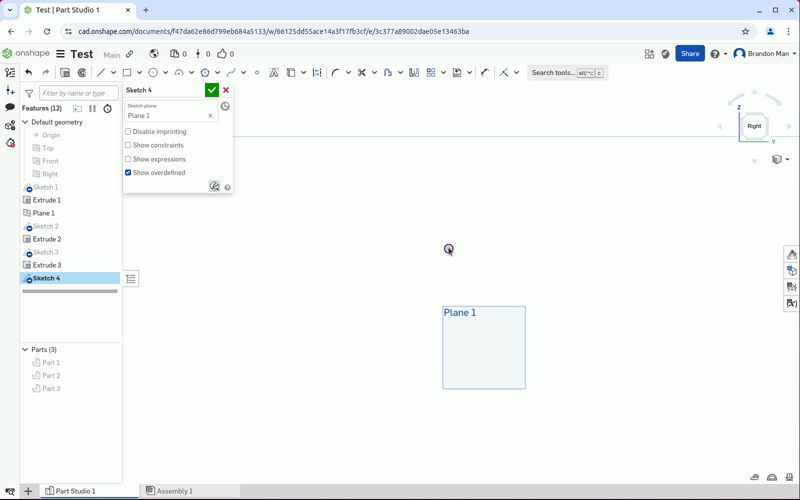
scroll(6)
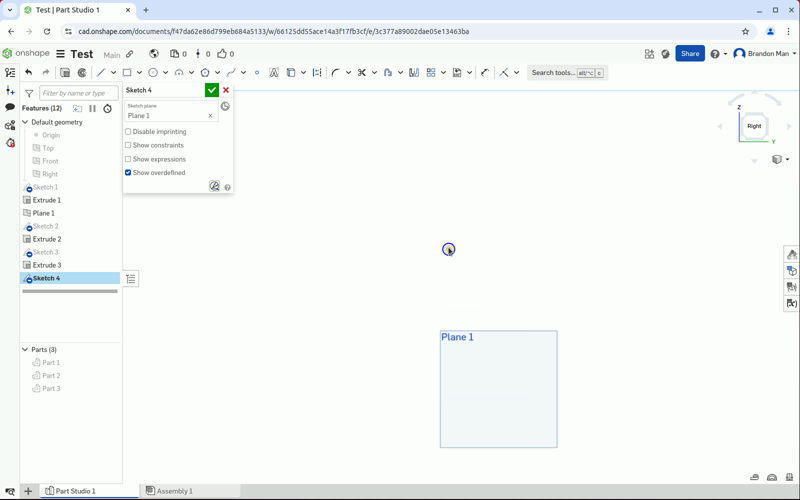
scroll(6)
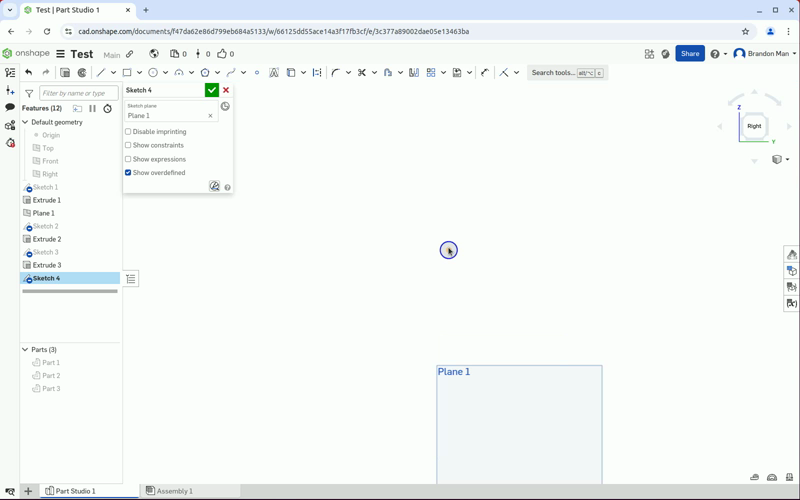
scroll(6)
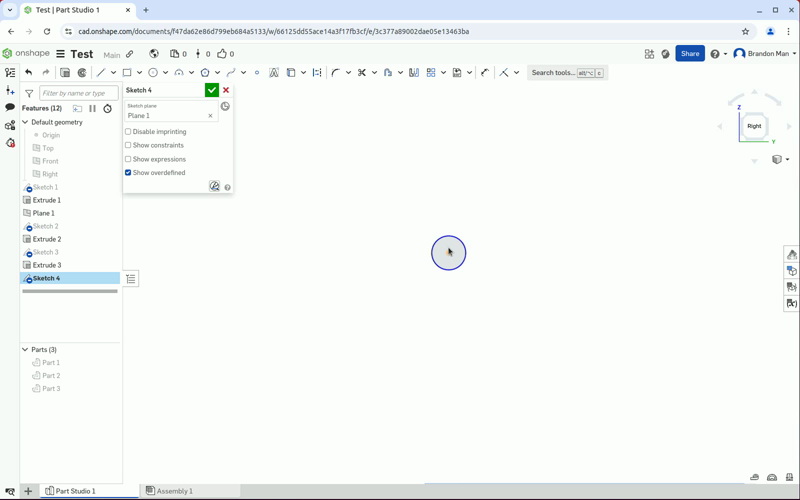
click(448, 247)
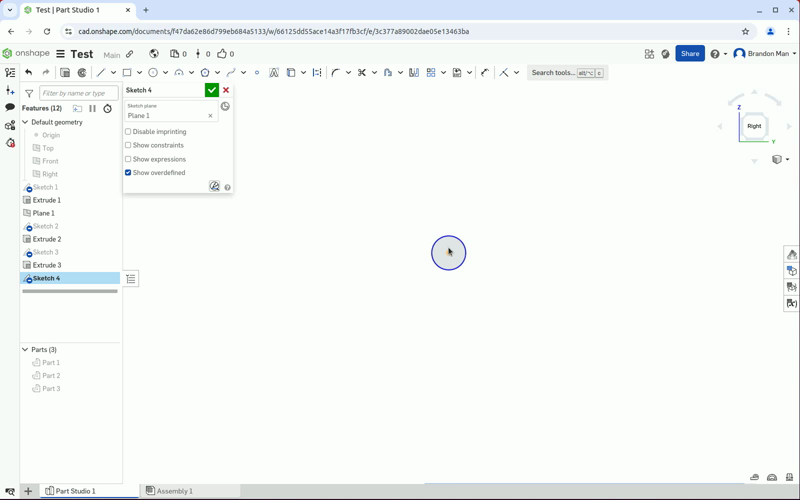
scroll(-6)
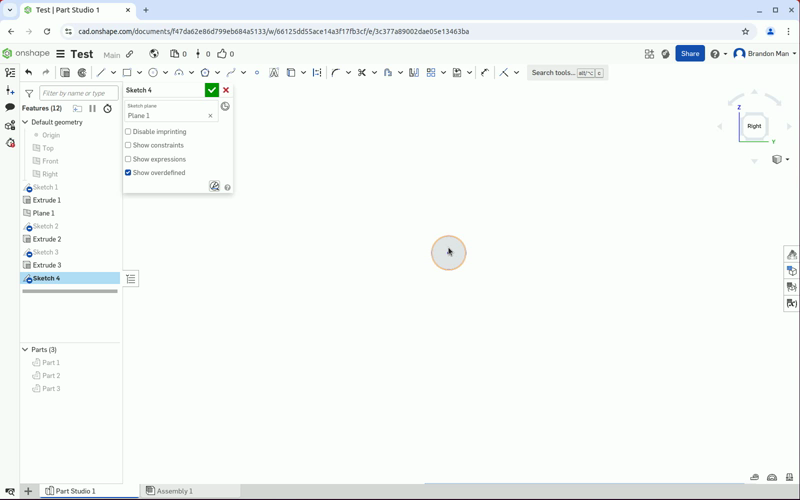
scroll(-6)
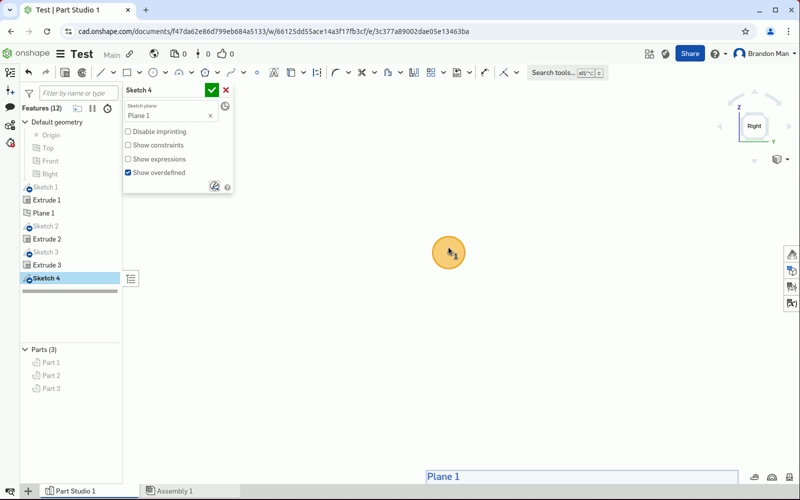
scroll(-6)
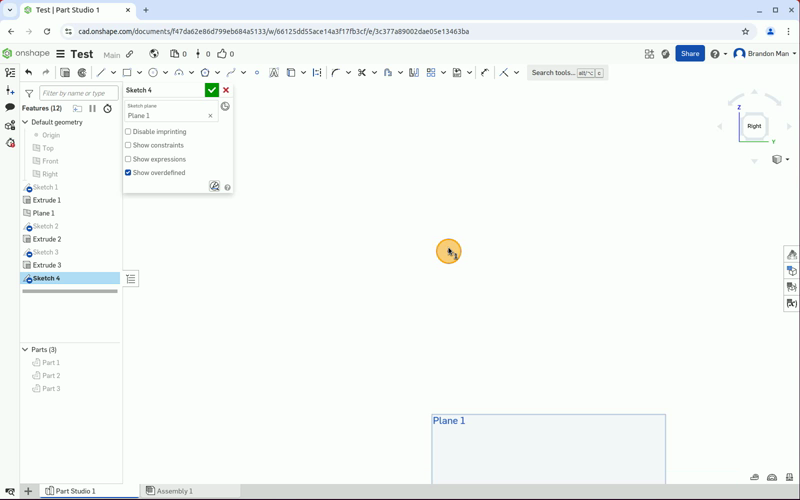
scroll(-6)
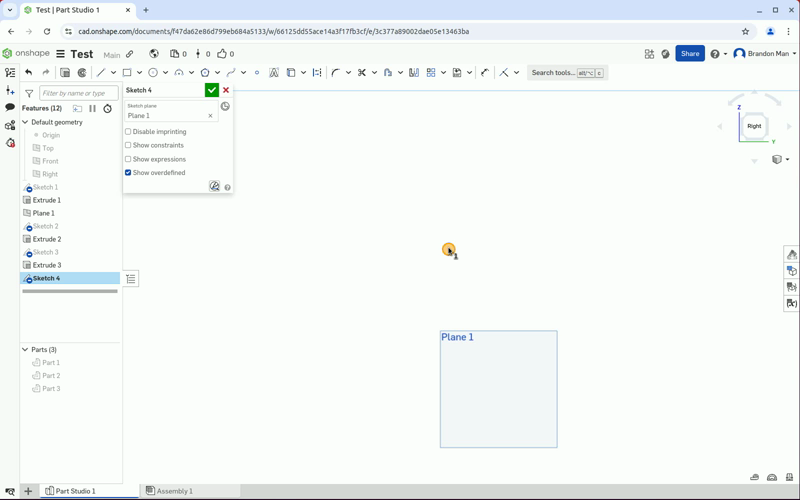
scroll(-6)
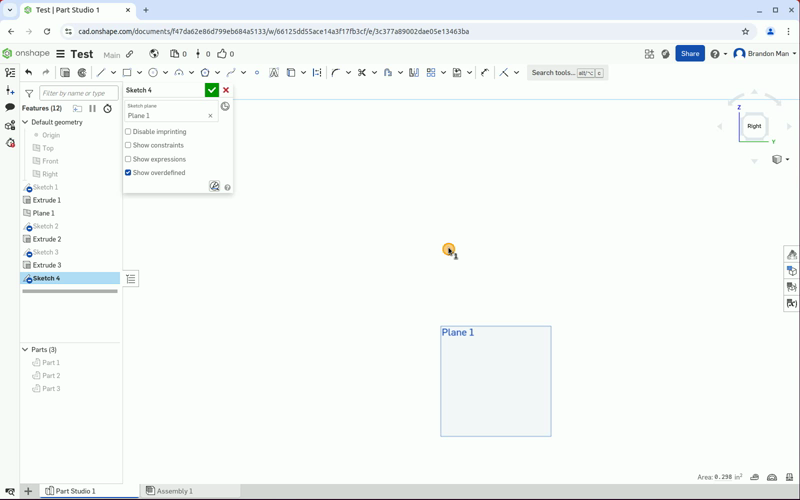
scroll(-6)
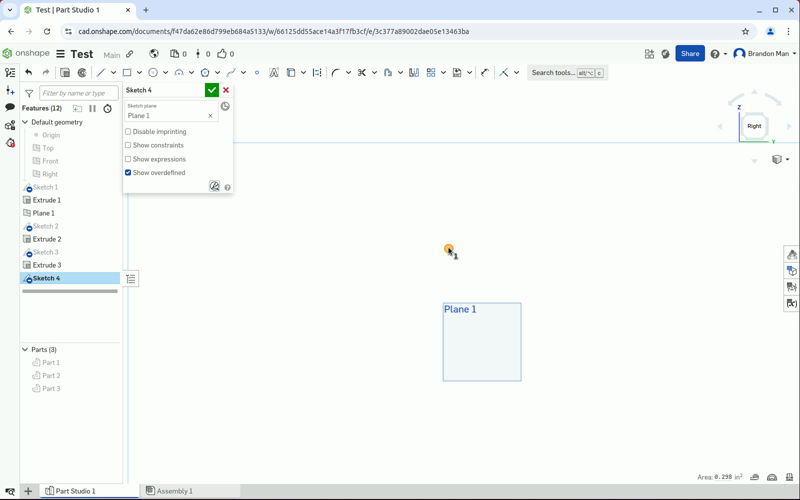
scroll(-6)
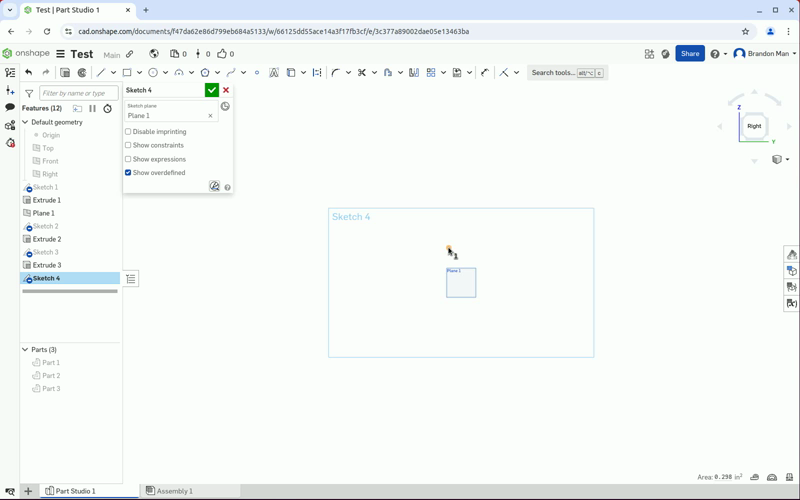
mouse_move(73, 352)
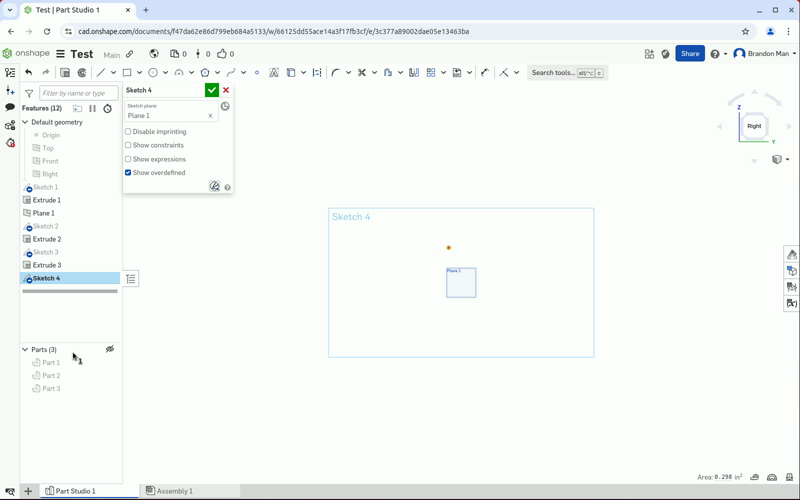
key(shift+y)
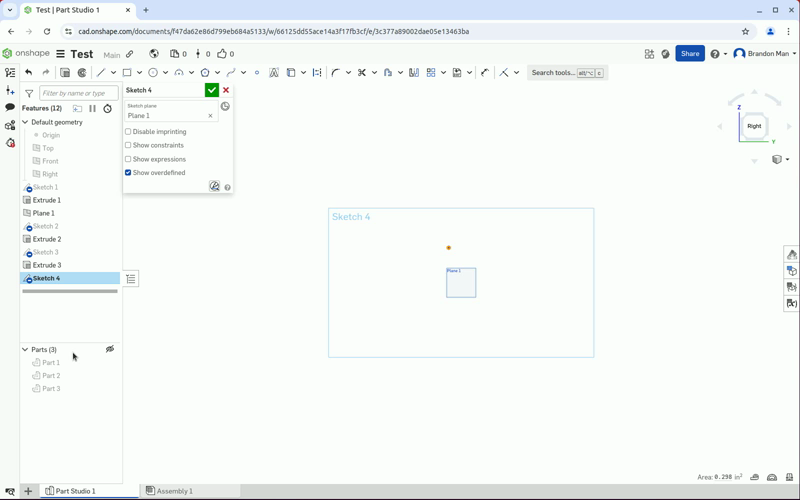
key(shift+e)
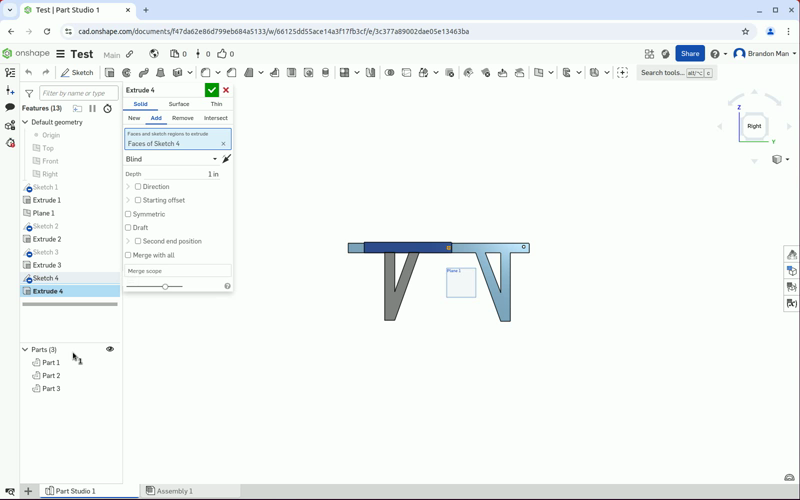
mouse_move(143, 106)
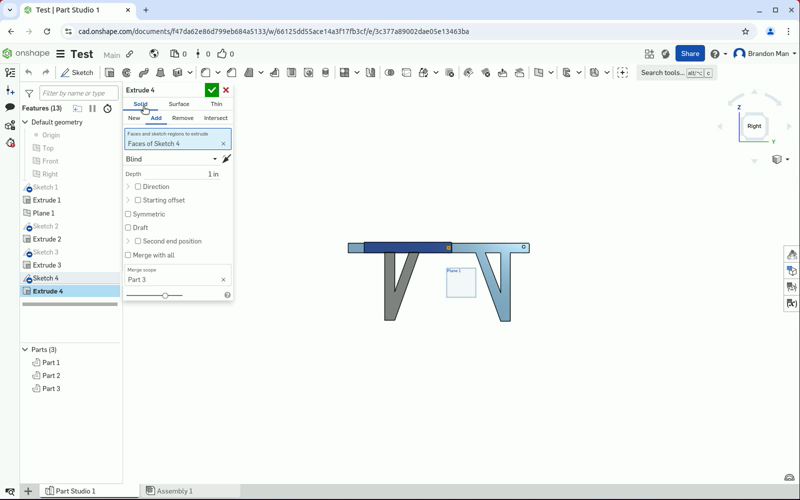
click(143, 106)
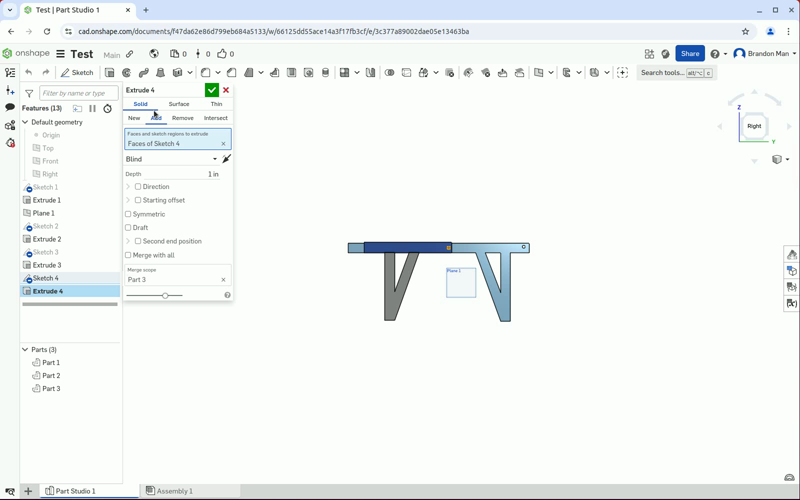
mouse_move(186, 120)
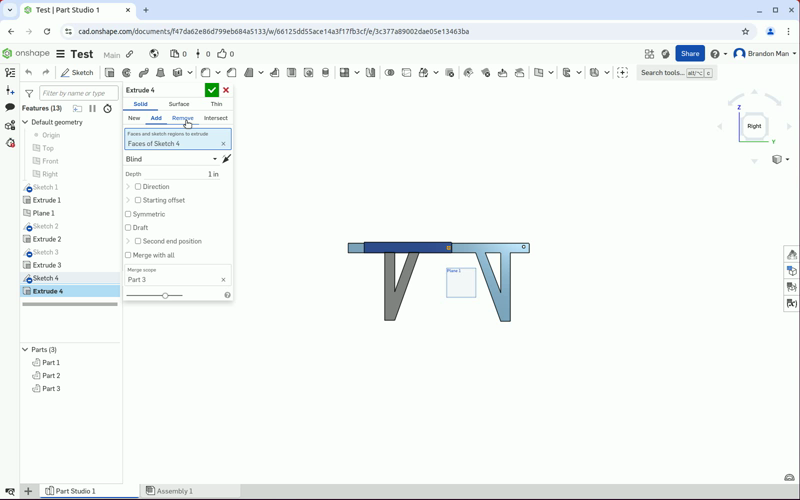
click(186, 120)
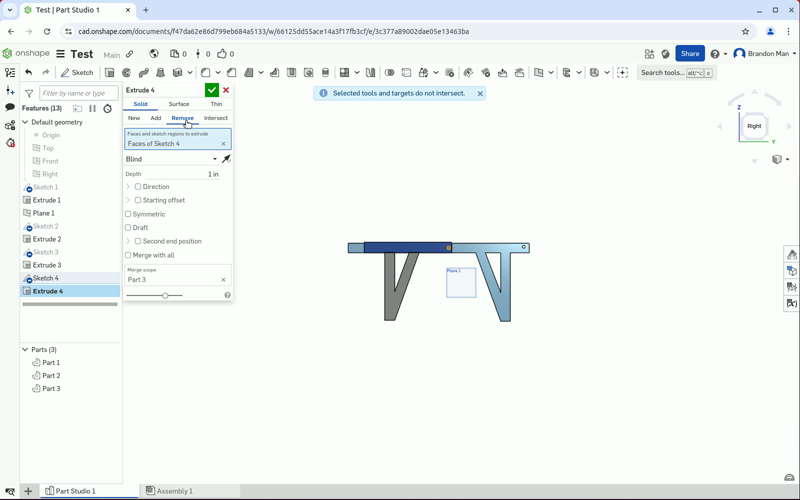
key(tab, 4)
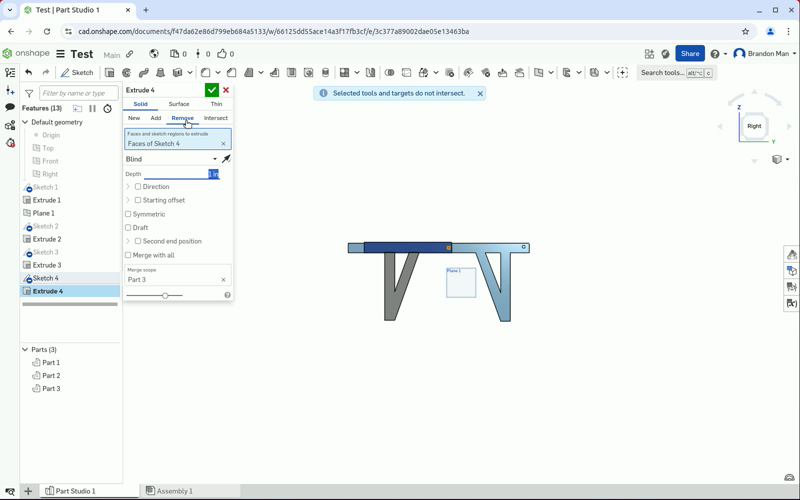
text(0.963)
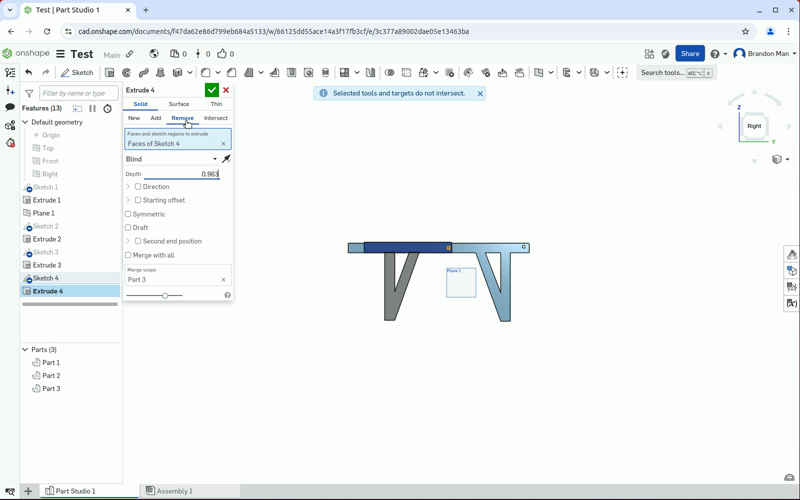
key(tab, 6)
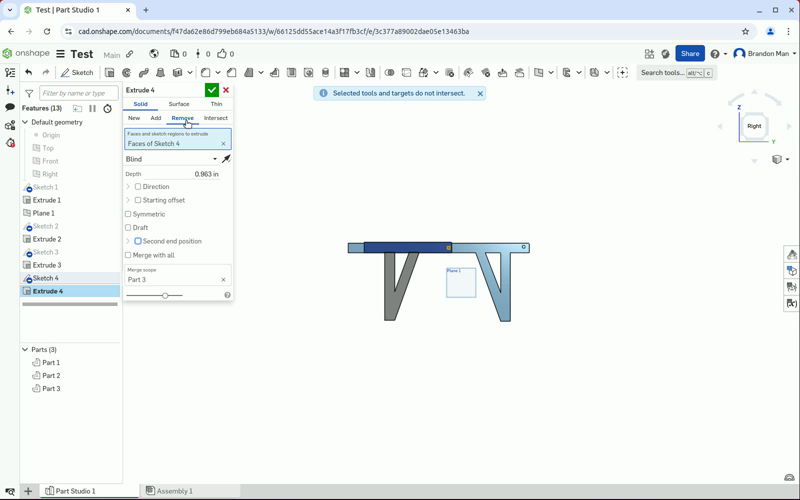
key(space)
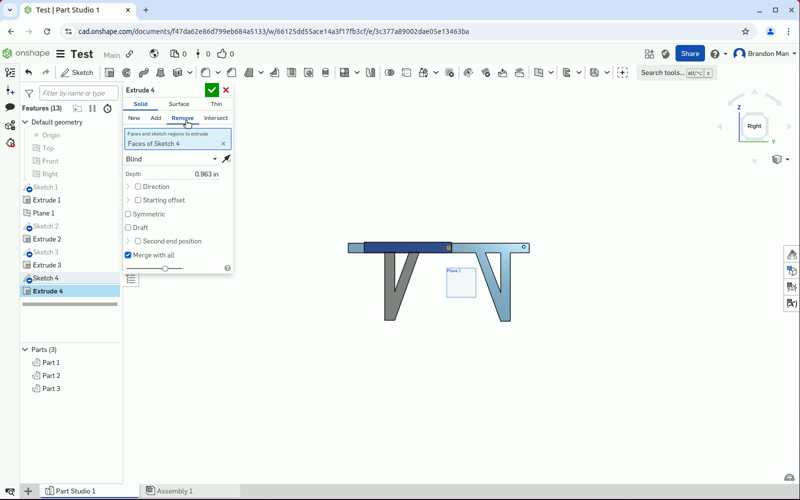
key(enter)
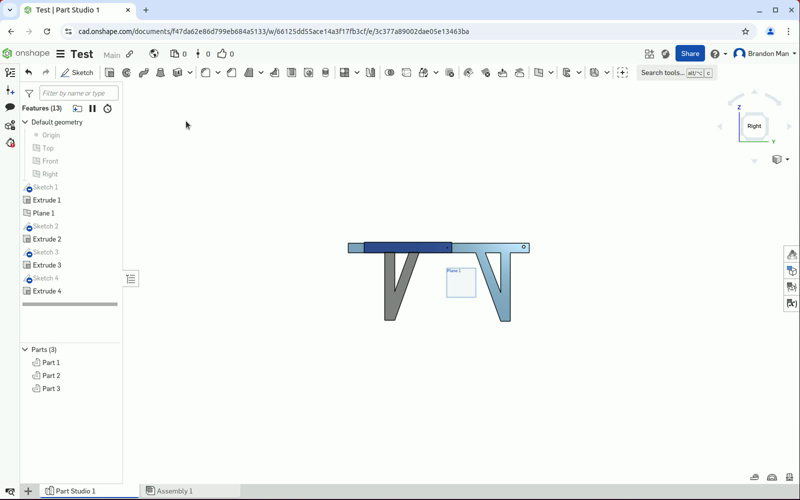
key(shift+h)
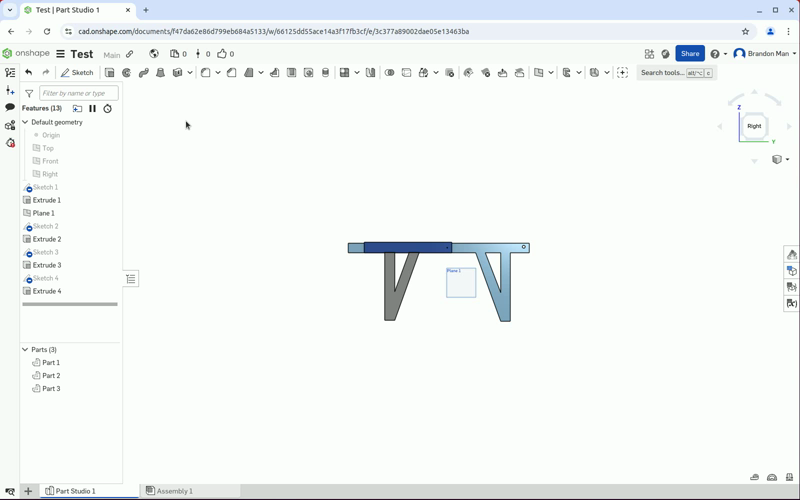
key(shift+h)
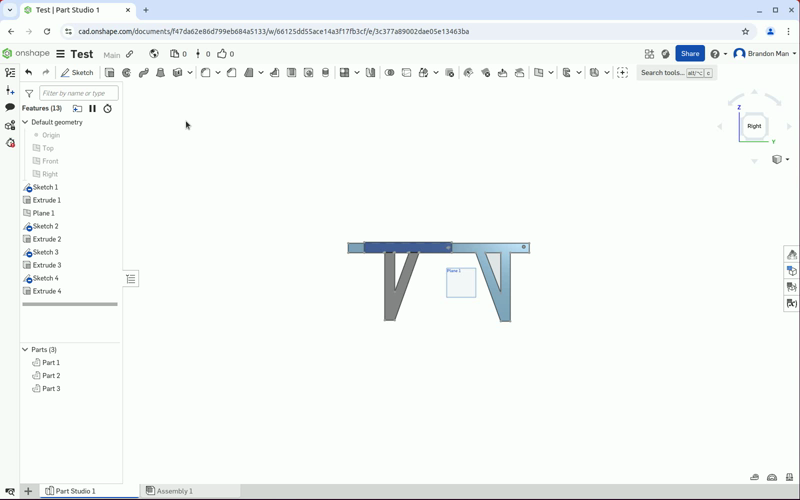
key(shift+7)
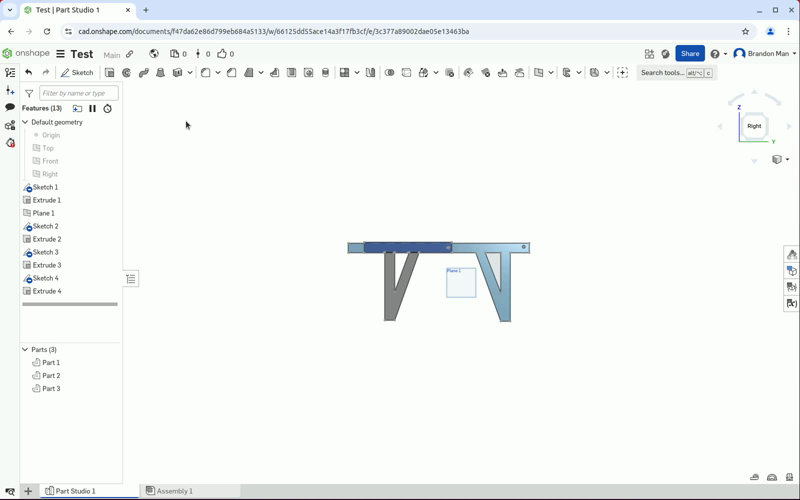
key(right, 2)
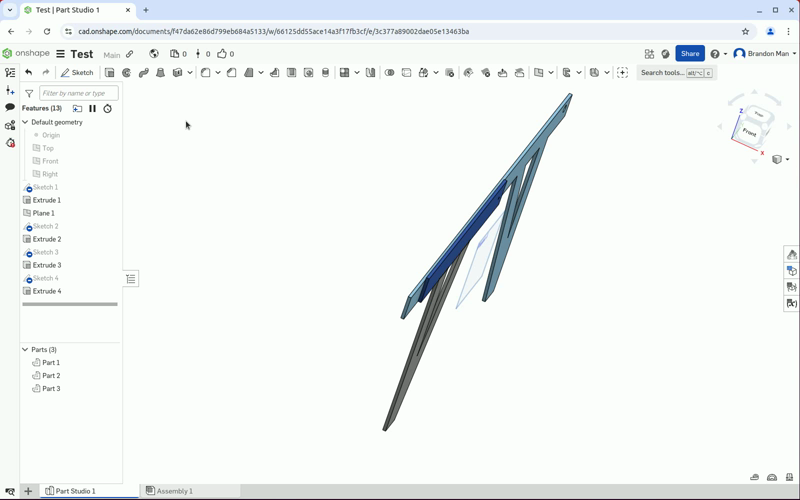
key(down, 2)
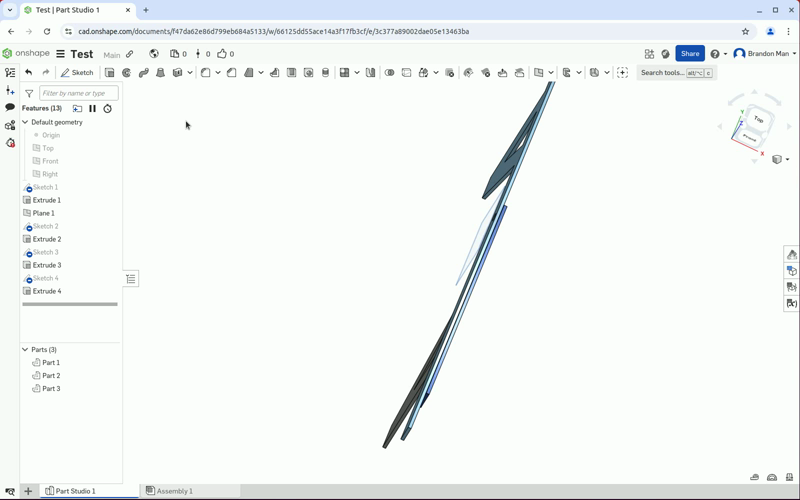
key(up, 2)
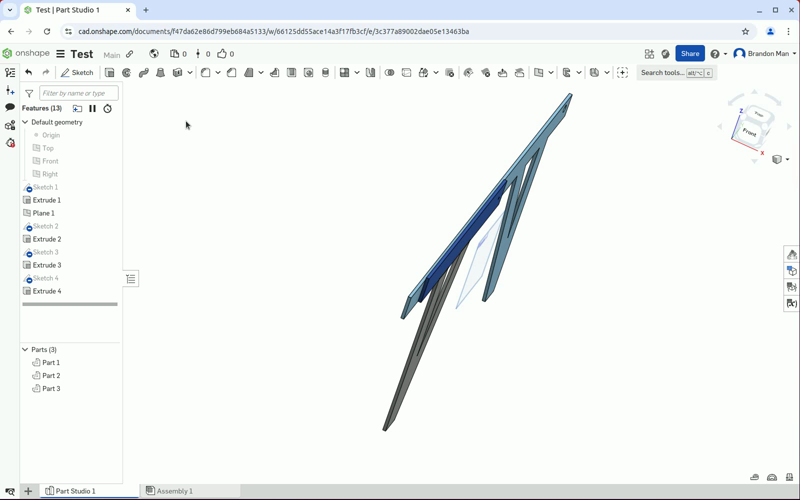
key(left, 2)
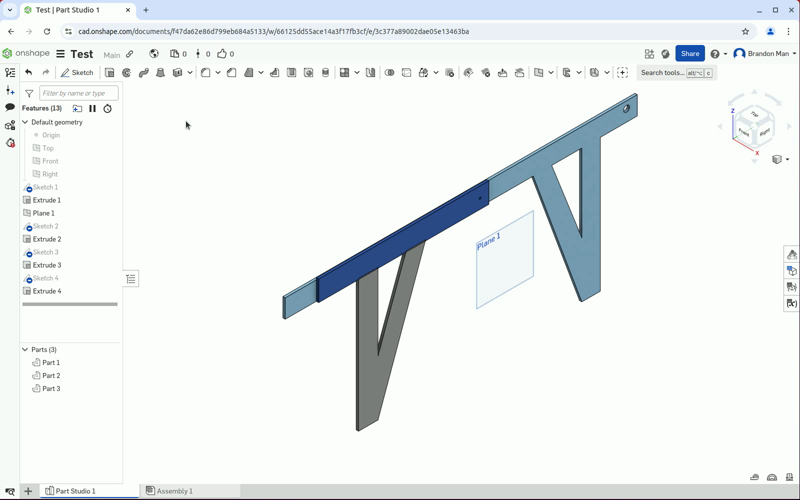
mouse_move(73, 189)
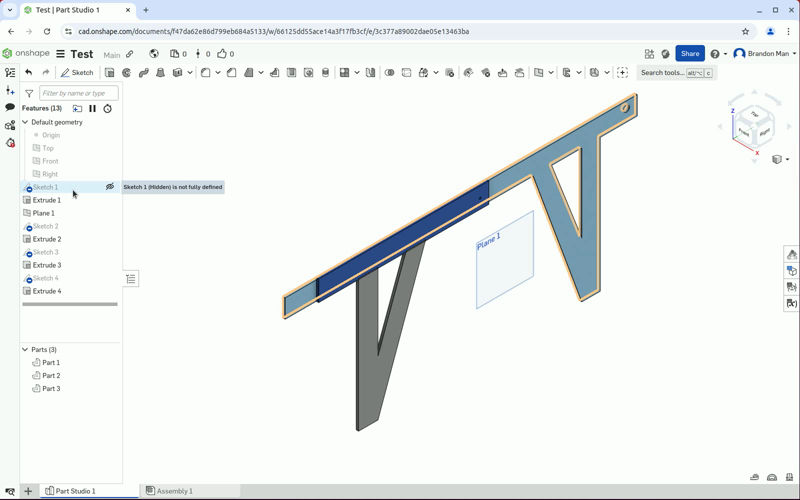
click(73, 189)